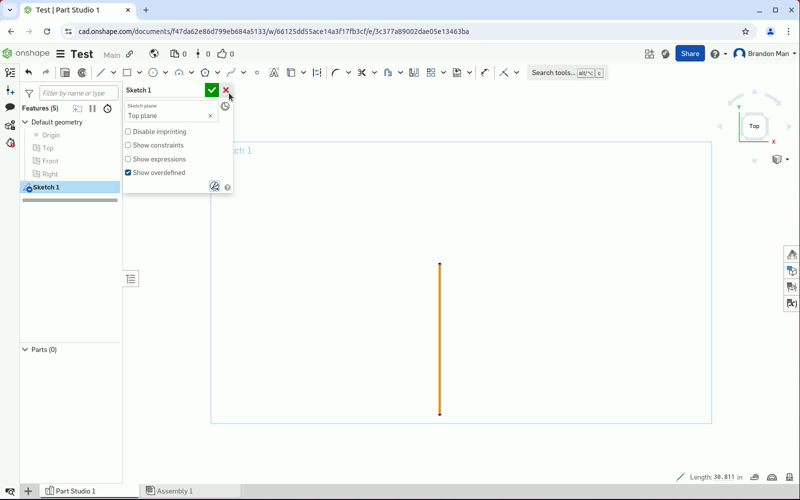
key(shift+h)
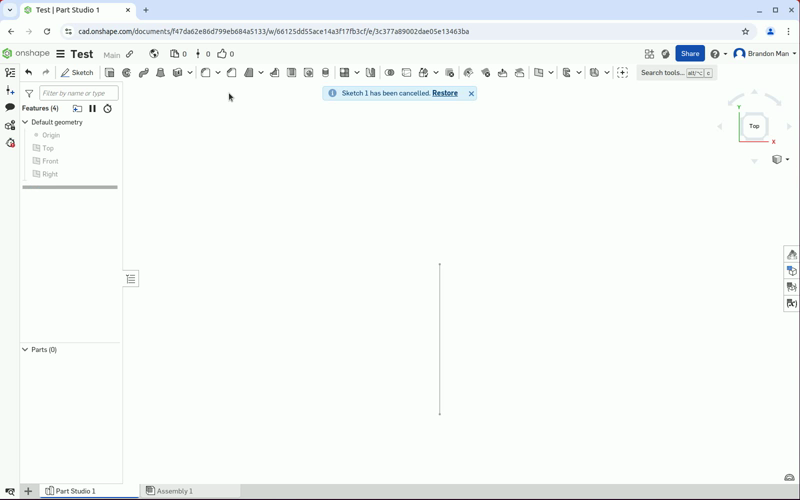
mouse_move(73, 352)
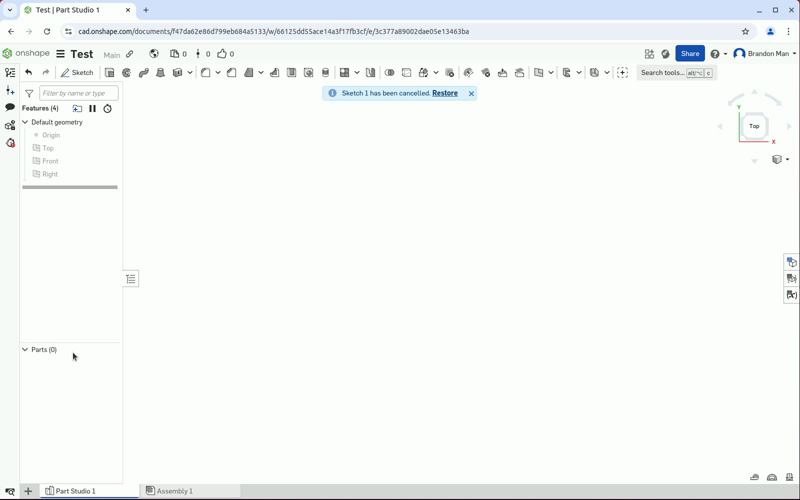
key(y)
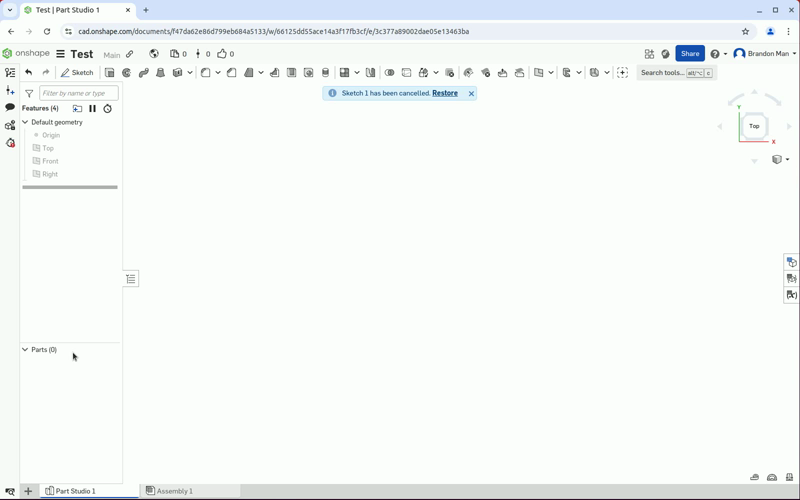
key(shift+p)
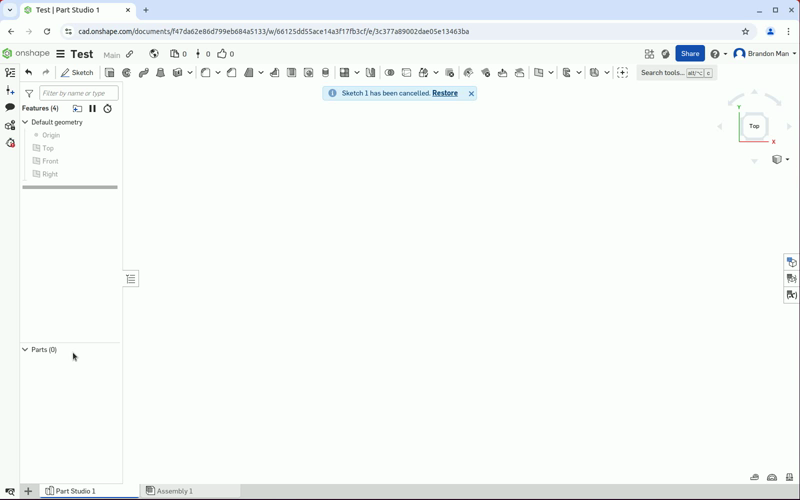
key(space)
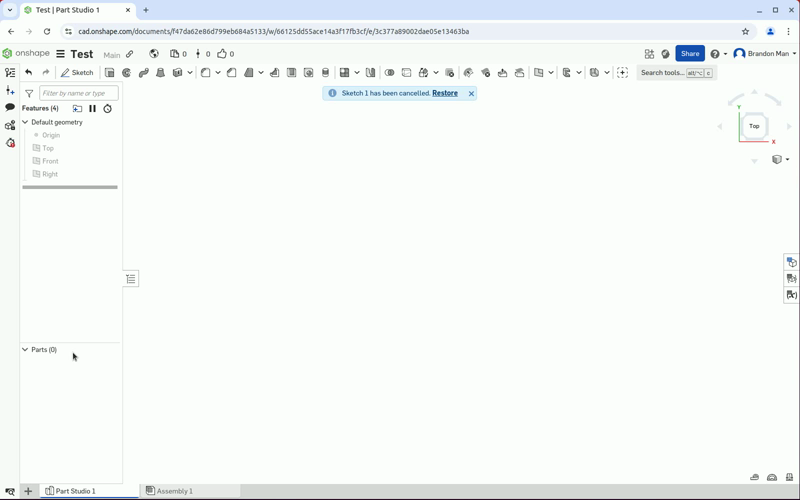
key_down(shift)
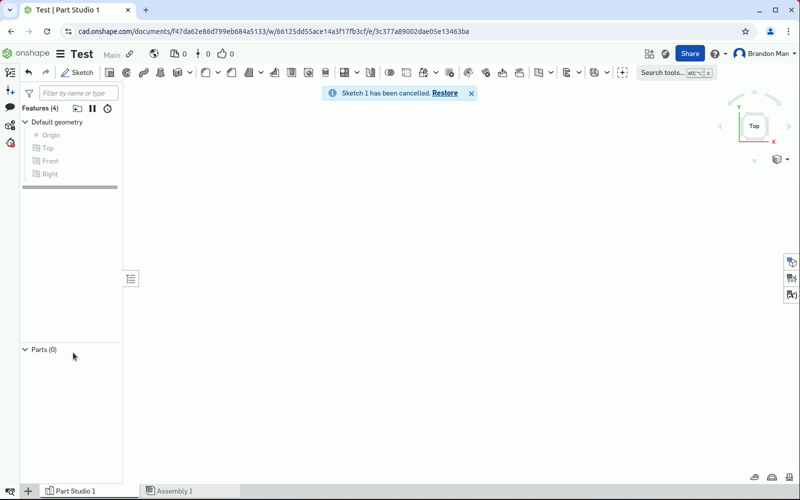
key(up)
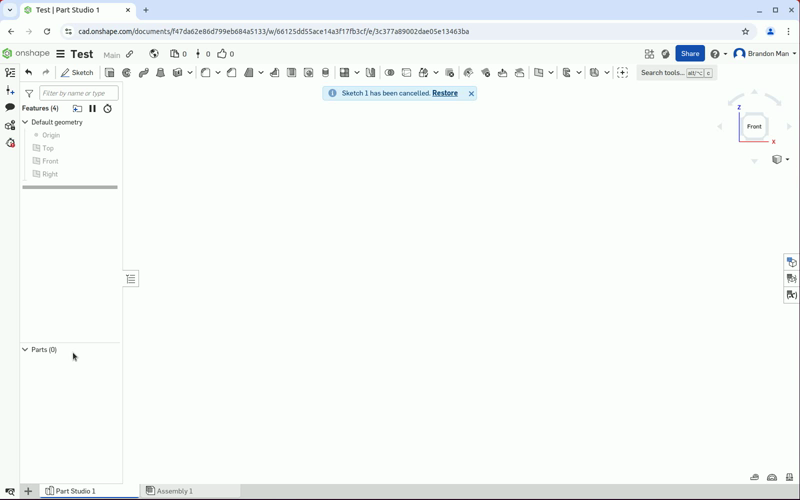
key_up(shift)
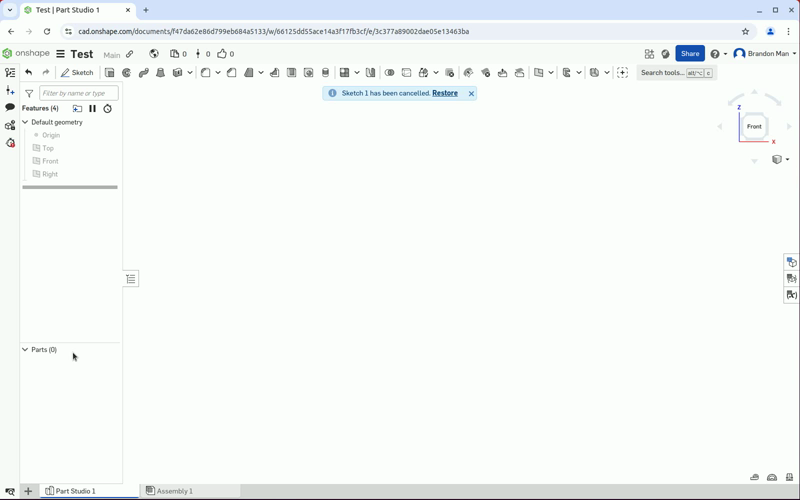
key(space)
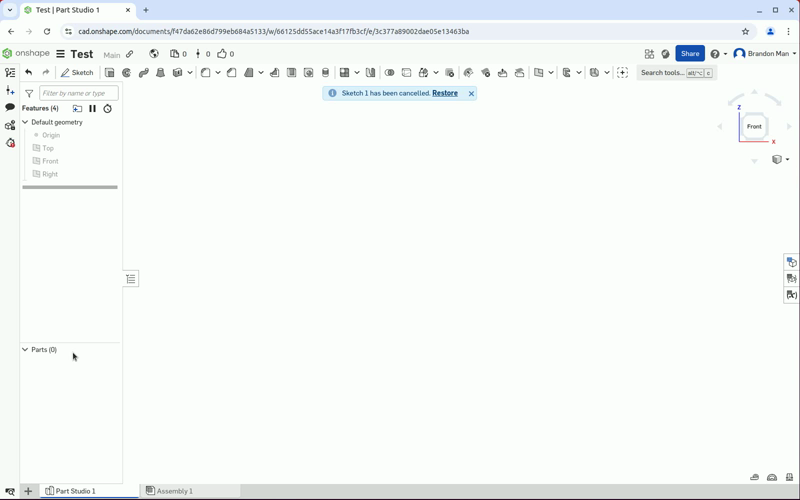
key_down(shift)
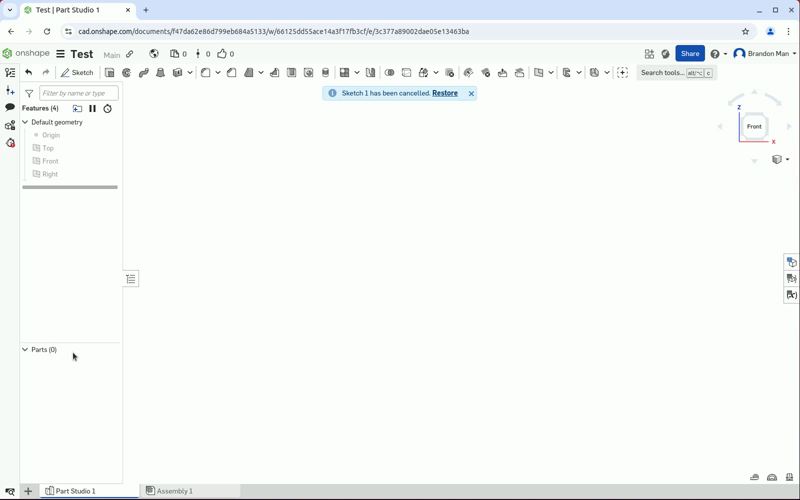
key(left)
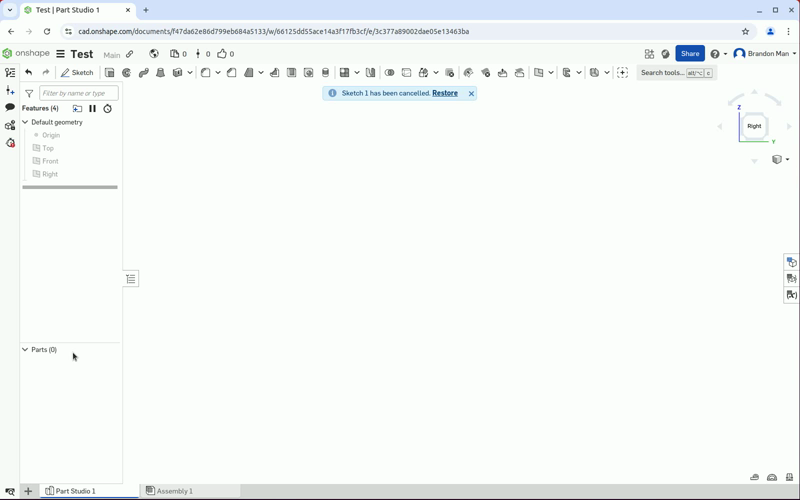
key_up(shift)
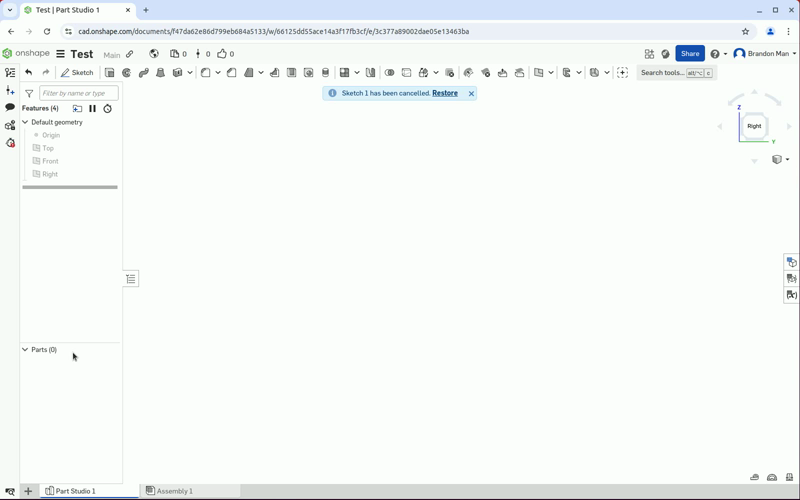
mouse_move(73, 352)
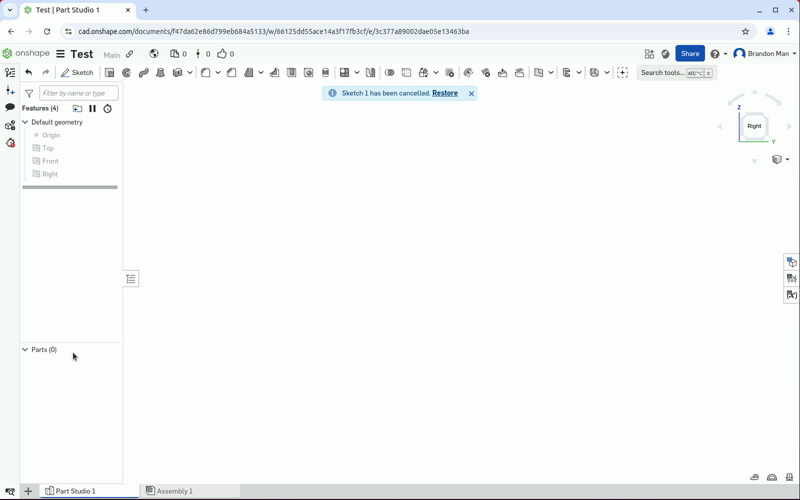
key(shift+y)
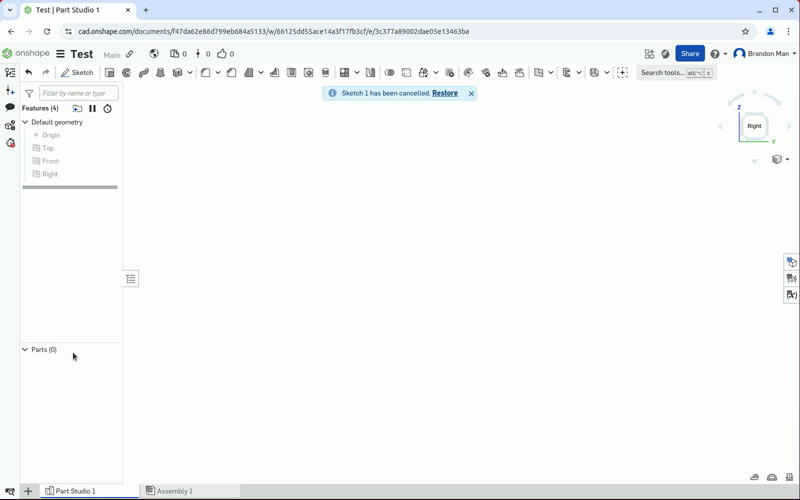
key(shift+s)
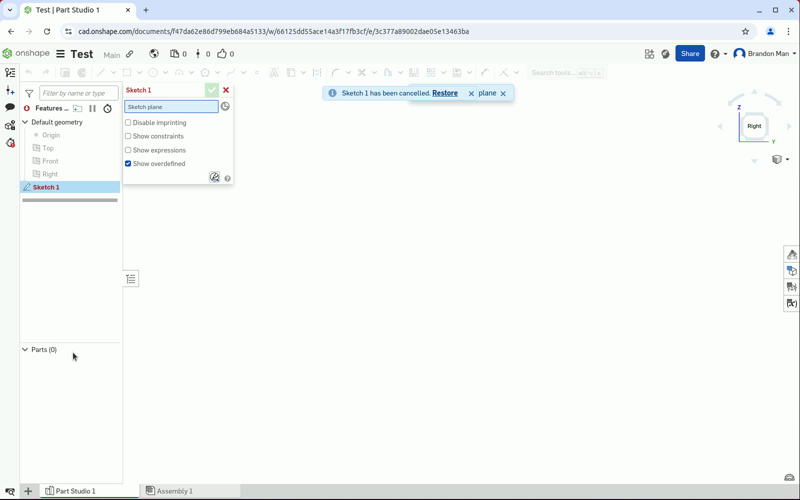
mouse_move(73, 176)
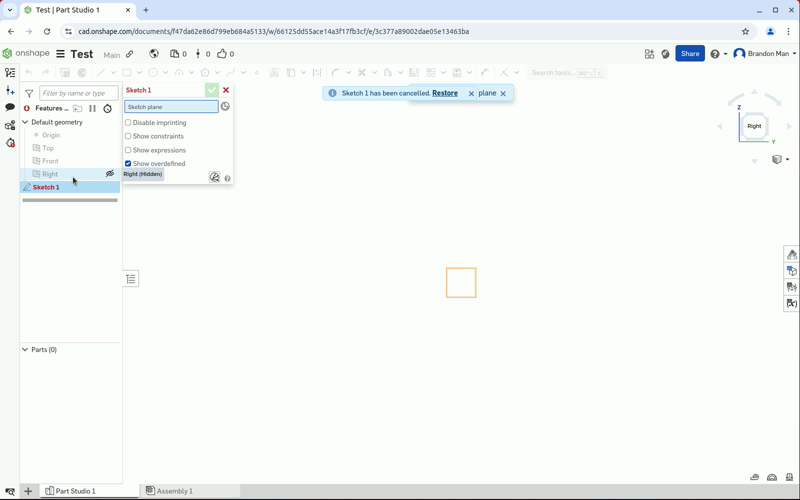
click(73, 176)
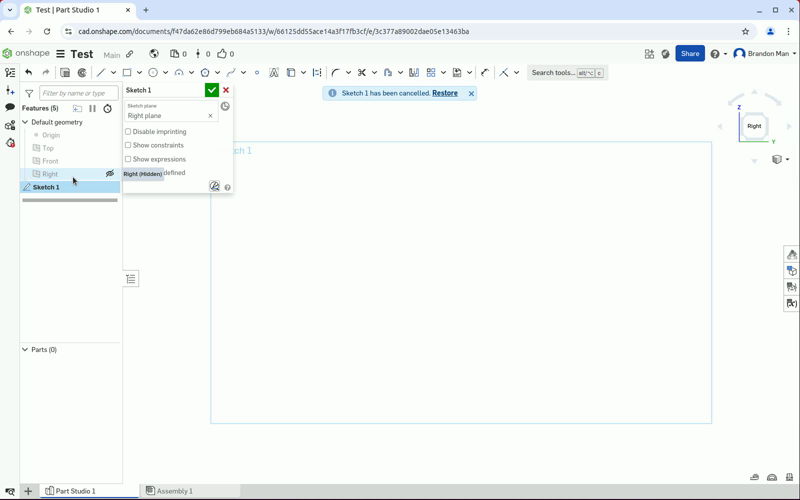
mouse_move(73, 352)
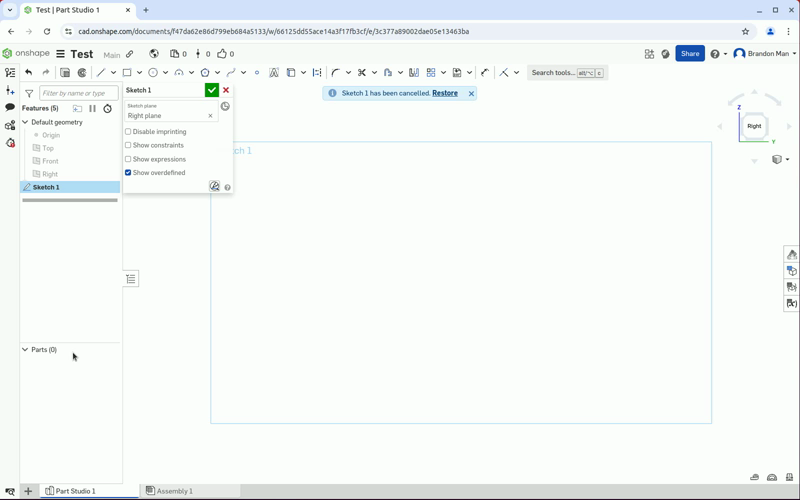
key(y)
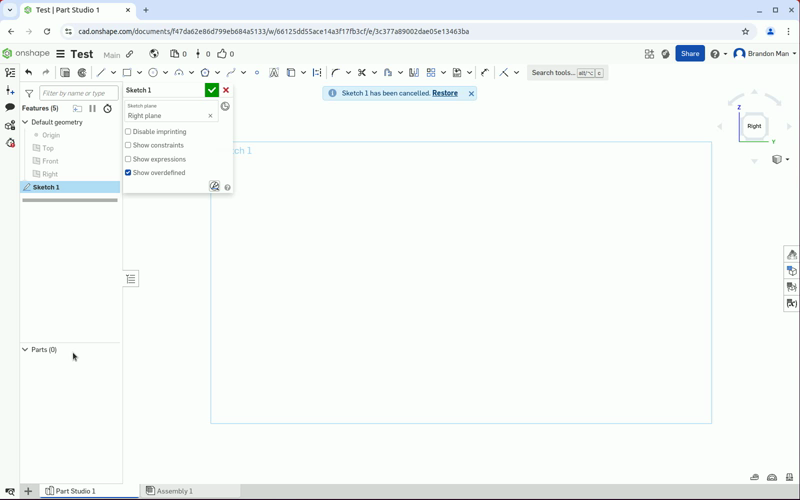
key(a)
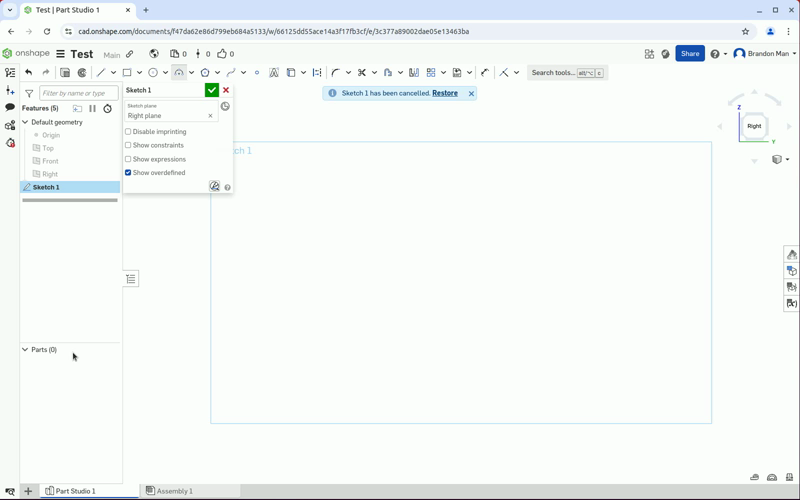
key_down(shift)
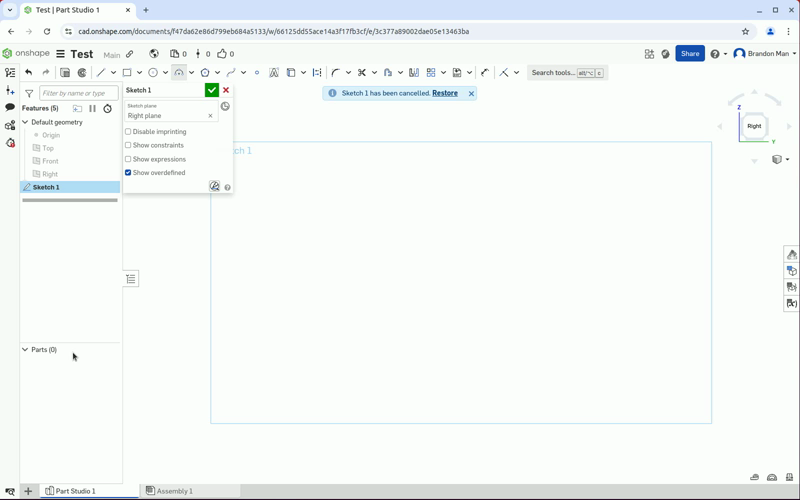
mouse_move(401, 333)
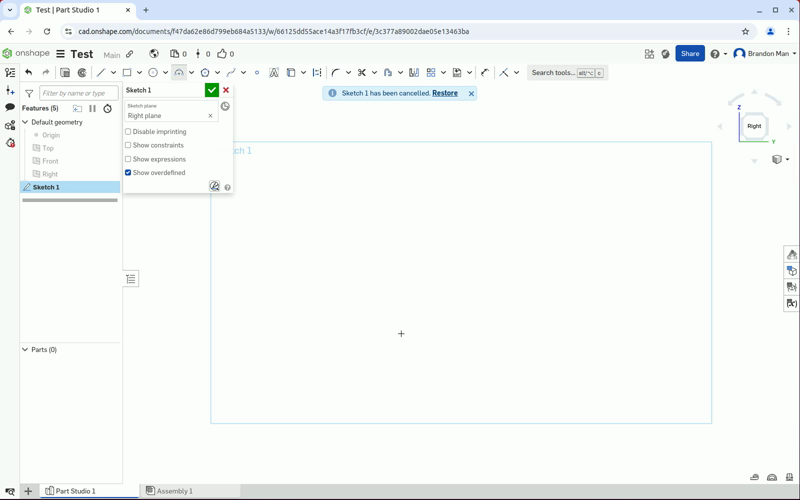
click(401, 333)
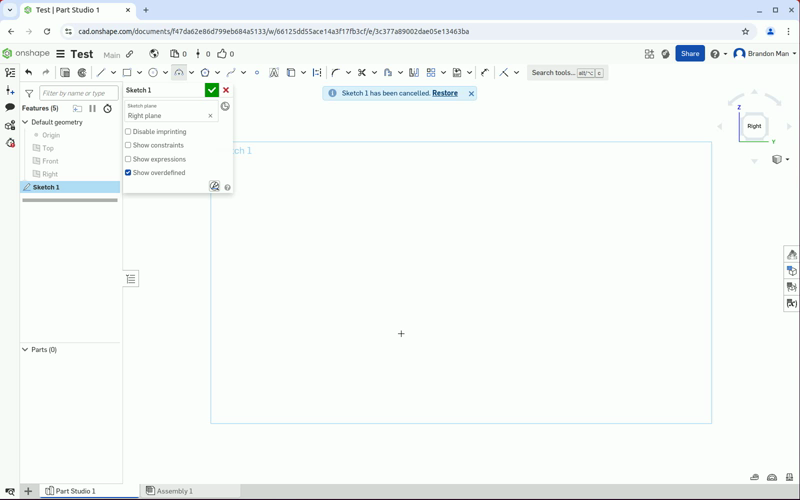
key_up(shift)
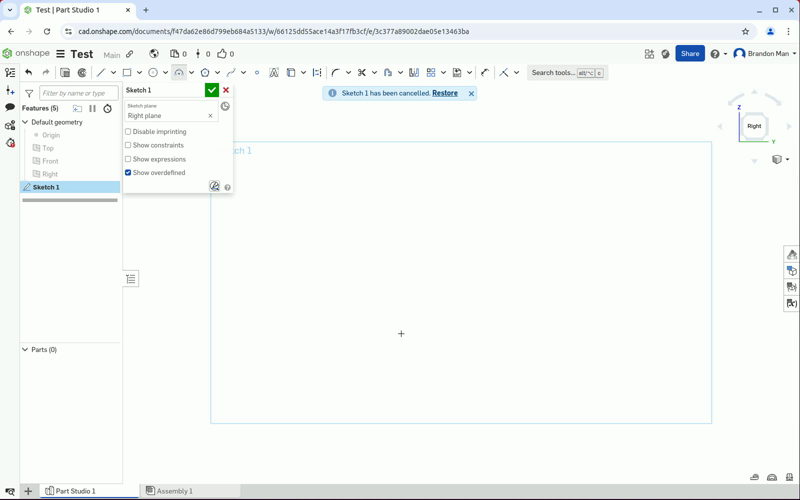
key_down(shift)
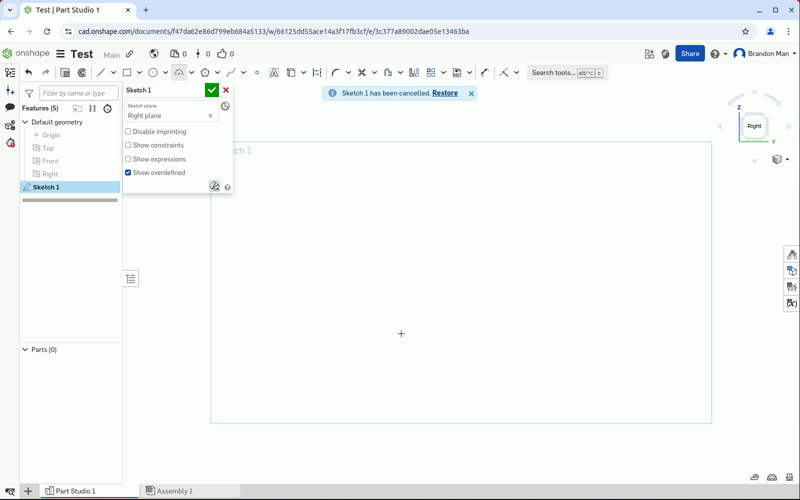
mouse_move(411, 343)
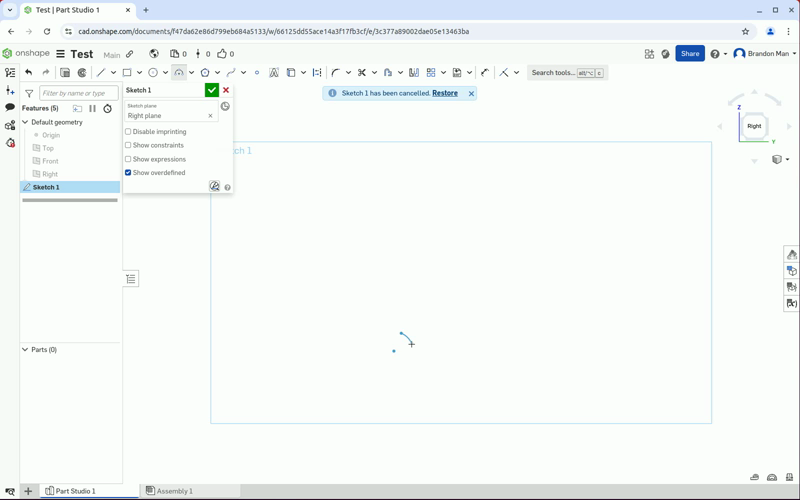
click(411, 343)
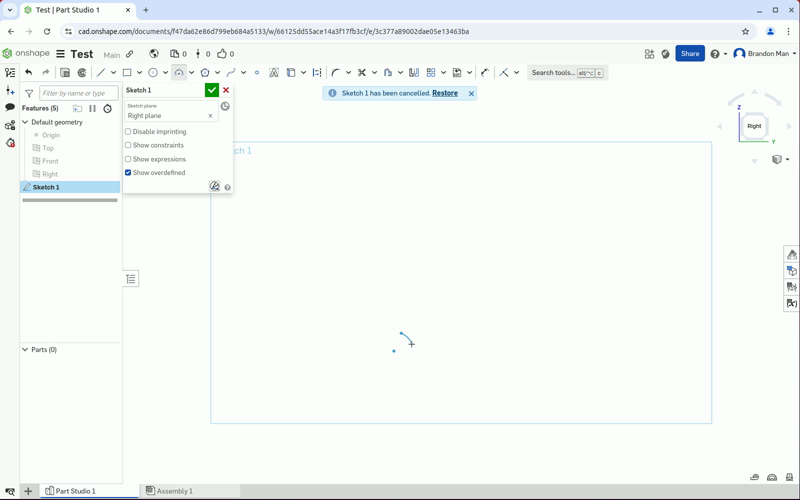
mouse_move(404, 340)
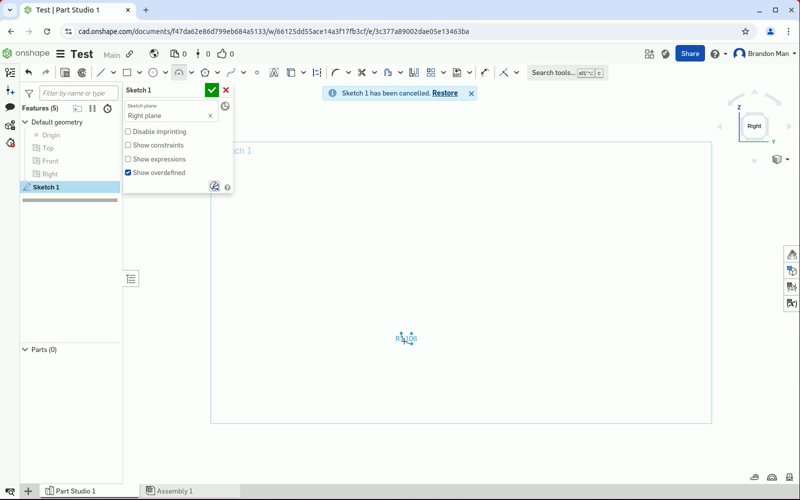
click(404, 340)
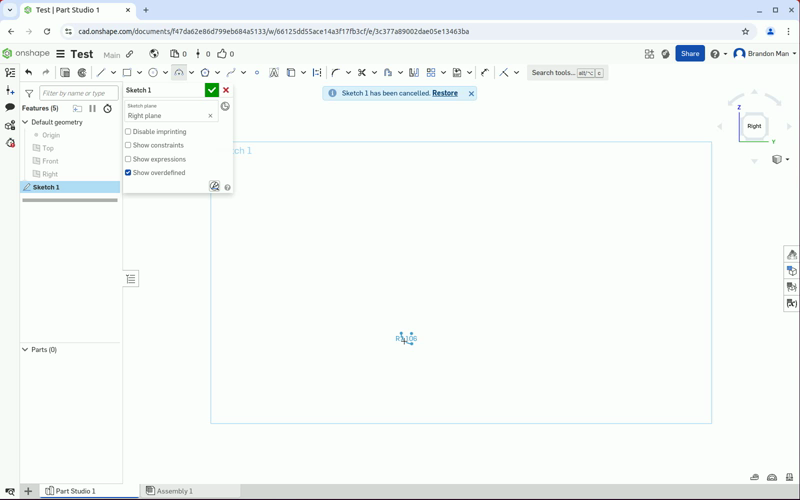
key_up(shift)
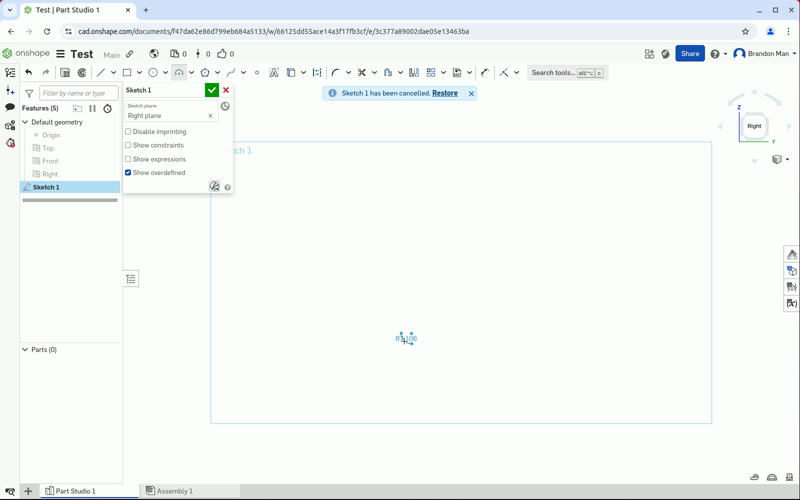
key(esc)
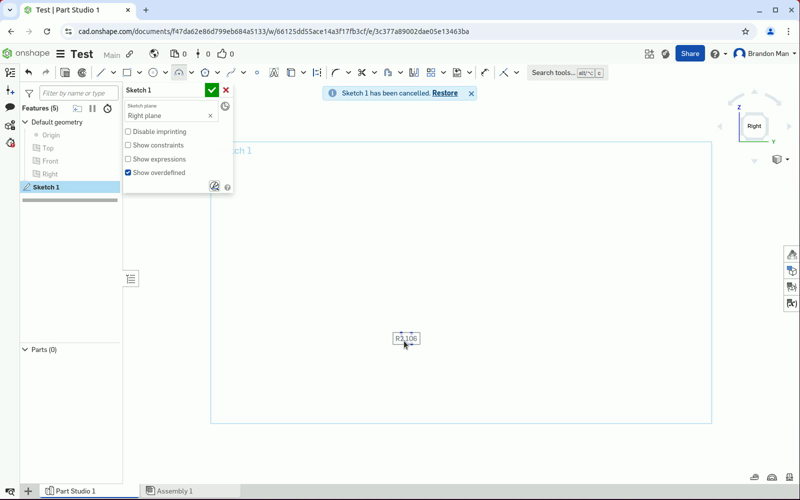
key(l)
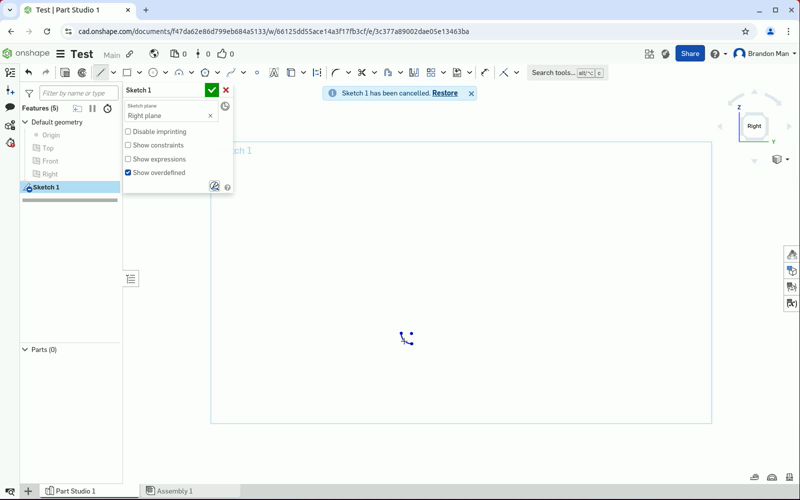
mouse_move(411, 343)
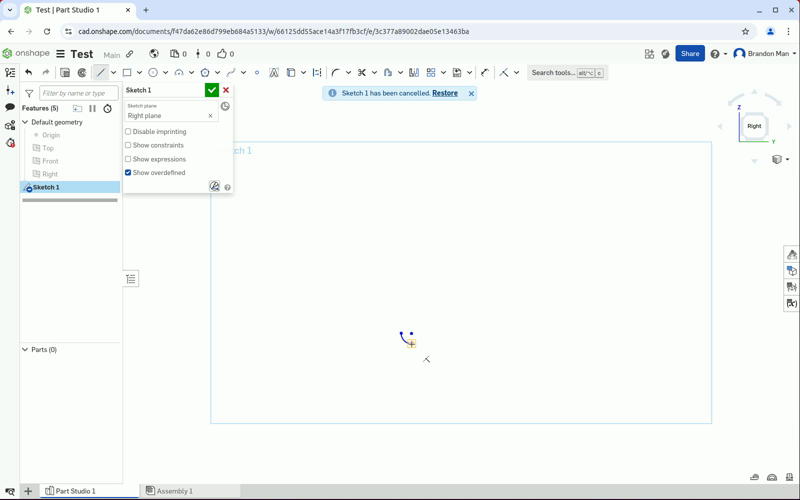
click(411, 343)
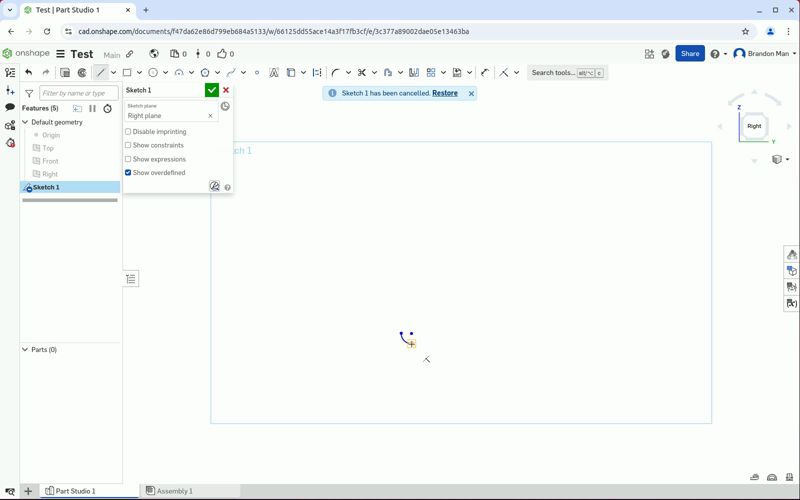
key_down(shift)
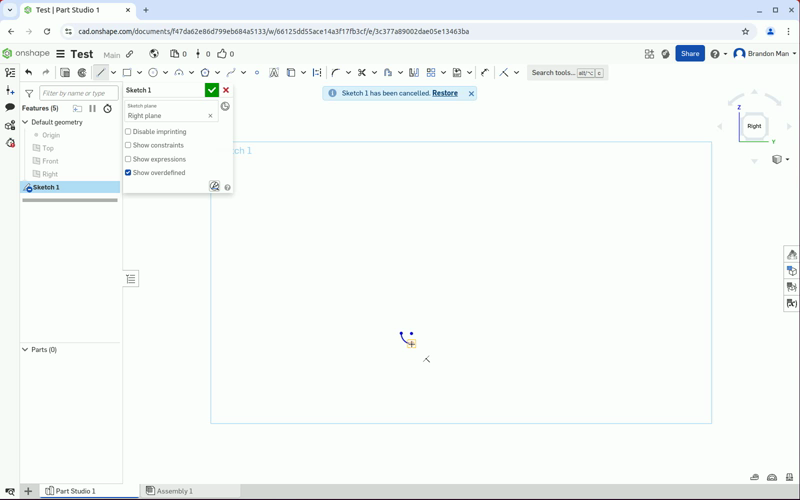
mouse_move(441, 343)
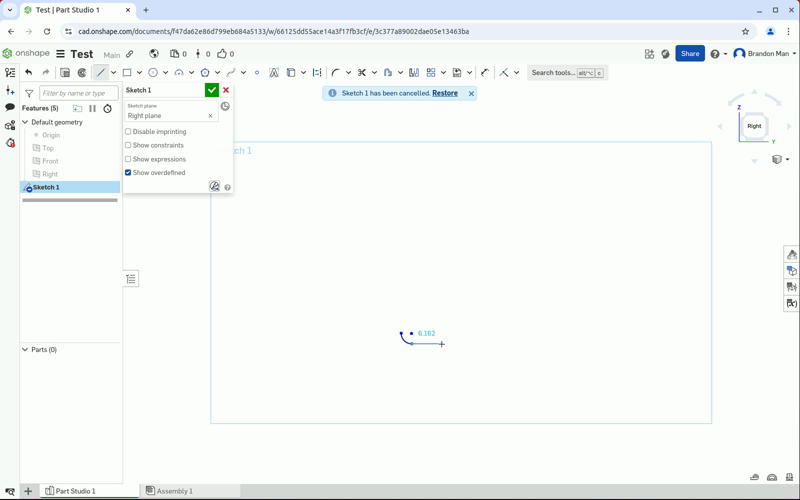
mouse_move(416, 343)
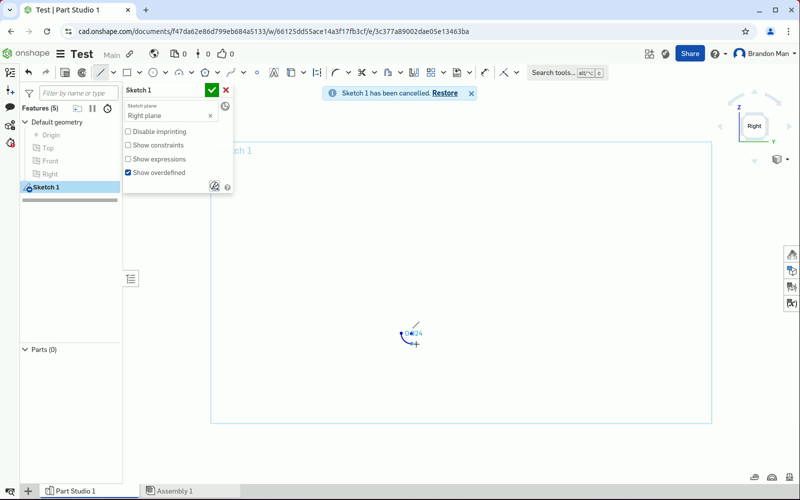
scroll(6)
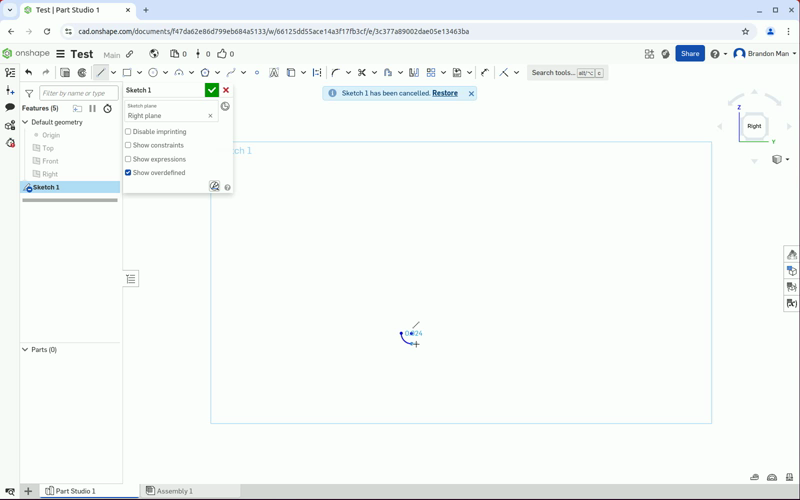
scroll(6)
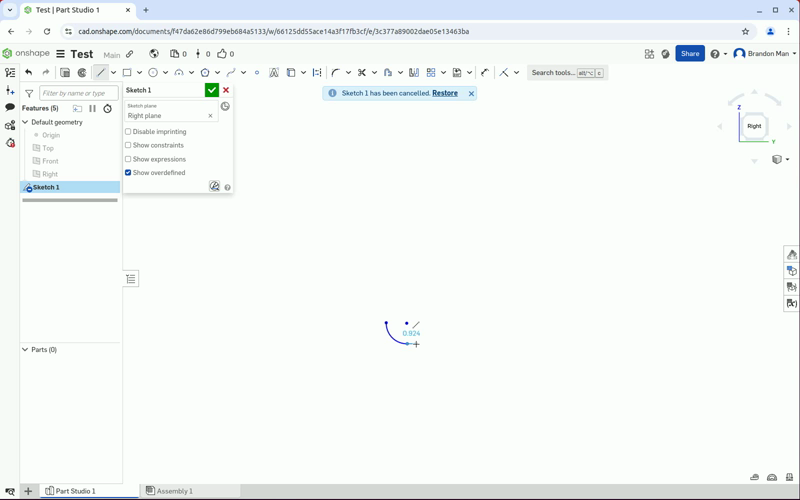
scroll(6)
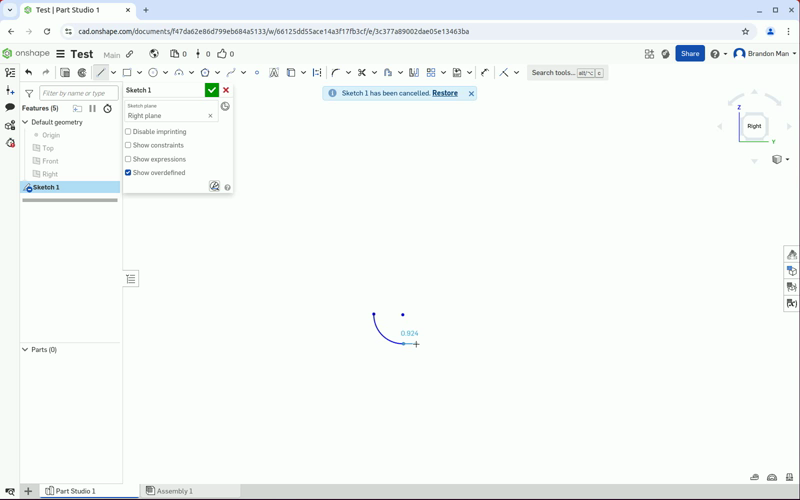
scroll(6)
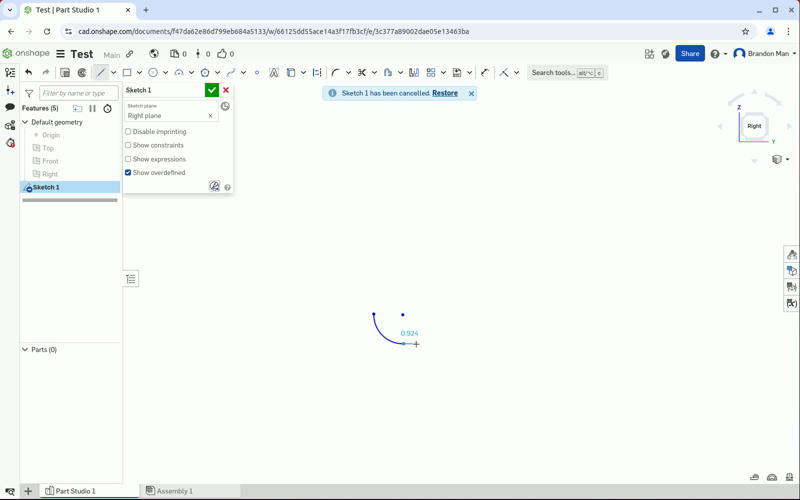
scroll(6)
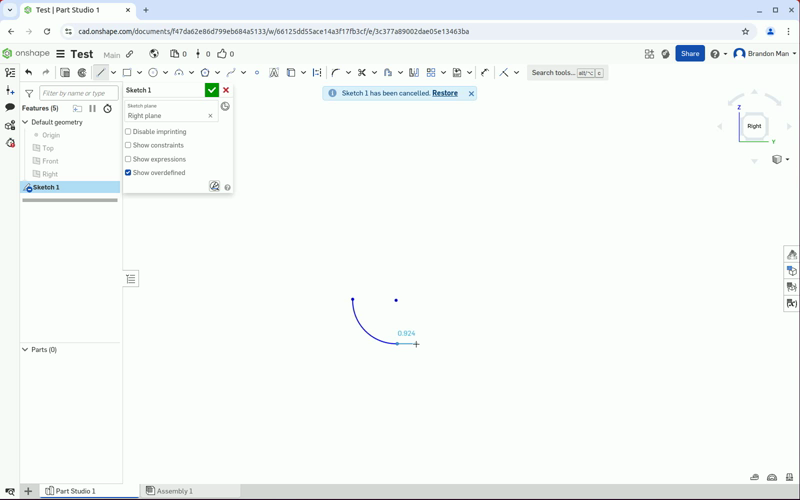
scroll(6)
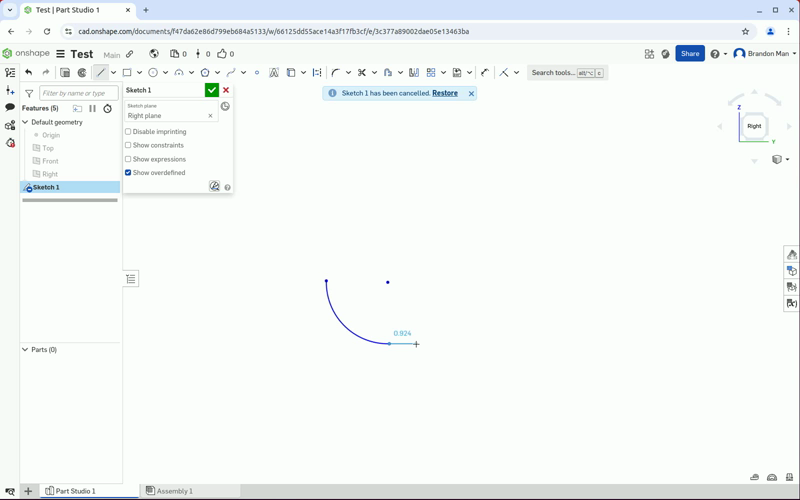
scroll(6)
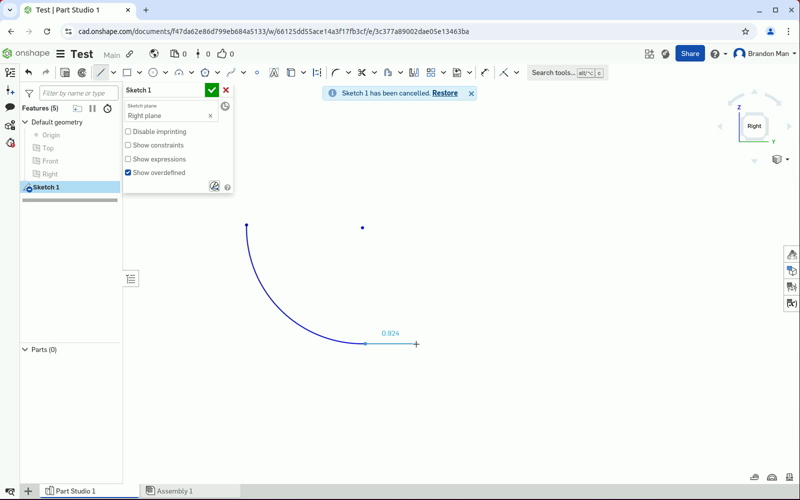
click(416, 343)
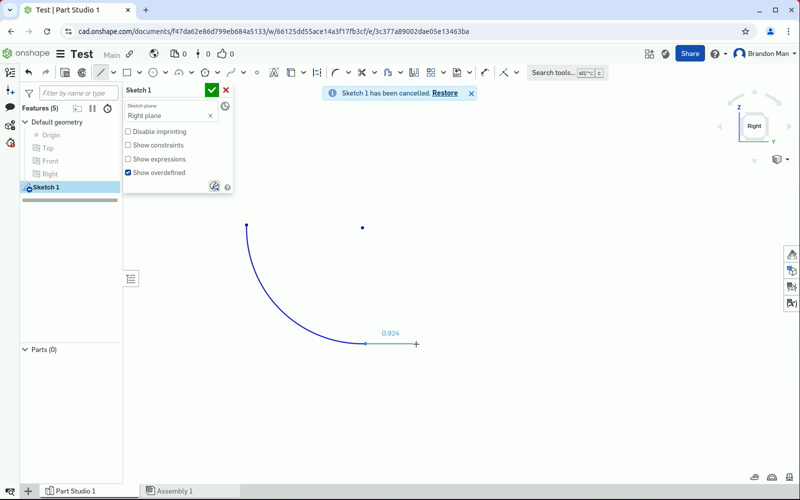
scroll(-6)
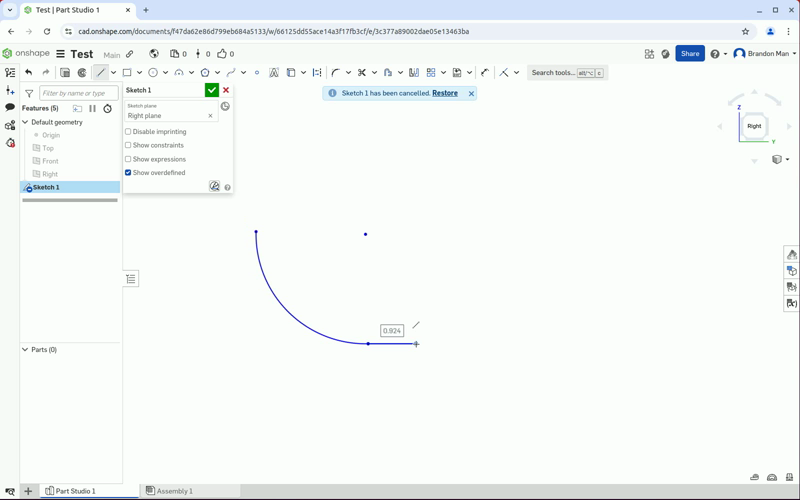
scroll(-6)
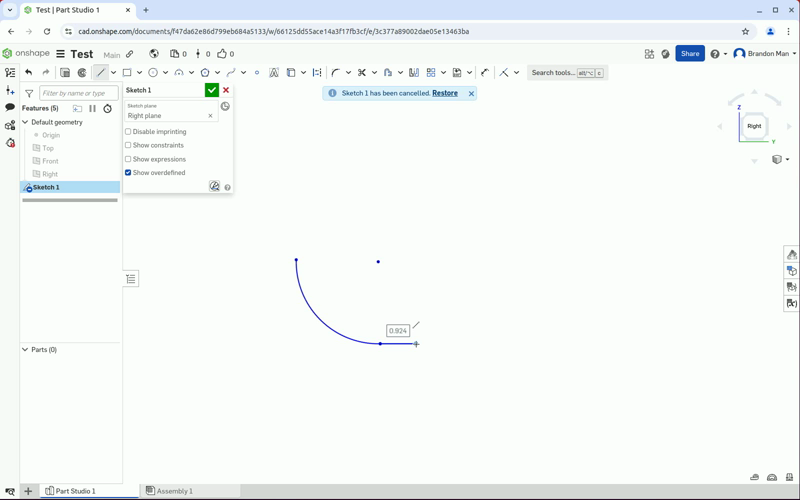
scroll(-6)
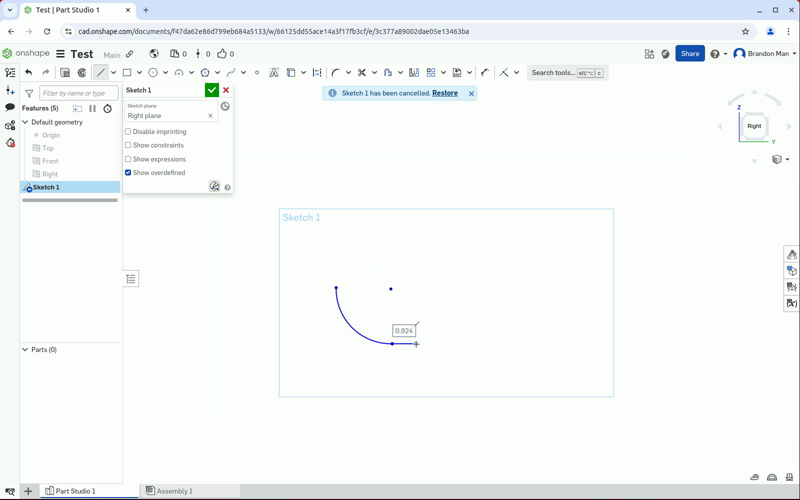
scroll(-6)
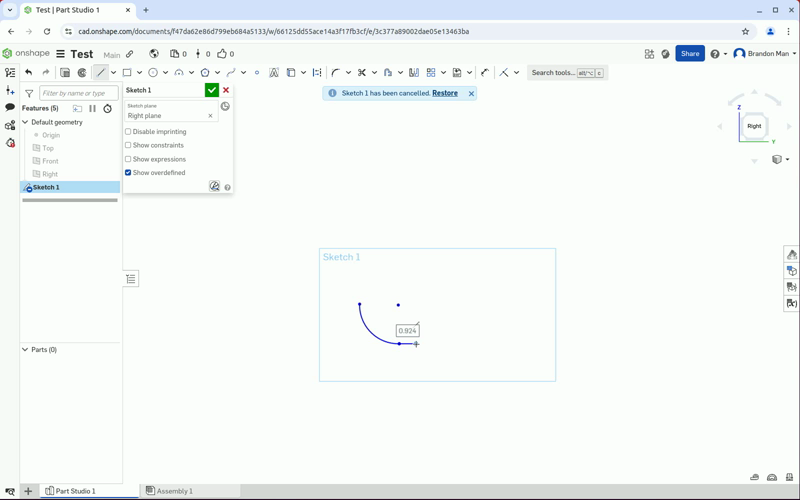
scroll(-6)
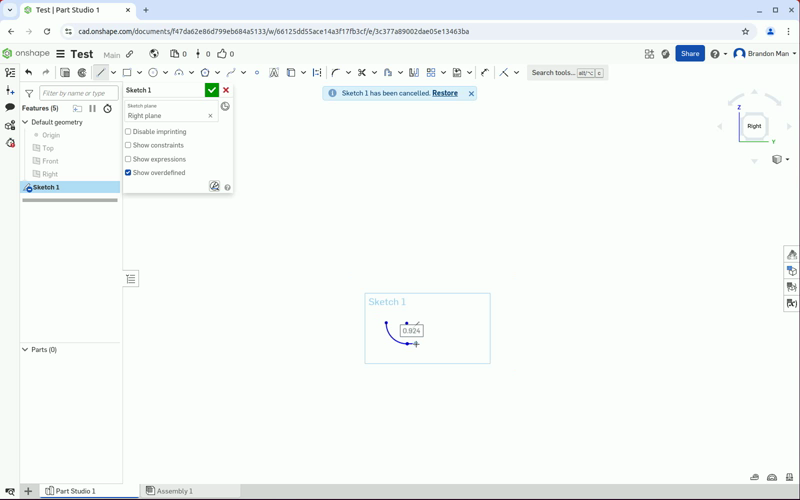
scroll(-6)
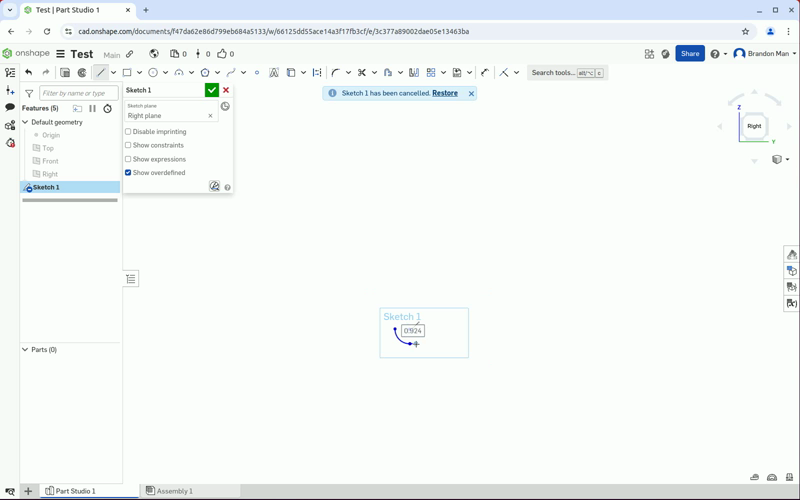
scroll(-6)
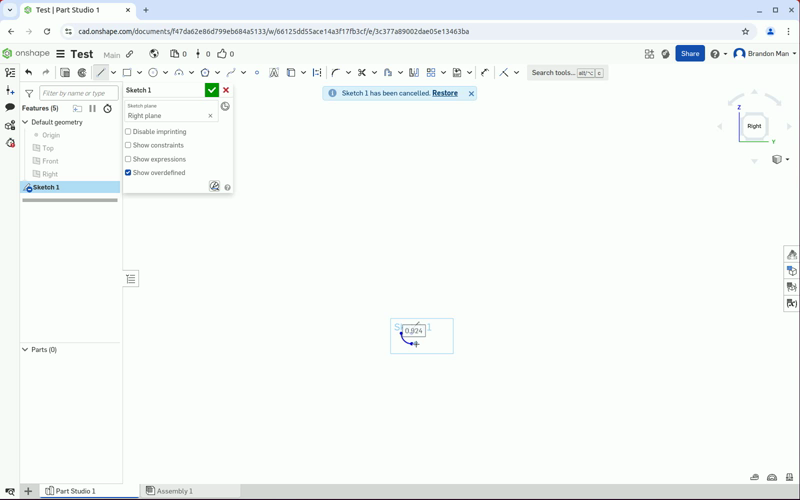
key_up(shift)
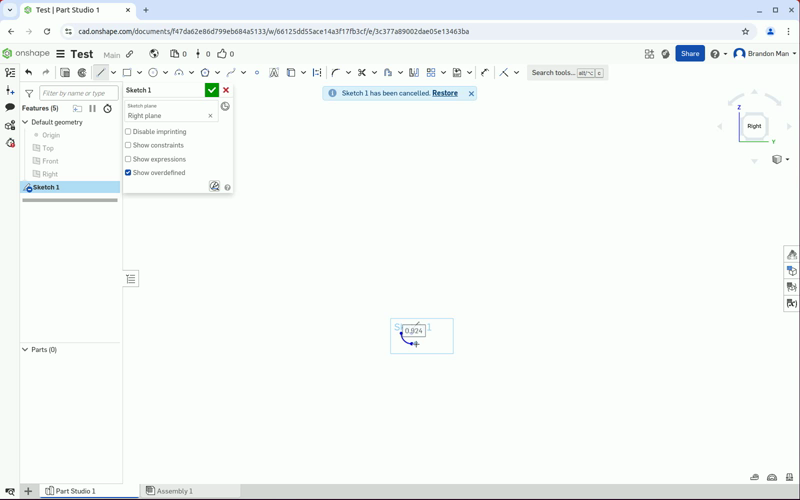
key(esc)
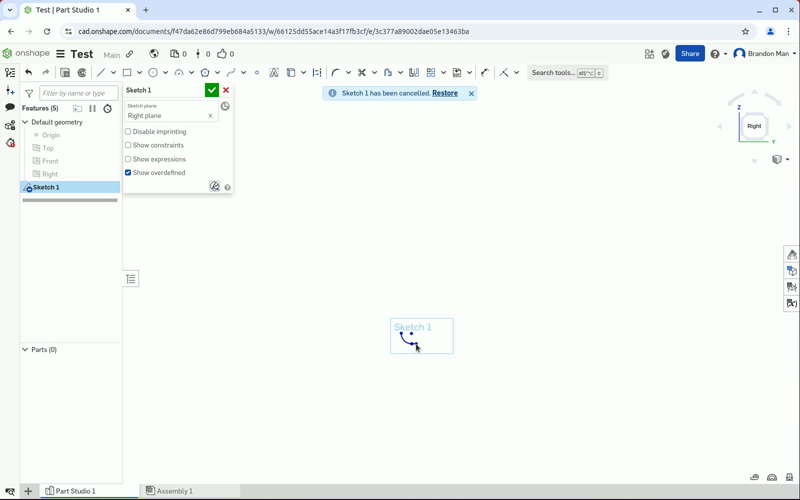
key(a)
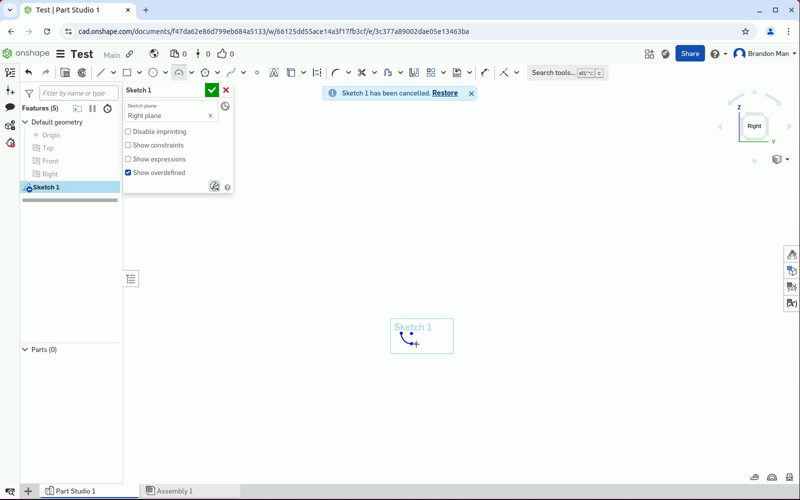
mouse_move(416, 343)
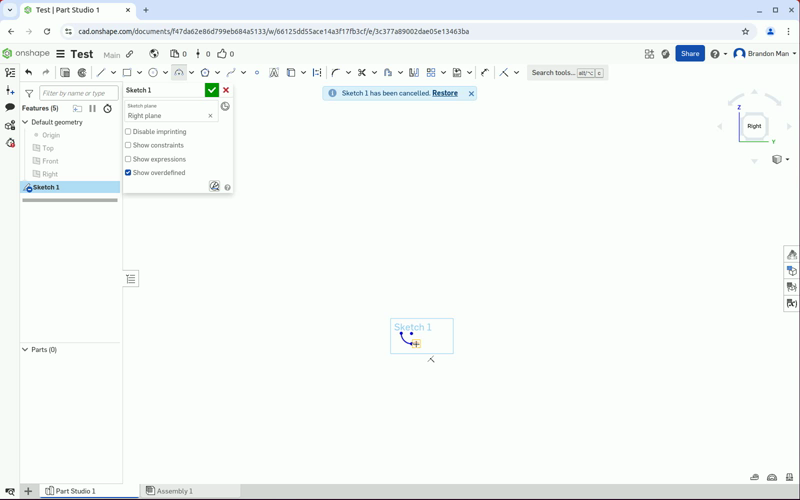
click(416, 343)
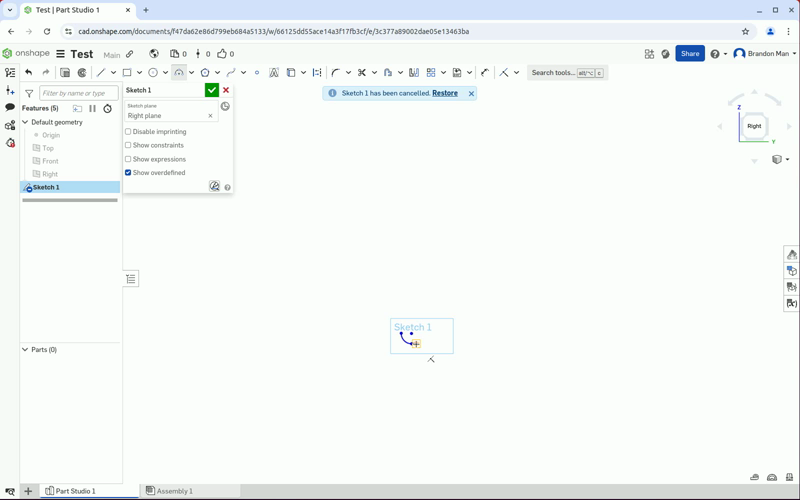
key_down(shift)
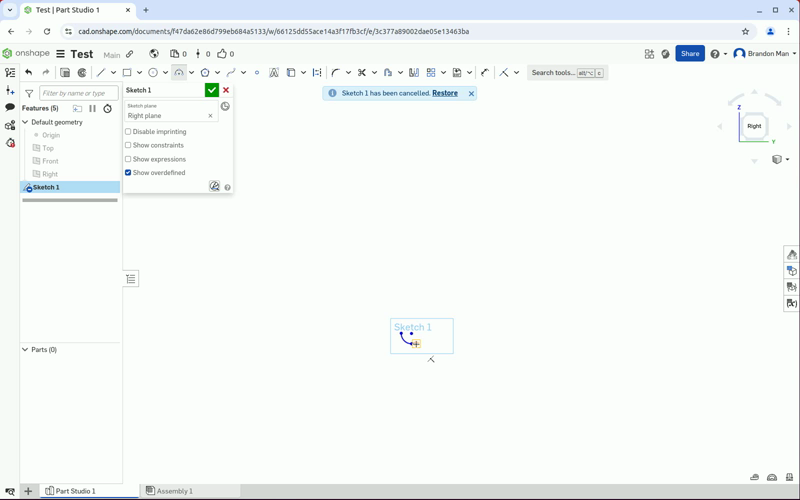
mouse_move(424, 336)
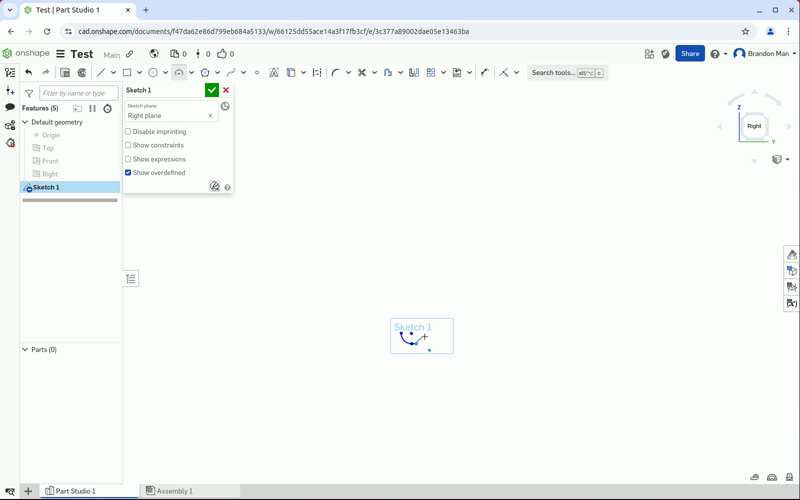
click(424, 336)
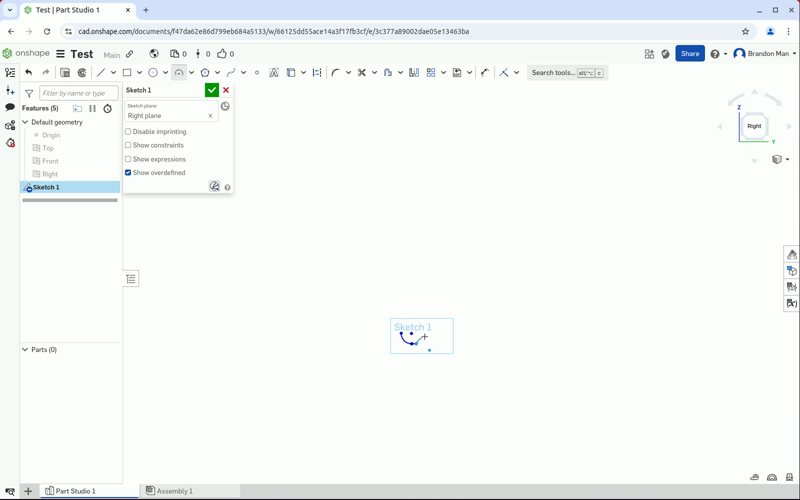
mouse_move(422, 341)
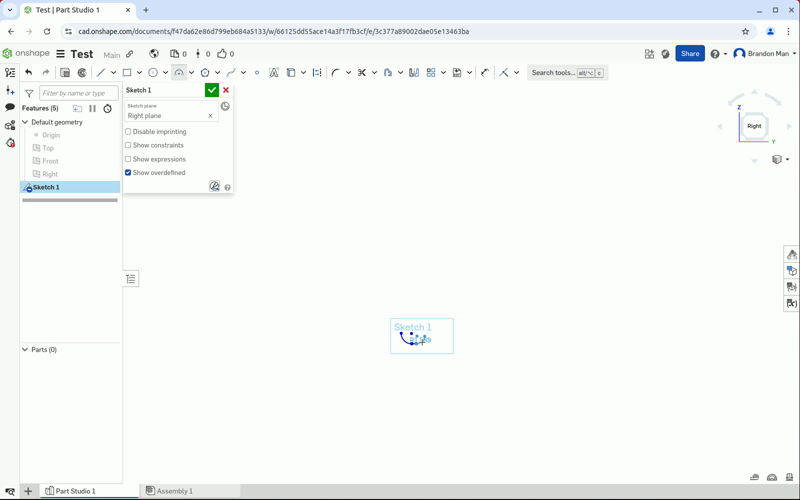
click(422, 341)
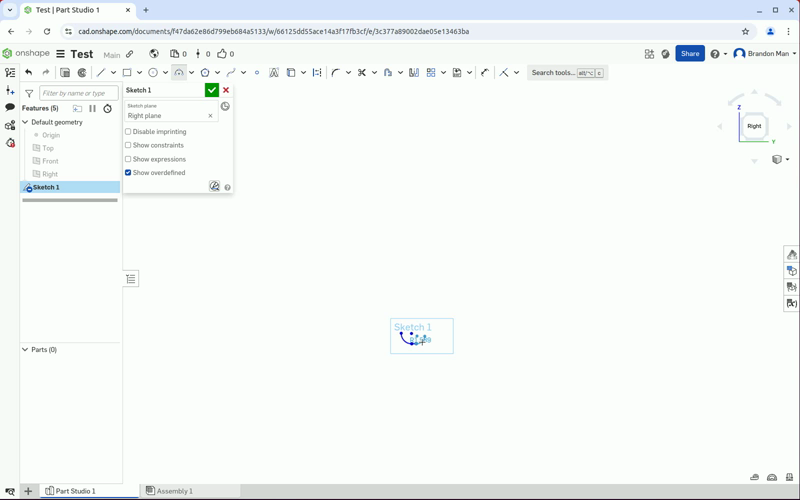
key_up(shift)
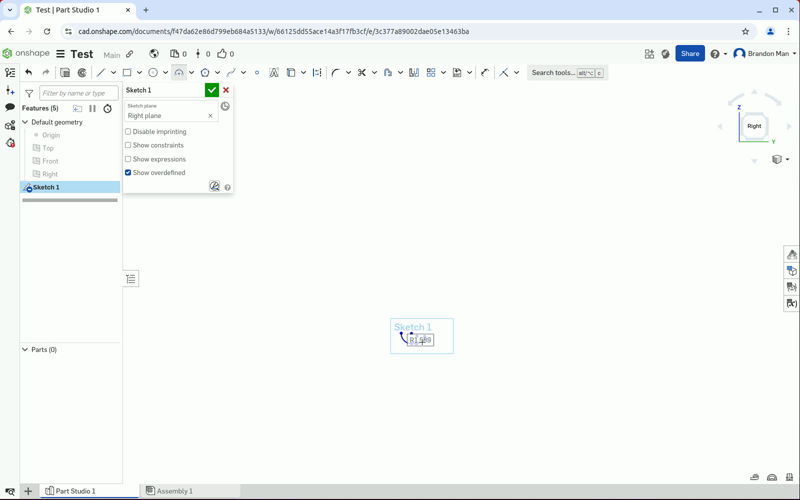
key(esc)
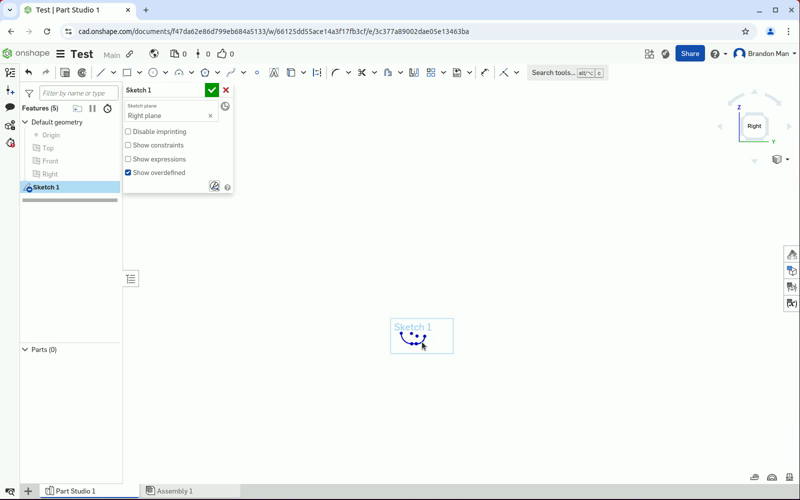
key(l)
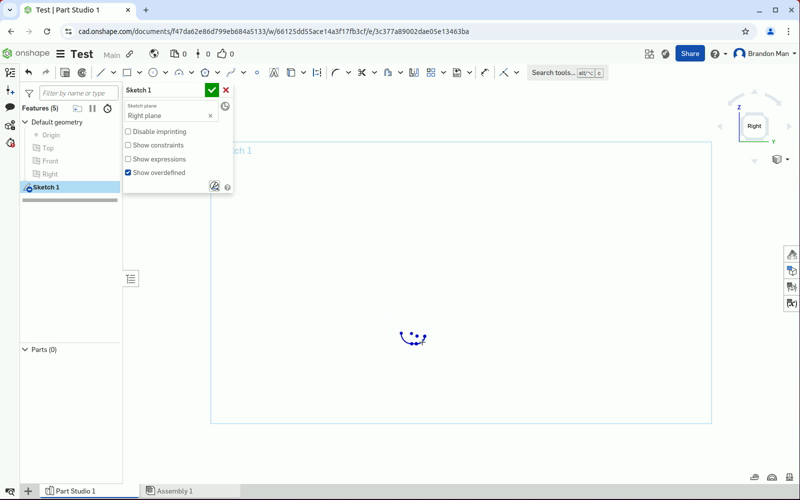
mouse_move(424, 336)
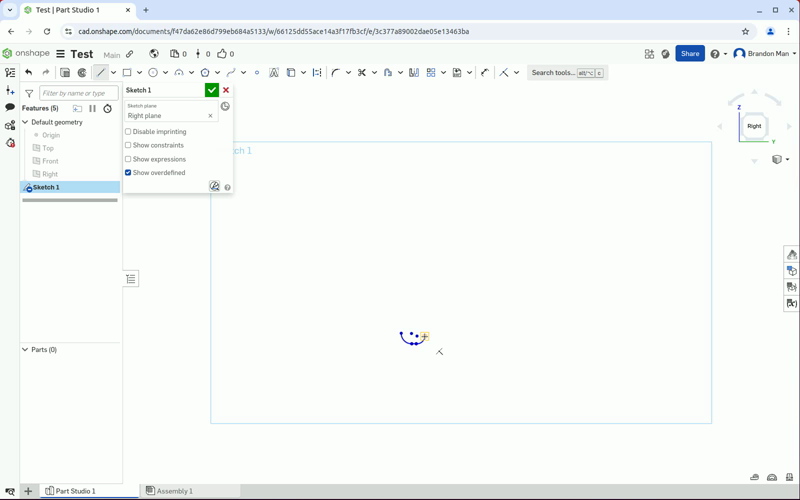
click(424, 336)
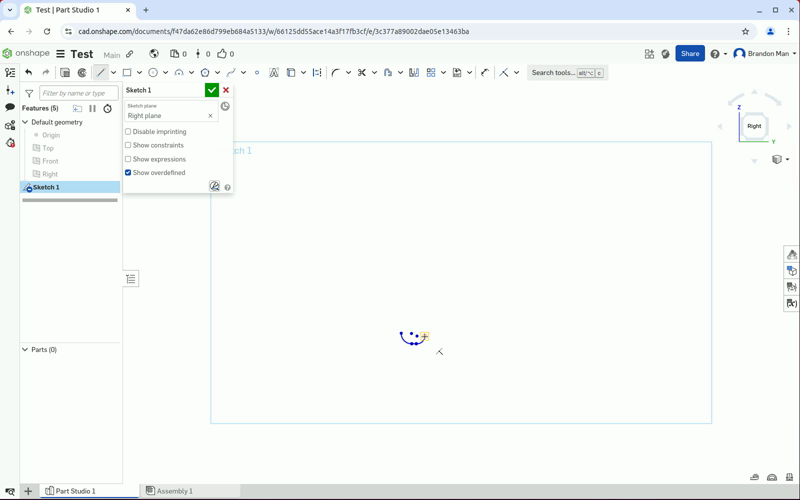
key_down(shift)
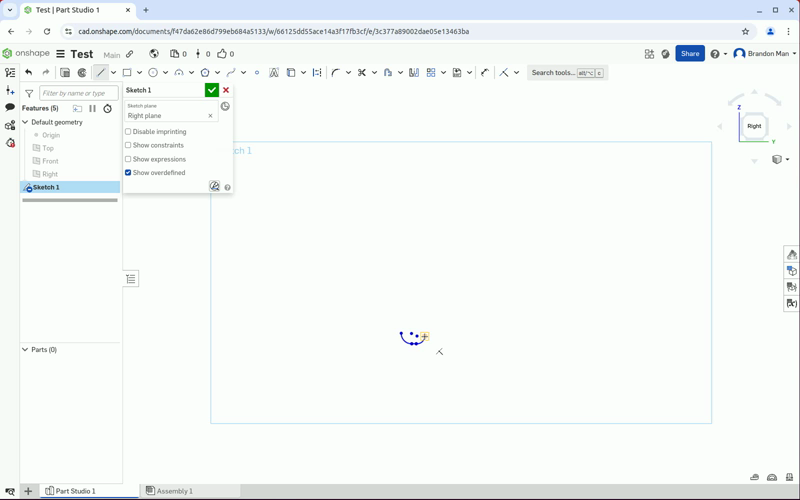
mouse_move(424, 268)
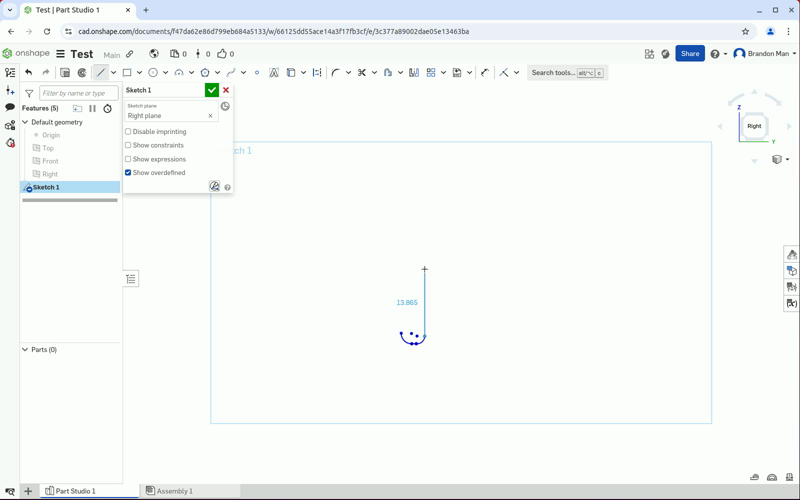
click(424, 268)
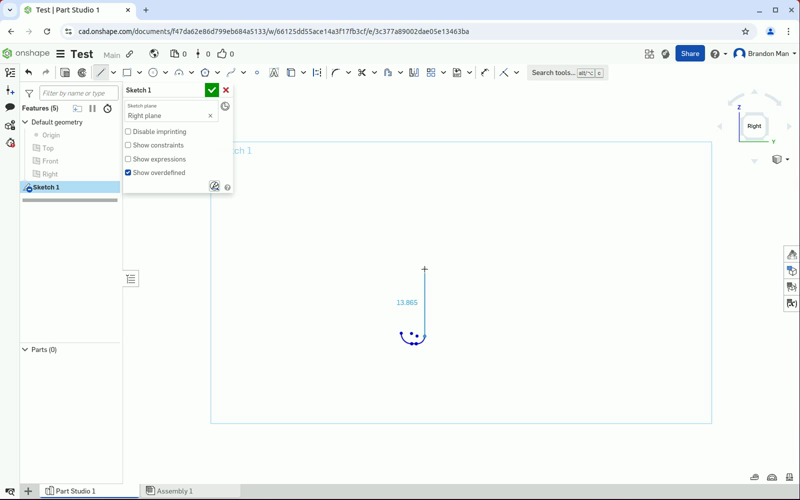
key_up(shift)
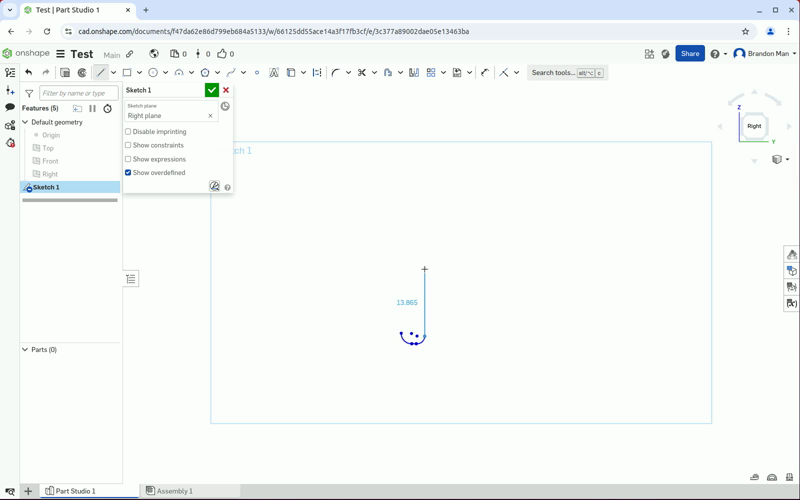
key_down(shift)
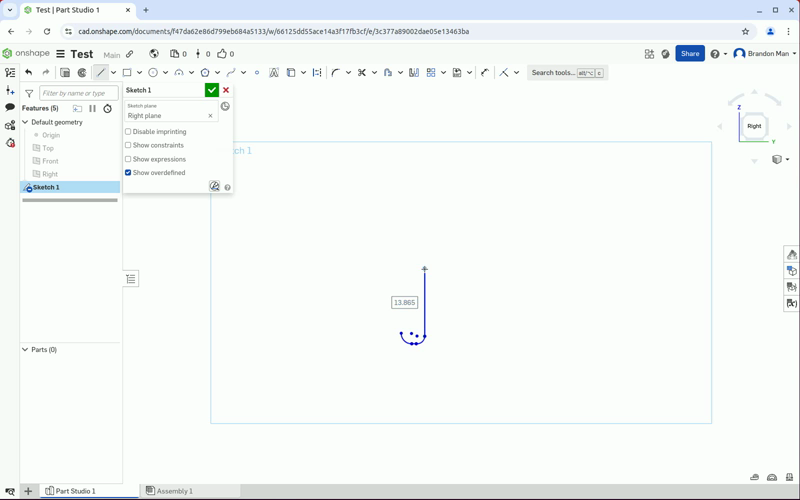
mouse_move(454, 268)
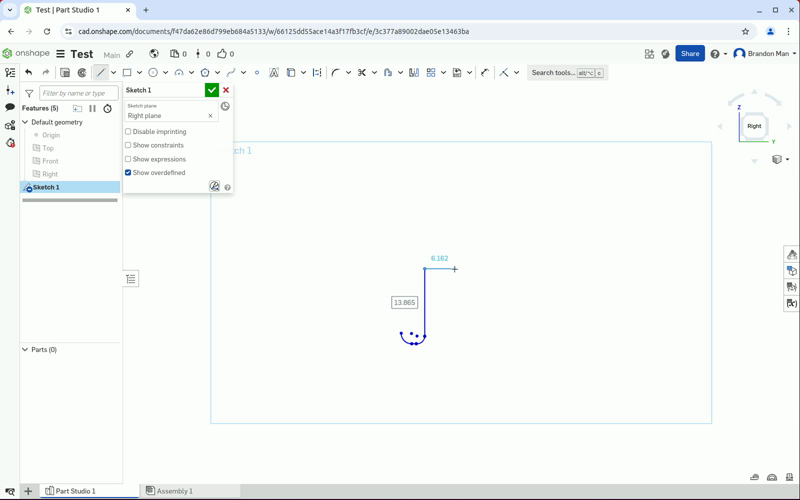
mouse_move(424, 256)
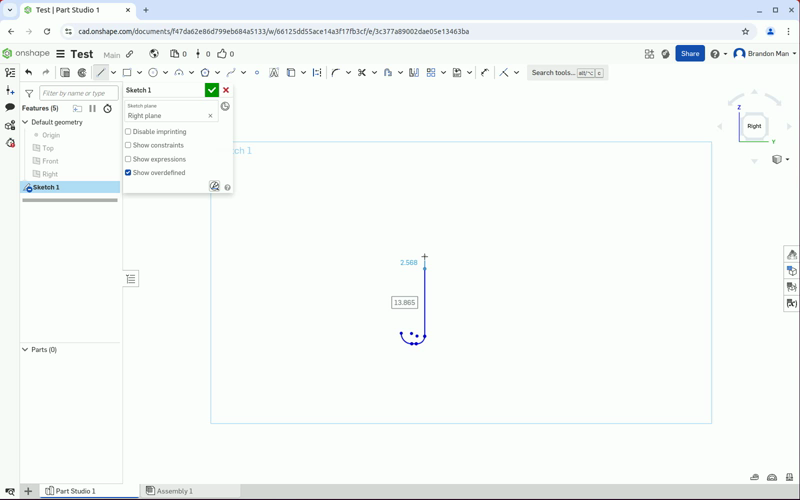
click(424, 256)
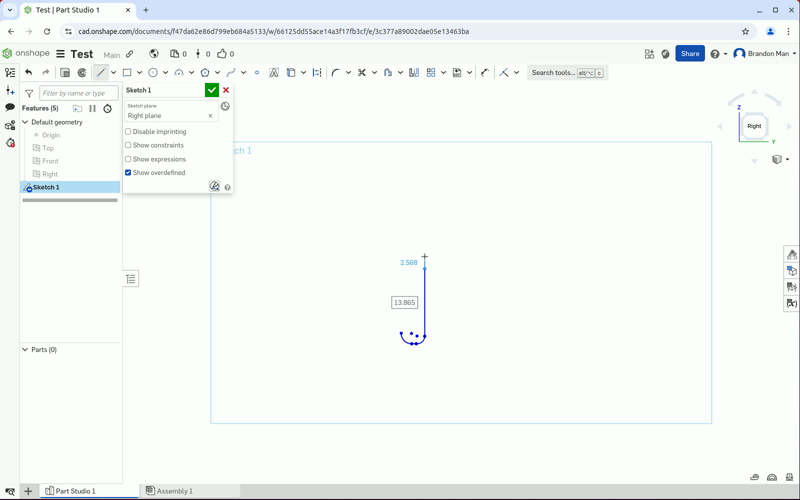
key_up(shift)
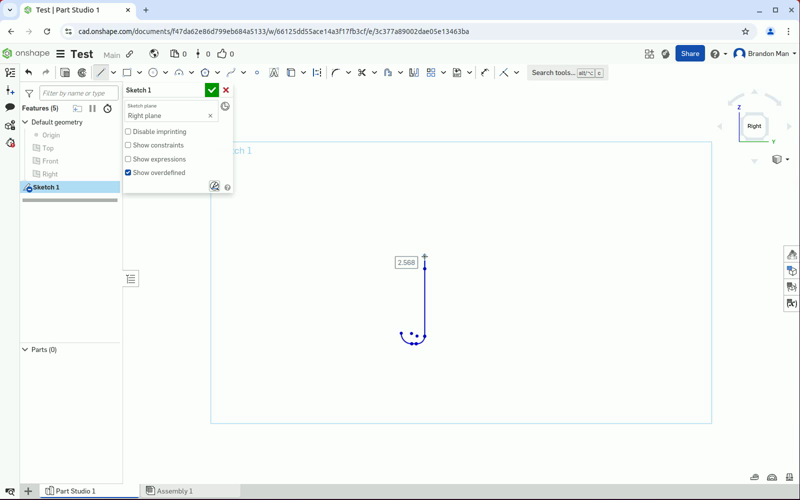
key_down(shift)
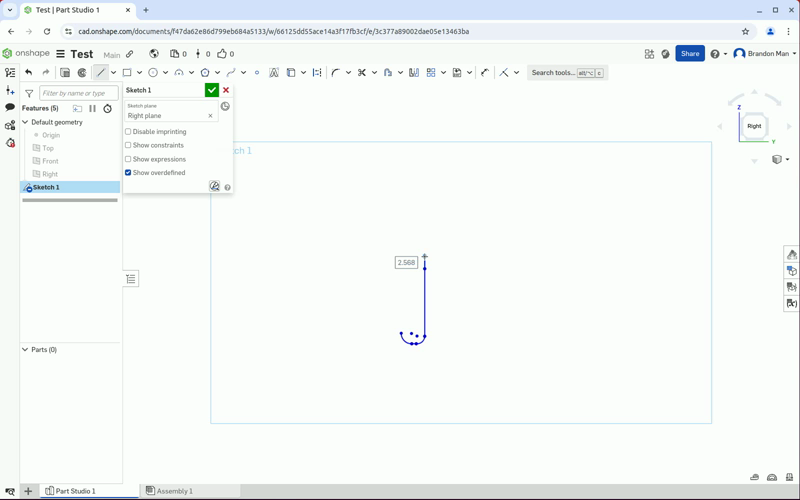
mouse_move(454, 256)
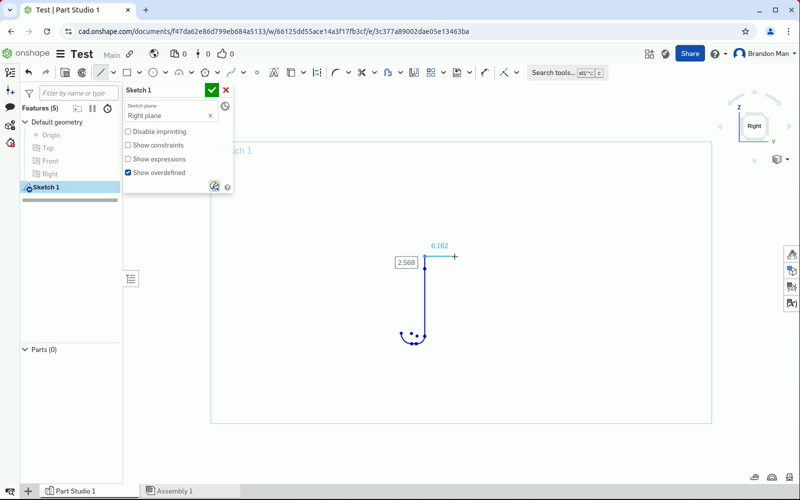
mouse_move(424, 242)
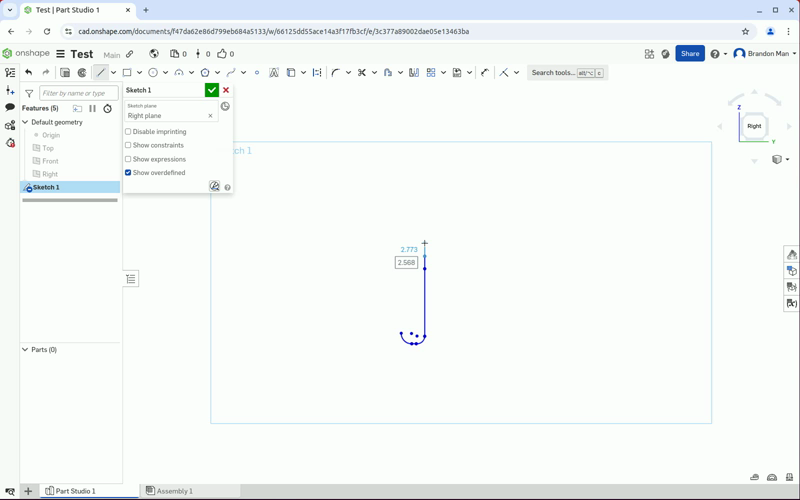
click(424, 242)
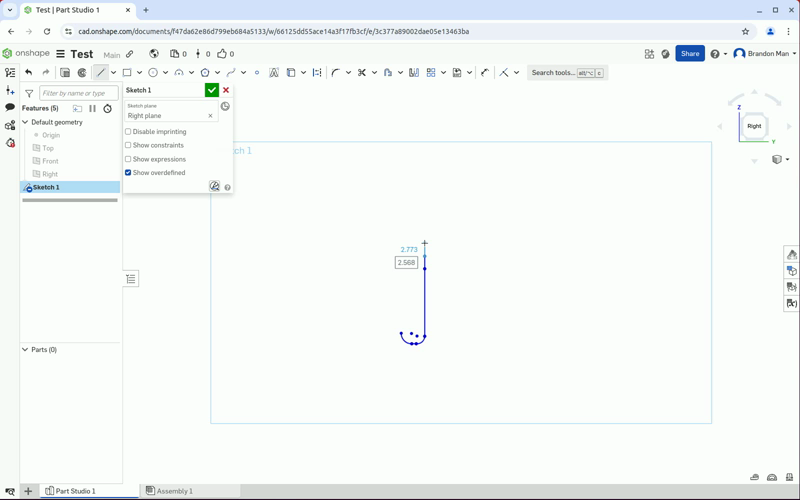
key_up(shift)
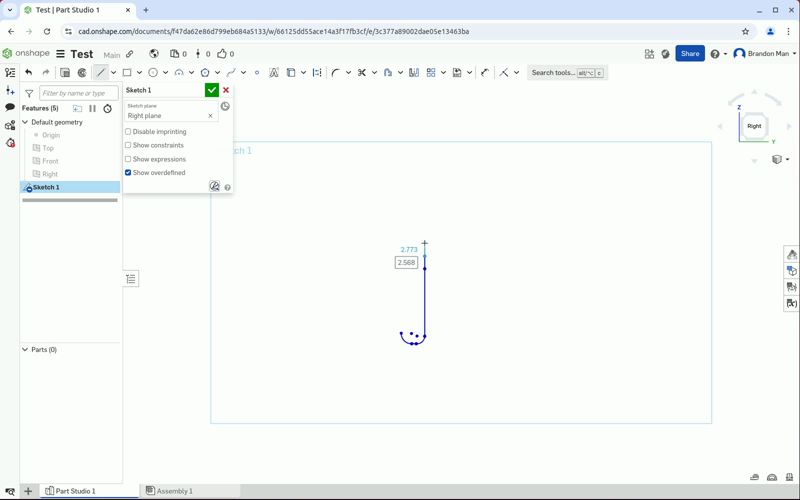
key_down(shift)
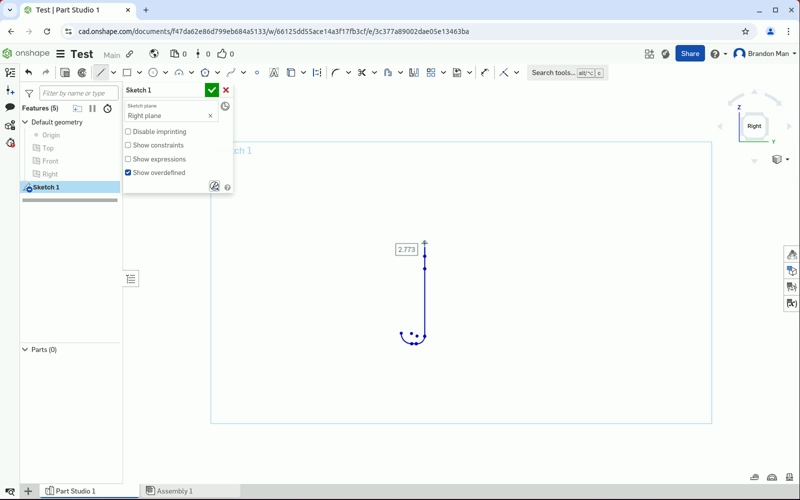
mouse_move(454, 242)
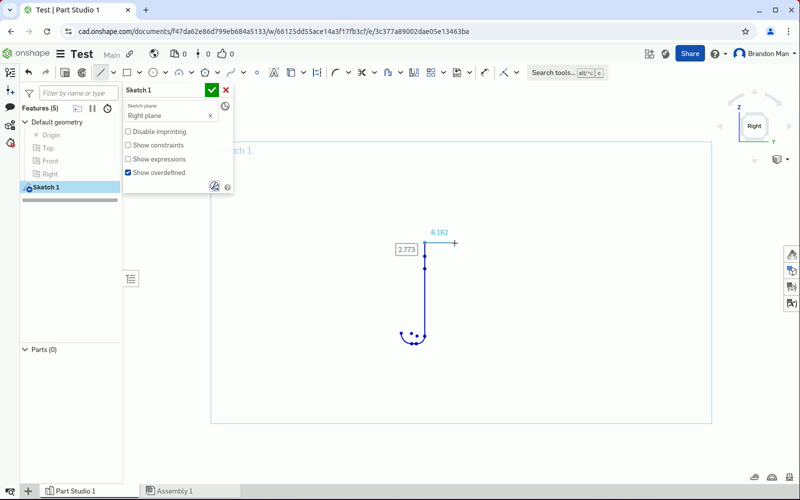
mouse_move(411, 242)
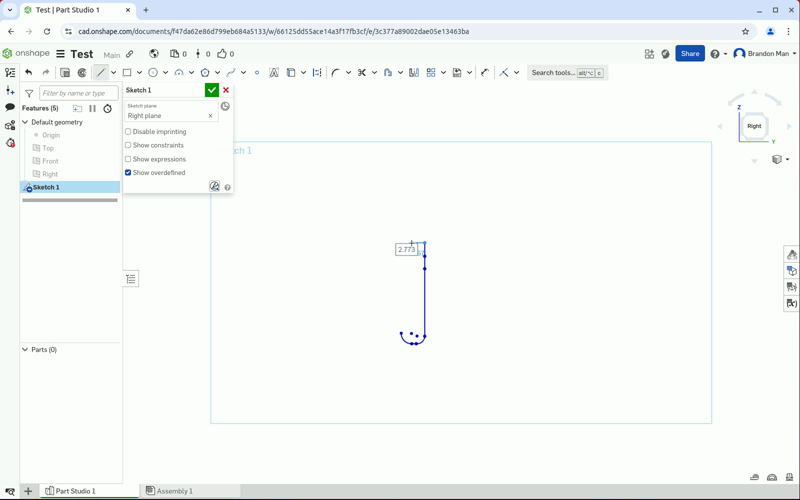
click(411, 242)
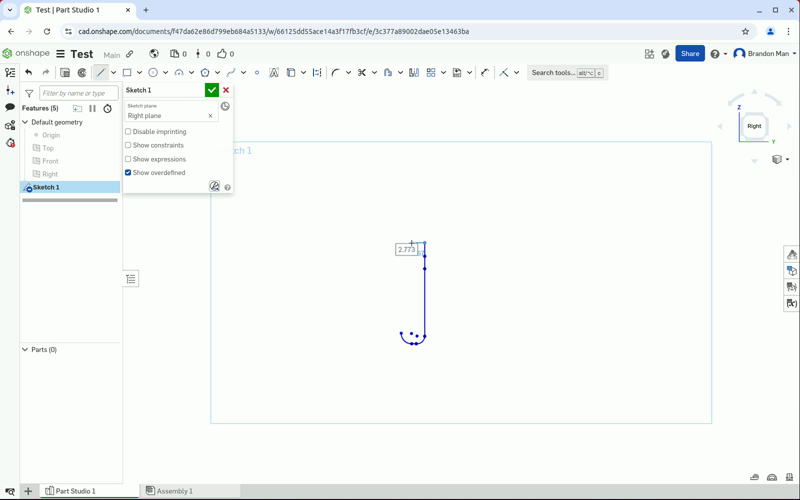
key_up(shift)
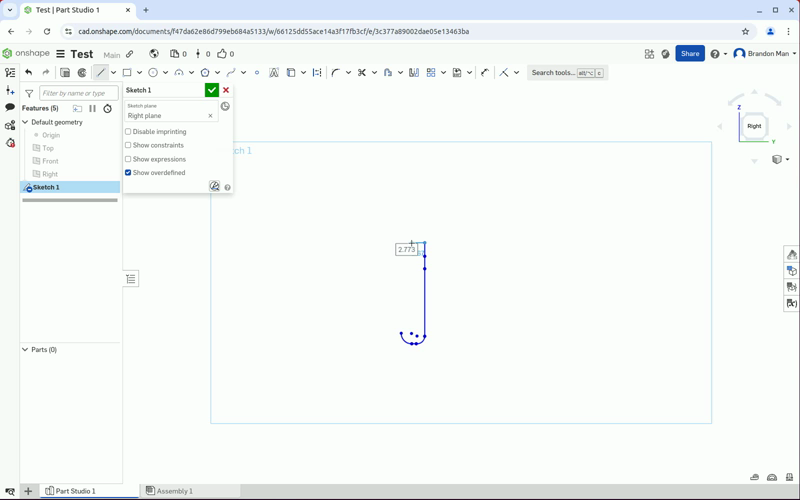
key(esc)
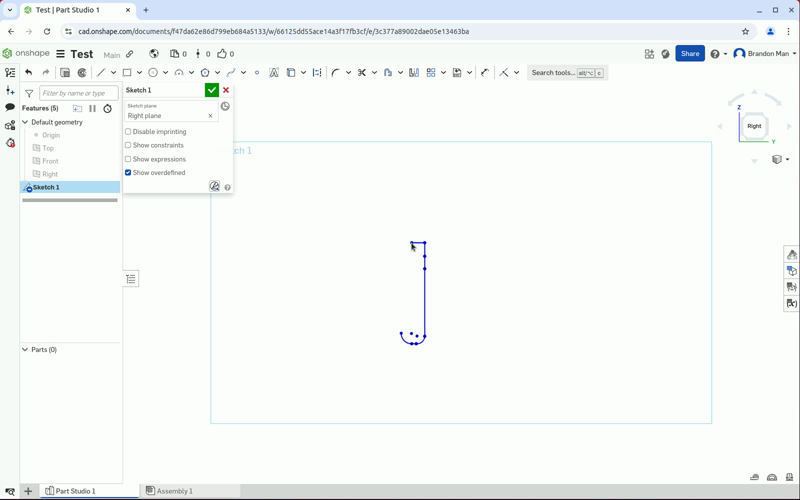
key(a)
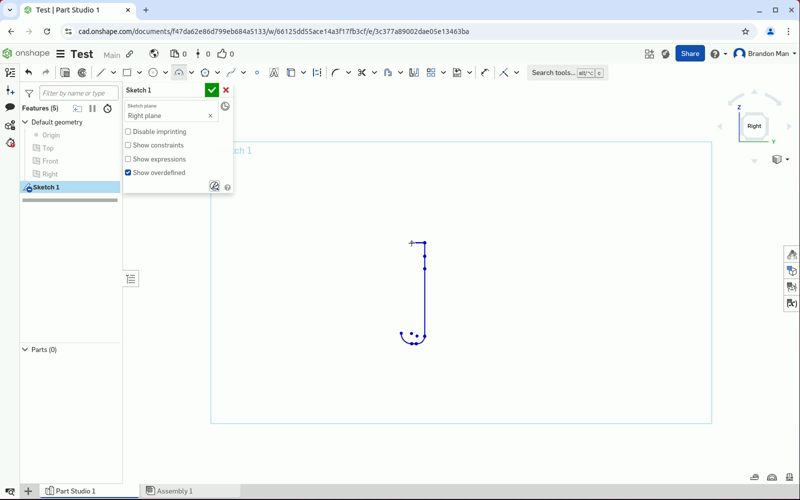
mouse_move(411, 242)
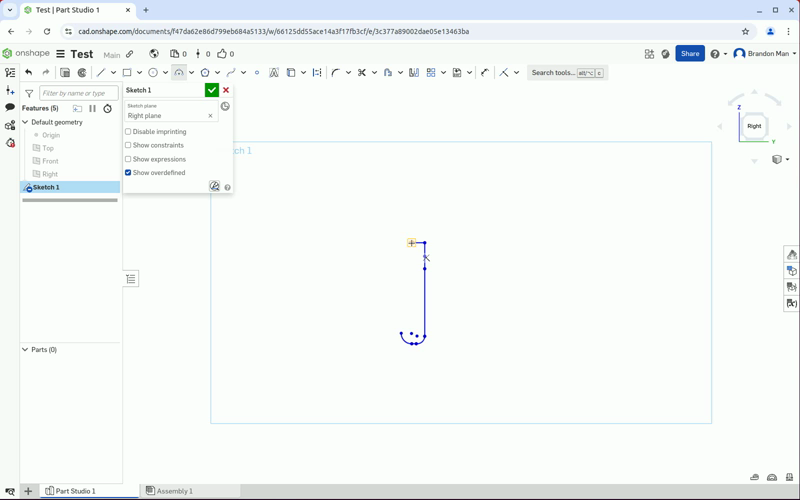
click(411, 242)
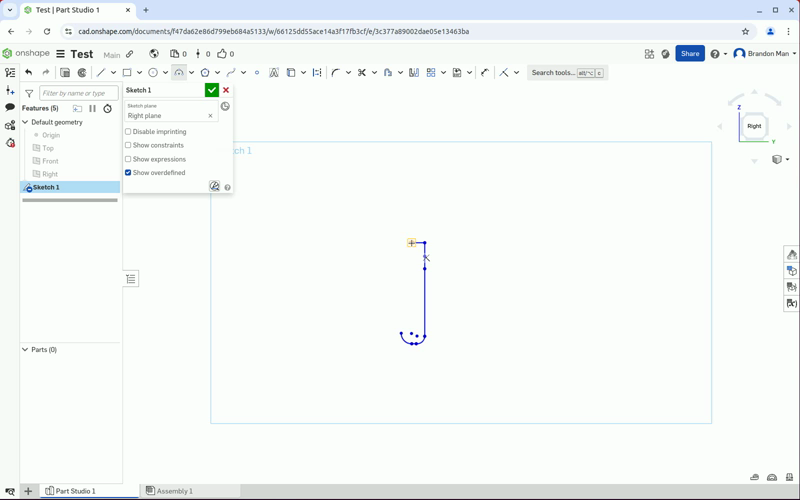
key_down(shift)
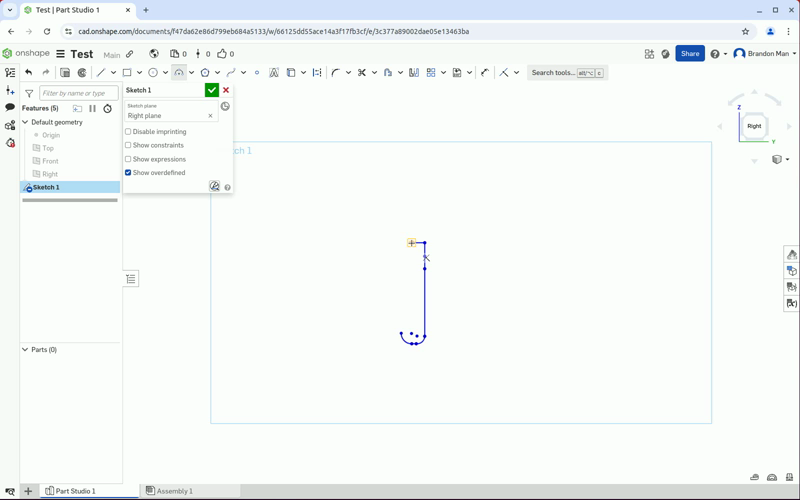
mouse_move(401, 253)
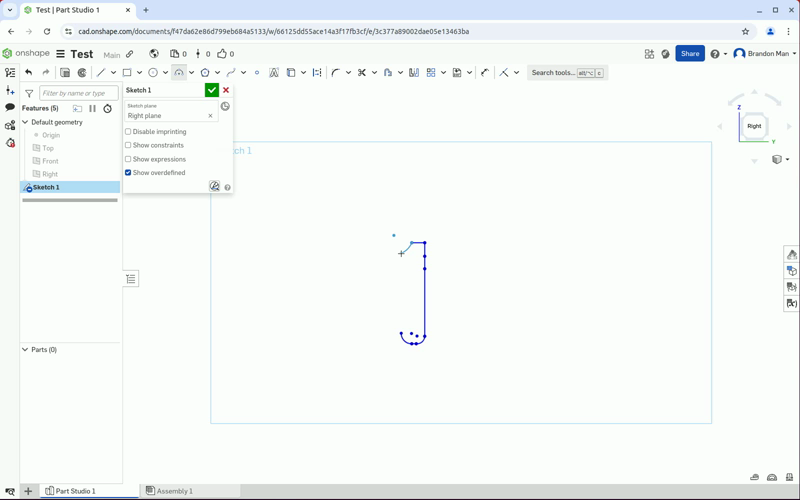
click(401, 253)
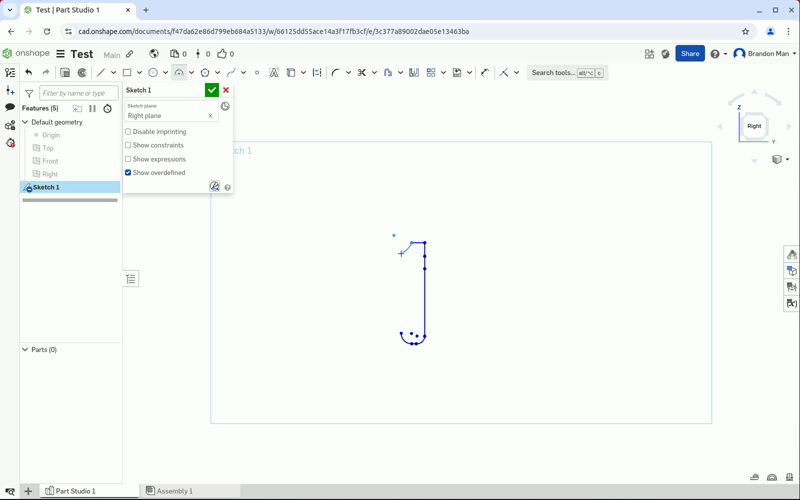
mouse_move(404, 246)
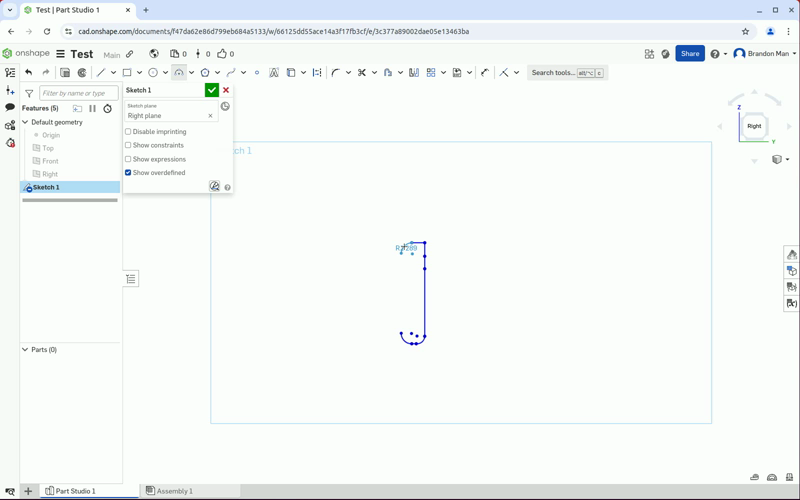
click(404, 246)
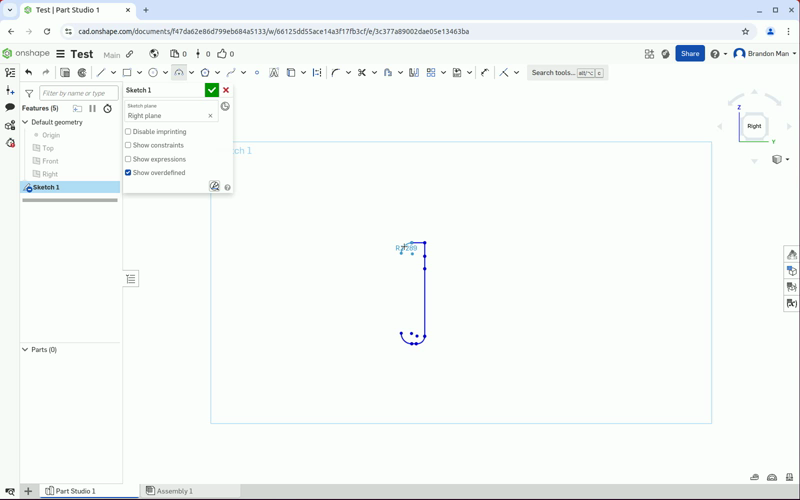
key_up(shift)
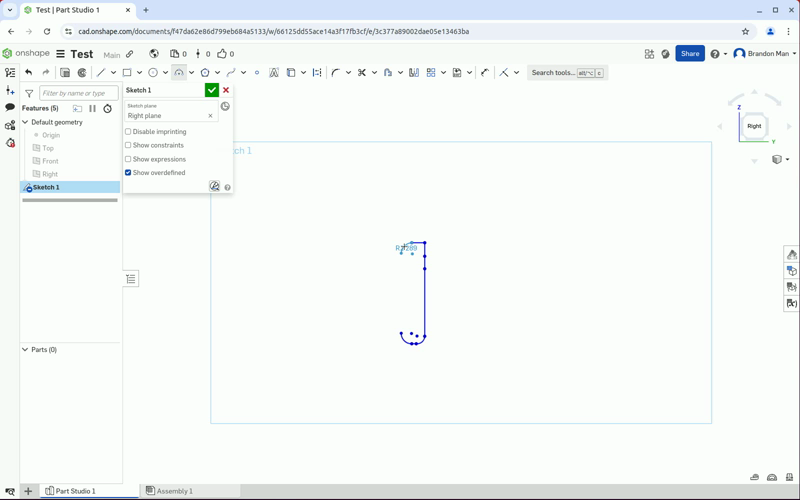
key(esc)
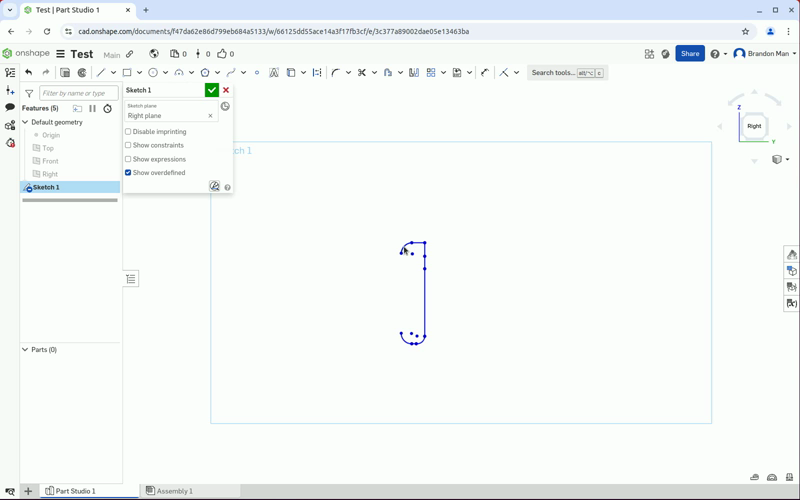
key(l)
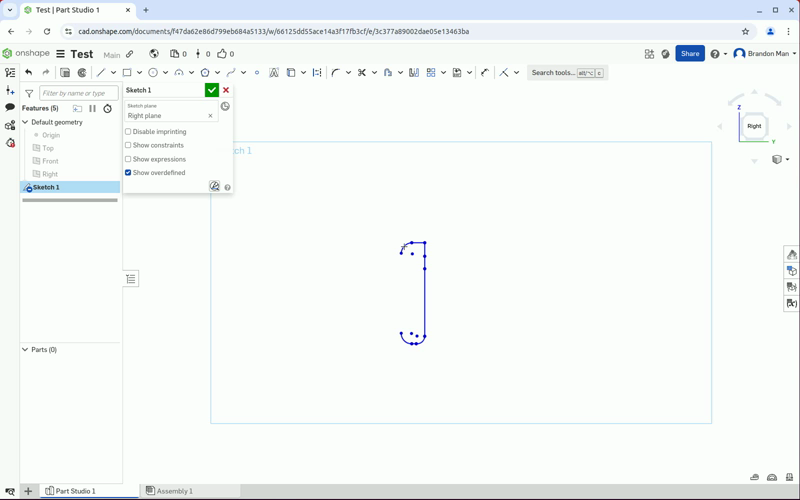
mouse_move(401, 253)
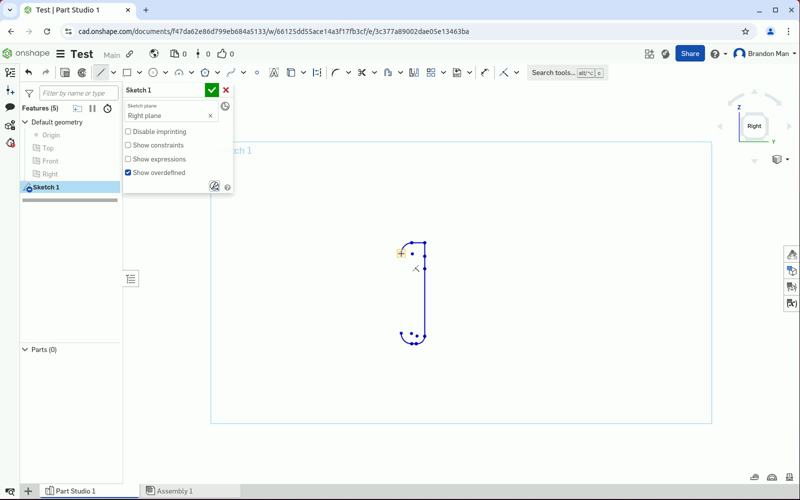
click(401, 253)
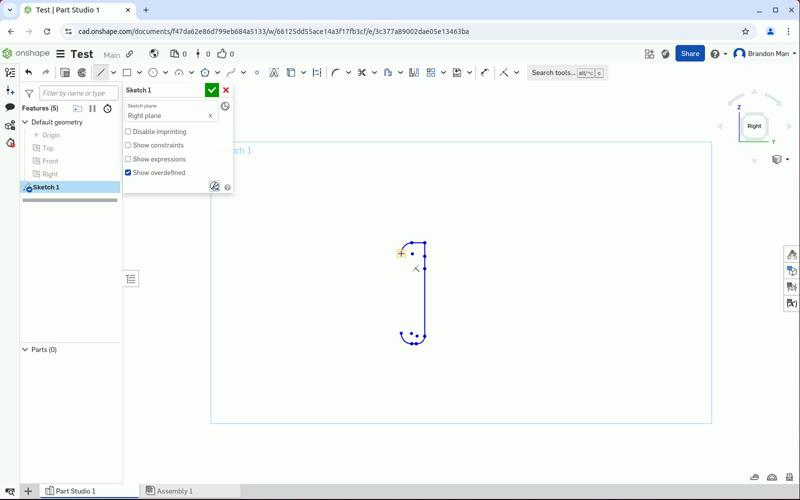
key_down(shift)
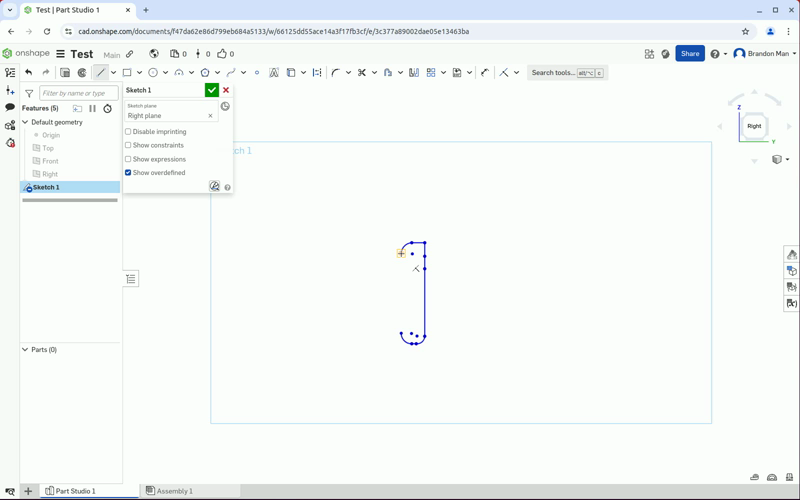
mouse_move(401, 333)
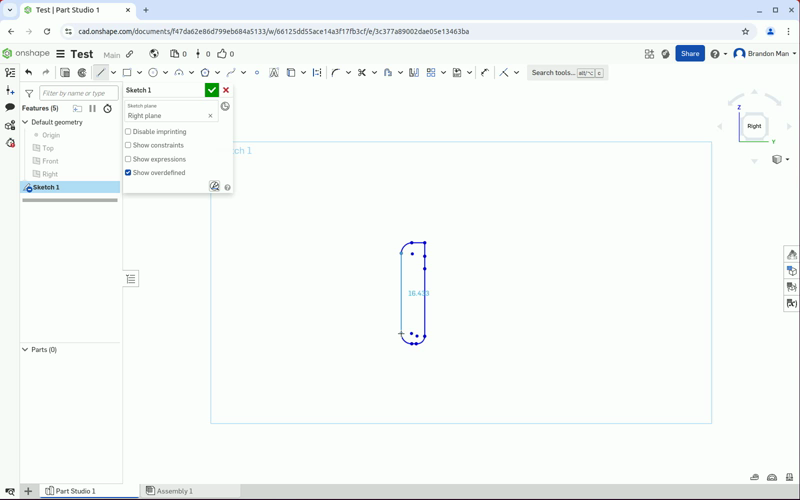
key_up(shift)
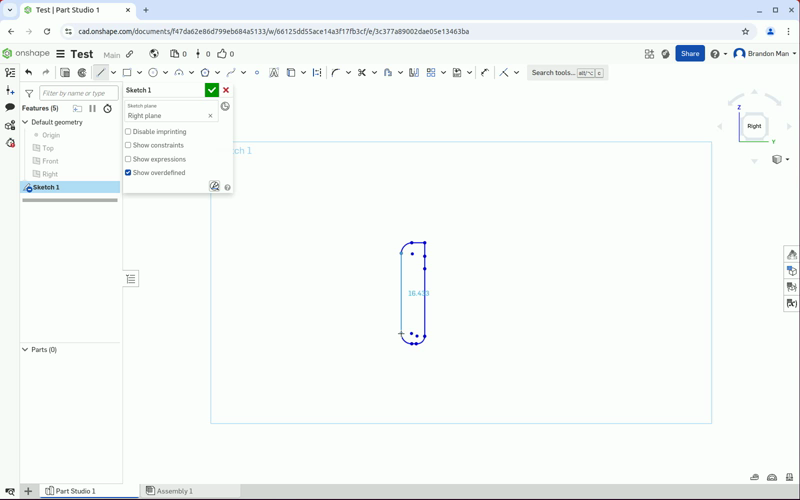
click(401, 333)
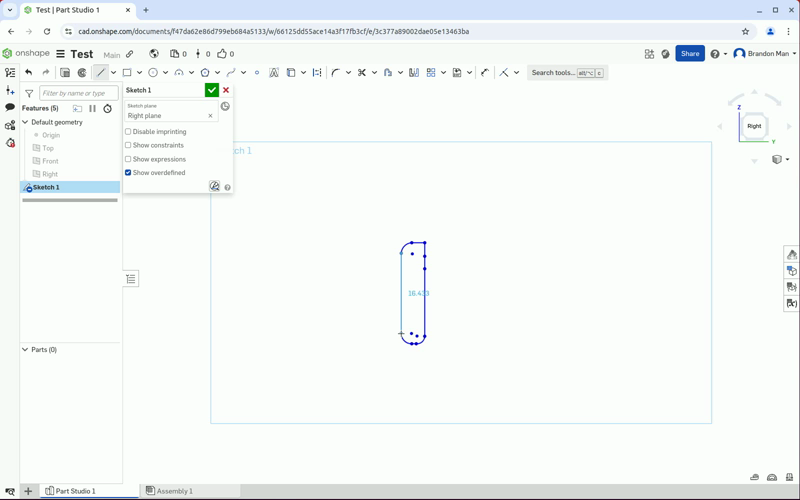
key(esc)
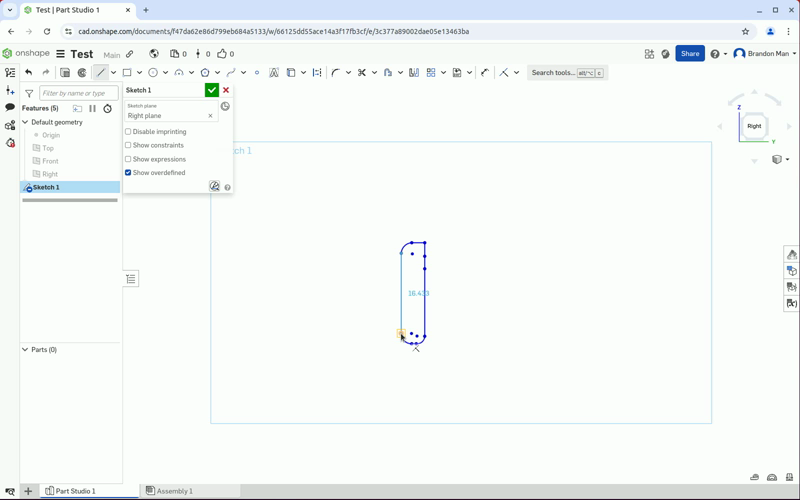
mouse_move(412, 277)
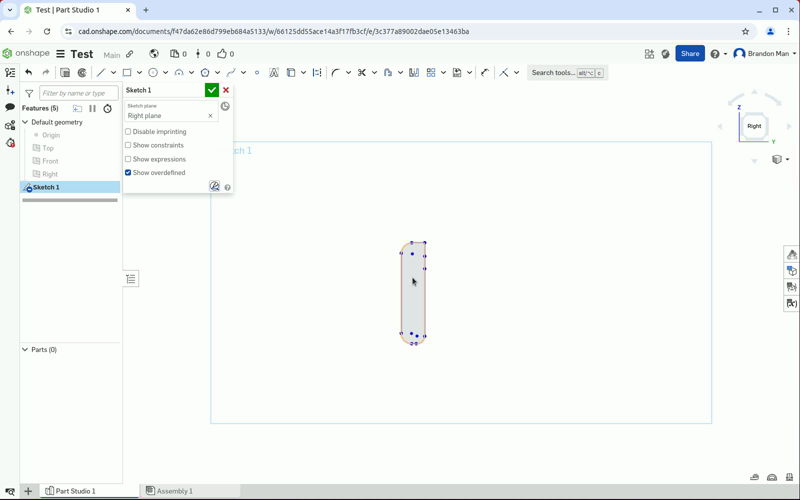
click(412, 277)
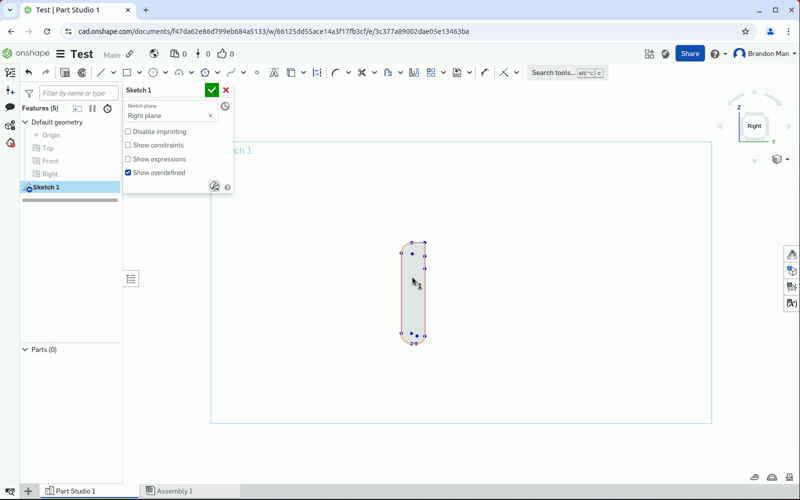
mouse_move(73, 352)
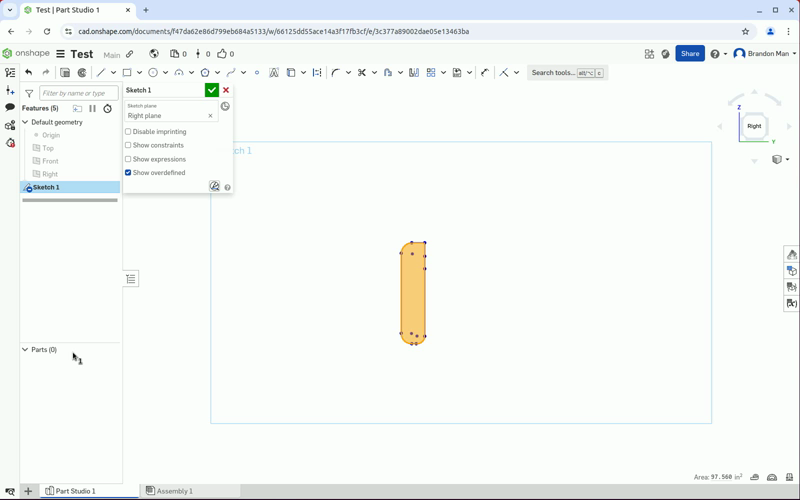
key(shift+y)
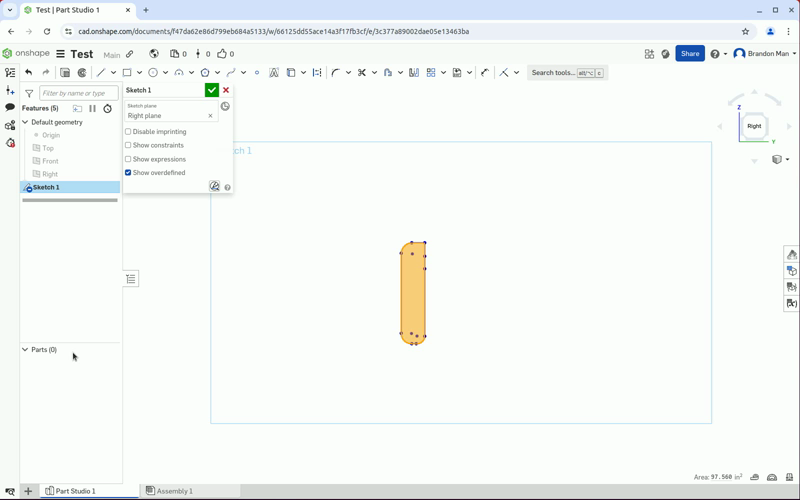
key(shift+e)
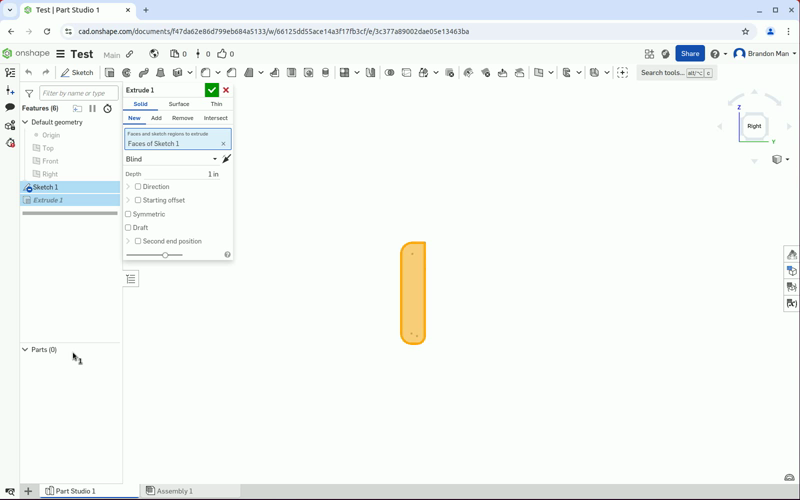
mouse_move(143, 106)
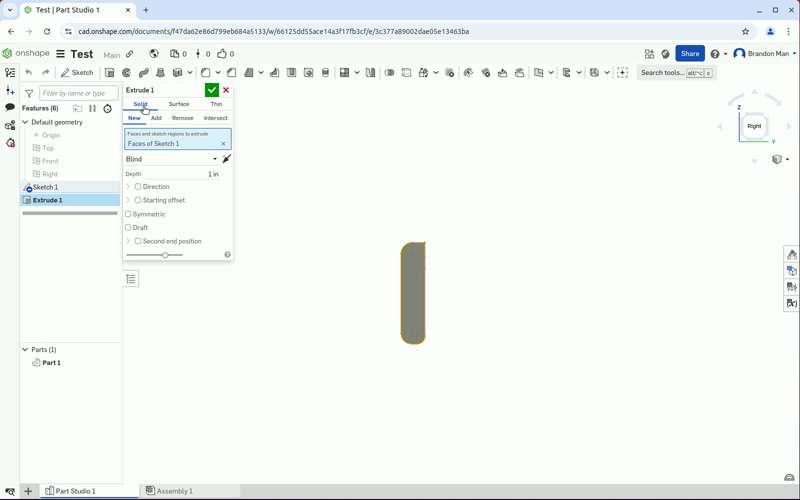
click(143, 106)
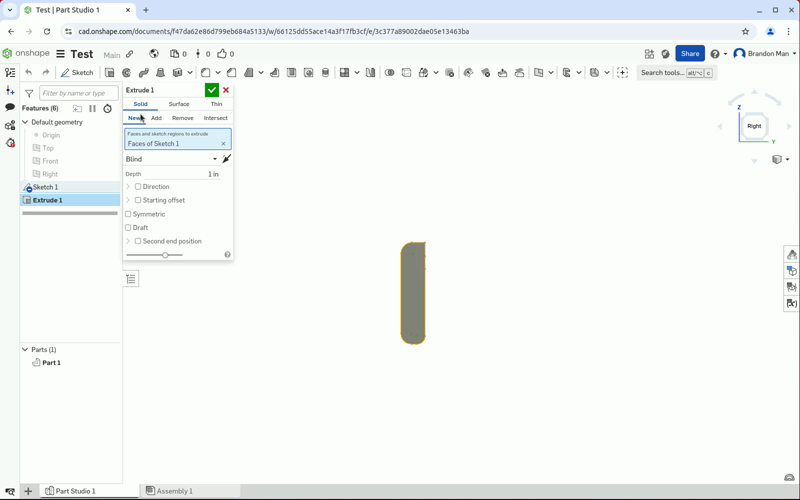
mouse_move(137, 120)
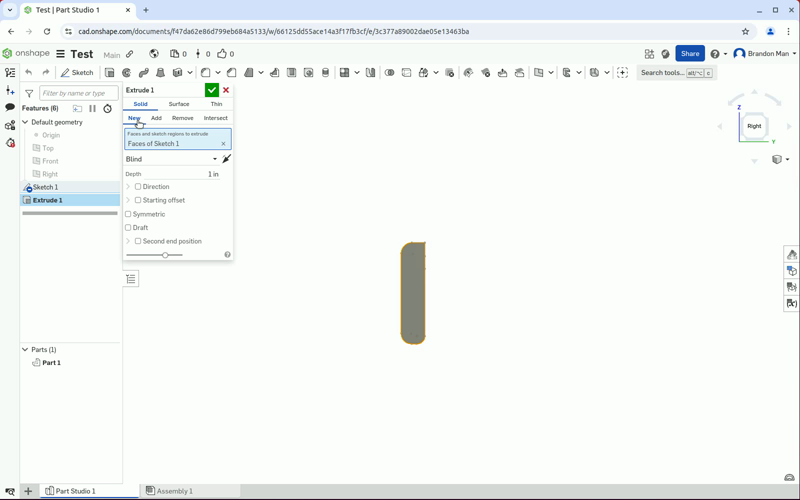
click(137, 120)
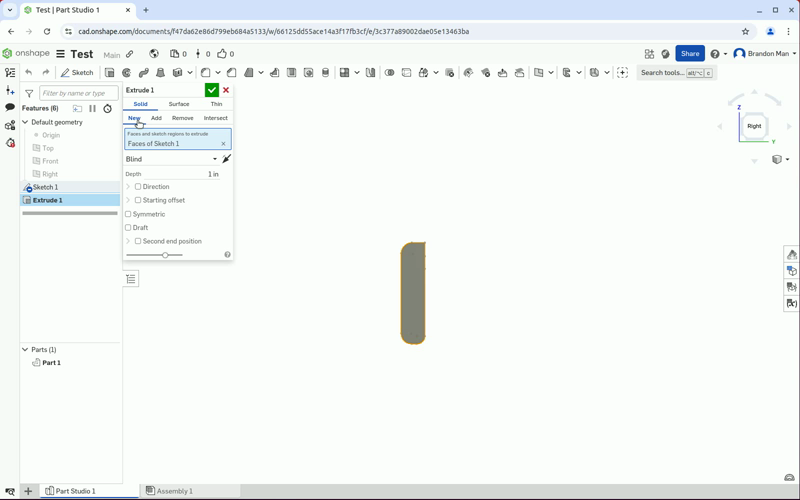
key(tab, 4)
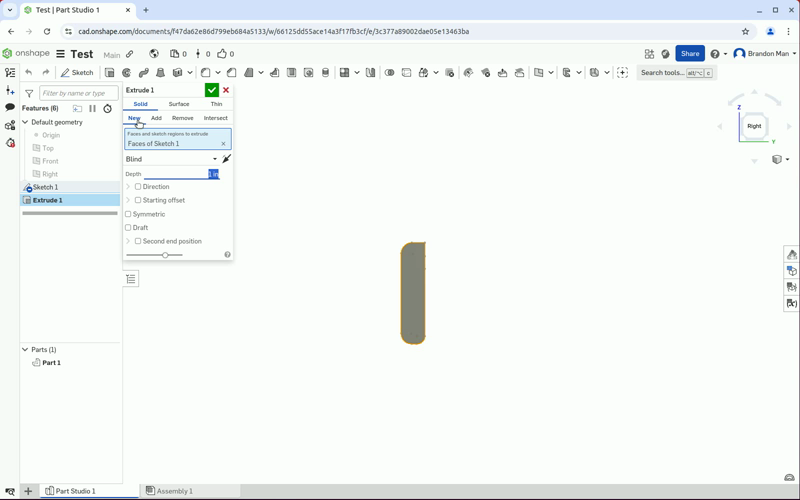
text(22.627)
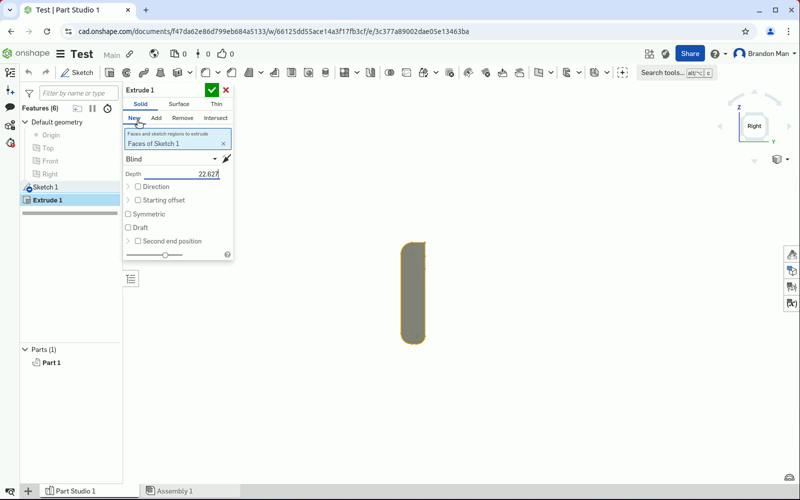
key(enter)
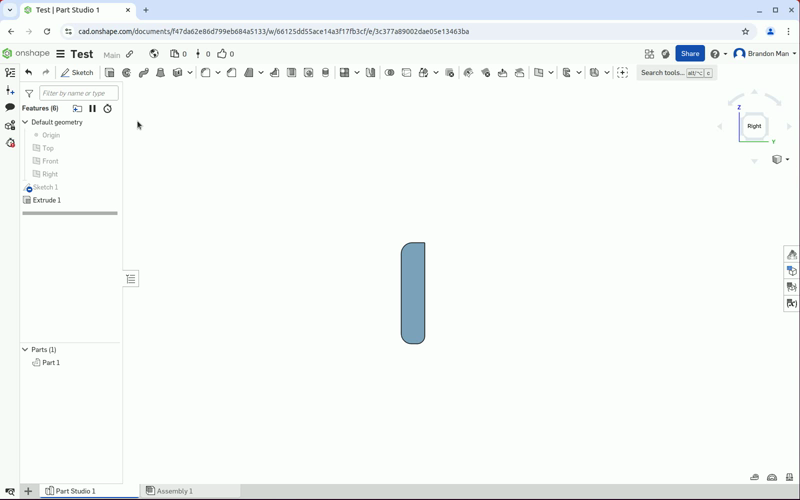
key(shift+h)
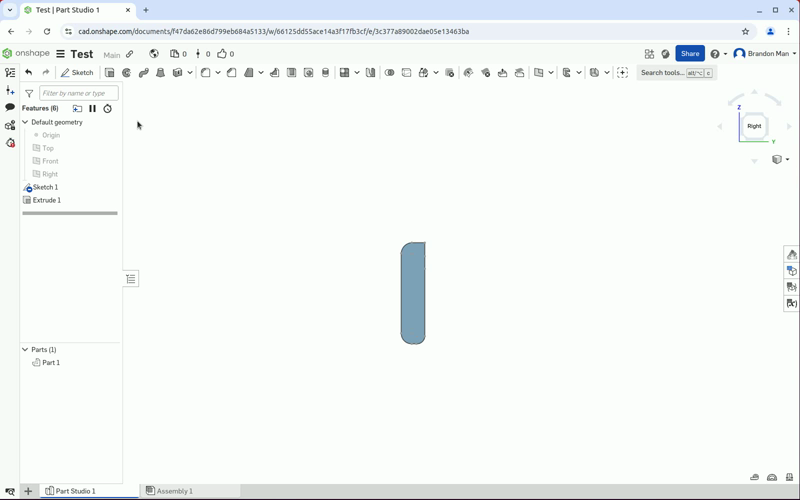
key(shift+h)
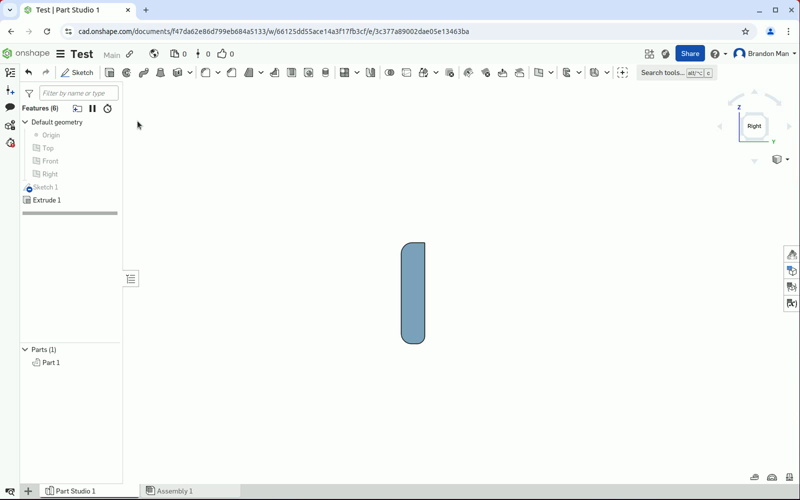
mouse_move(73, 189)
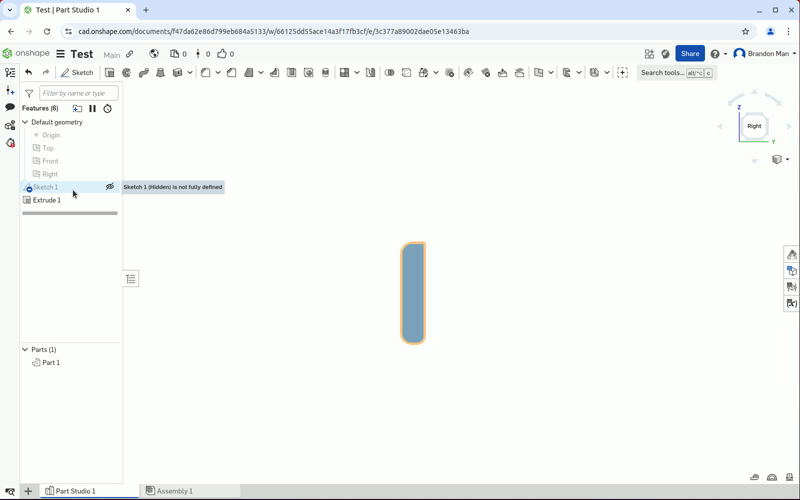
click(73, 189)
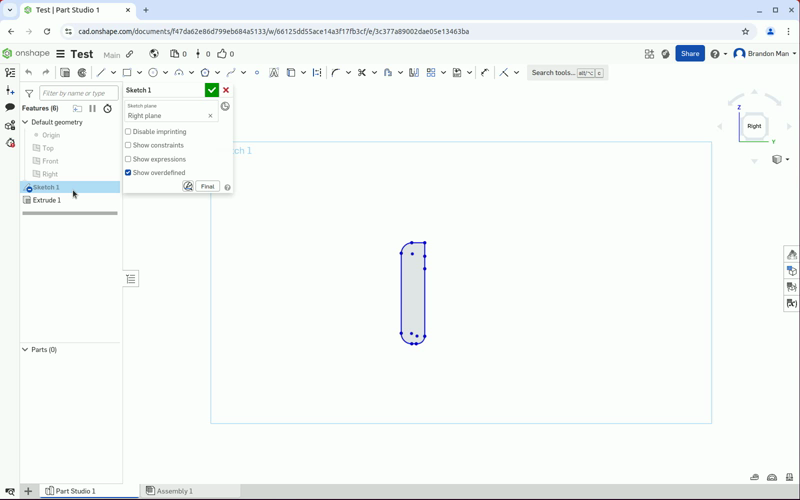
mouse_move(229, 92)
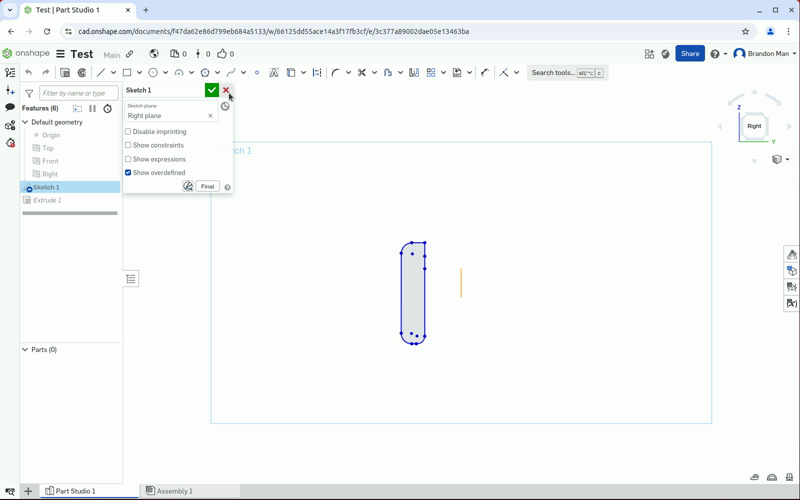
click(229, 92)
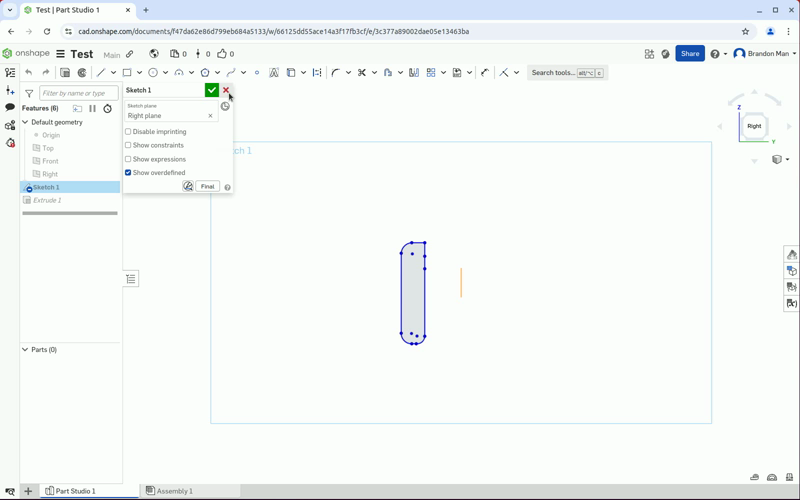
key(shift+s)
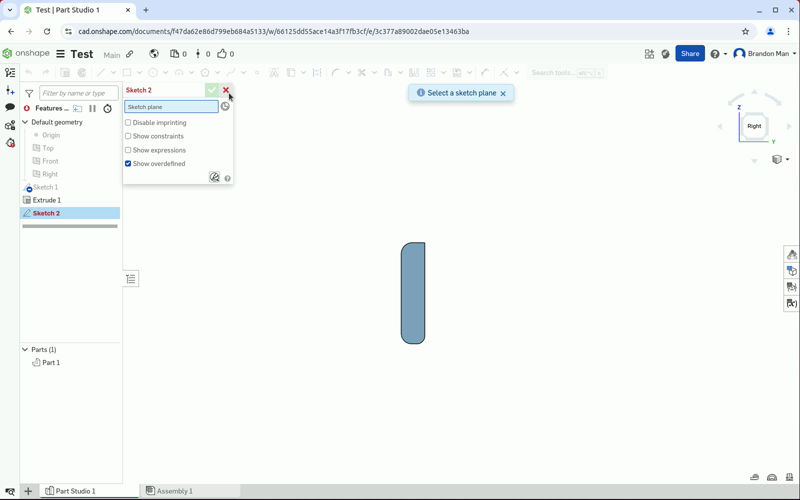
mouse_move(73, 176)
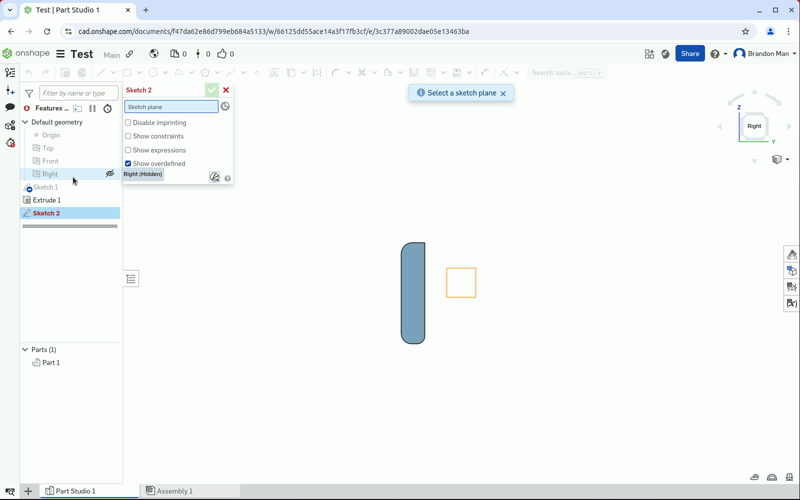
click(73, 176)
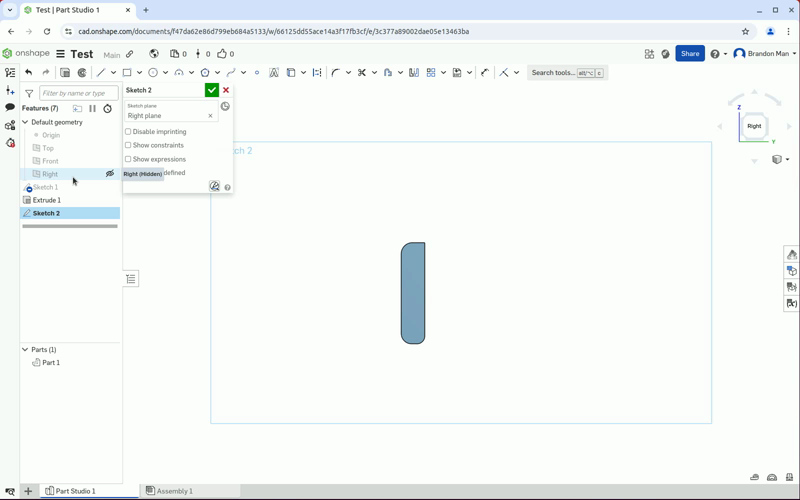
mouse_move(73, 352)
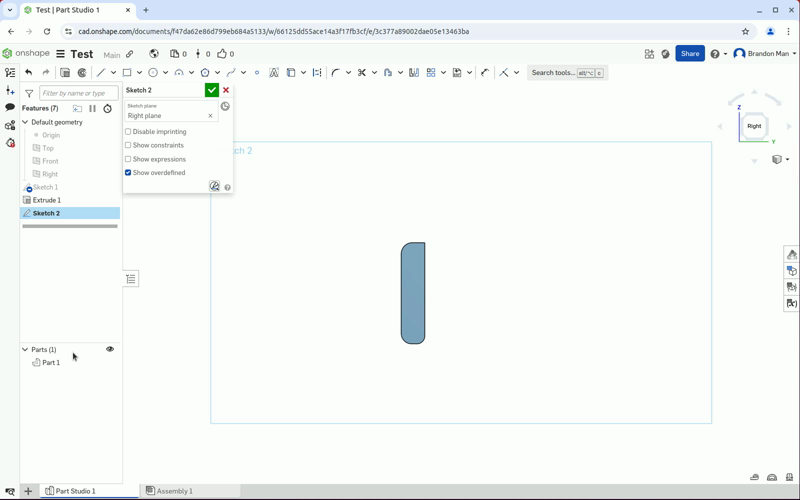
key(y)
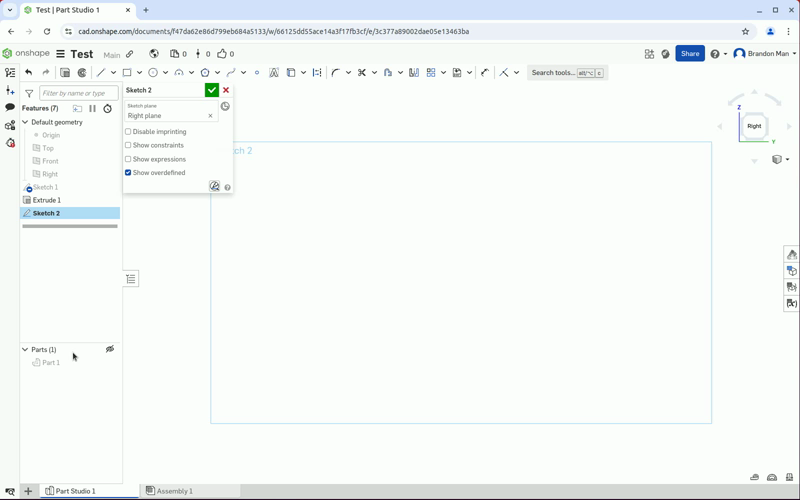
key(l)
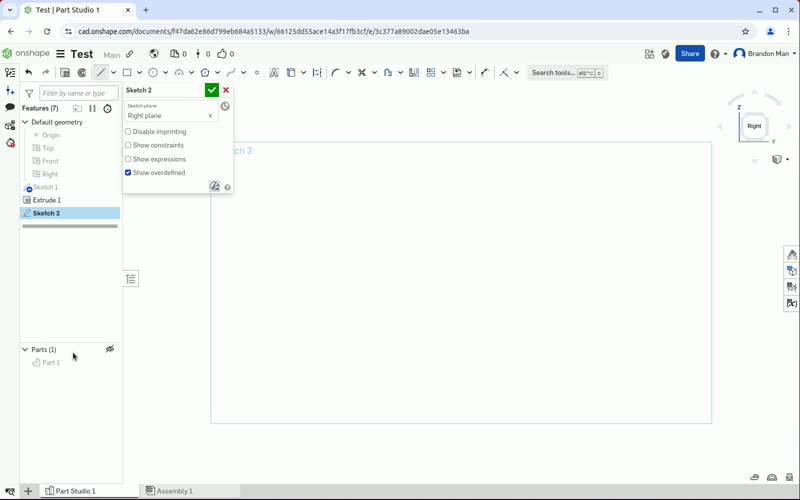
key_down(shift)
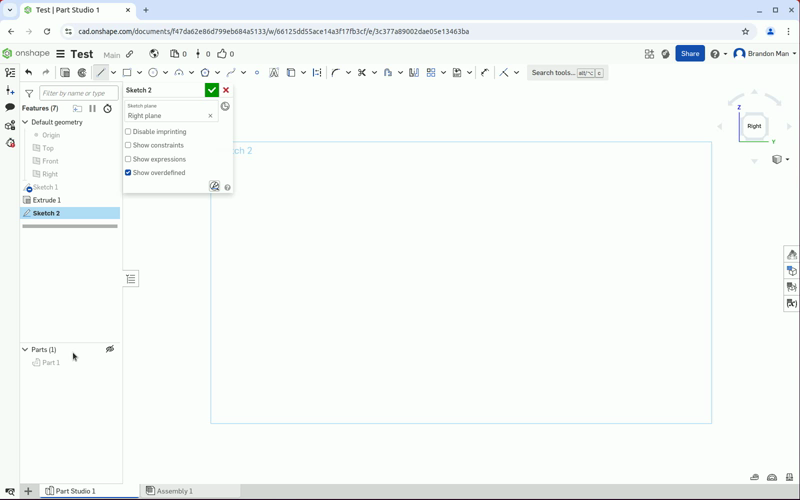
mouse_move(424, 268)
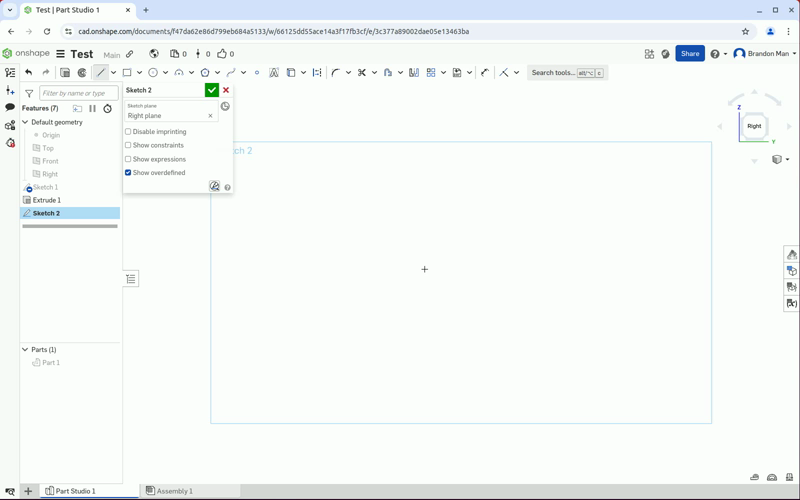
click(424, 268)
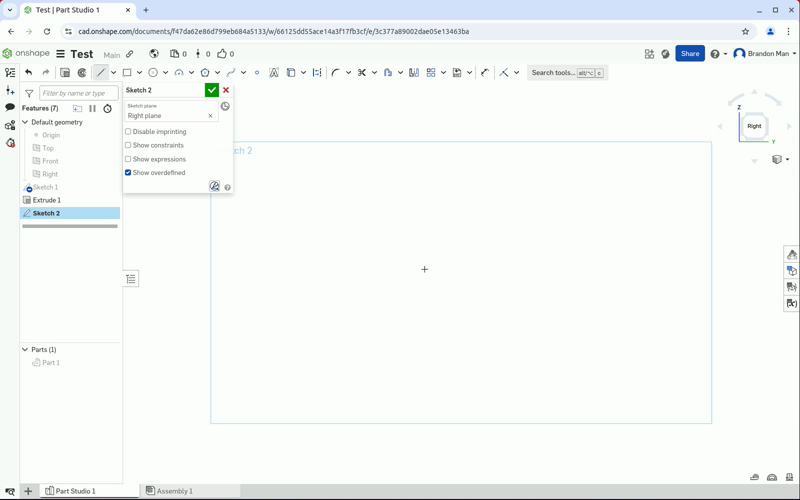
key_up(shift)
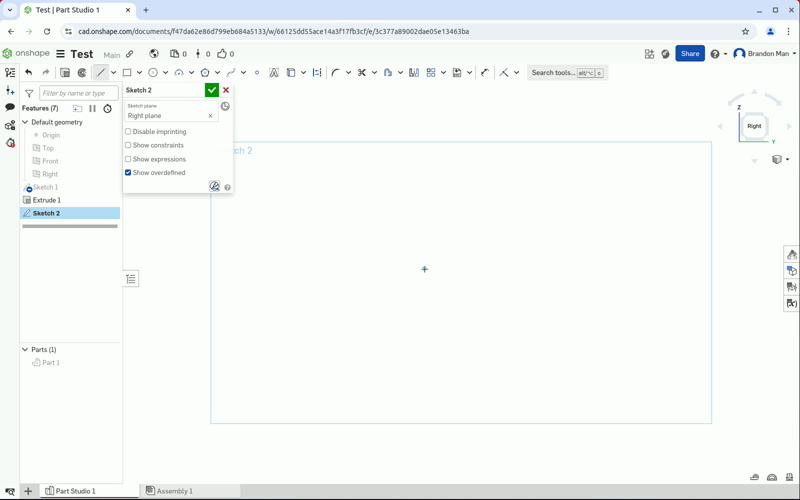
key_down(shift)
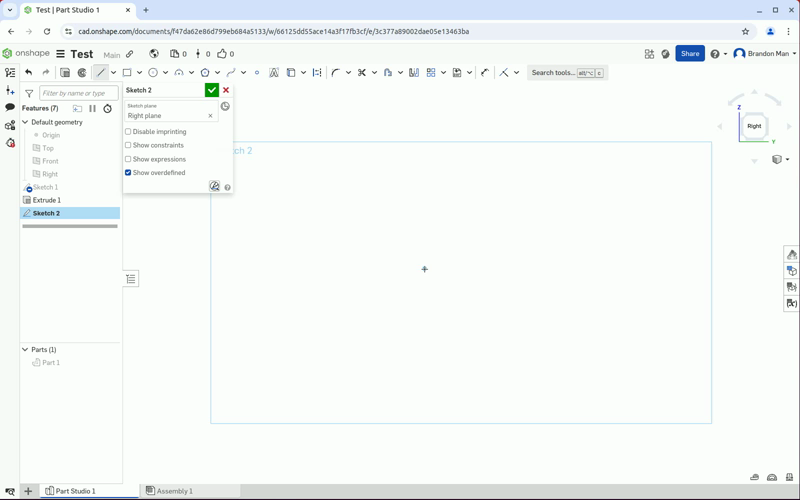
mouse_move(454, 268)
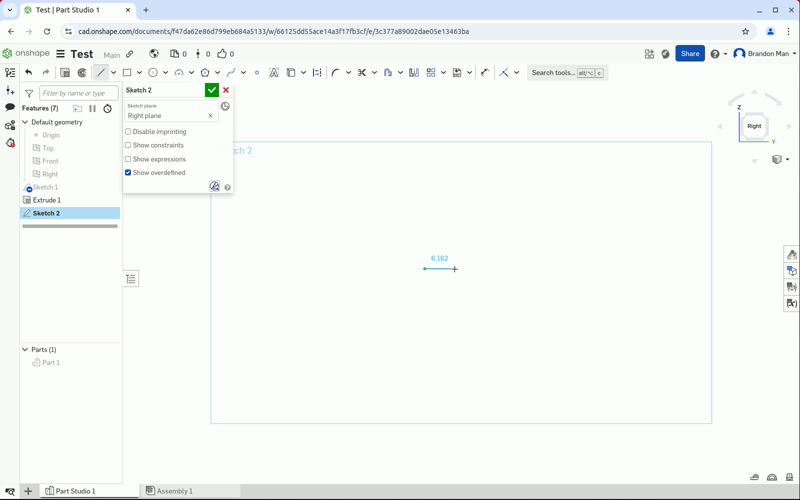
mouse_move(431, 268)
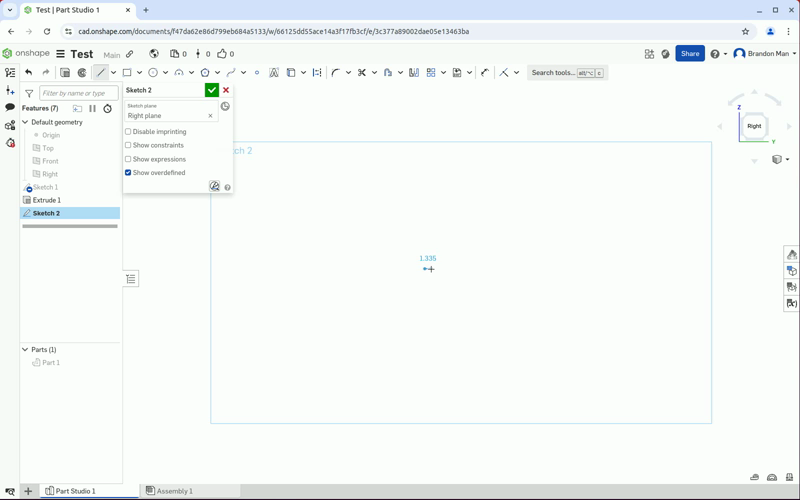
scroll(6)
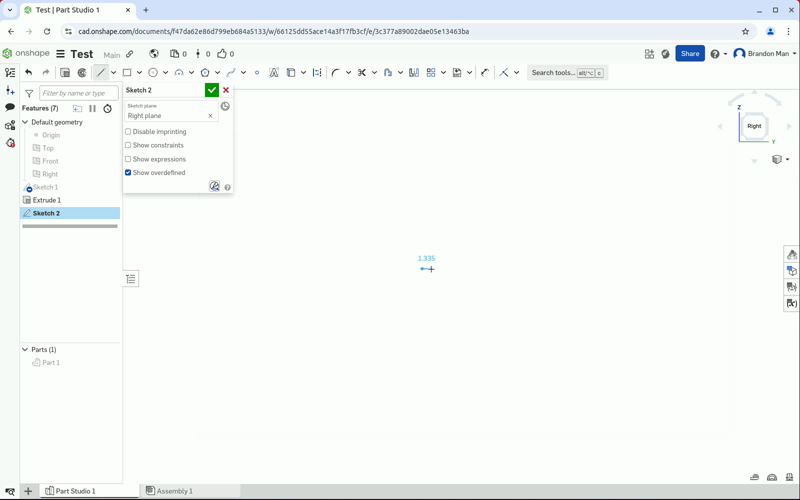
scroll(6)
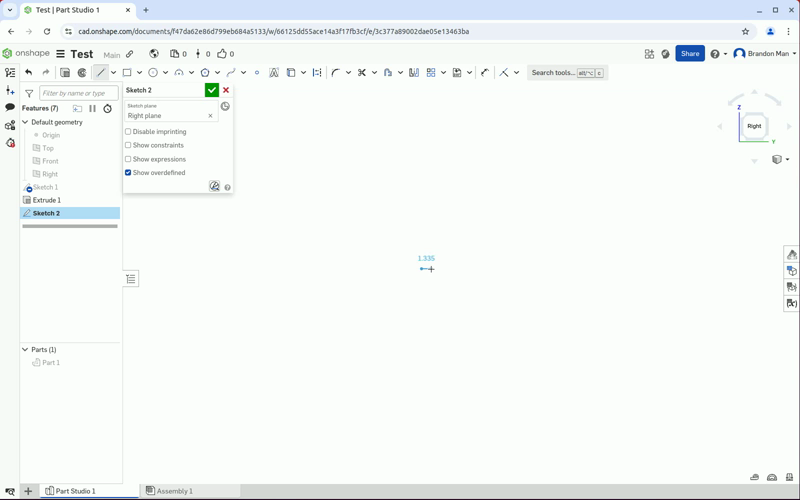
scroll(6)
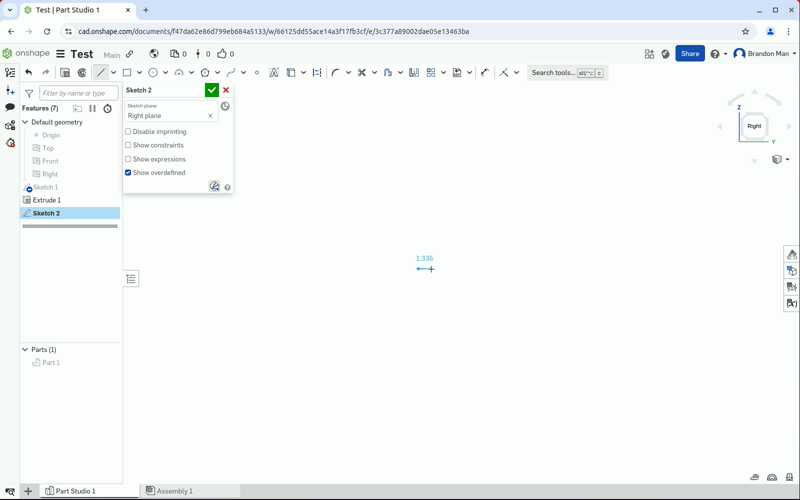
scroll(6)
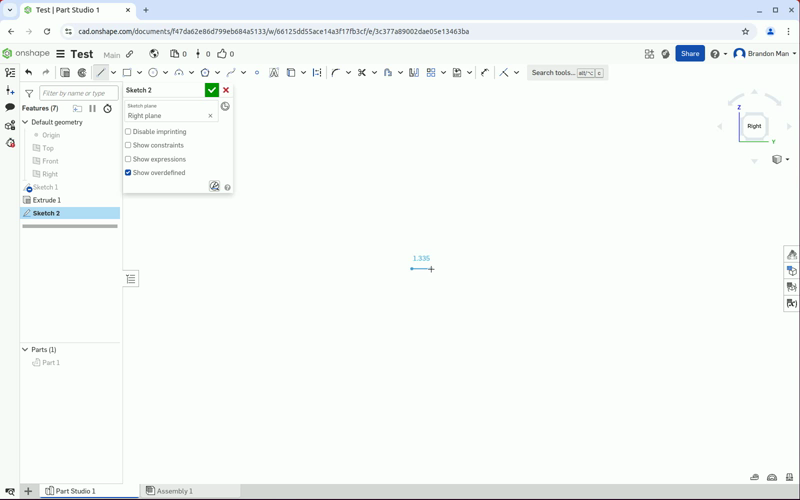
scroll(6)
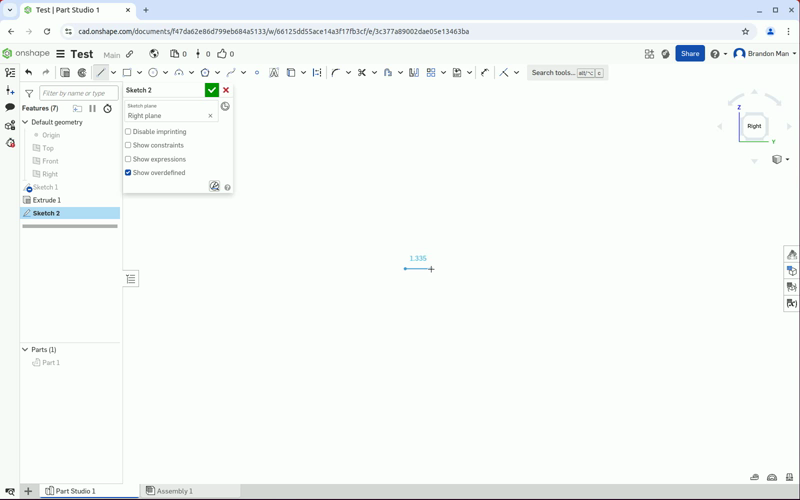
scroll(6)
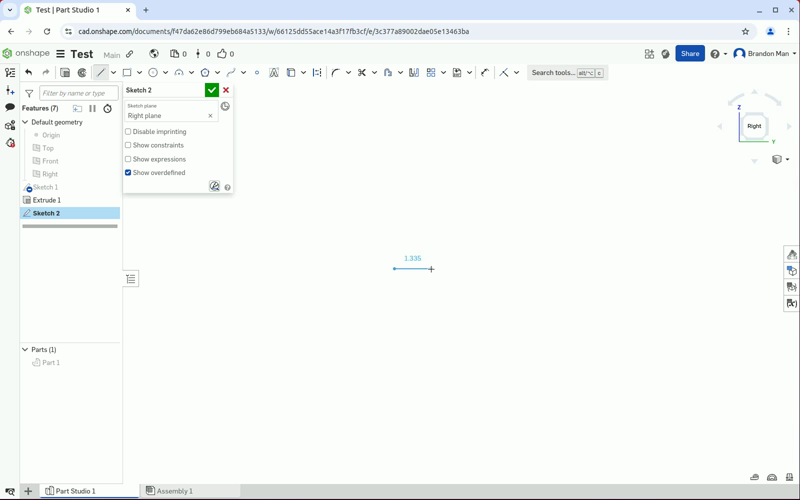
scroll(6)
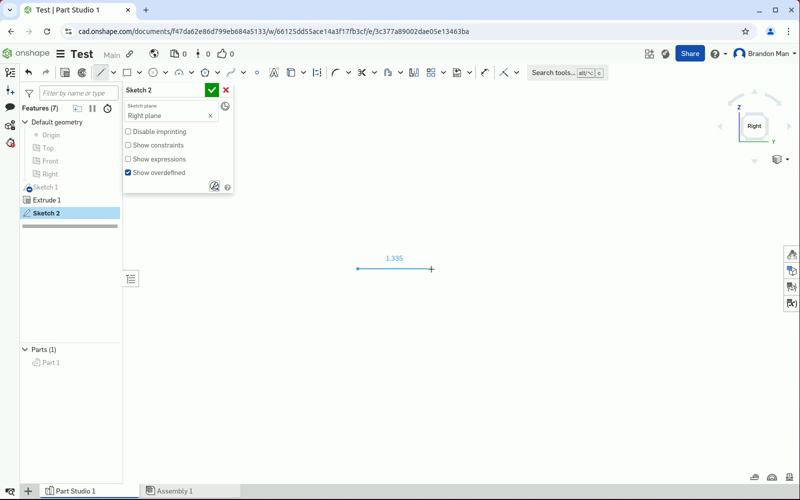
click(431, 268)
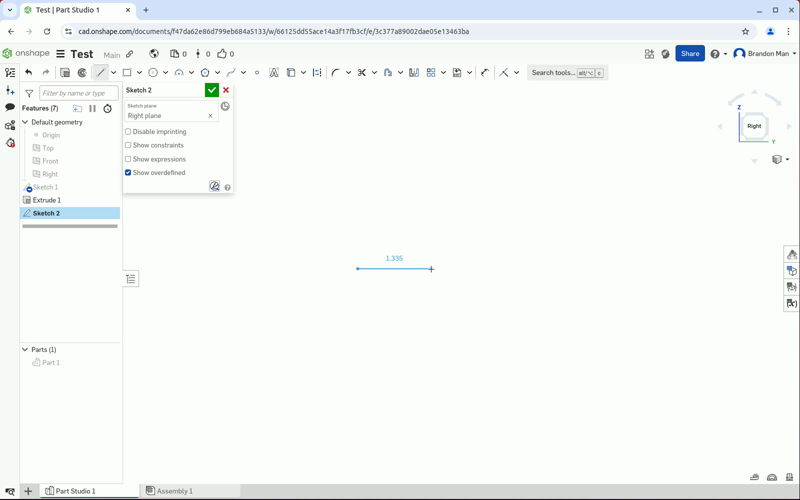
scroll(-6)
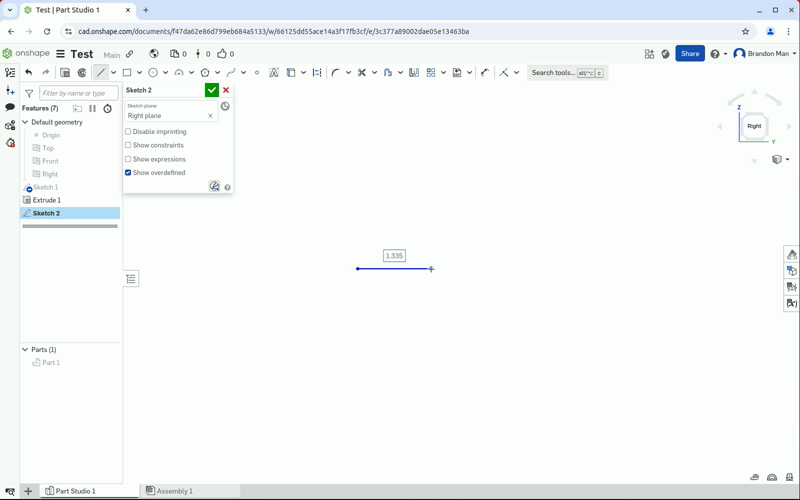
scroll(-6)
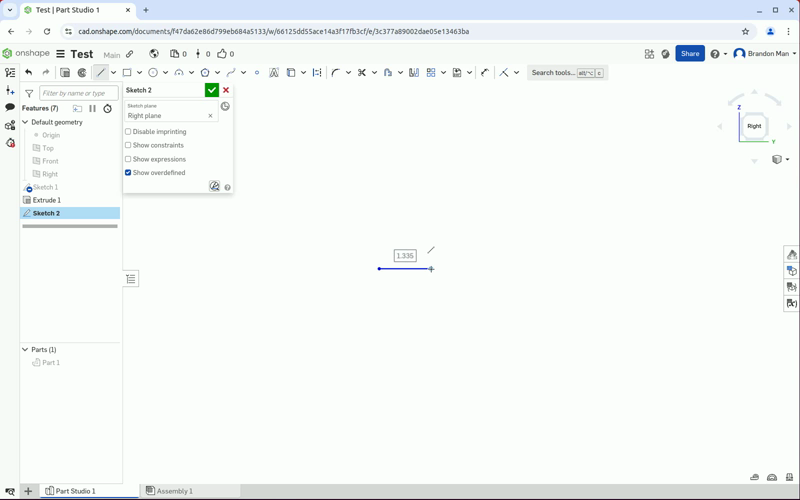
scroll(-6)
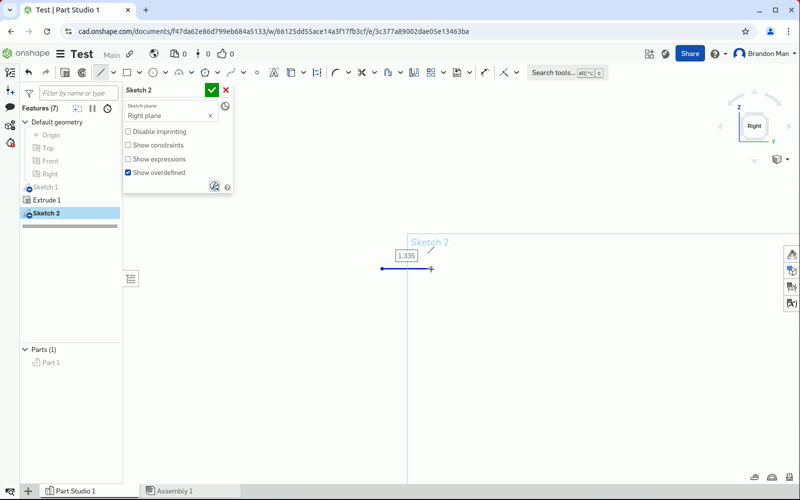
scroll(-6)
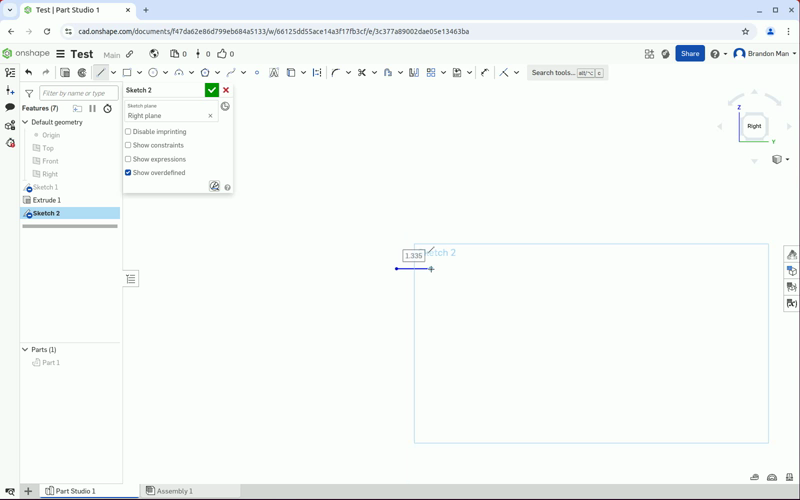
scroll(-6)
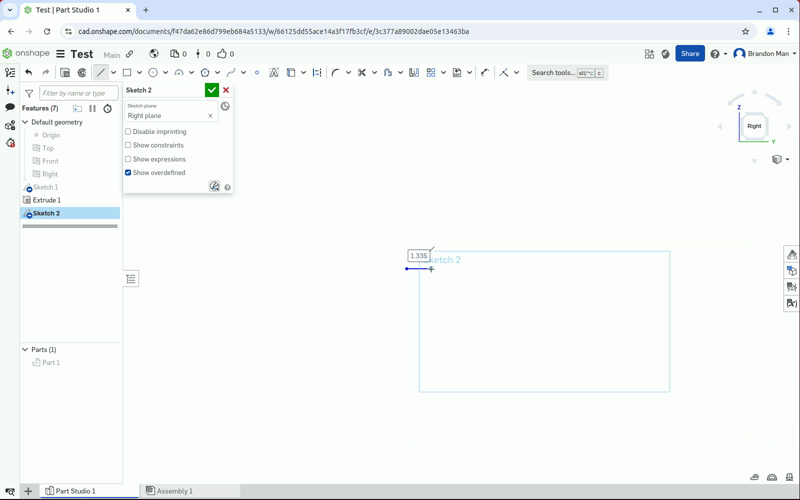
scroll(-6)
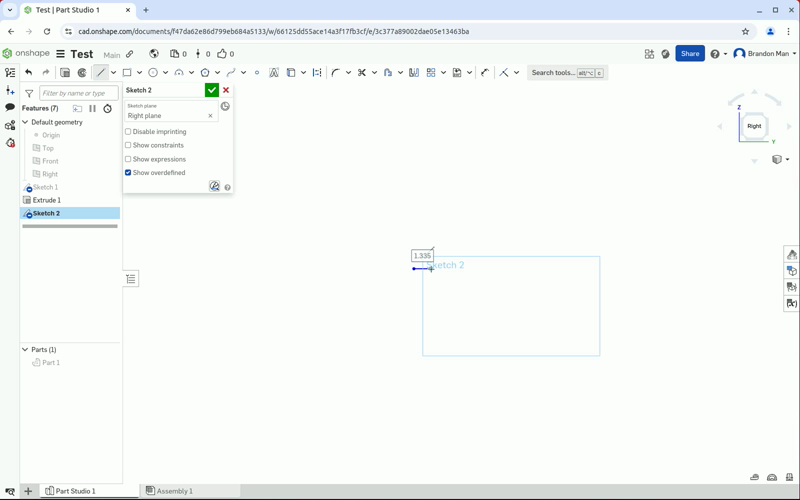
scroll(-6)
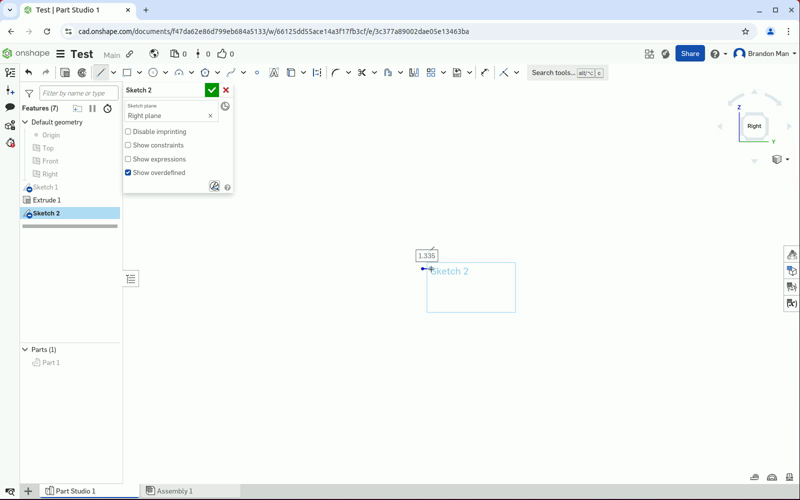
key_up(shift)
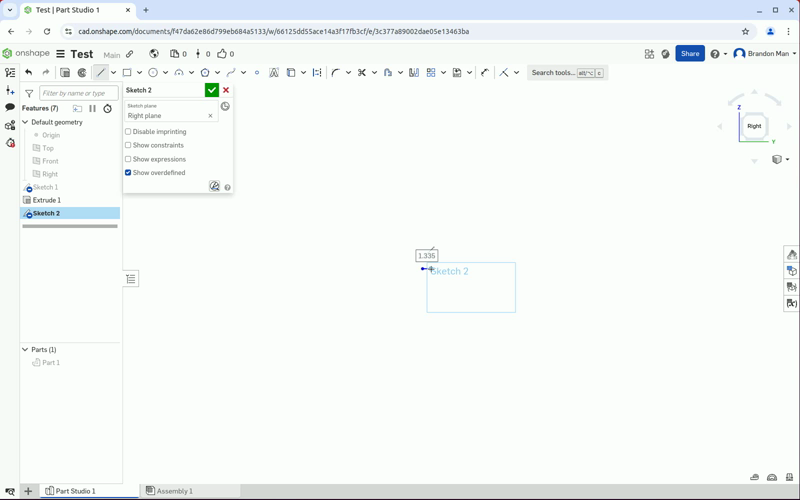
key_down(shift)
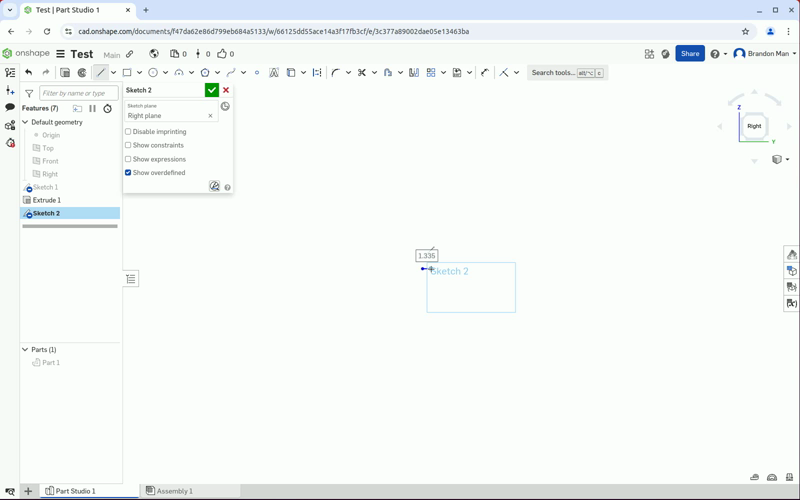
mouse_move(461, 268)
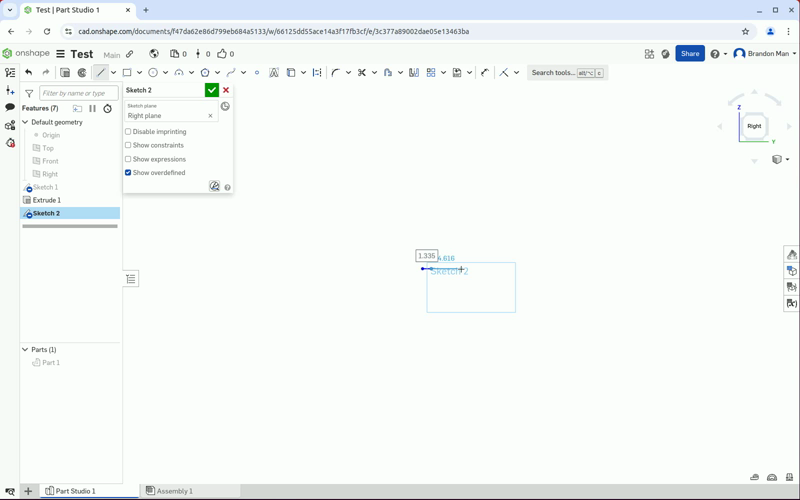
mouse_move(438, 268)
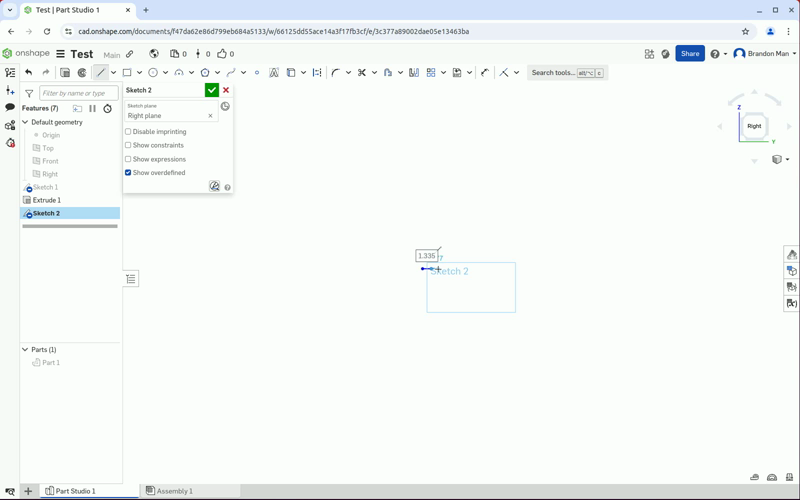
scroll(6)
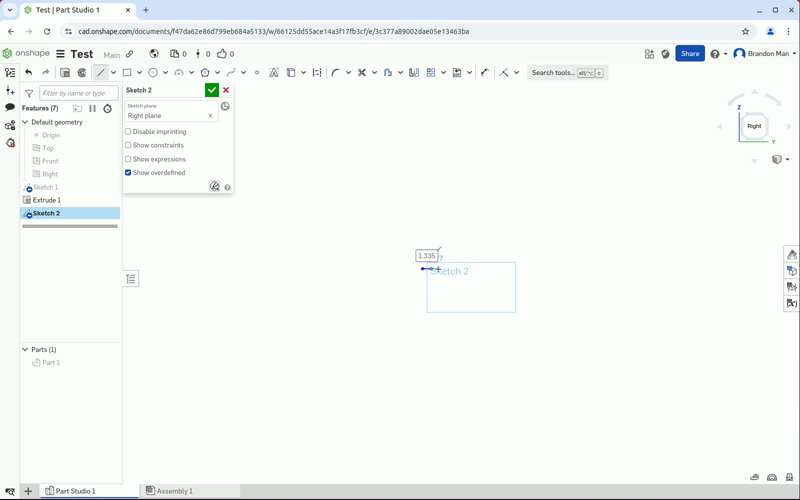
scroll(6)
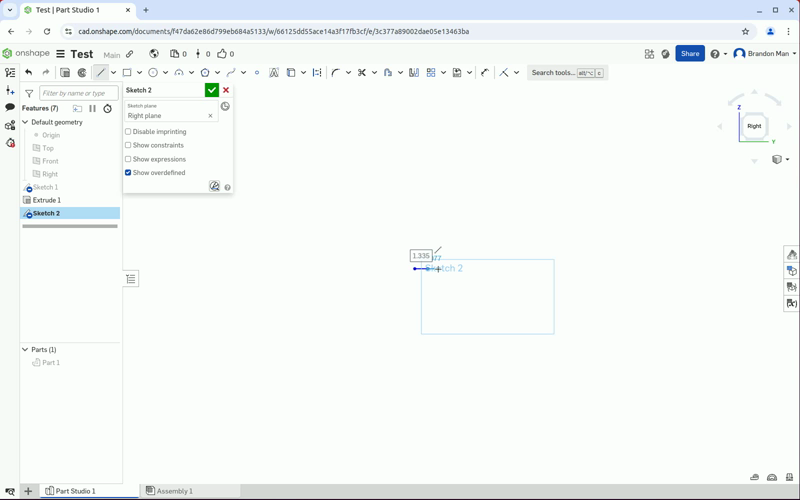
scroll(6)
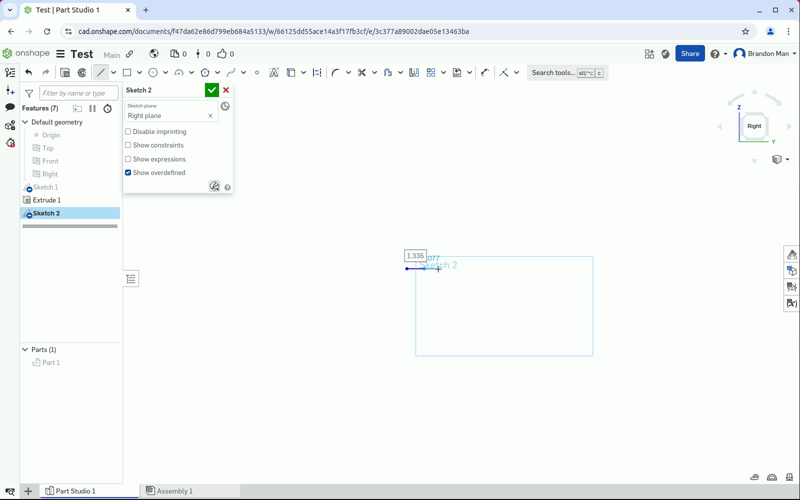
scroll(6)
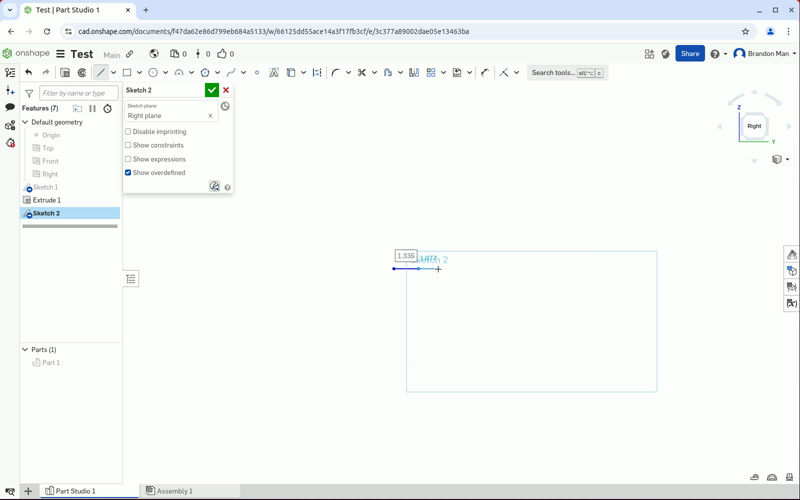
scroll(6)
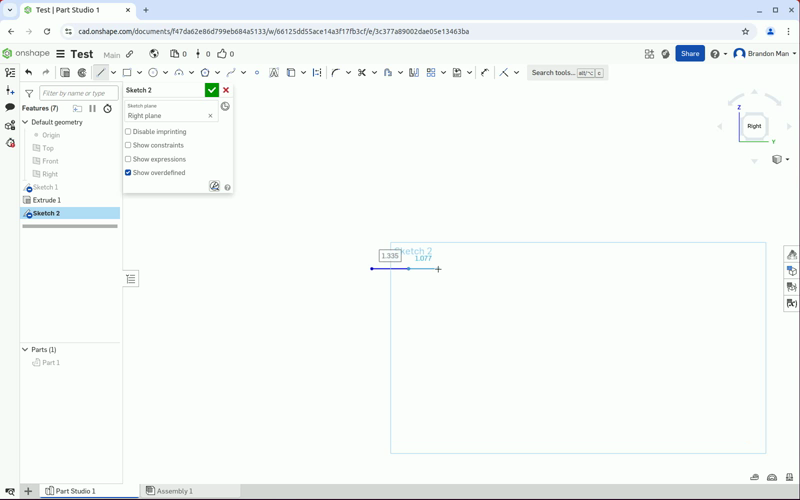
scroll(6)
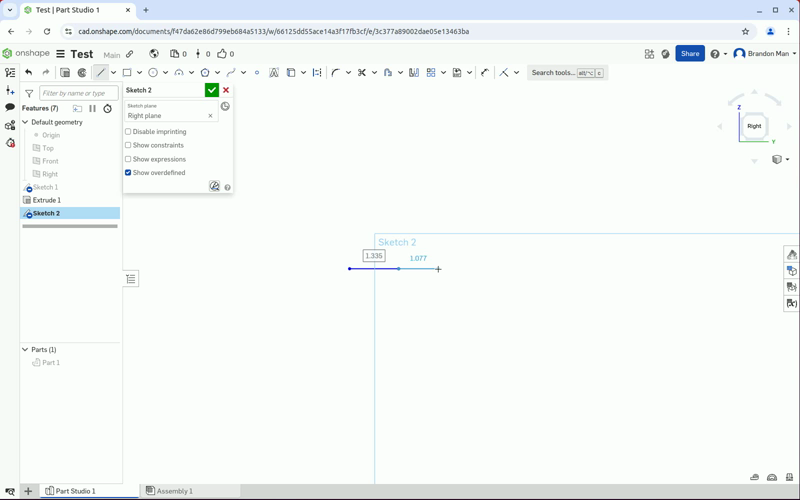
scroll(6)
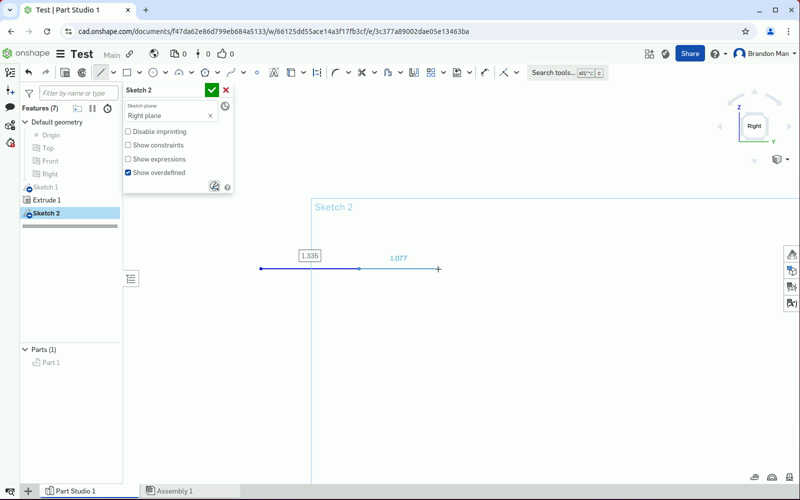
click(438, 268)
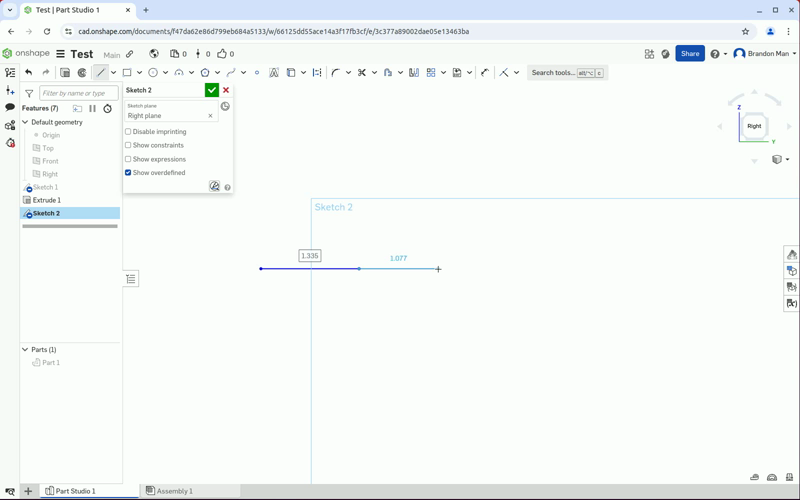
scroll(-6)
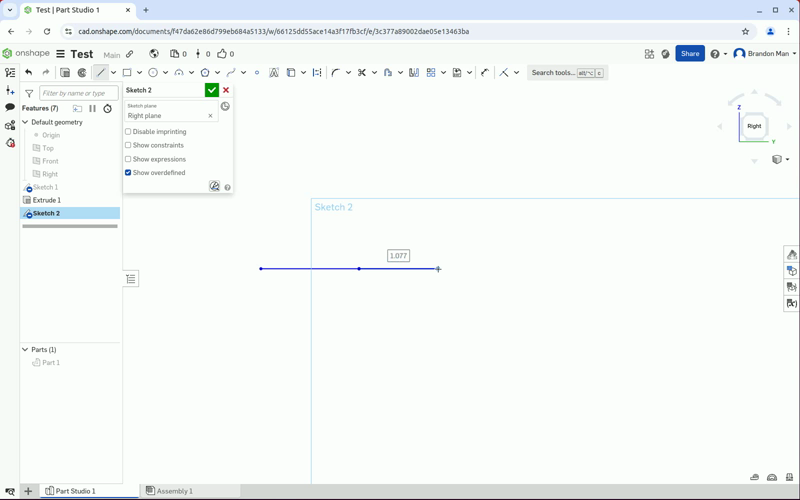
scroll(-6)
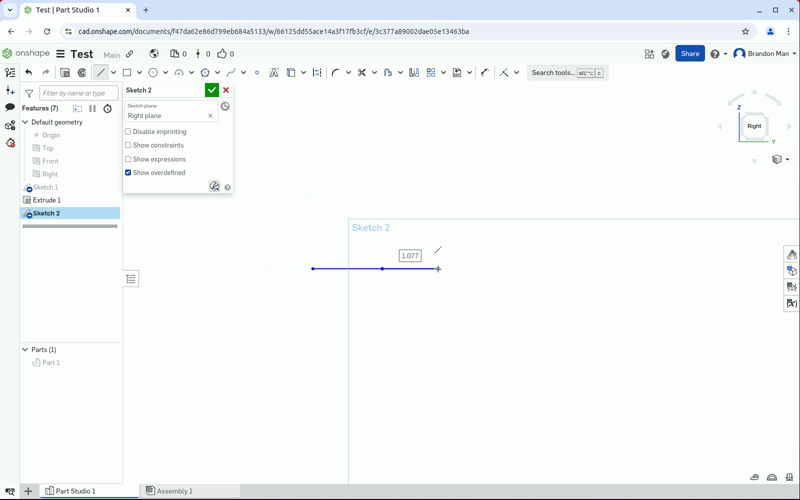
scroll(-6)
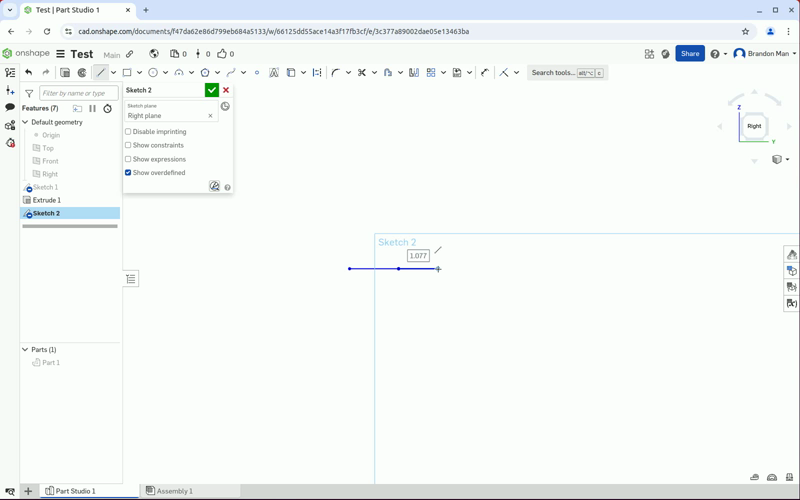
scroll(-6)
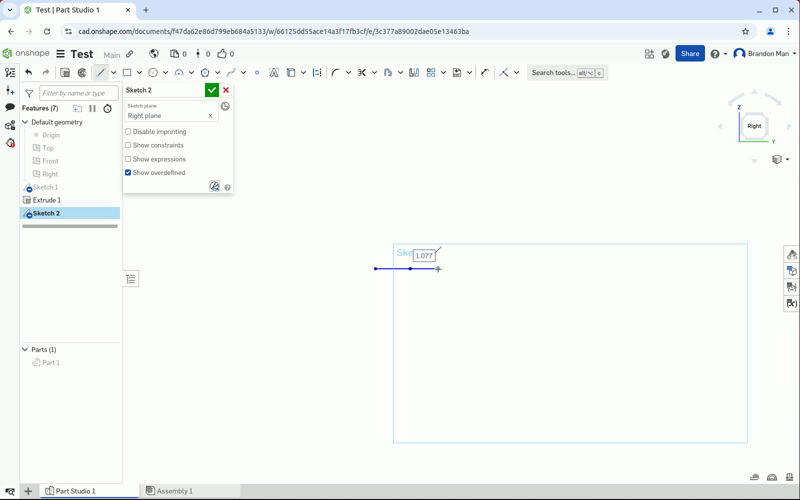
scroll(-6)
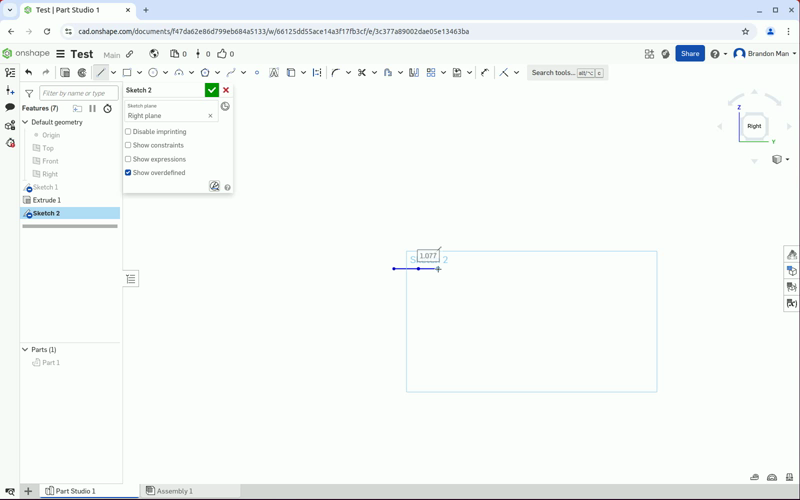
scroll(-6)
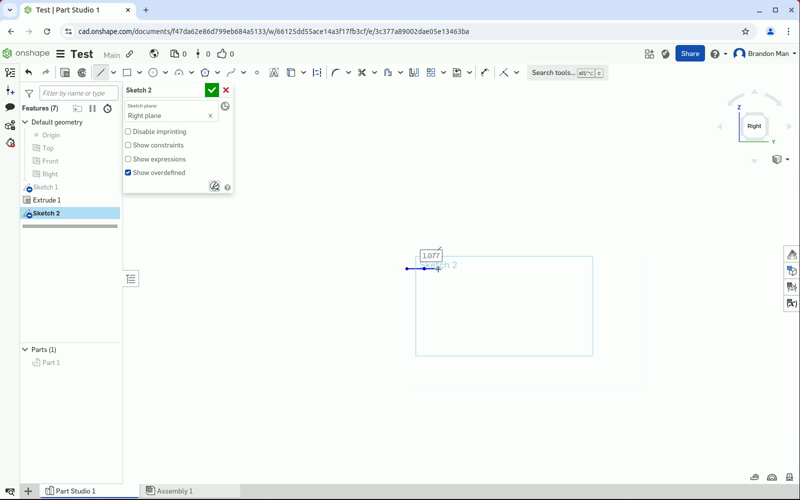
scroll(-6)
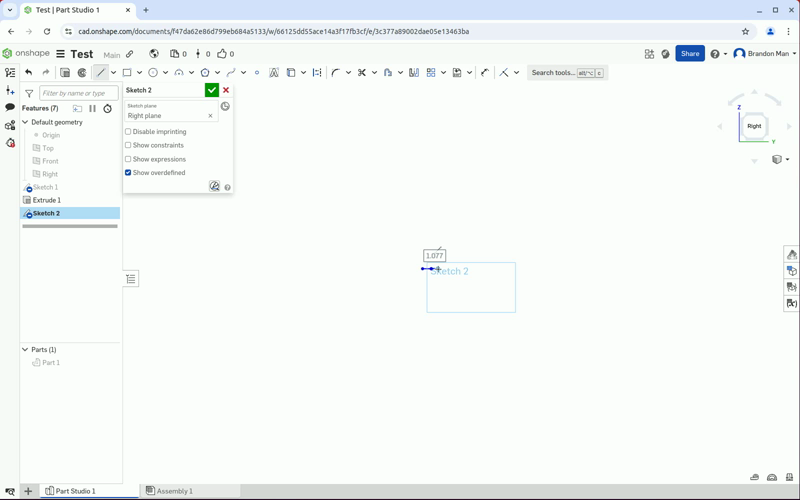
key_up(shift)
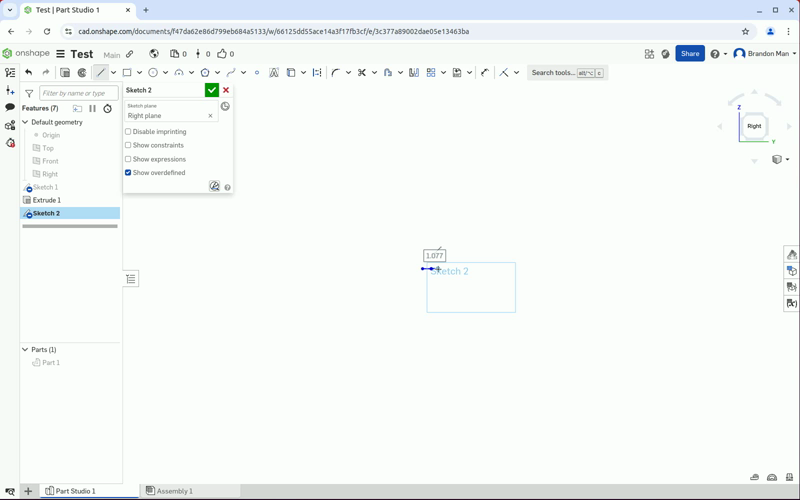
key_down(shift)
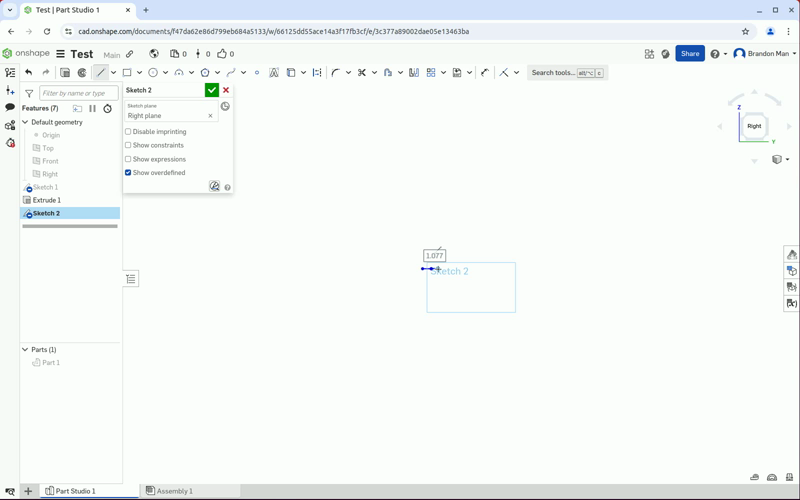
mouse_move(468, 268)
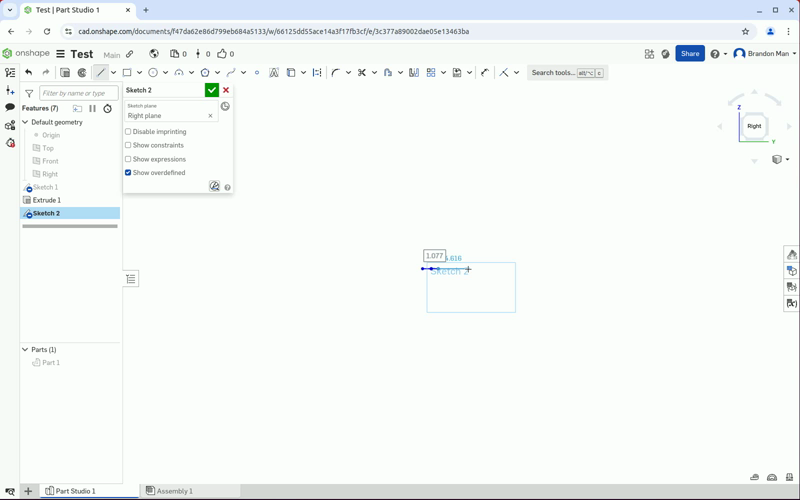
mouse_move(438, 256)
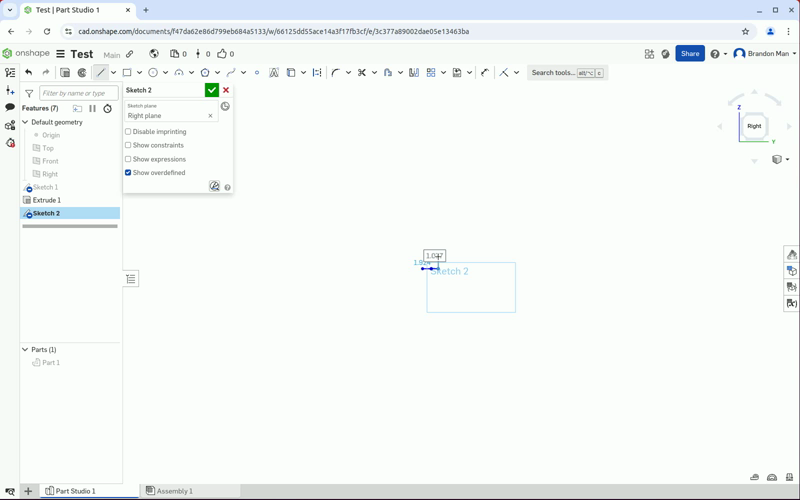
click(438, 256)
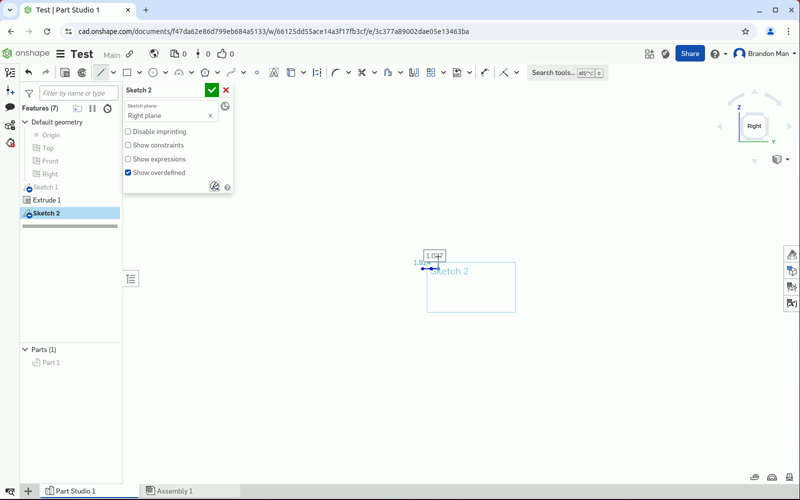
key_up(shift)
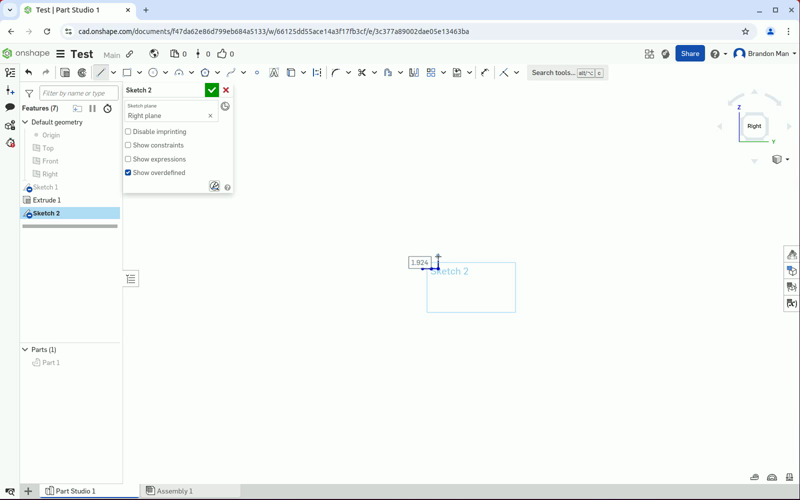
key_down(shift)
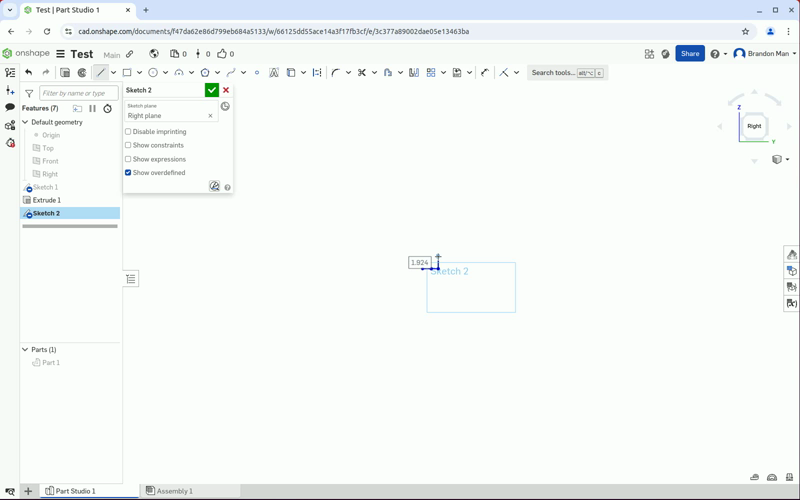
mouse_move(468, 256)
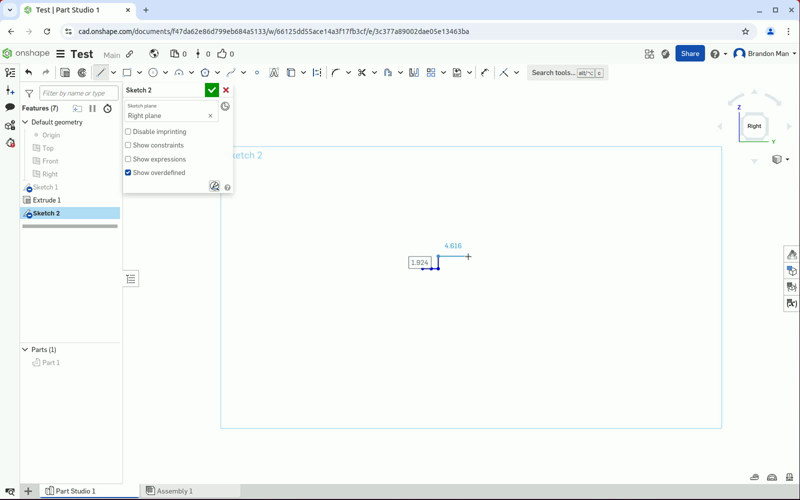
mouse_move(424, 256)
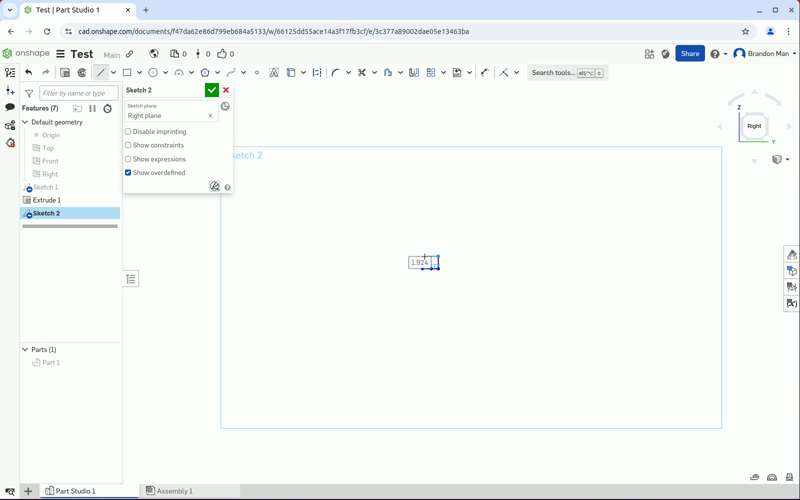
click(424, 256)
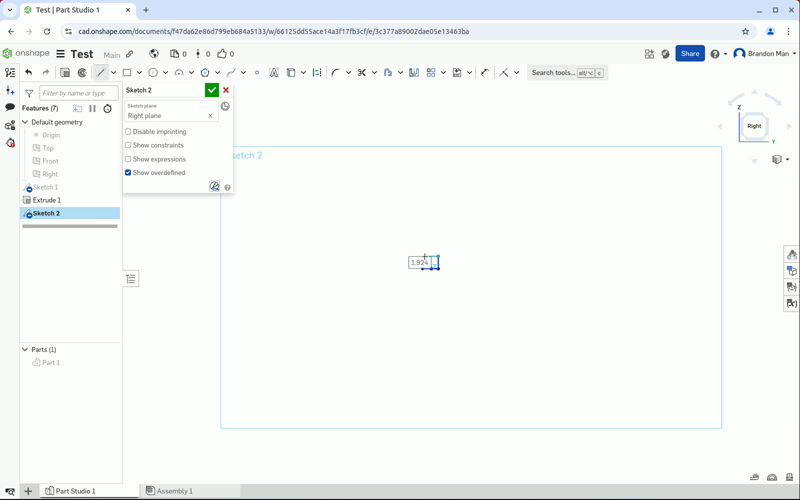
key_up(shift)
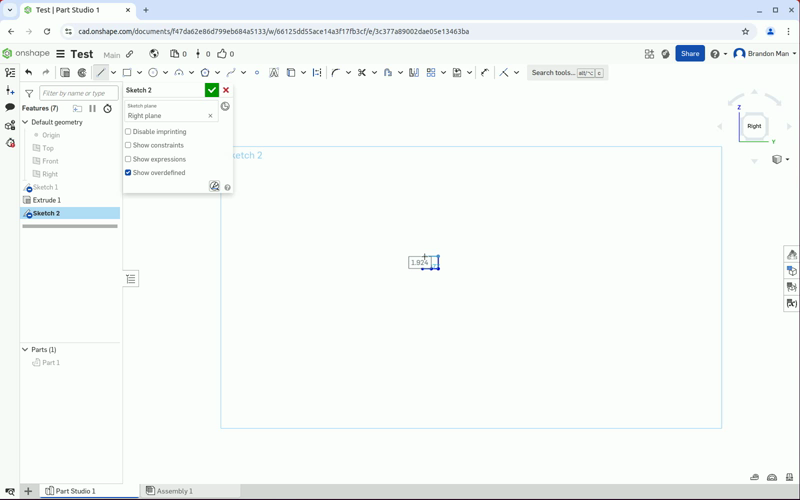
mouse_move(454, 256)
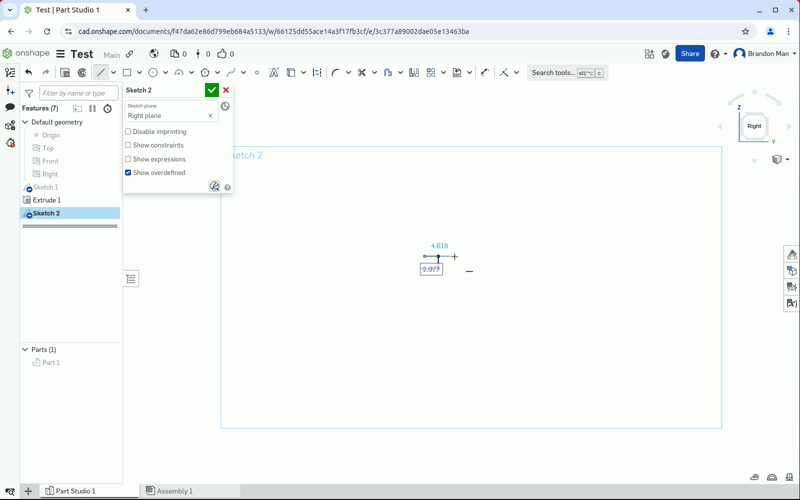
key_down(shift)
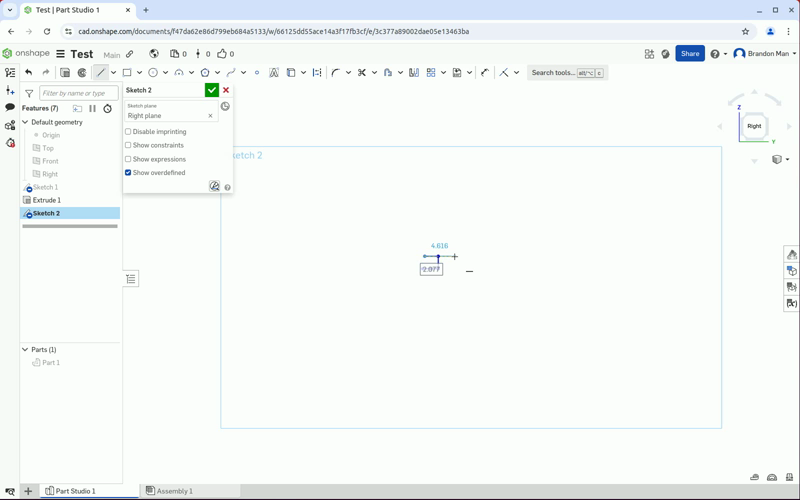
mouse_move(424, 268)
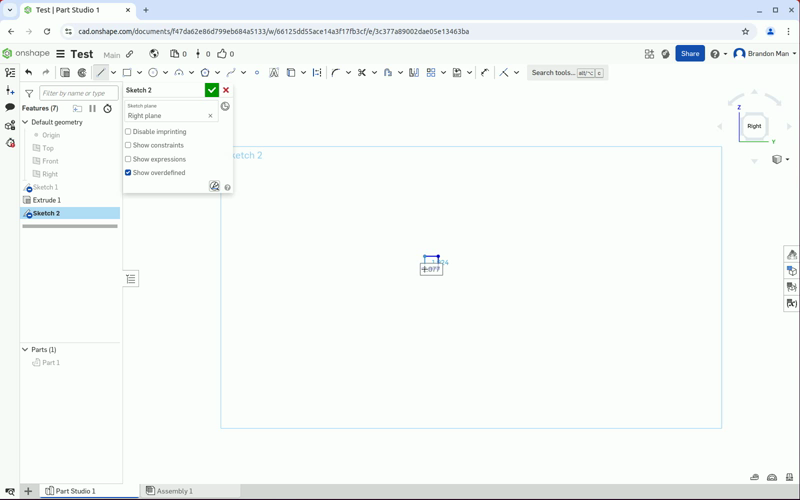
key_up(shift)
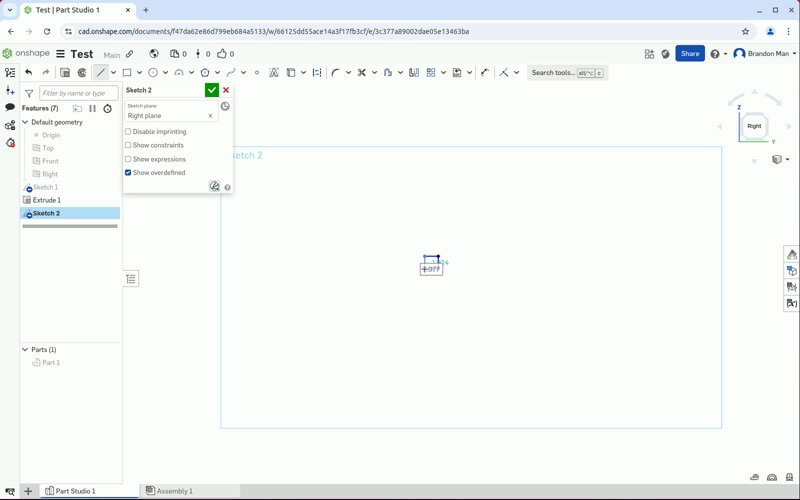
click(424, 268)
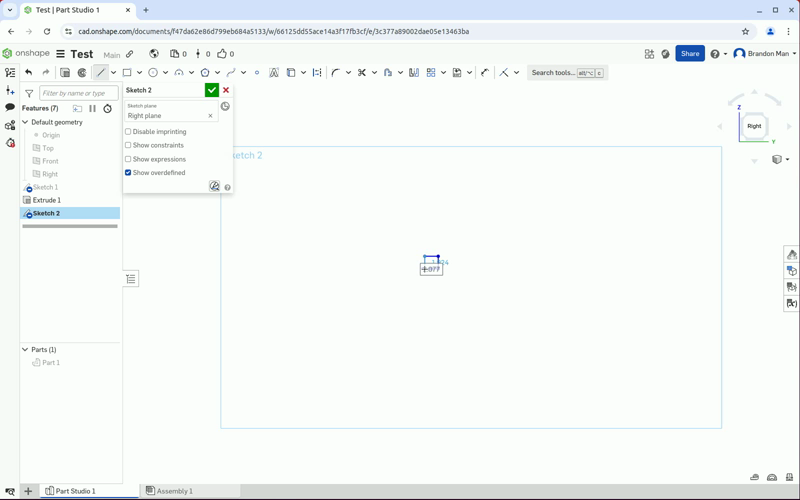
key(esc)
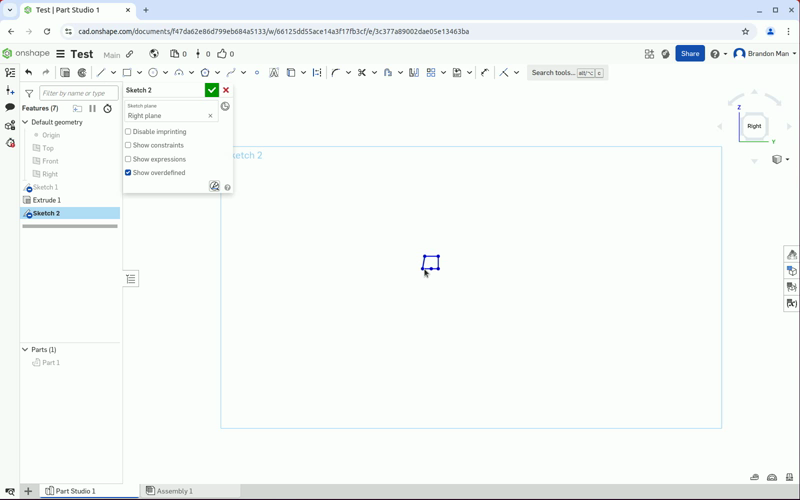
mouse_move(432, 267)
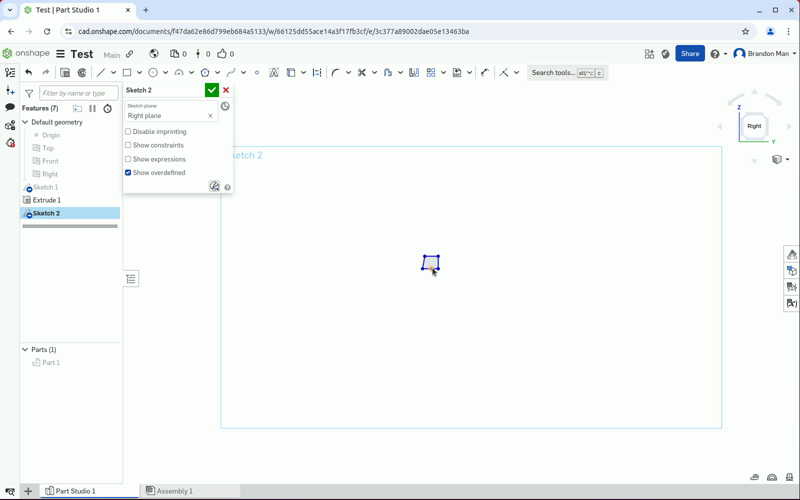
scroll(6)
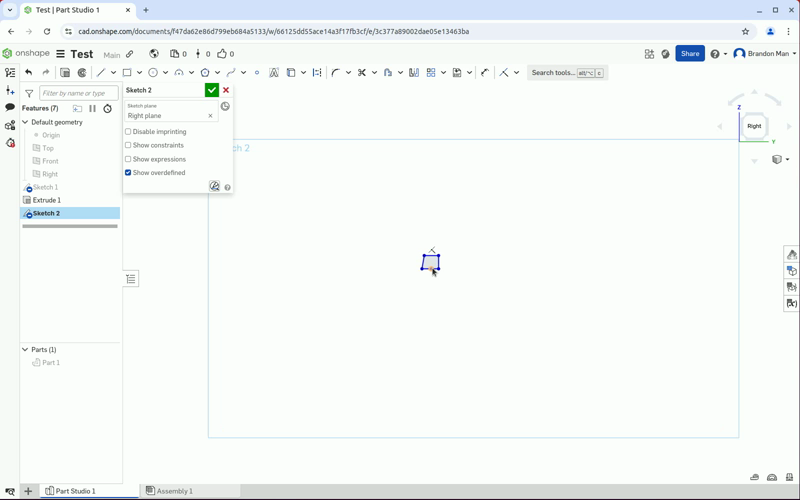
scroll(6)
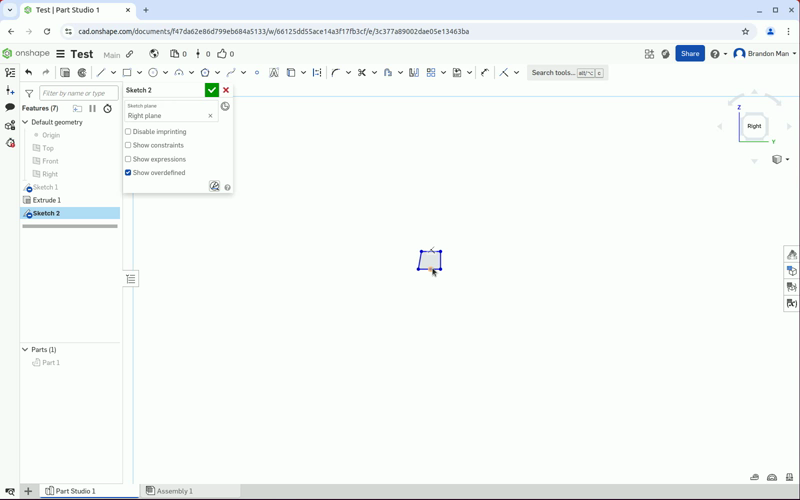
scroll(6)
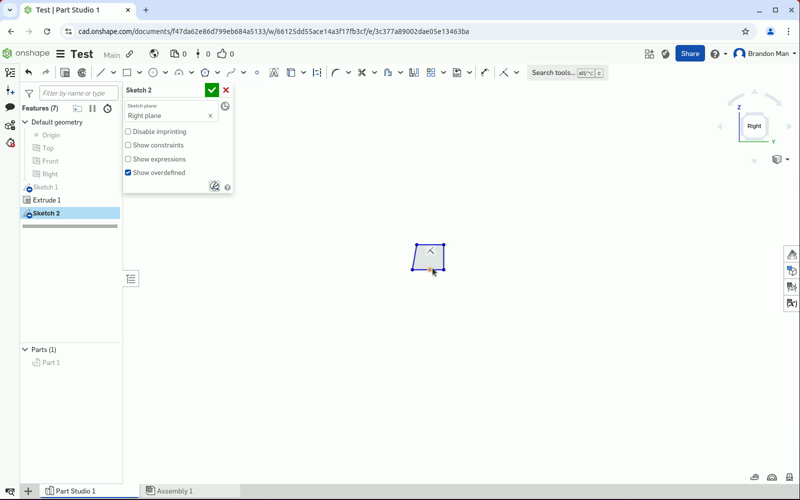
scroll(6)
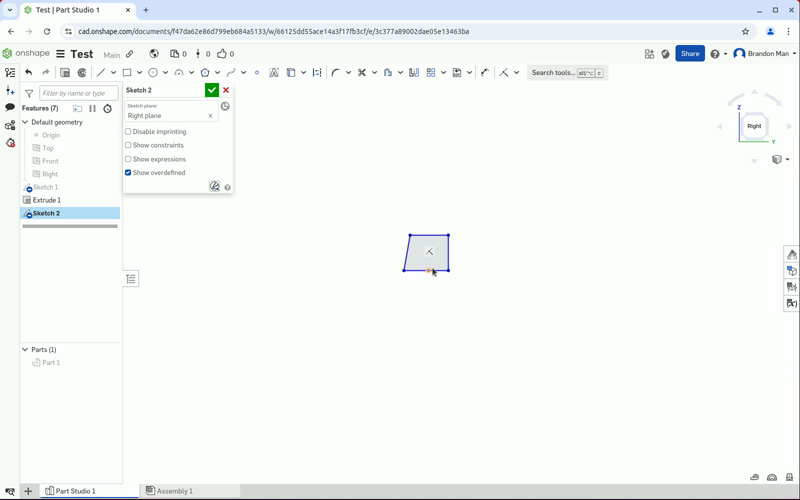
scroll(6)
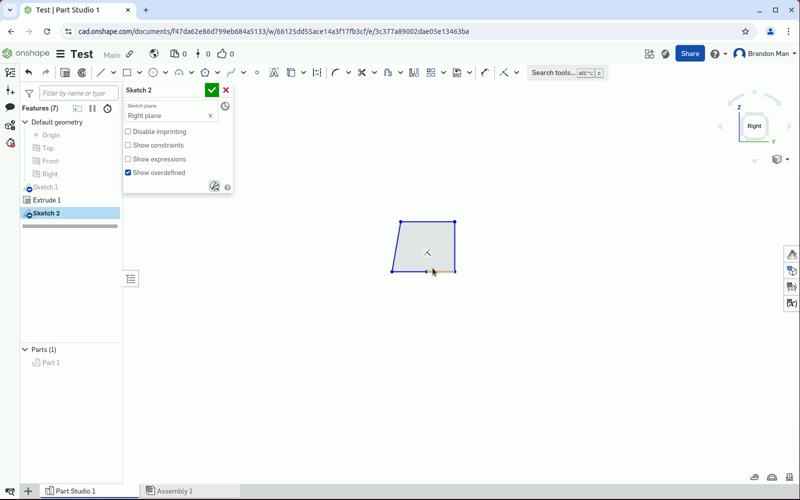
scroll(6)
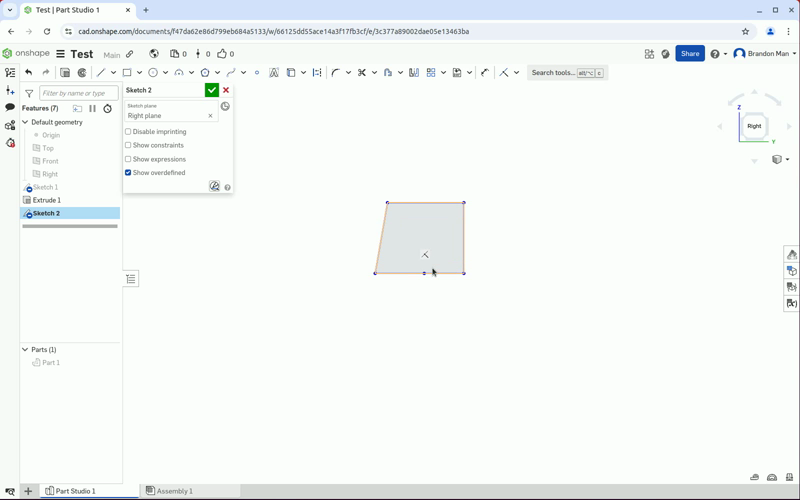
scroll(6)
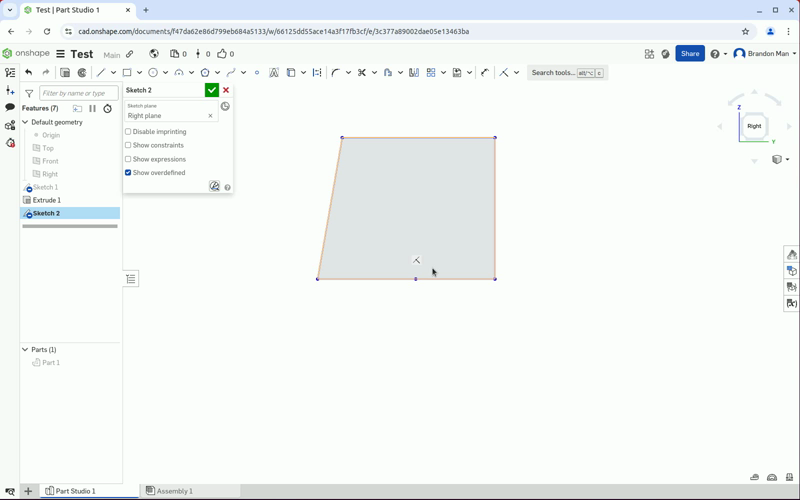
click(432, 267)
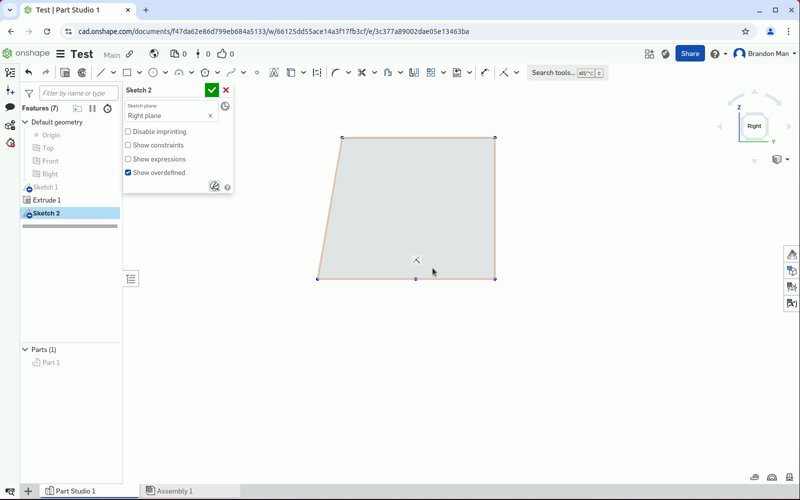
scroll(-6)
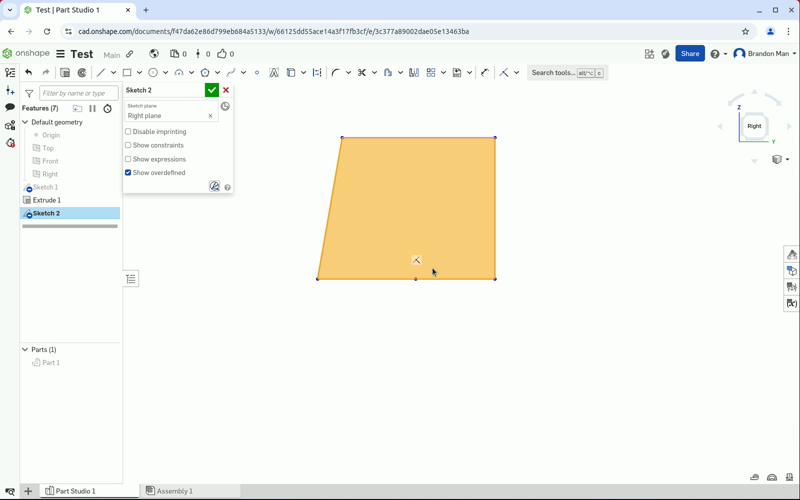
scroll(-6)
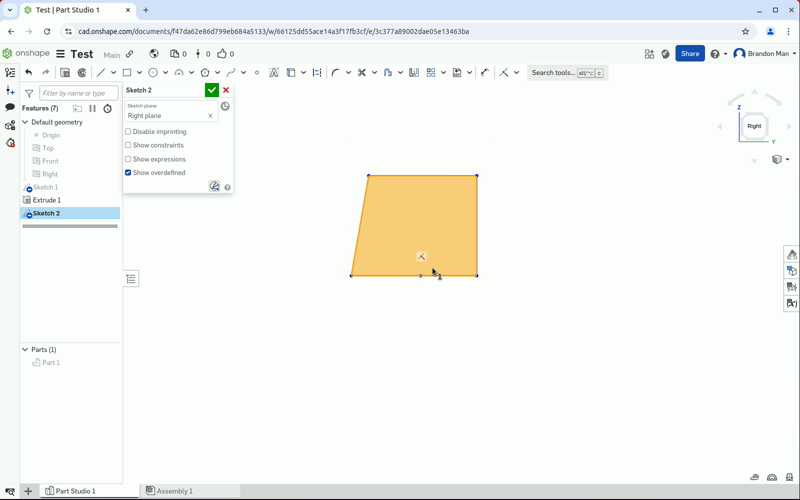
scroll(-6)
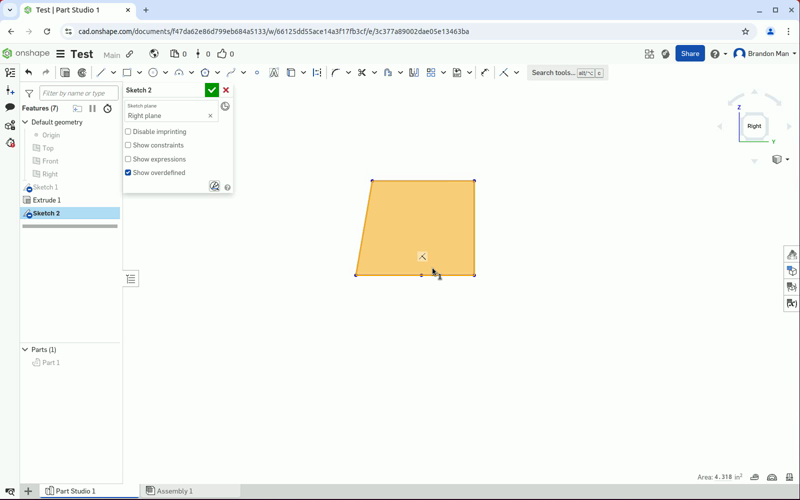
scroll(-6)
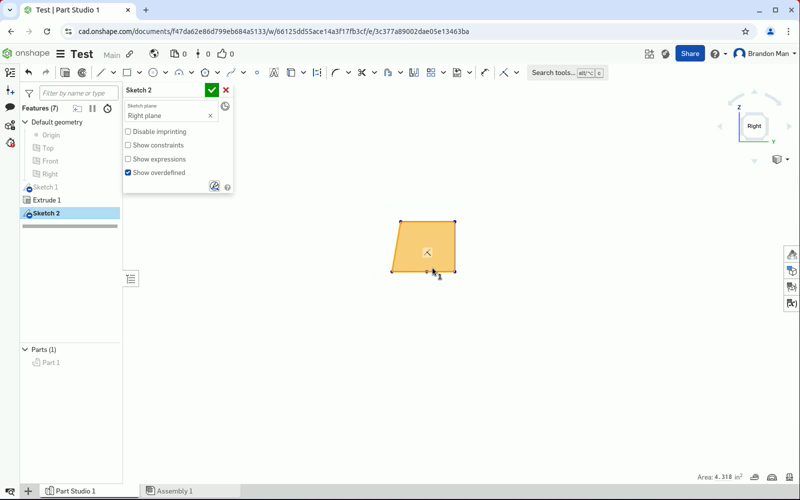
scroll(-6)
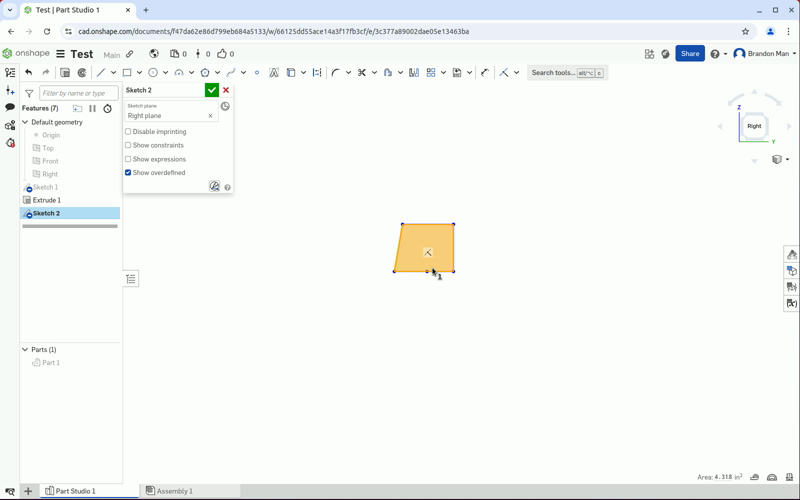
scroll(-6)
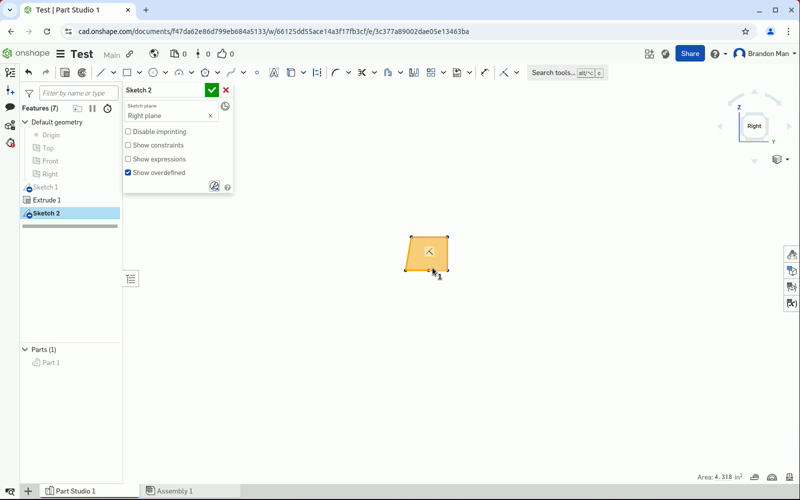
scroll(-6)
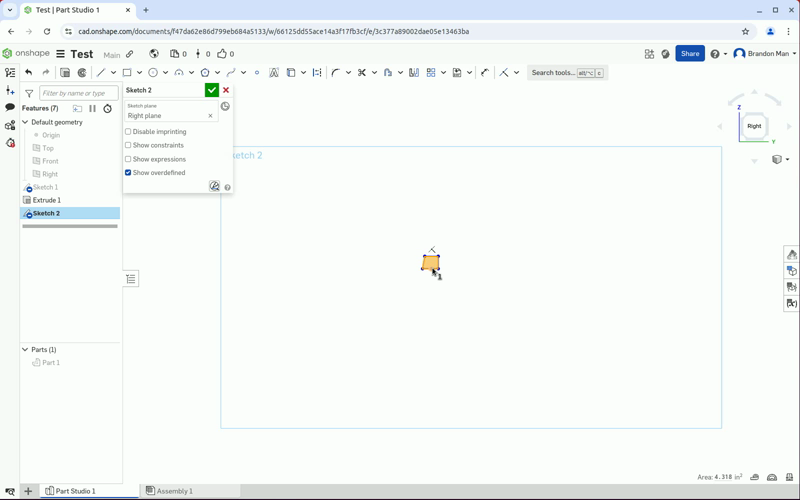
mouse_move(73, 352)
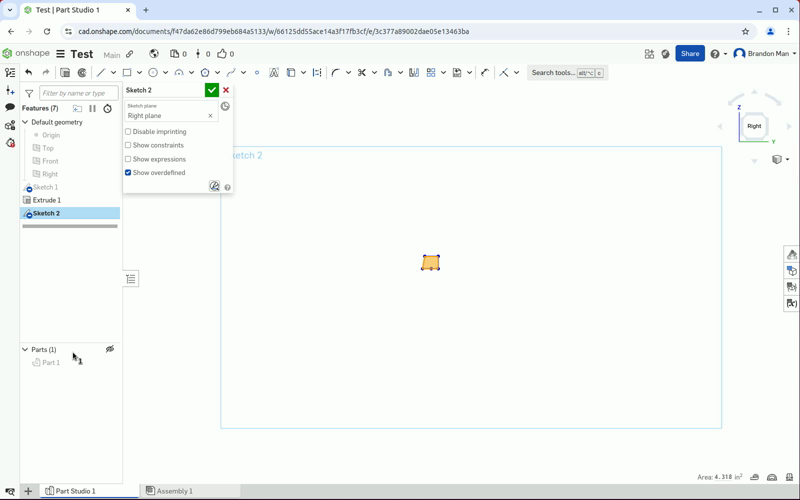
key(shift+y)
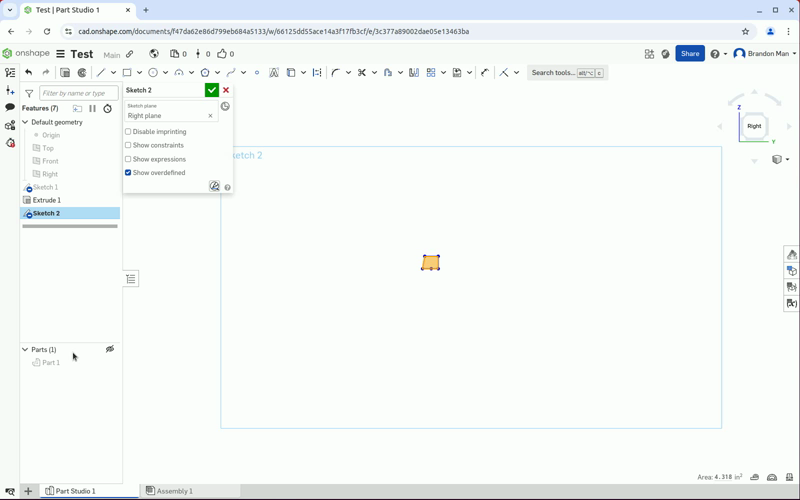
key(shift+e)
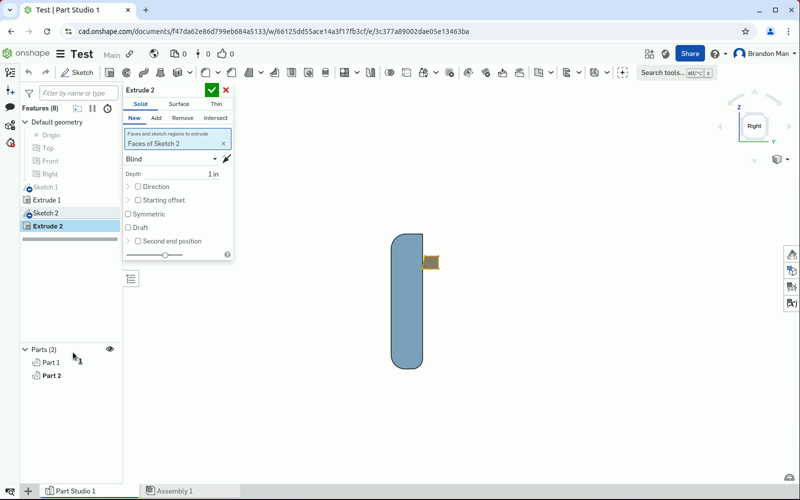
mouse_move(143, 106)
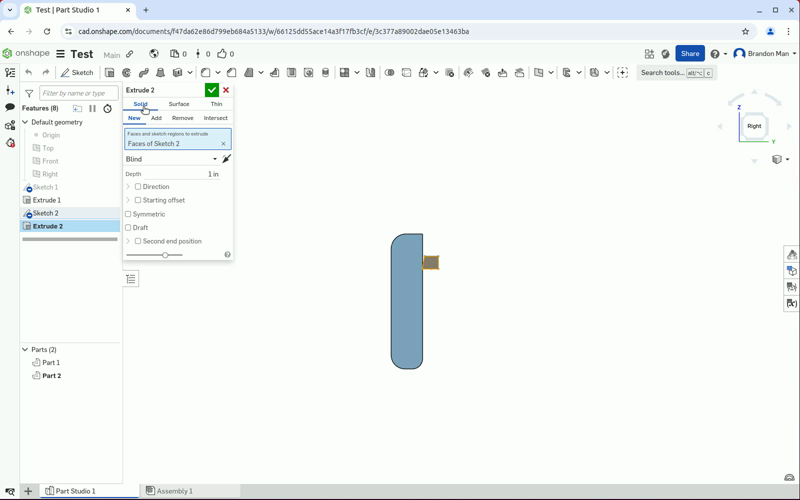
click(143, 106)
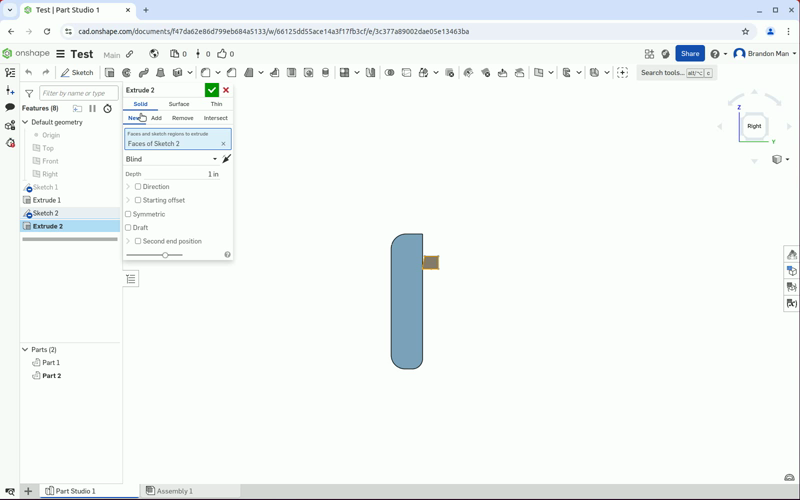
mouse_move(137, 120)
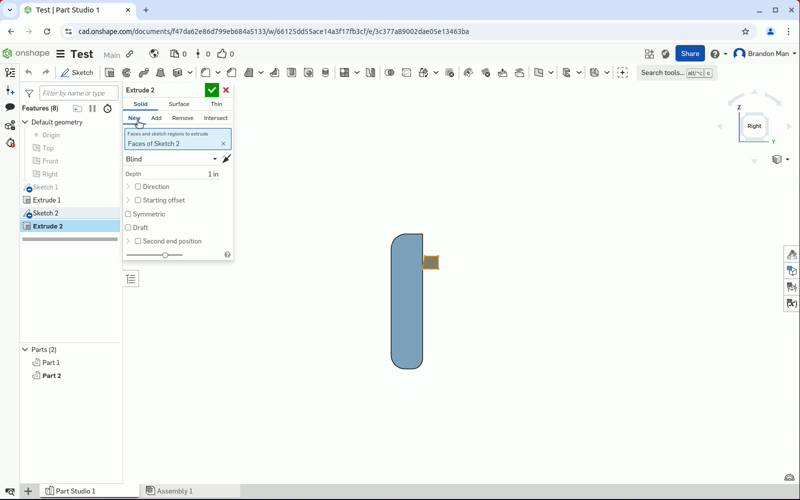
click(137, 120)
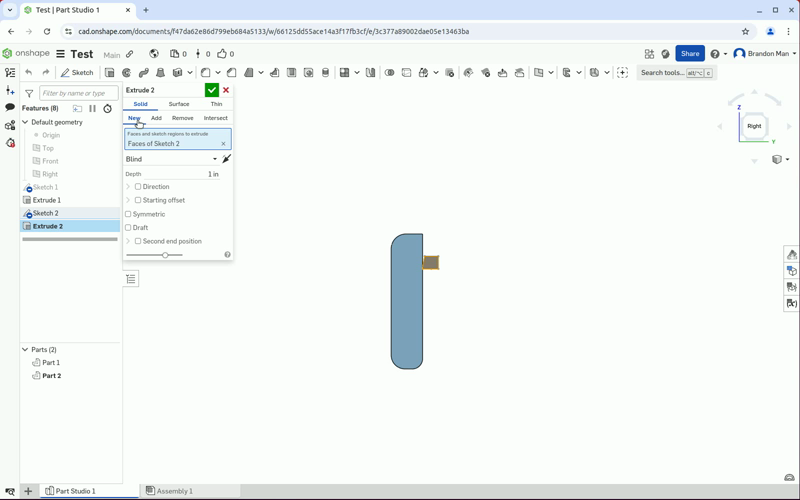
key(tab, 4)
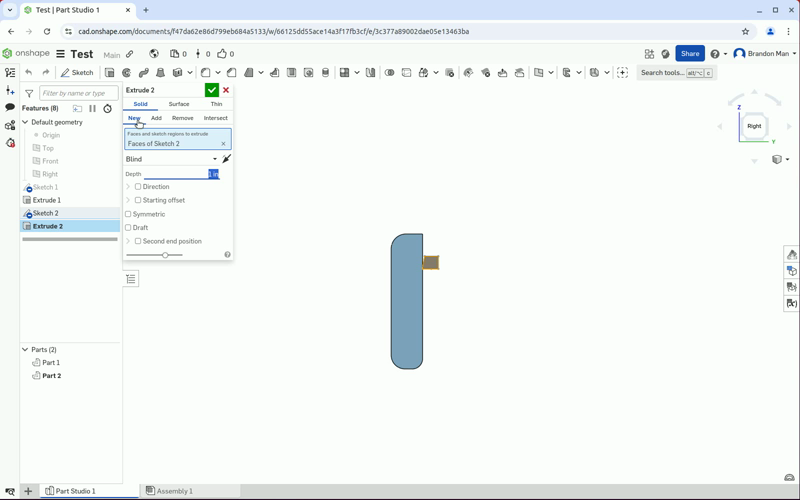
text(22.627)
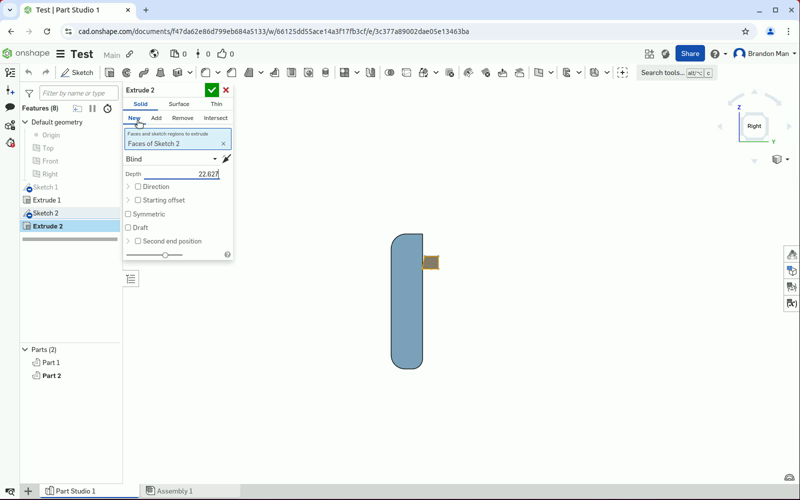
key(enter)
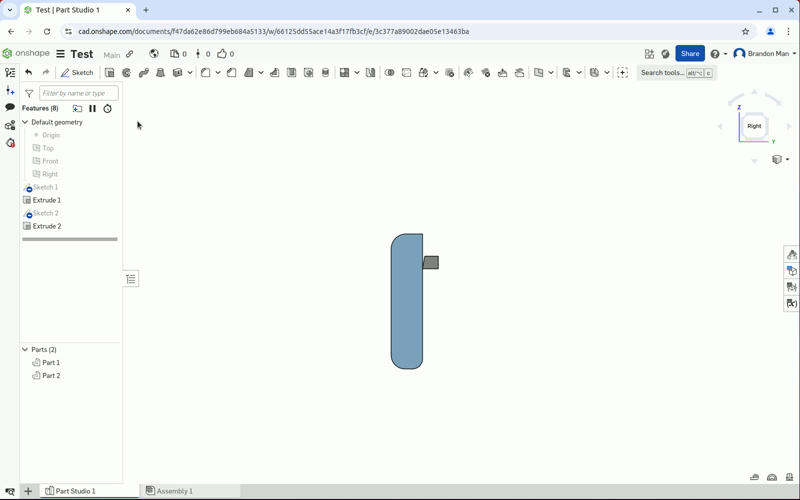
key(shift+h)
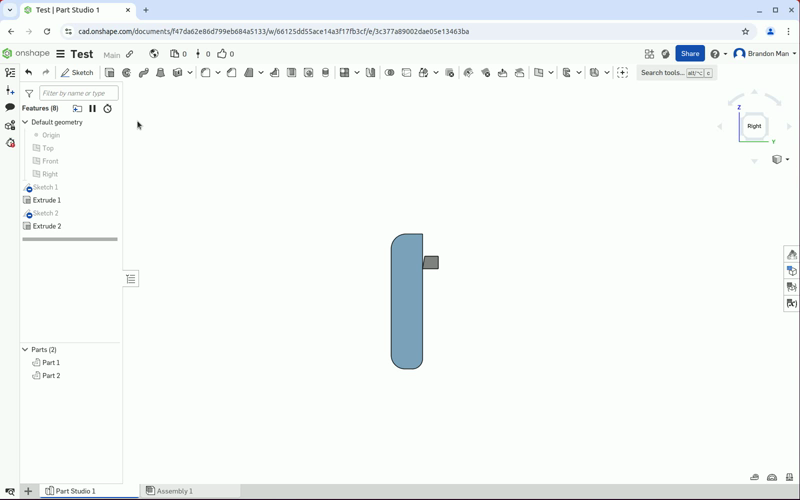
key(shift+h)
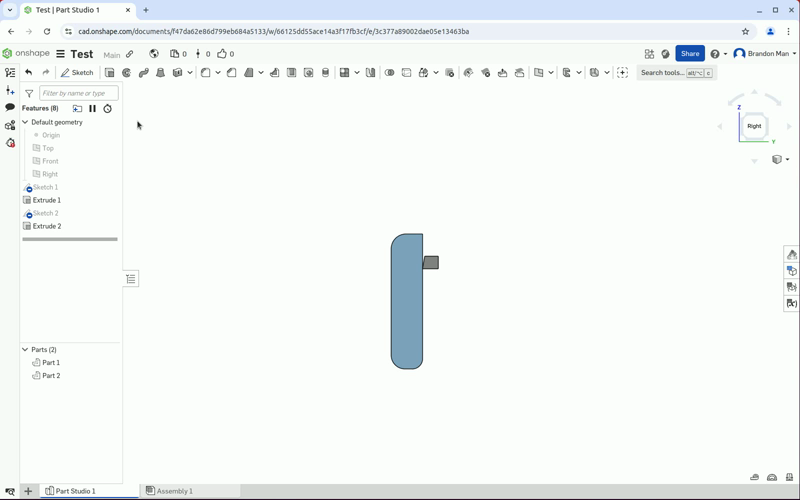
mouse_move(73, 189)
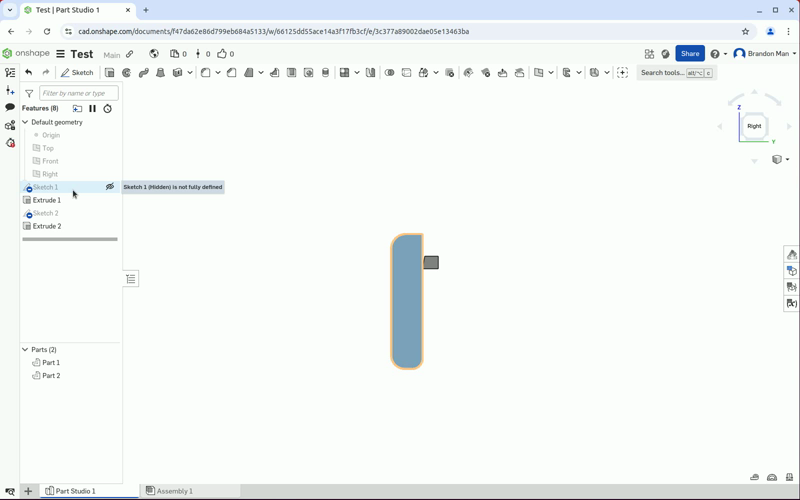
click(73, 189)
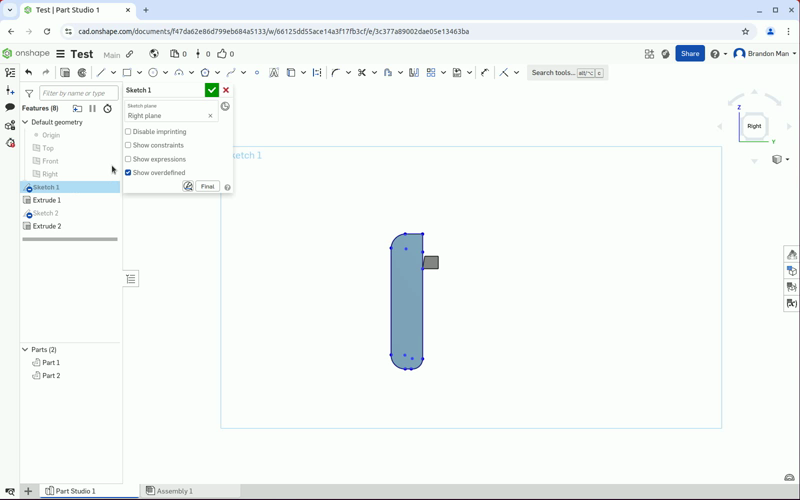
mouse_move(229, 92)
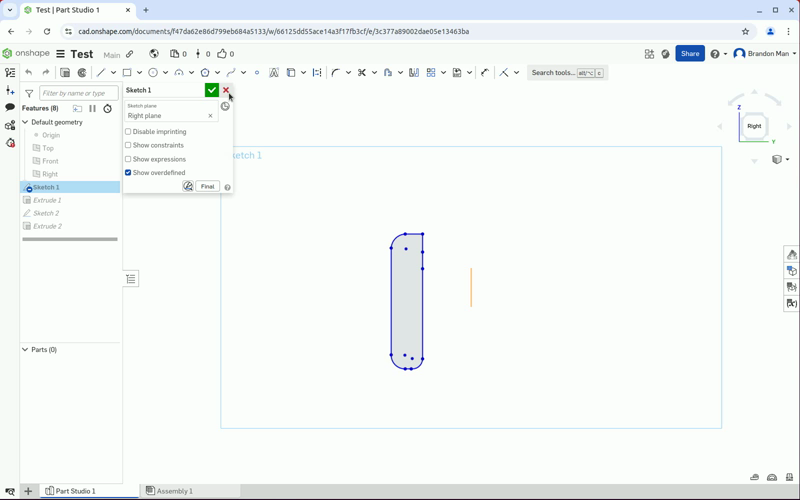
click(229, 92)
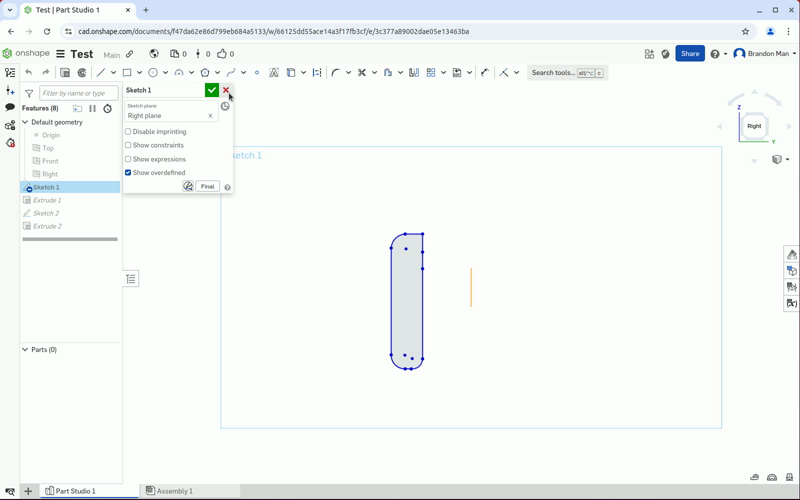
key(shift+s)
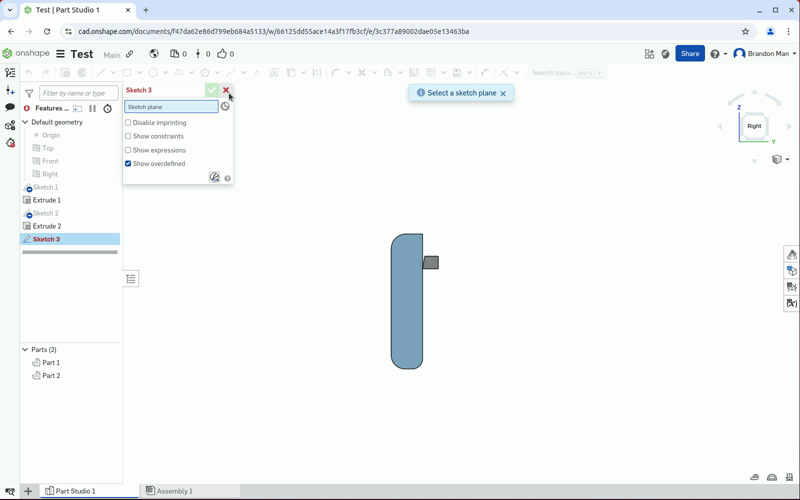
mouse_move(73, 176)
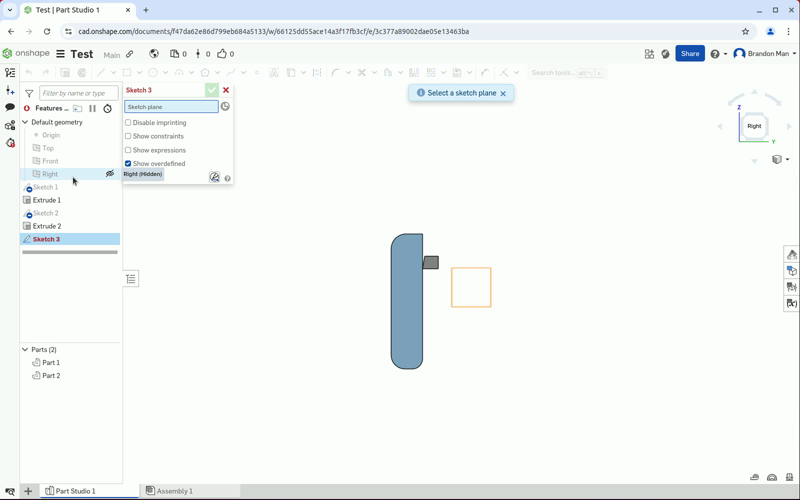
click(73, 176)
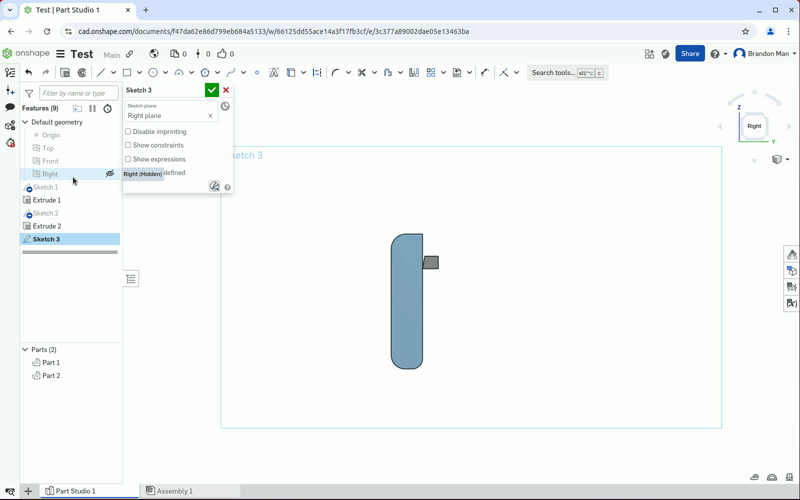
mouse_move(73, 352)
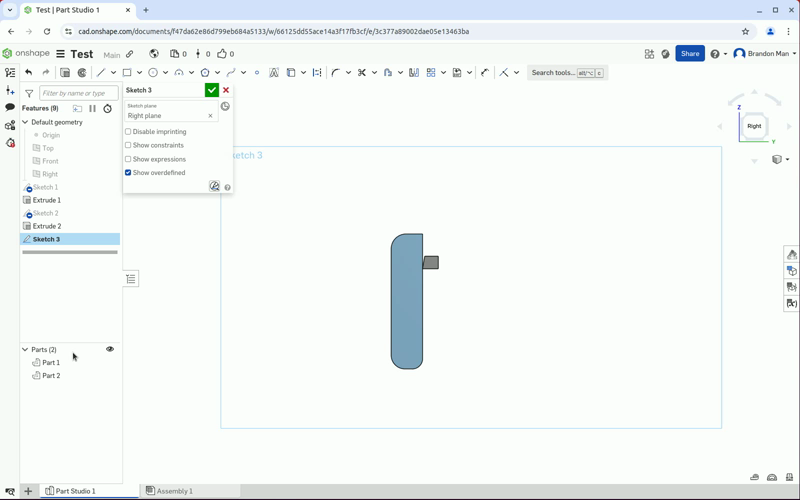
key(y)
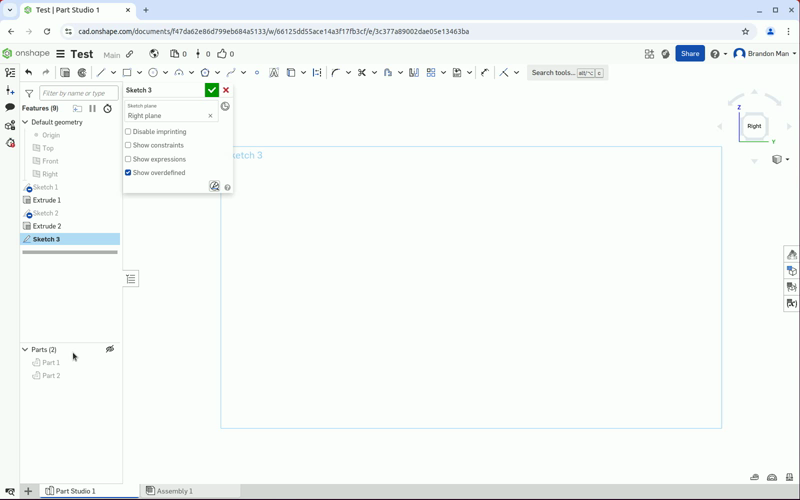
key(l)
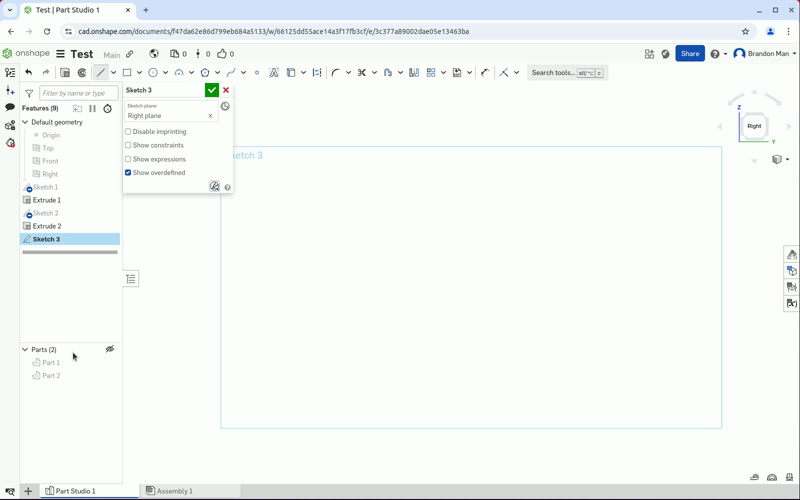
key_down(shift)
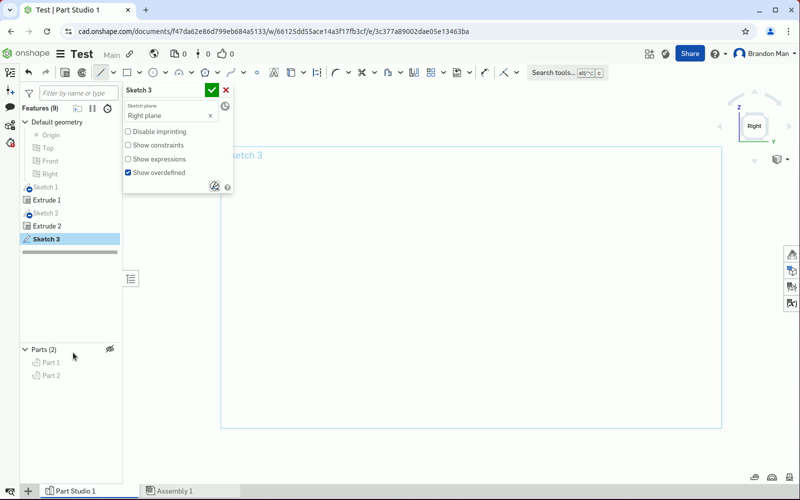
mouse_move(424, 257)
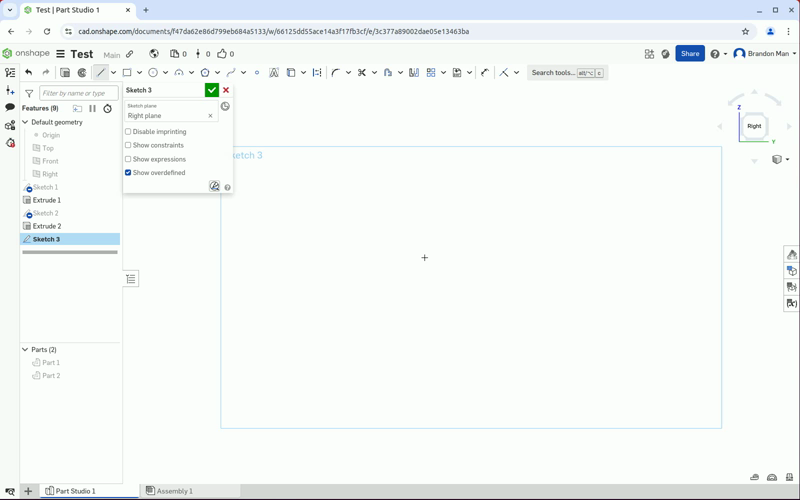
click(424, 257)
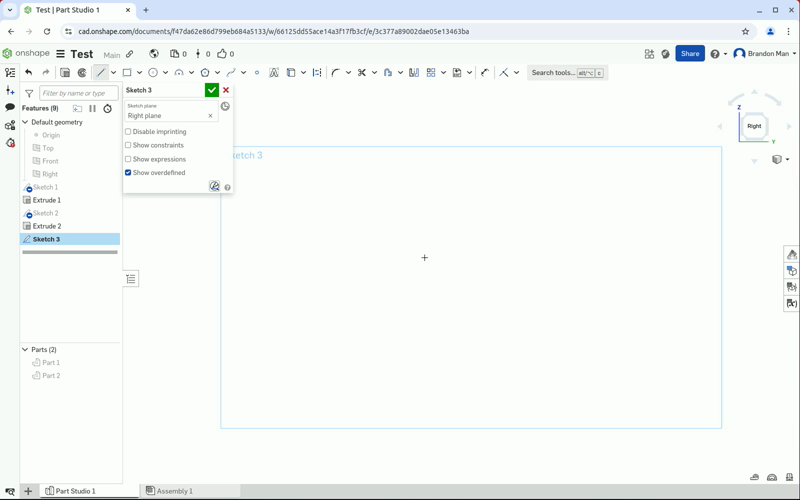
key_up(shift)
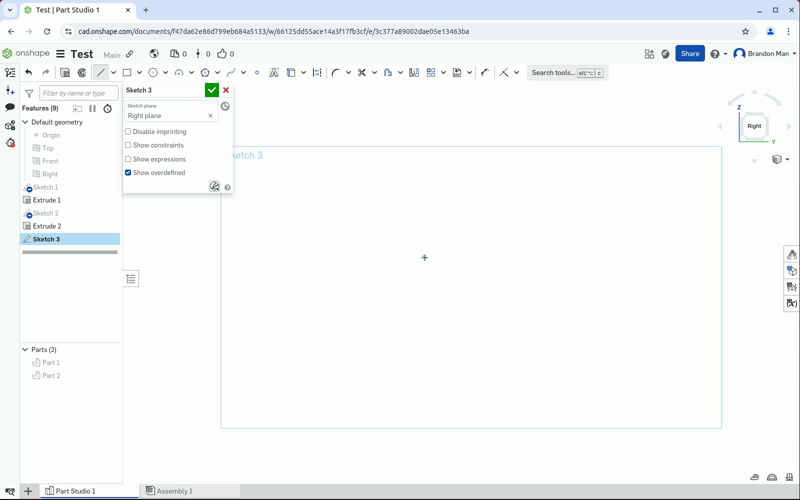
key_down(shift)
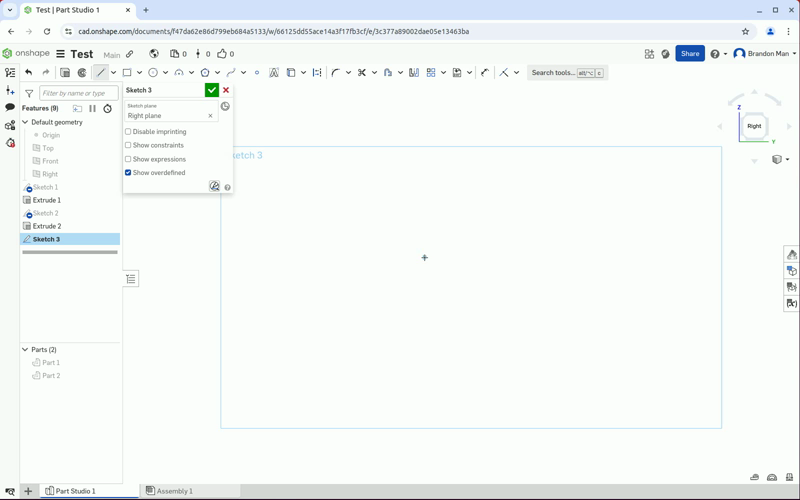
mouse_move(454, 257)
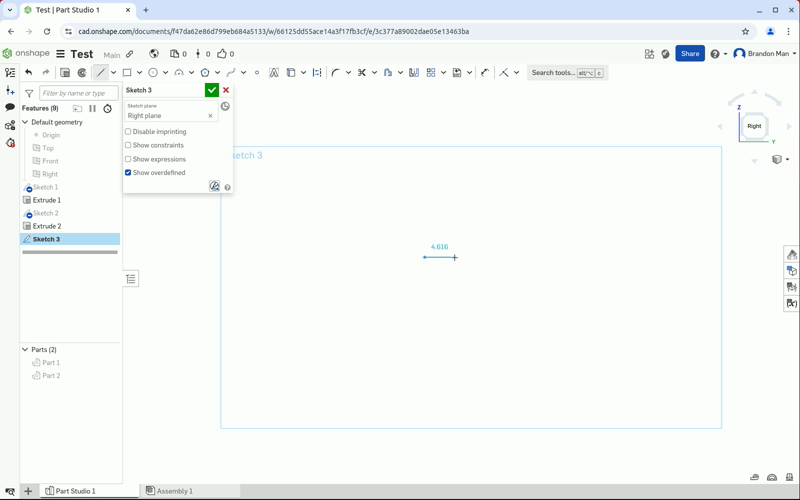
mouse_move(438, 257)
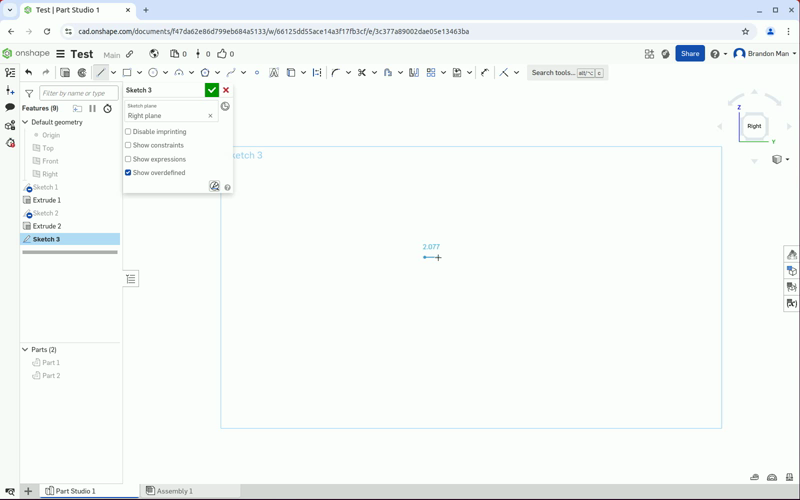
click(438, 257)
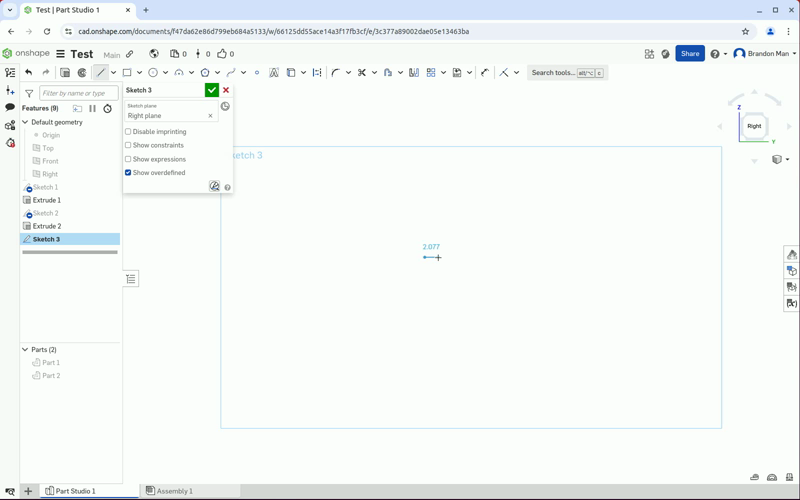
key_up(shift)
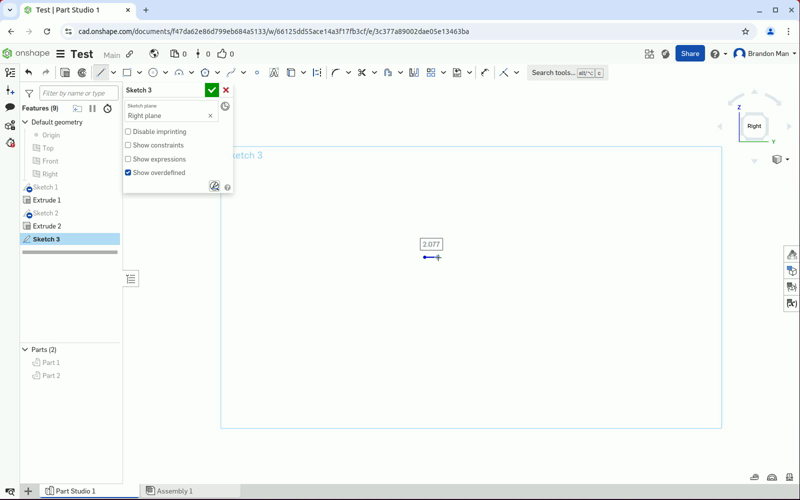
key_down(shift)
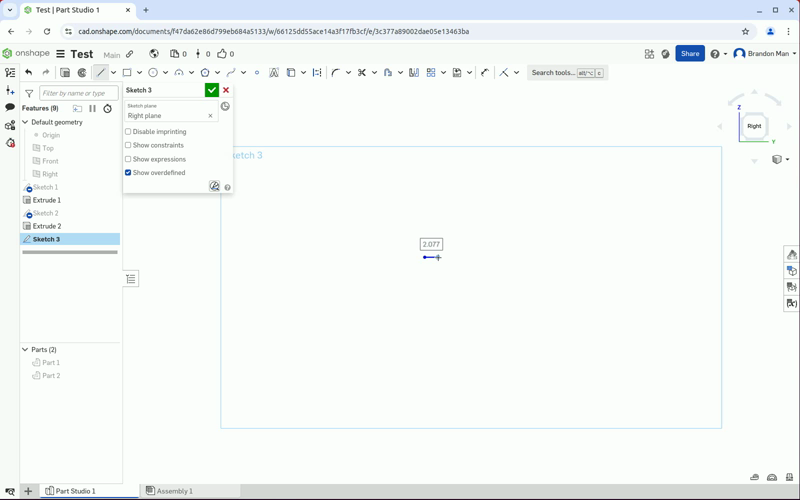
mouse_move(468, 257)
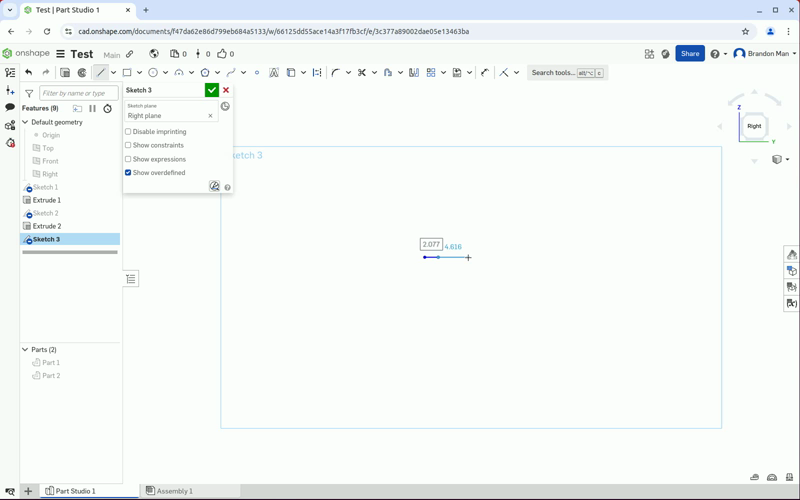
mouse_move(424, 243)
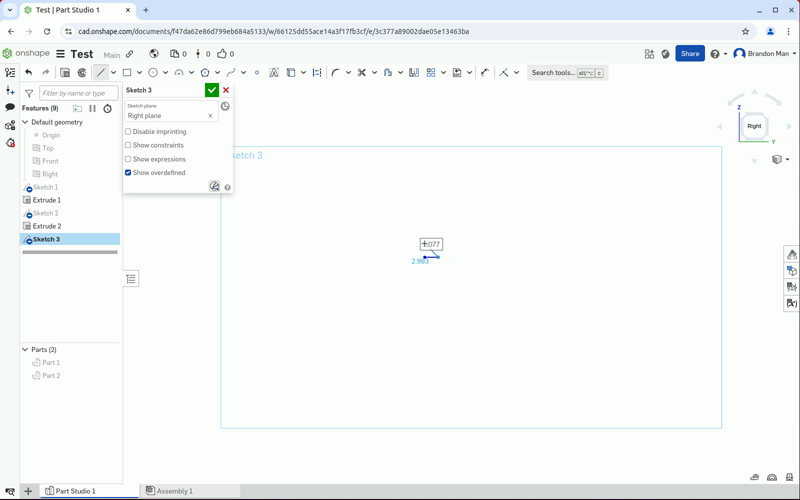
click(424, 243)
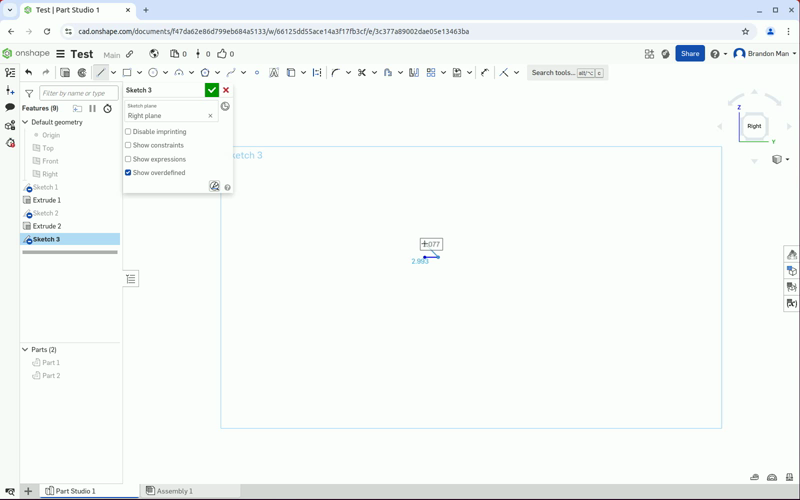
key_up(shift)
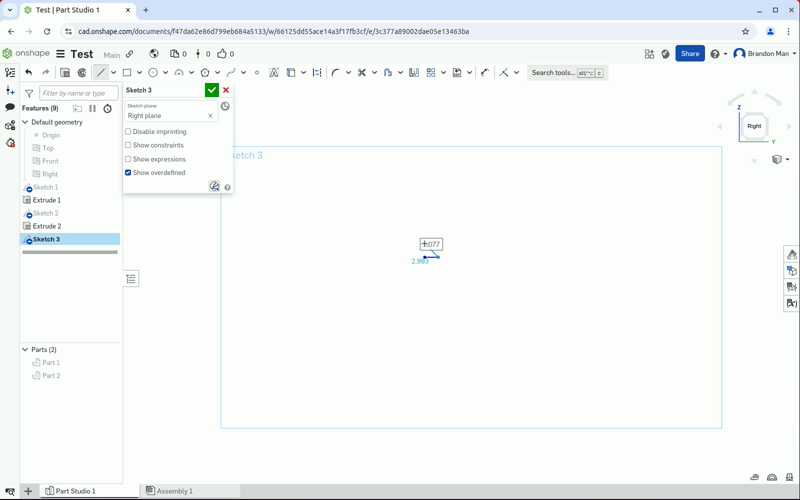
mouse_move(454, 243)
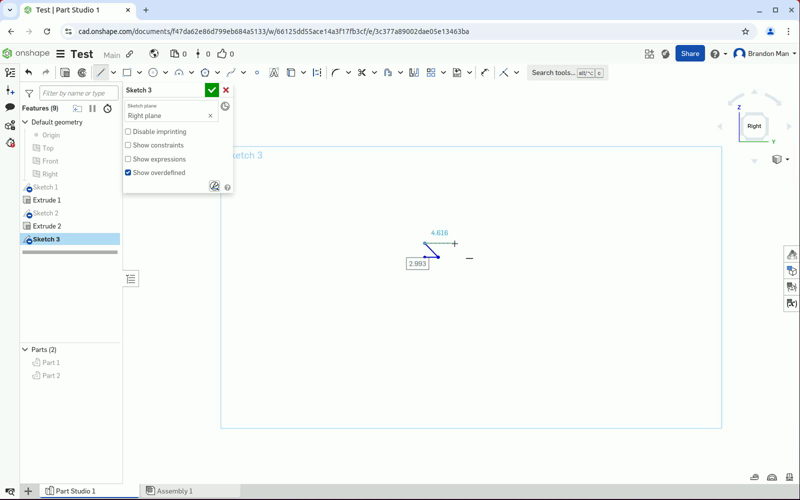
key_down(shift)
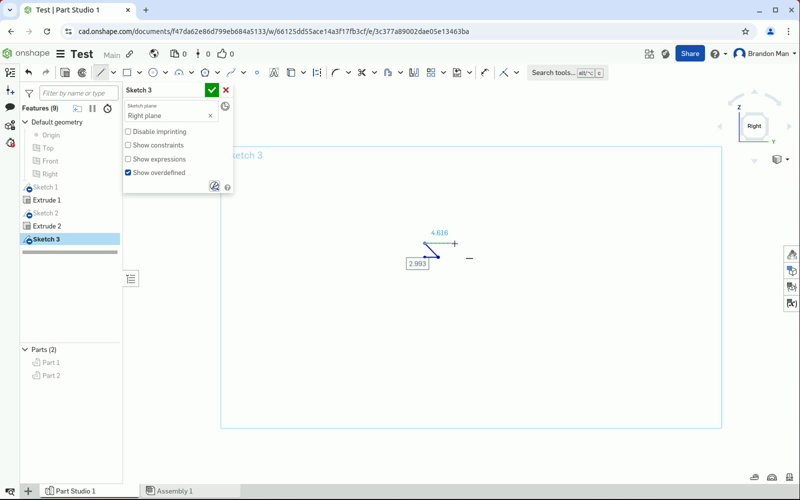
mouse_move(424, 257)
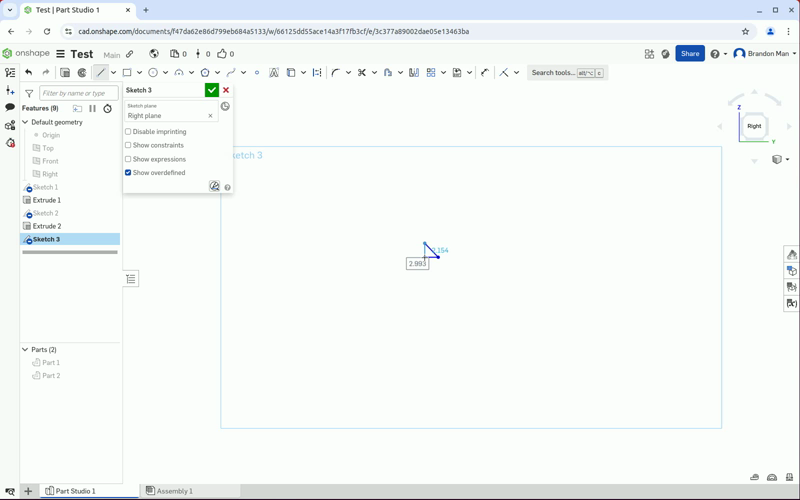
key_up(shift)
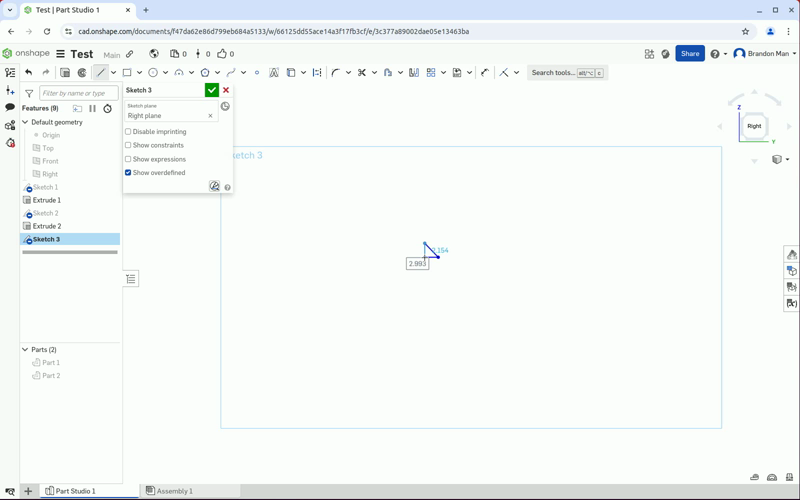
click(424, 257)
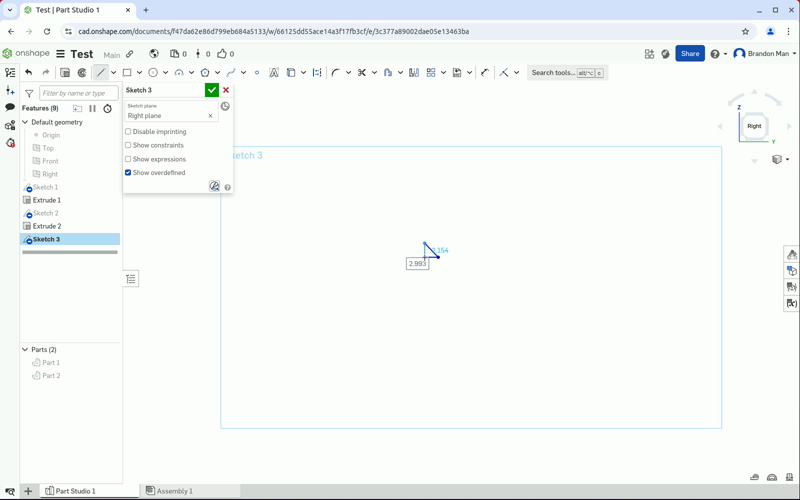
key(esc)
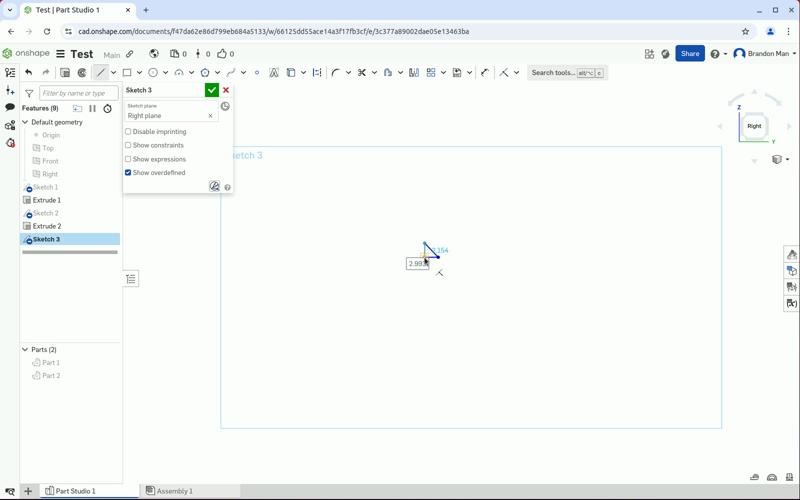
mouse_move(426, 252)
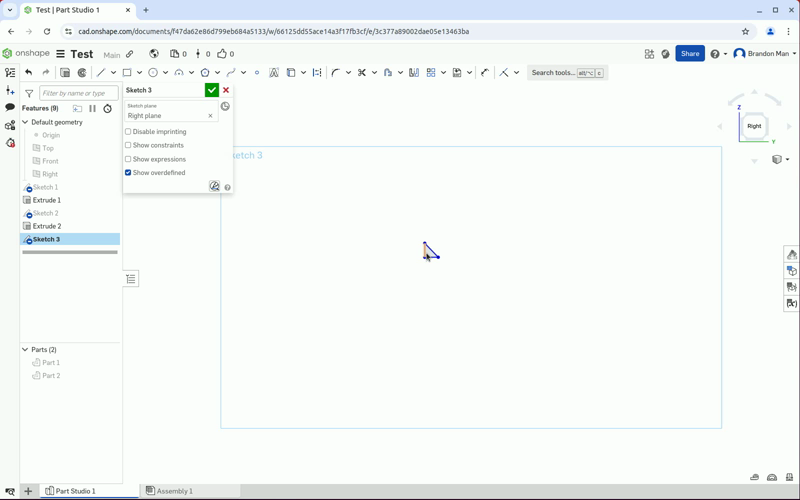
scroll(6)
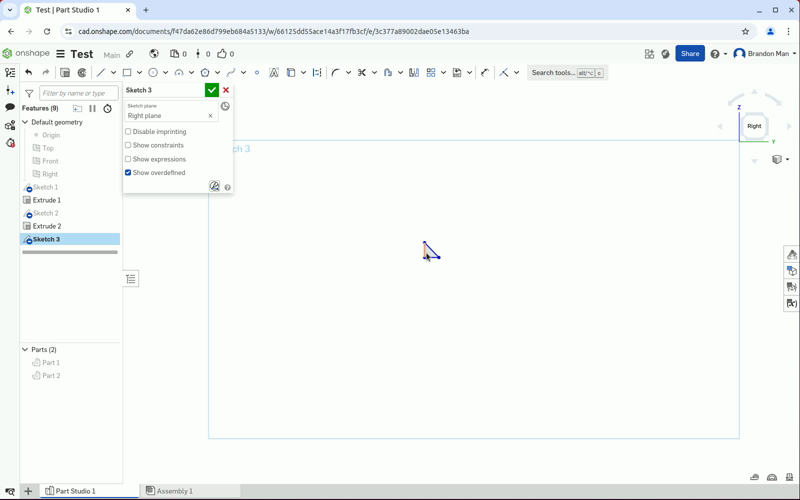
scroll(6)
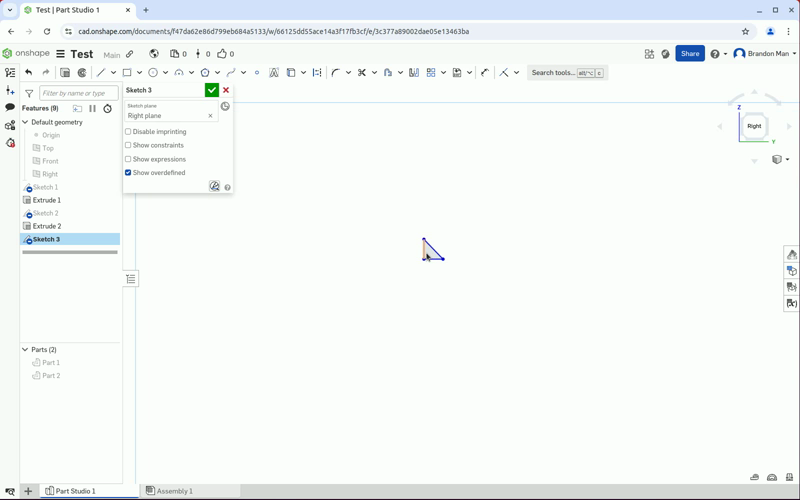
scroll(6)
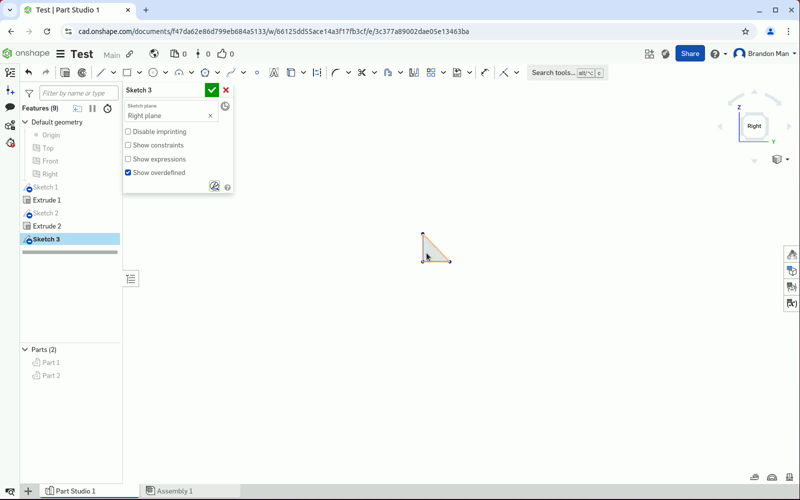
scroll(6)
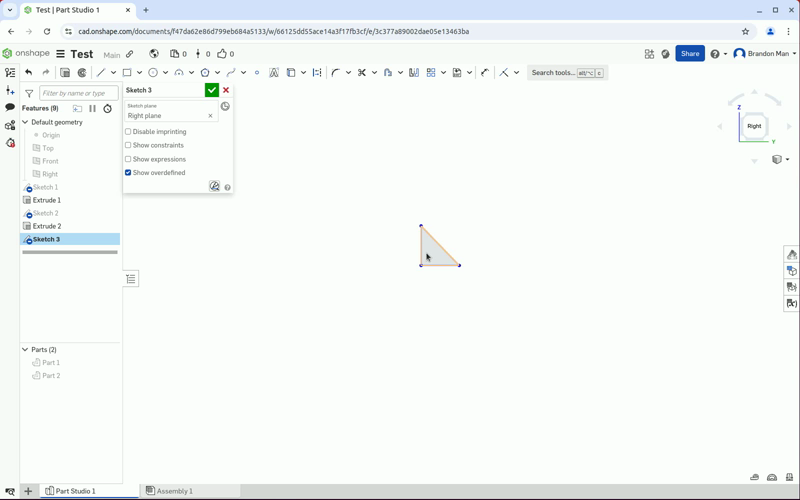
scroll(6)
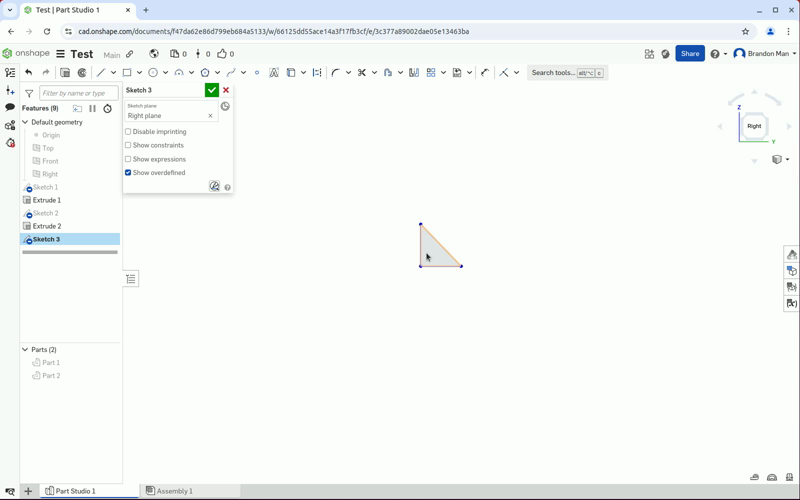
scroll(6)
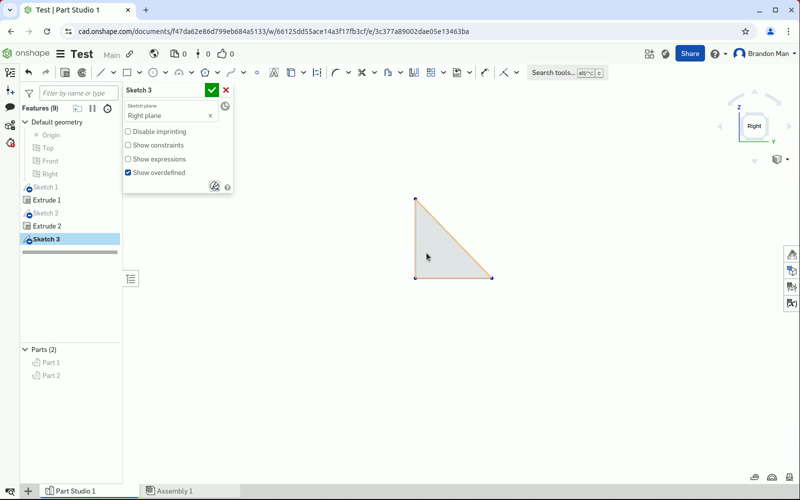
scroll(6)
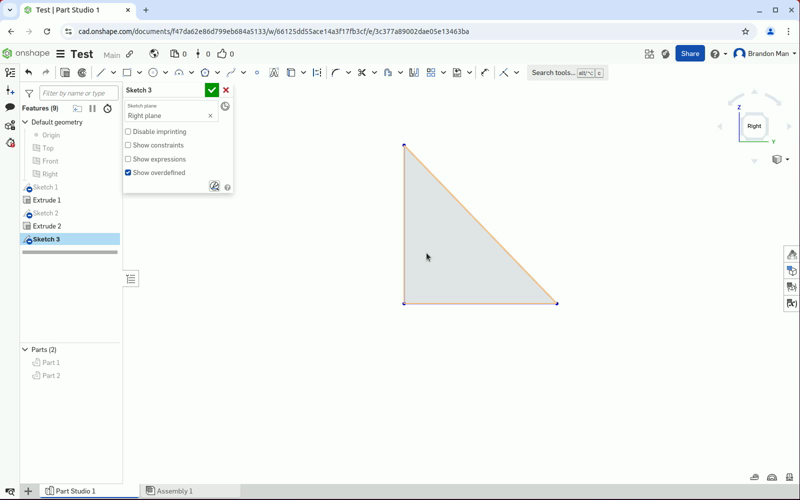
click(426, 252)
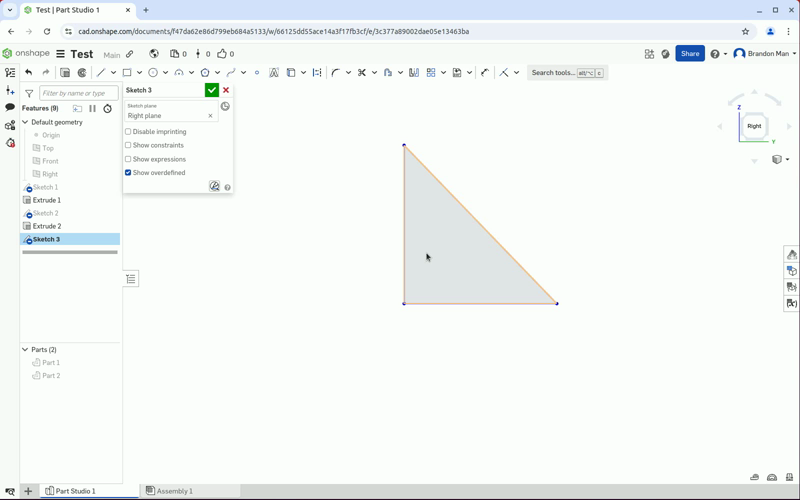
scroll(-6)
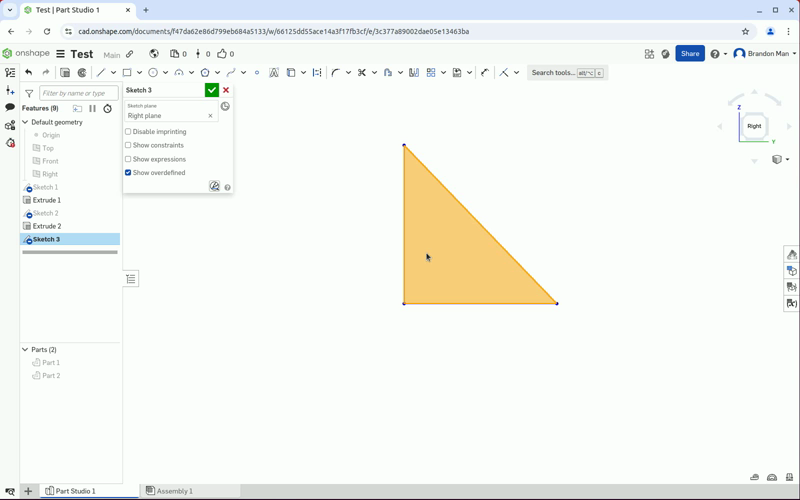
scroll(-6)
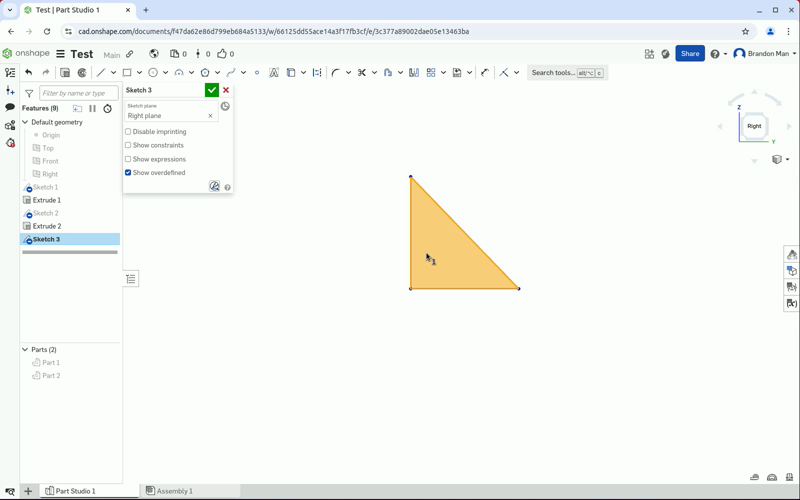
scroll(-6)
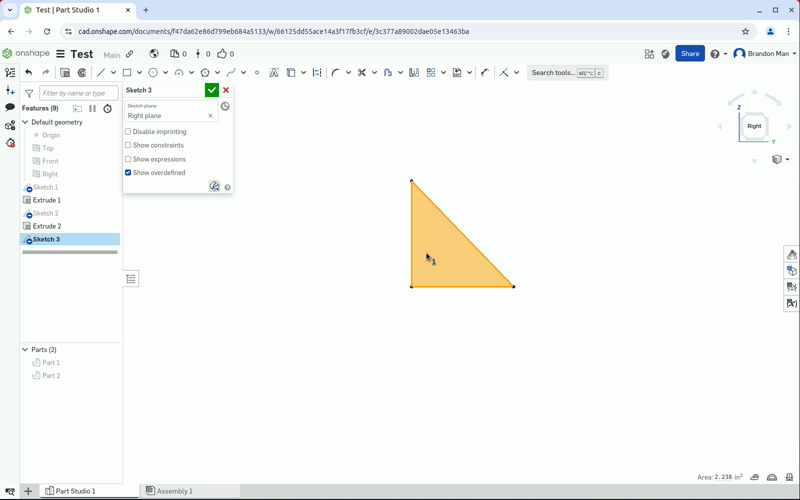
scroll(-6)
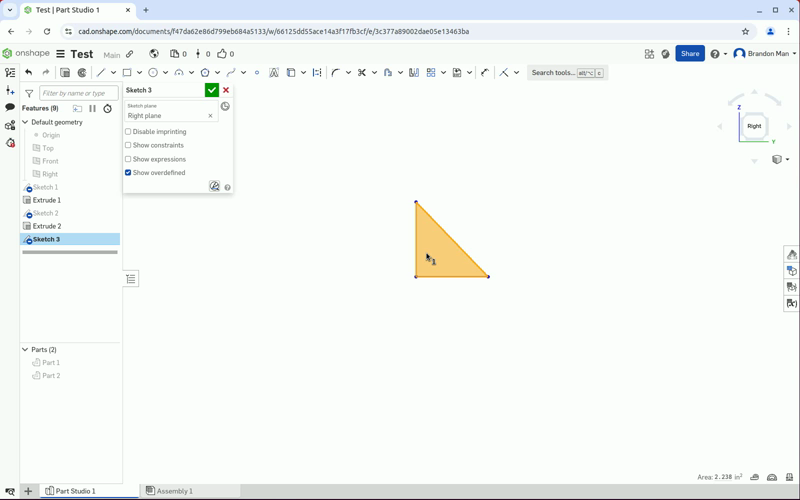
scroll(-6)
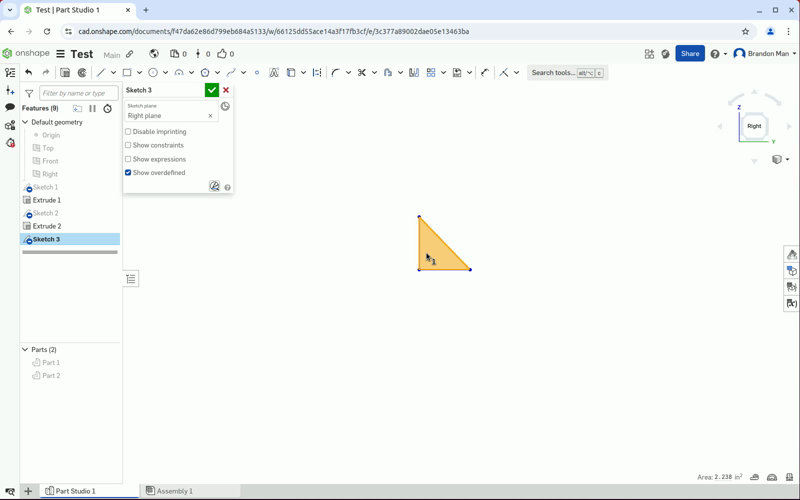
scroll(-6)
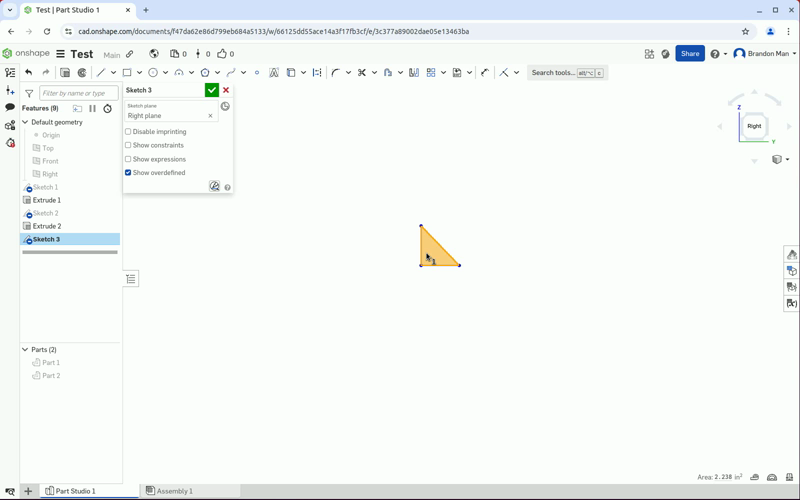
scroll(-6)
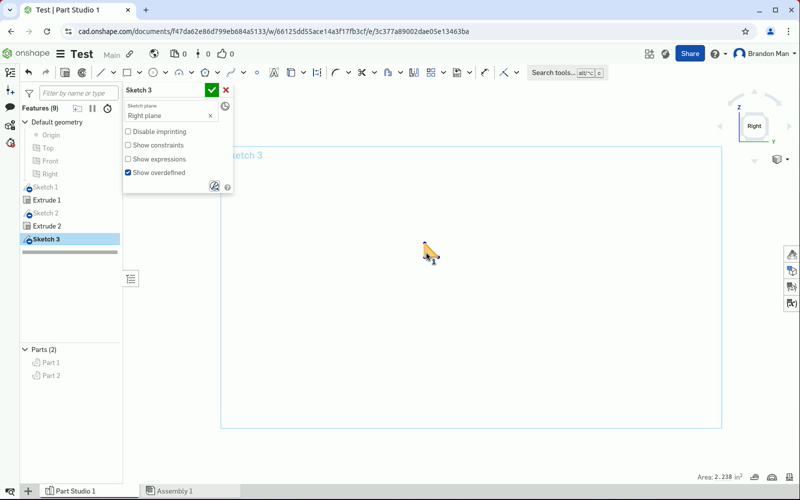
mouse_move(73, 352)
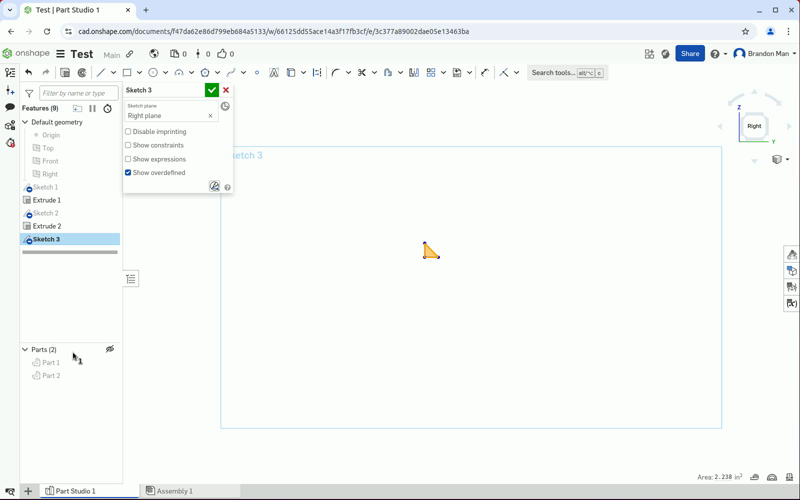
key(shift+y)
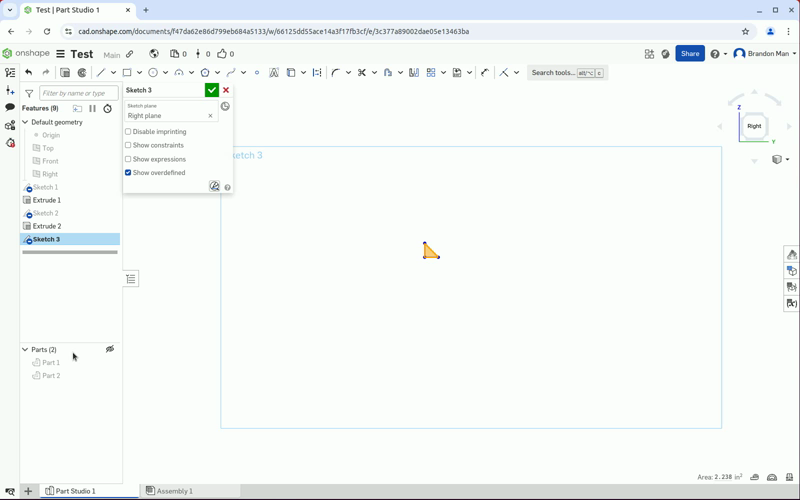
key(shift+e)
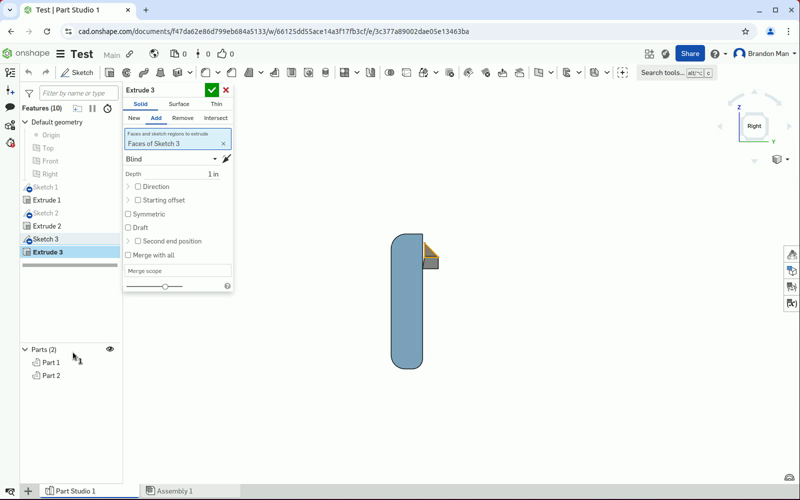
mouse_move(143, 106)
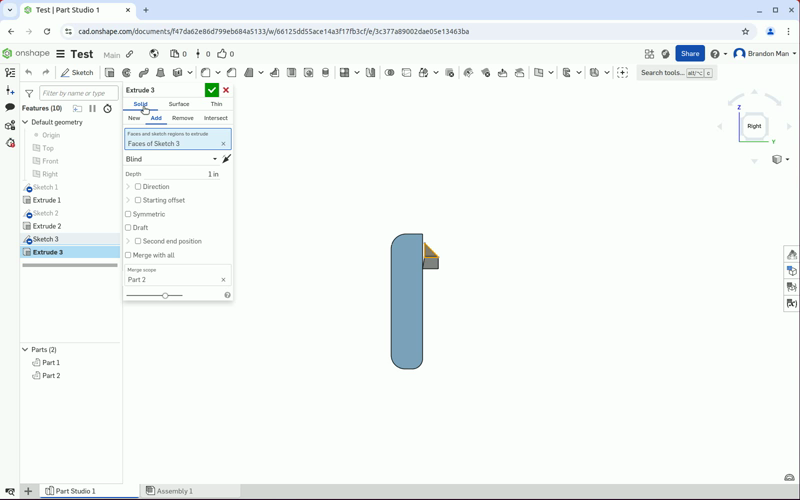
click(143, 106)
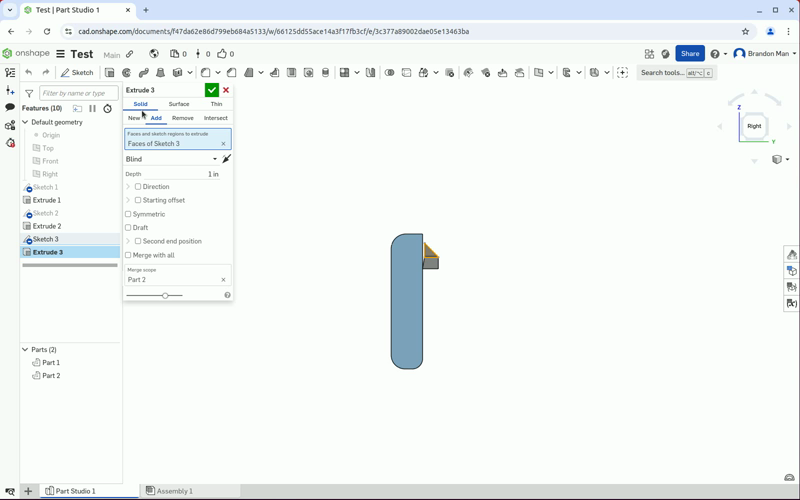
mouse_move(137, 120)
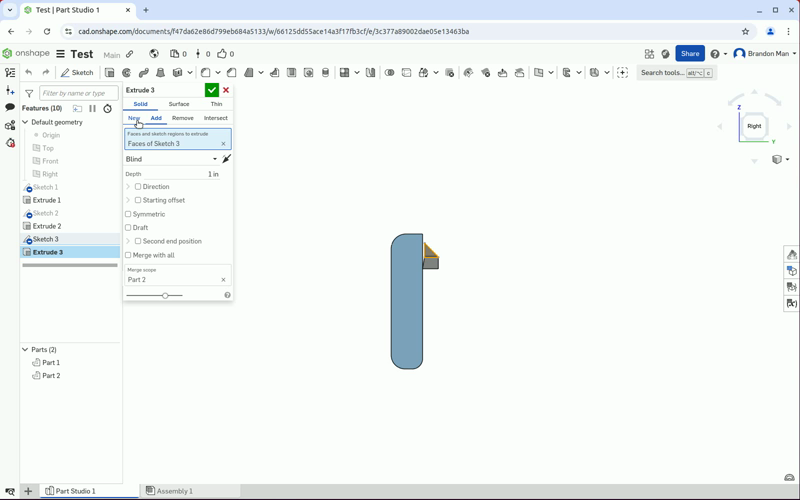
click(137, 120)
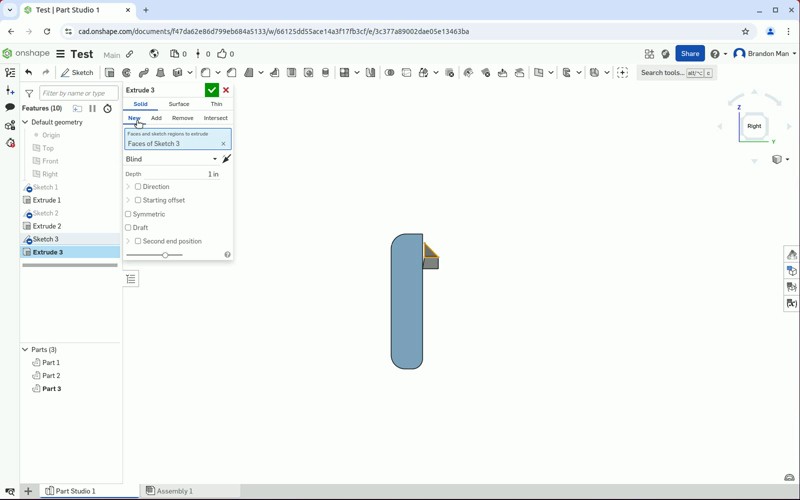
key(tab, 4)
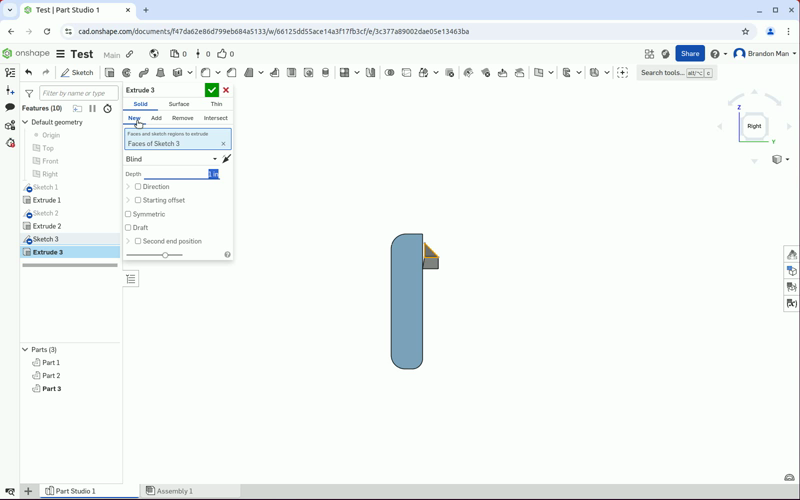
text(22.627)
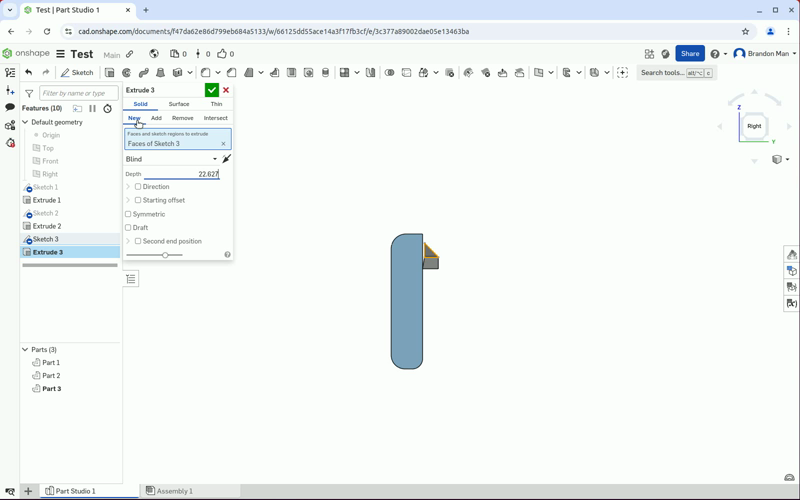
key(enter)
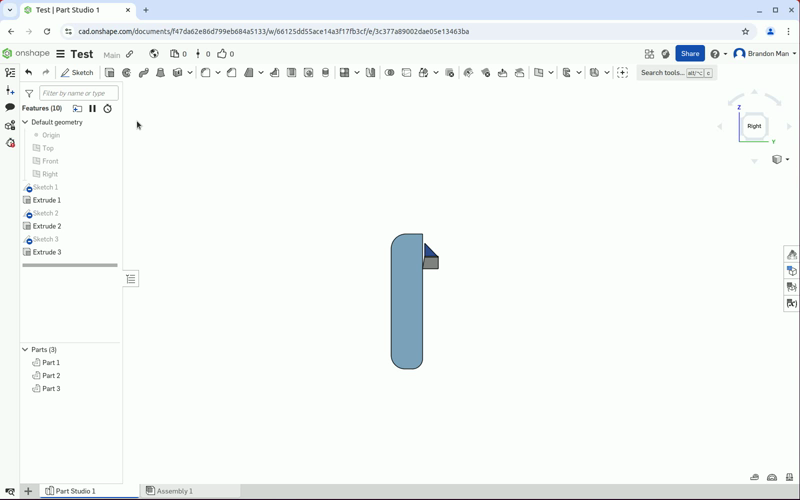
key(shift+h)
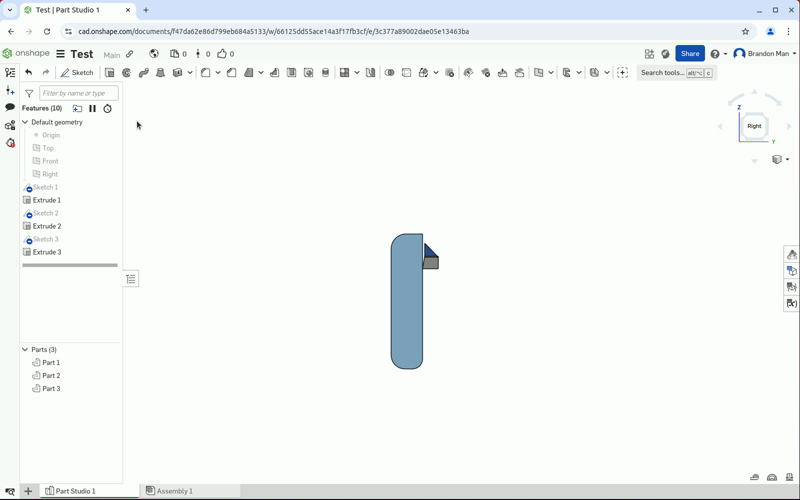
key(shift+h)
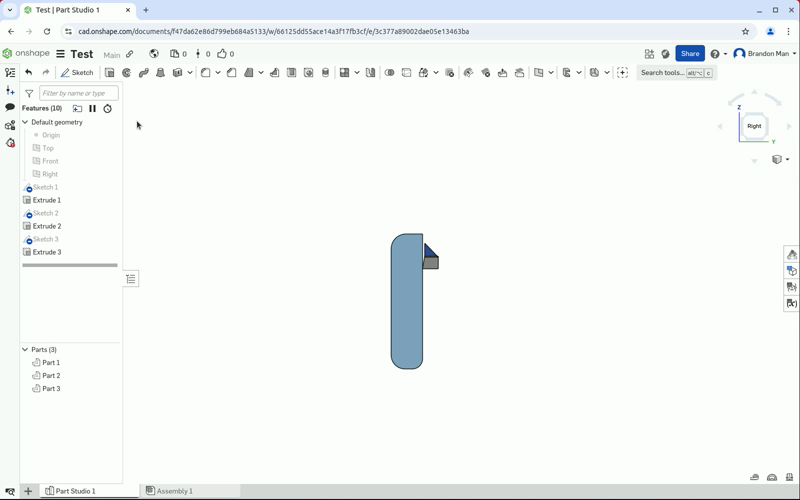
mouse_move(73, 189)
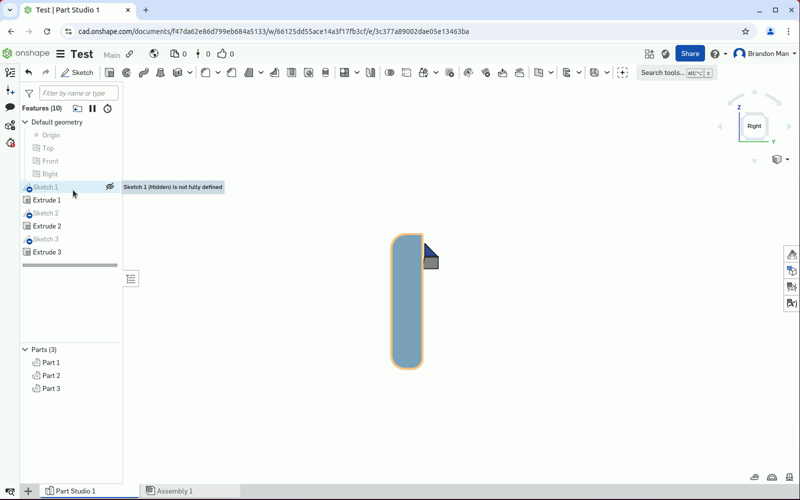
click(73, 189)
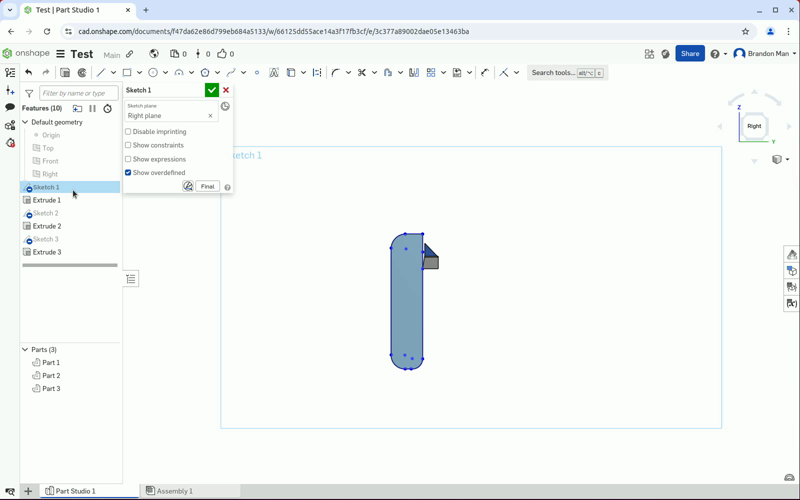
mouse_move(229, 92)
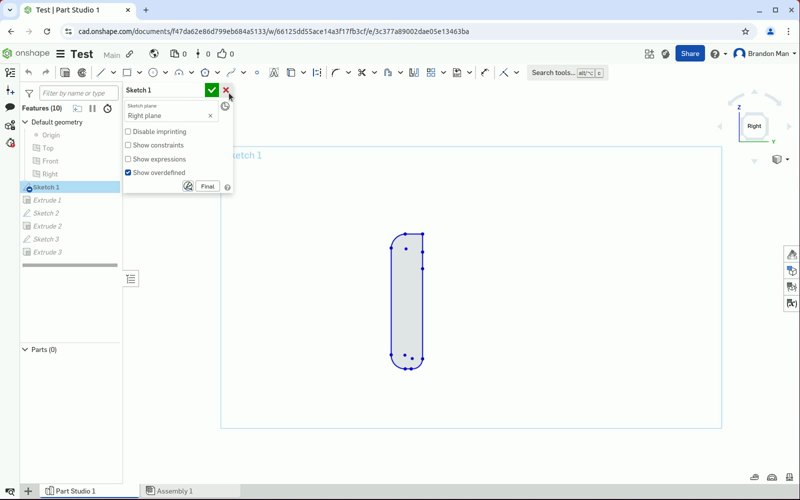
click(229, 92)
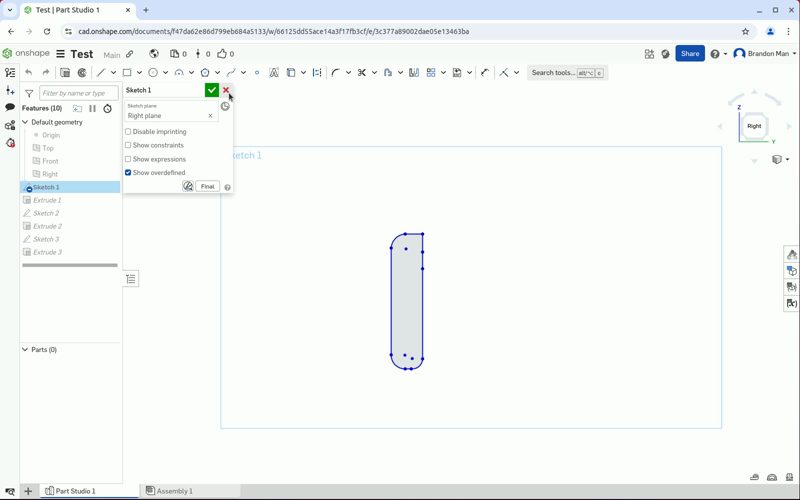
key(shift+s)
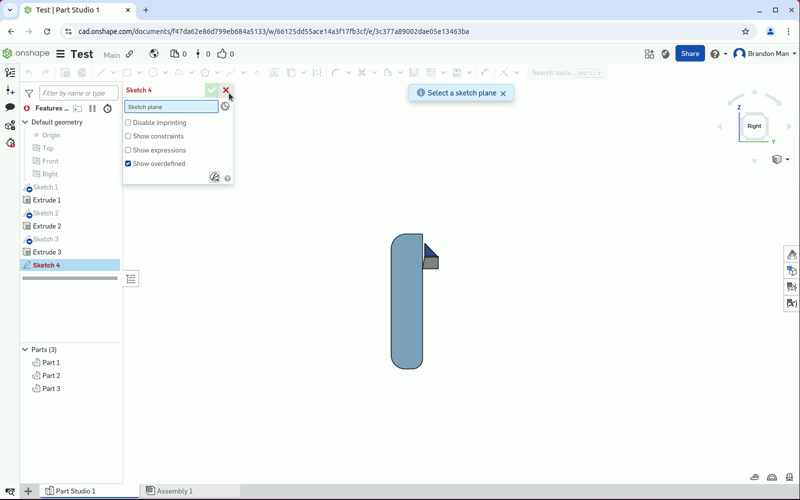
mouse_move(73, 176)
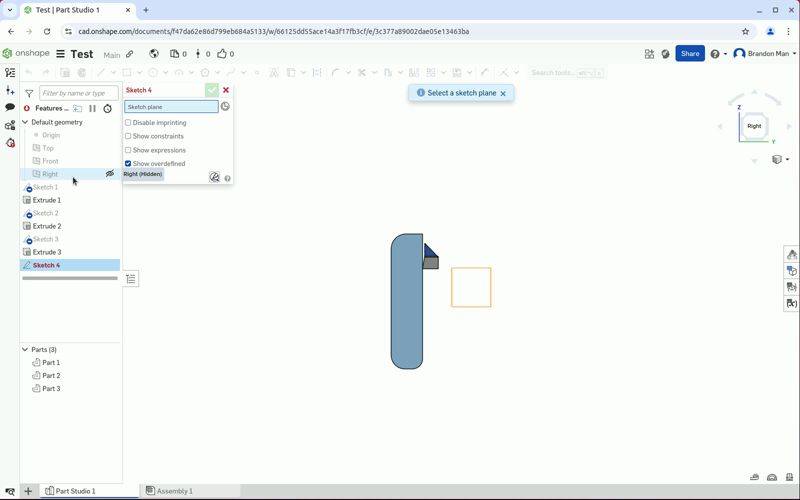
click(73, 176)
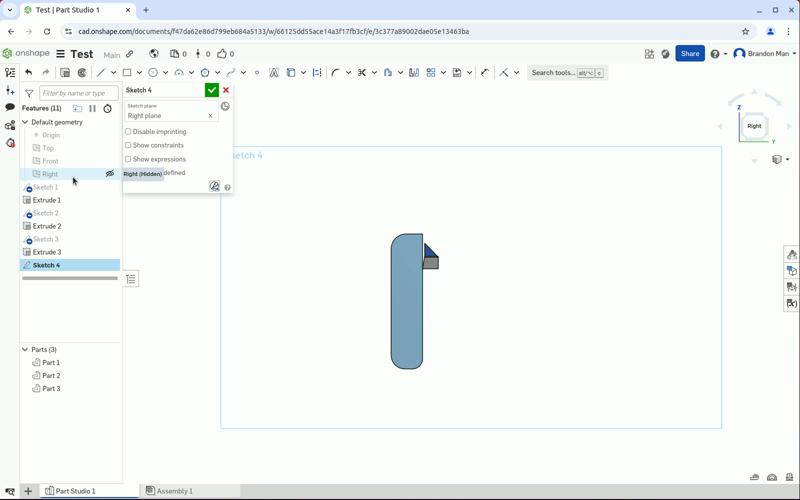
mouse_move(73, 352)
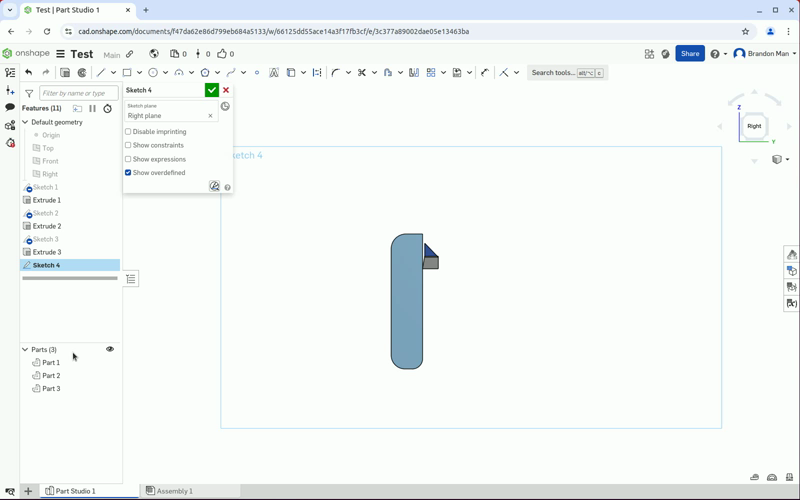
key(y)
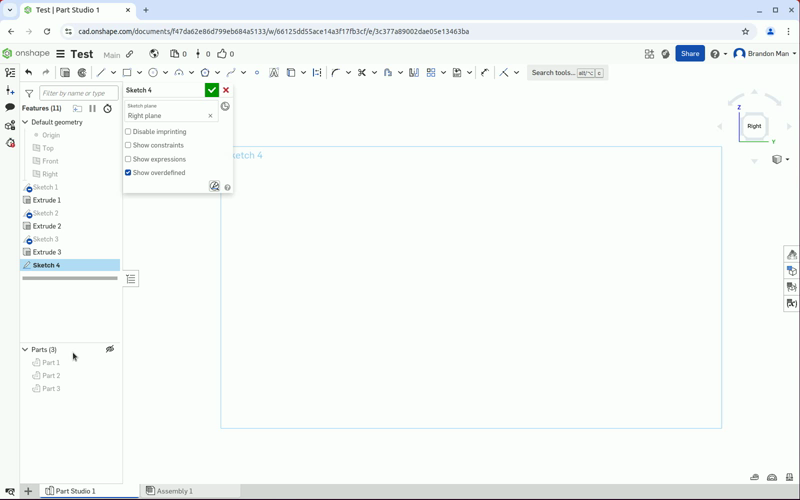
key(l)
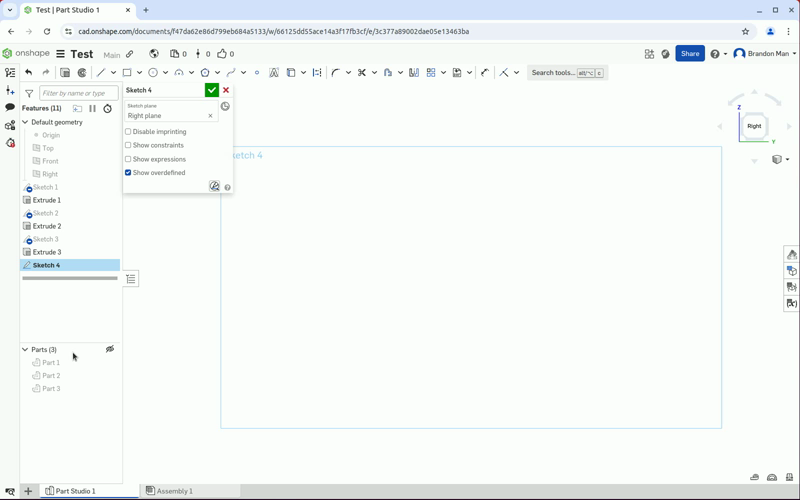
key_down(shift)
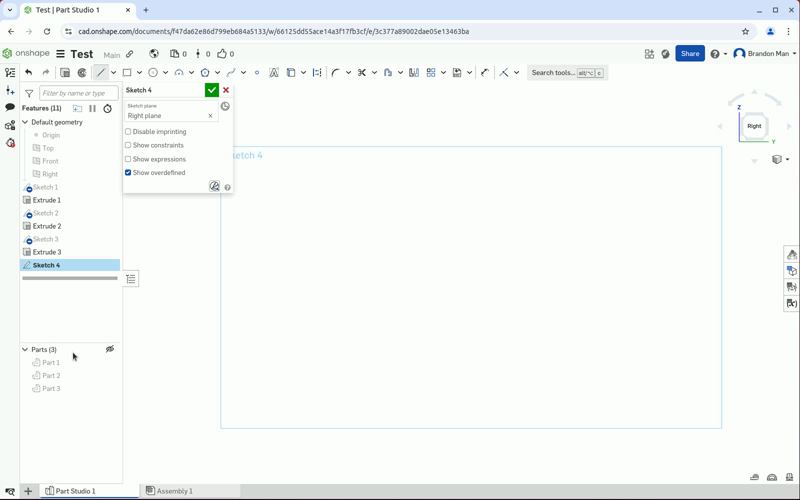
mouse_move(430, 343)
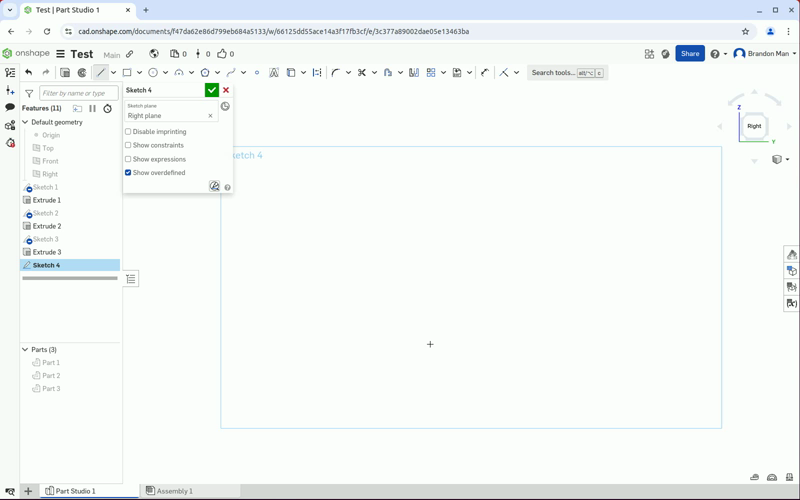
click(430, 343)
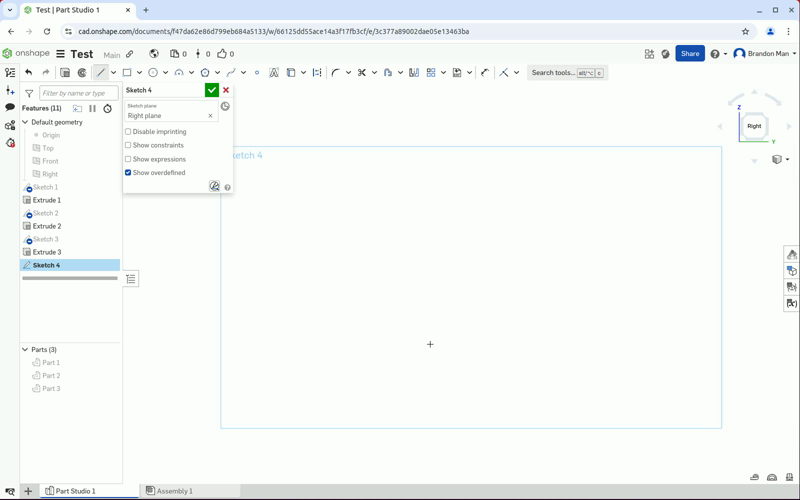
key_up(shift)
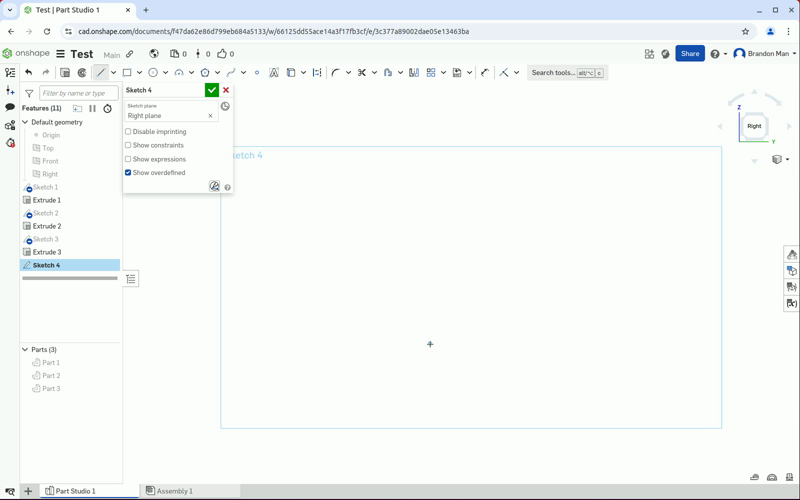
key_down(shift)
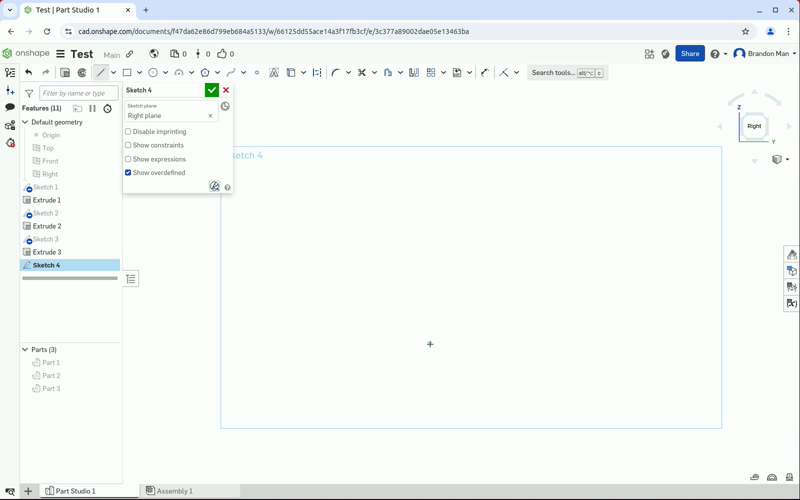
mouse_move(460, 343)
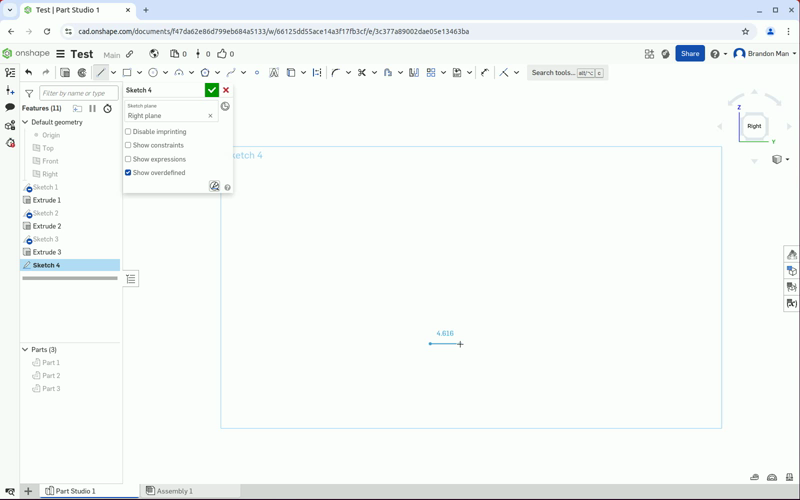
mouse_move(436, 343)
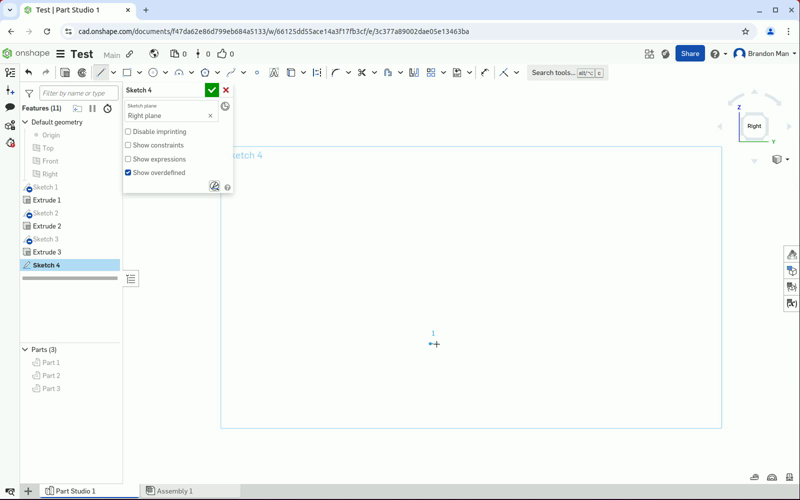
scroll(6)
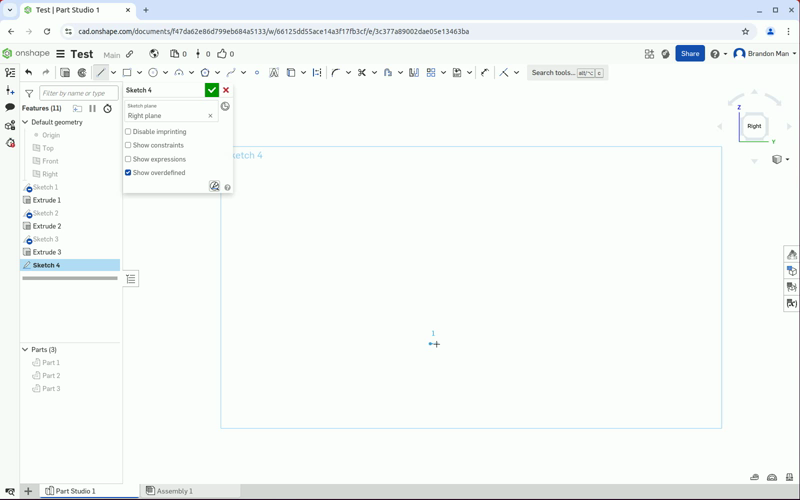
scroll(6)
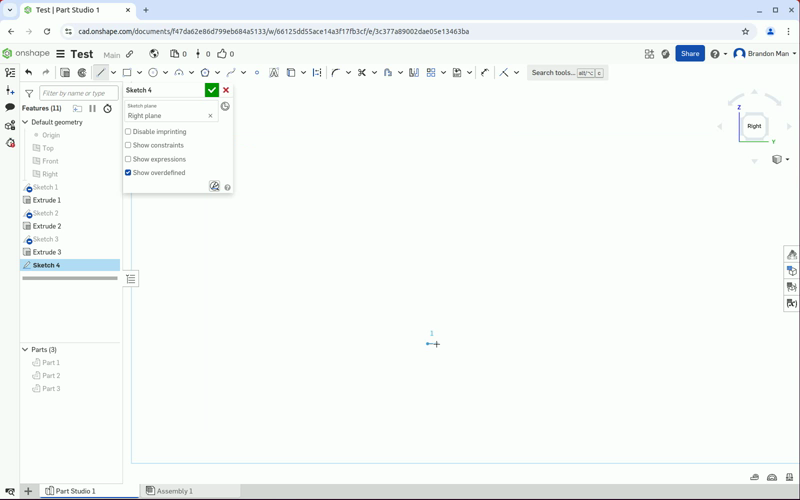
scroll(6)
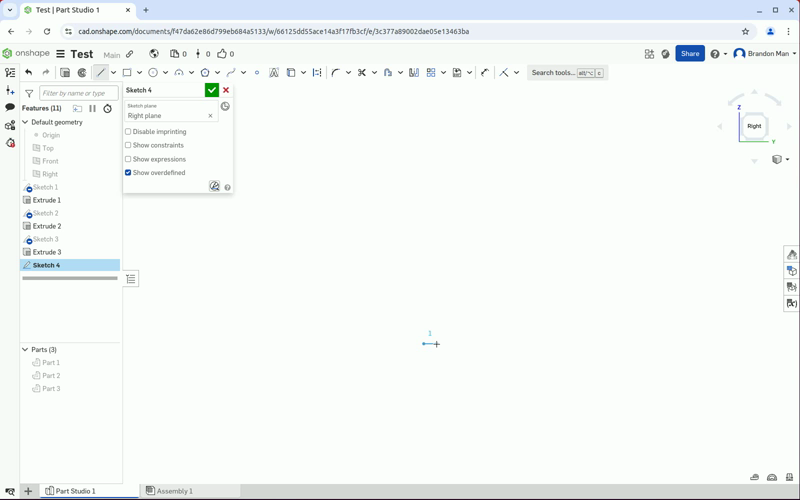
scroll(6)
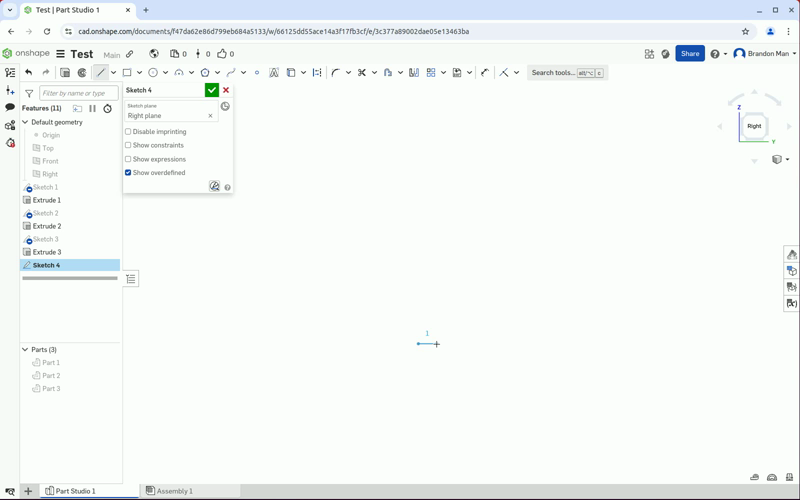
scroll(6)
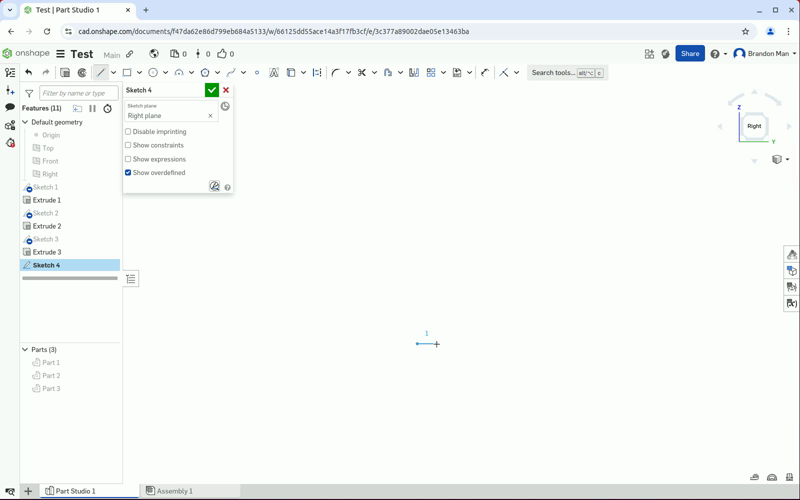
scroll(6)
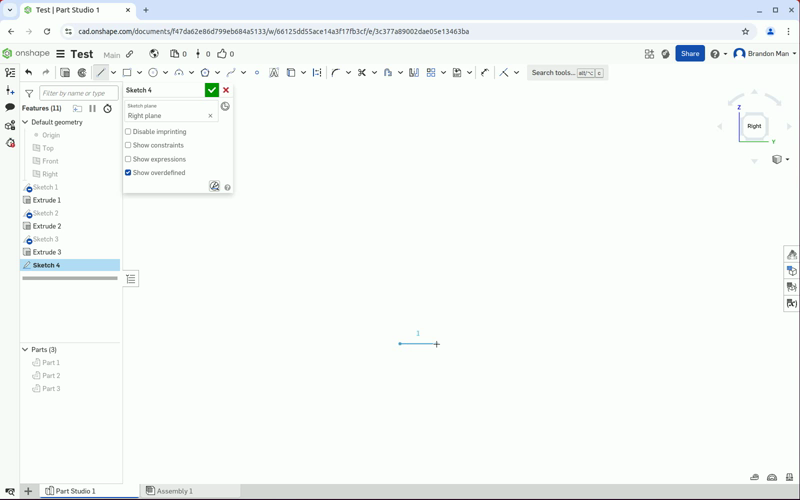
scroll(6)
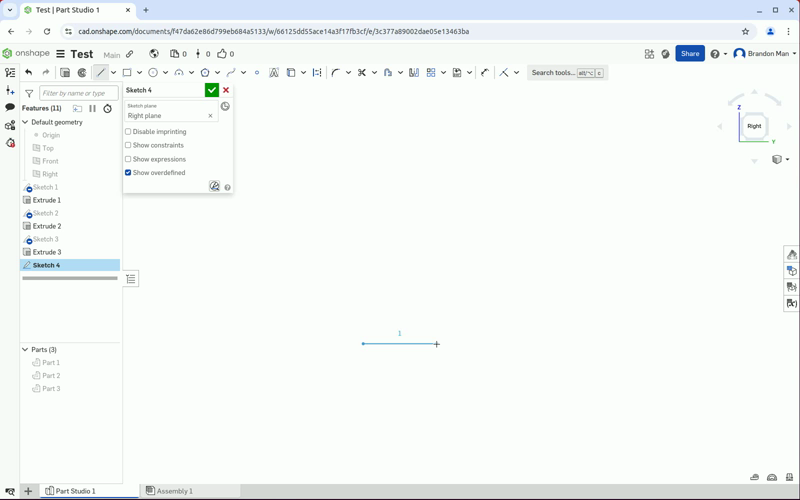
click(436, 343)
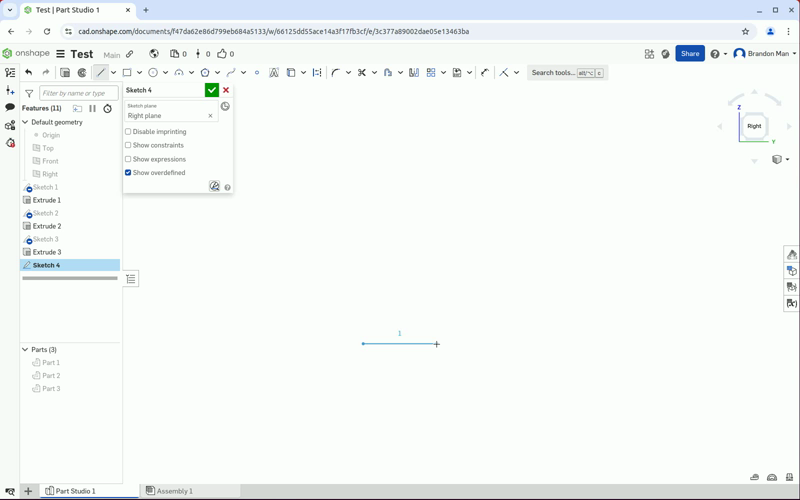
scroll(-6)
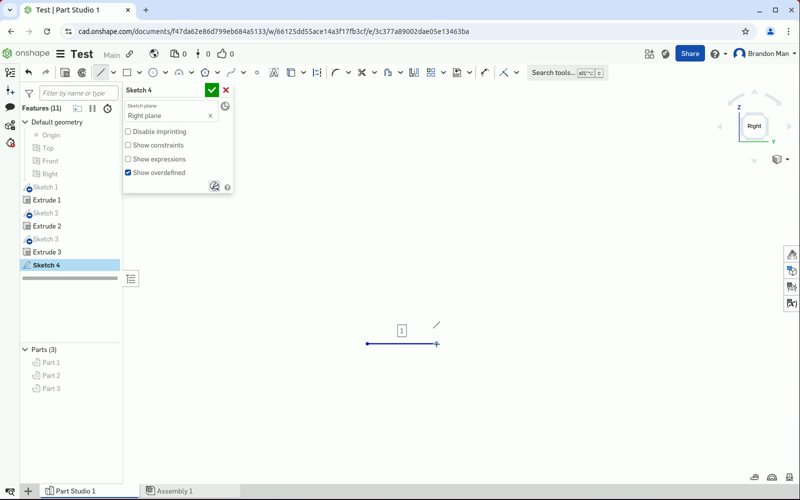
scroll(-6)
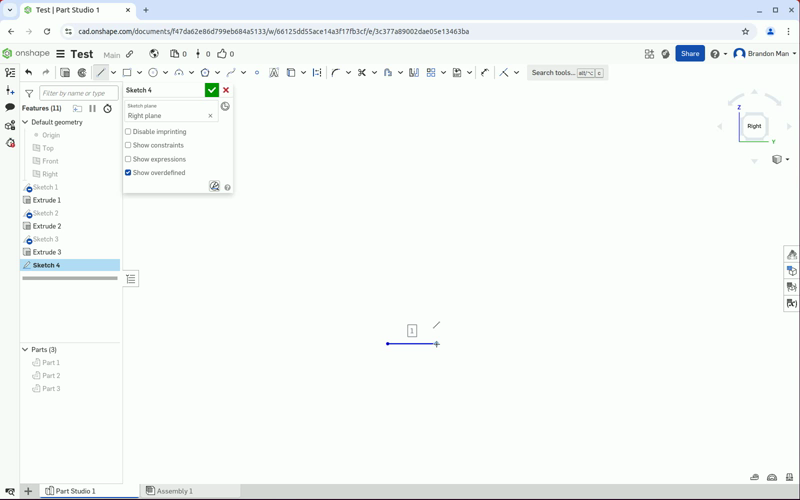
scroll(-6)
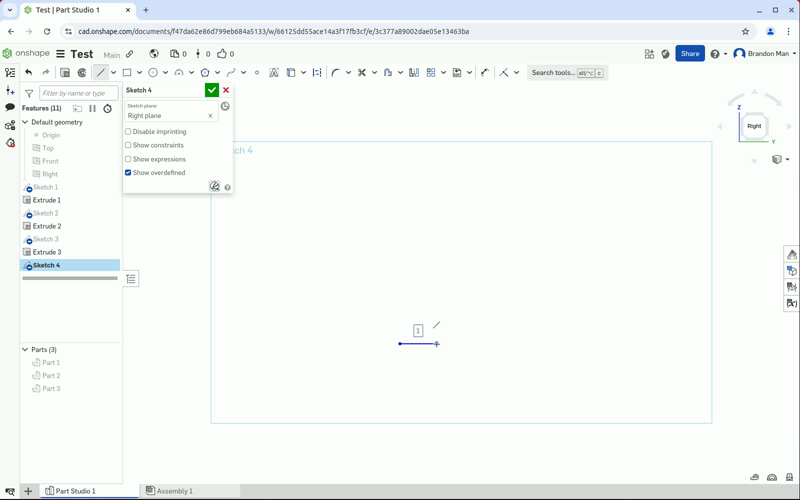
scroll(-6)
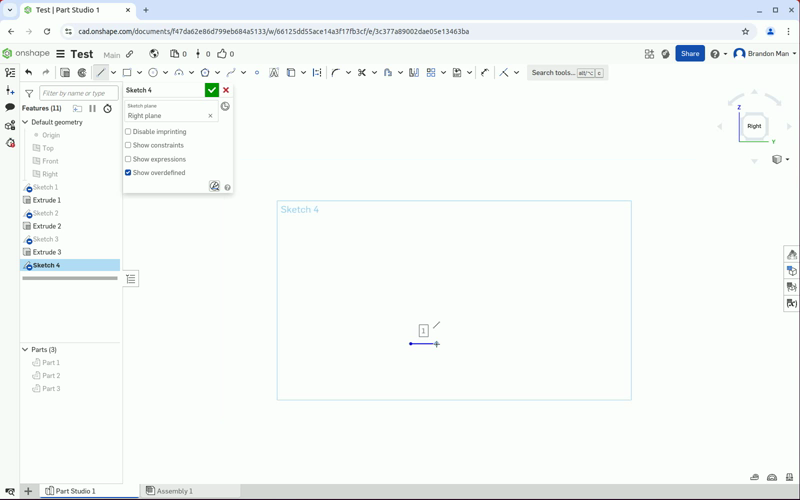
scroll(-6)
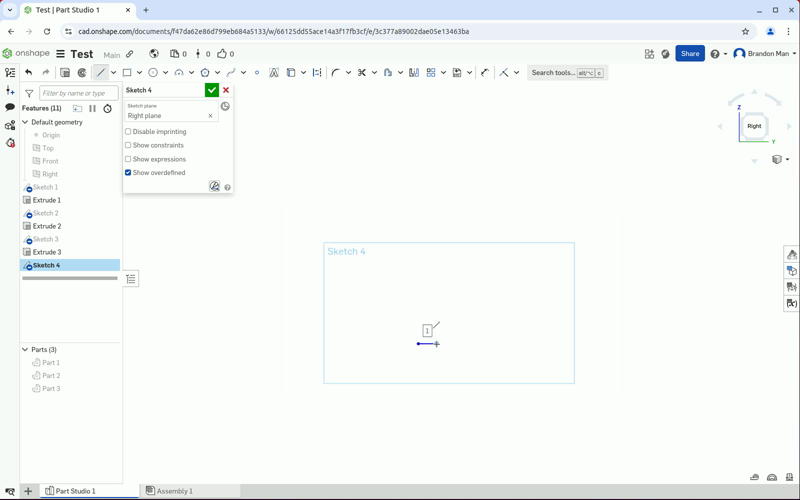
scroll(-6)
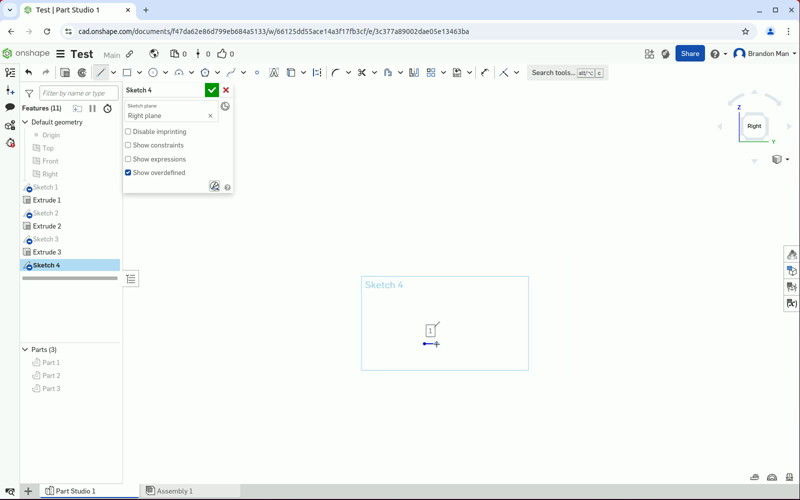
scroll(-6)
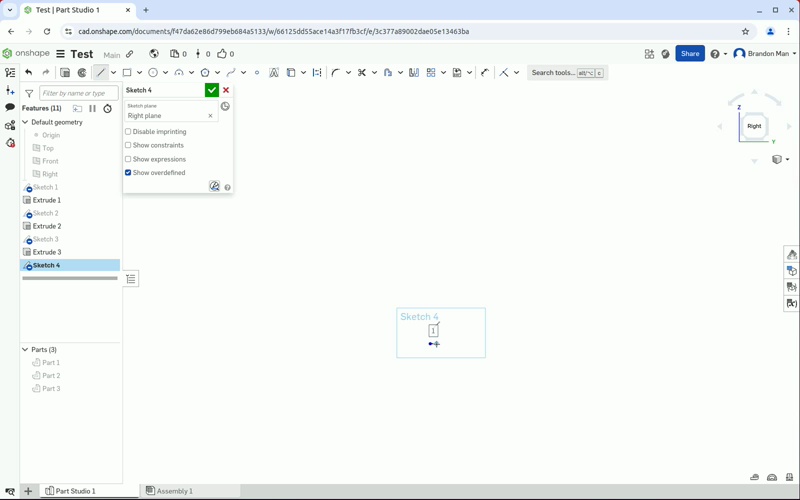
key_up(shift)
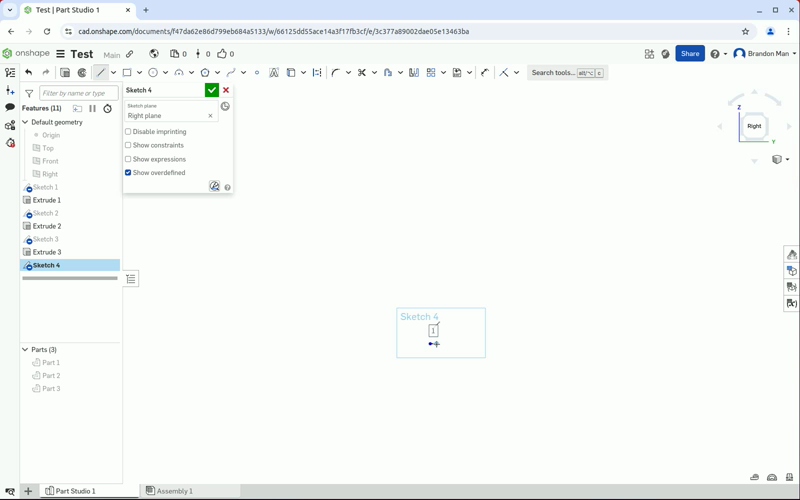
key_down(shift)
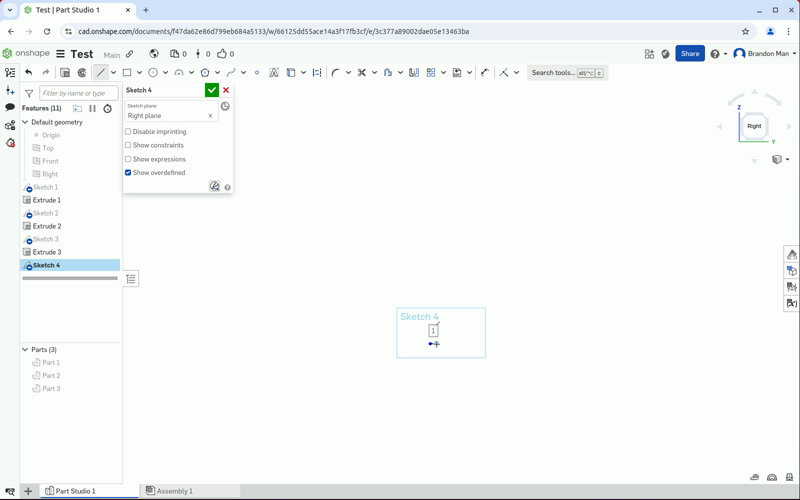
mouse_move(436, 268)
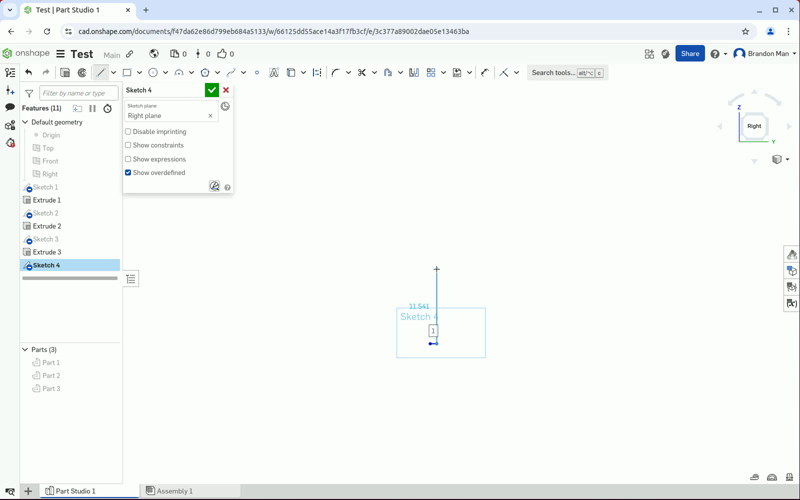
click(436, 268)
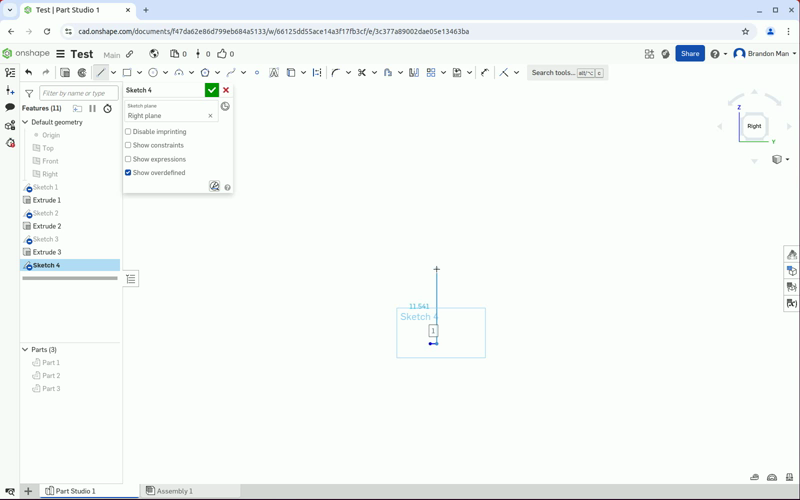
key_up(shift)
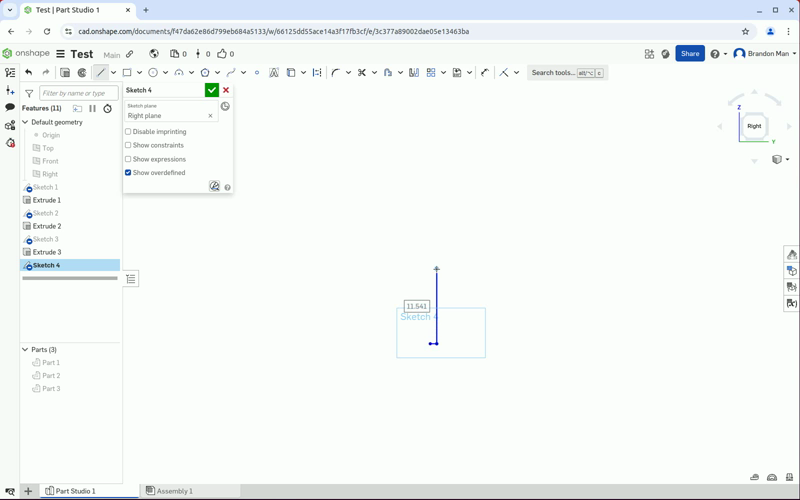
key_down(shift)
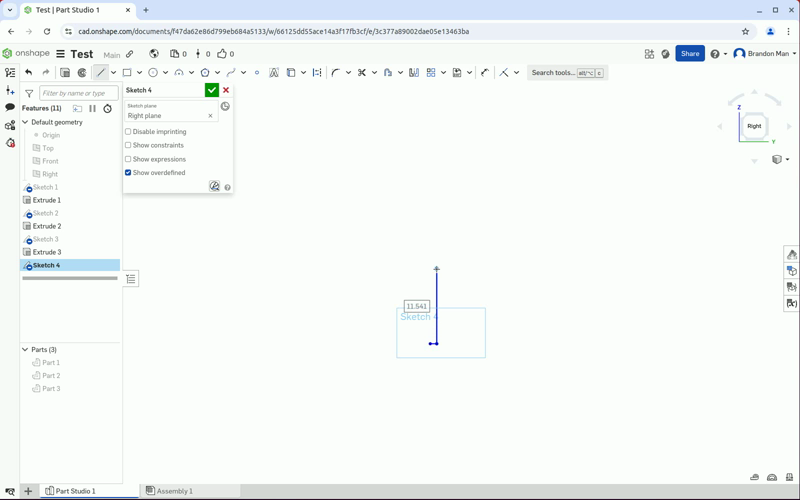
mouse_move(466, 268)
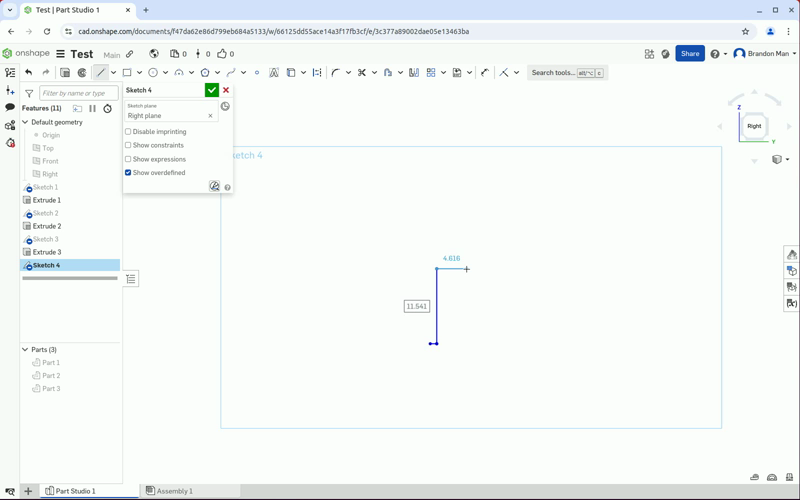
mouse_move(430, 268)
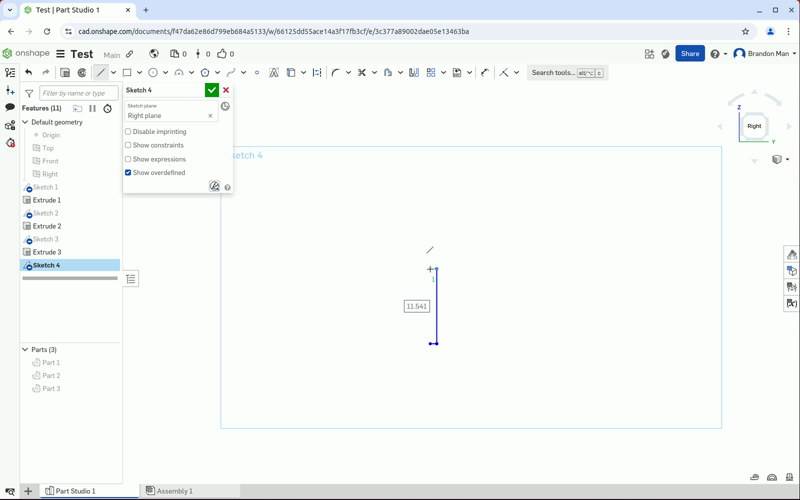
scroll(6)
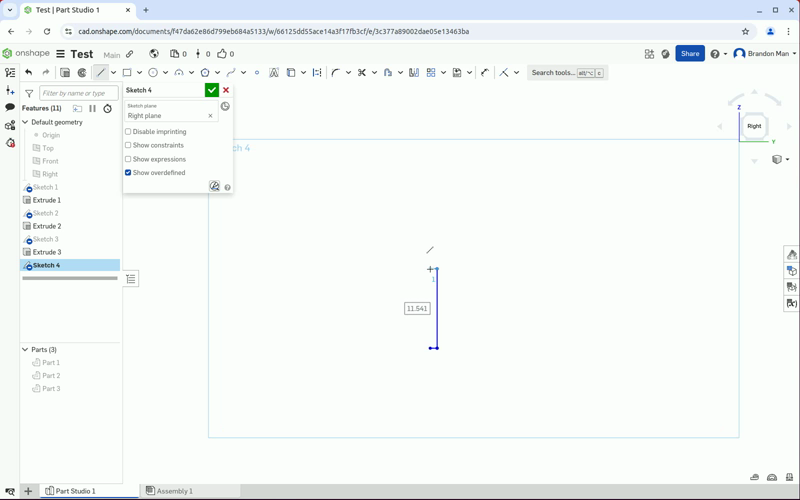
scroll(6)
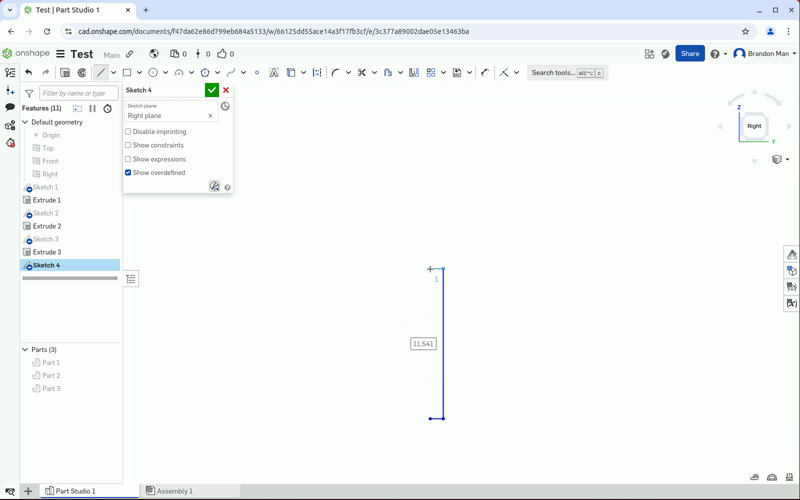
scroll(6)
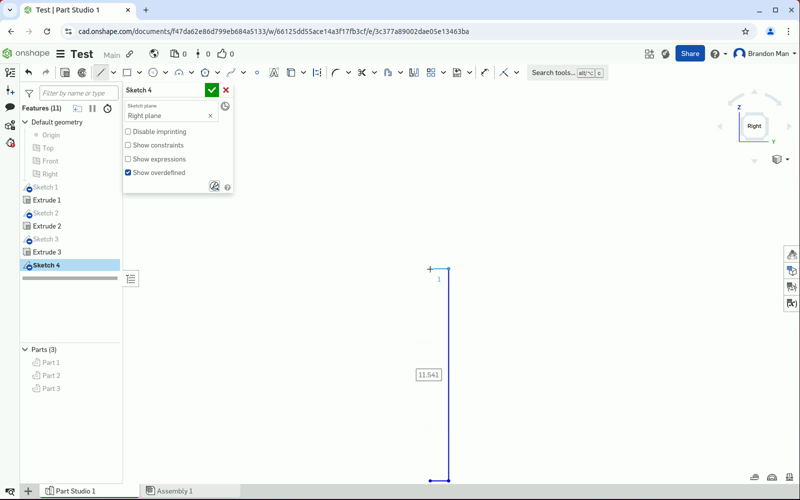
scroll(6)
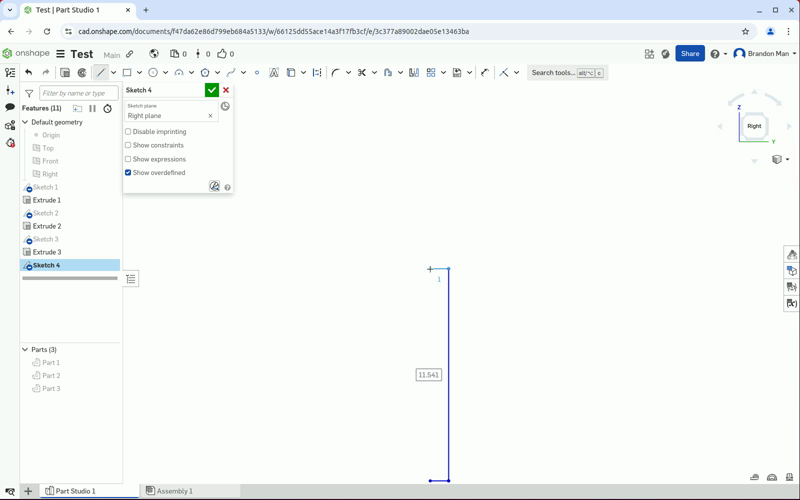
scroll(6)
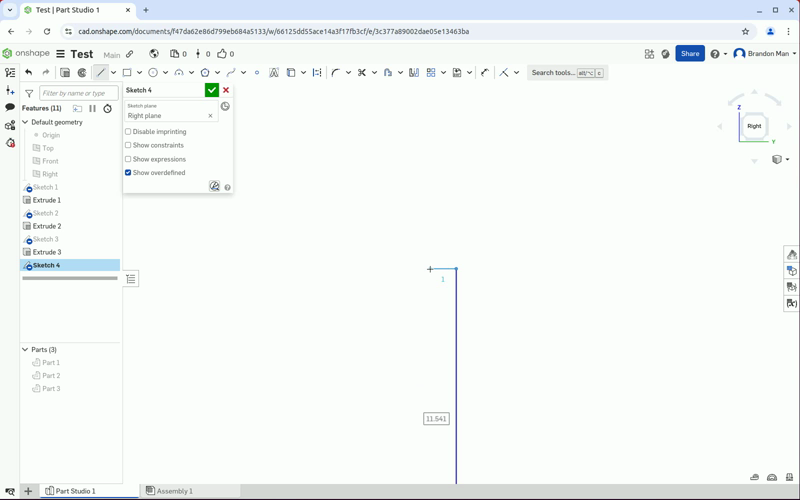
scroll(6)
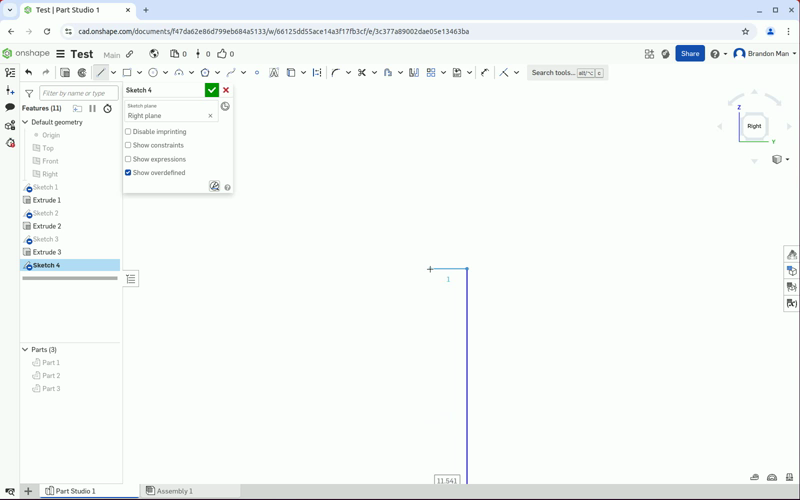
scroll(6)
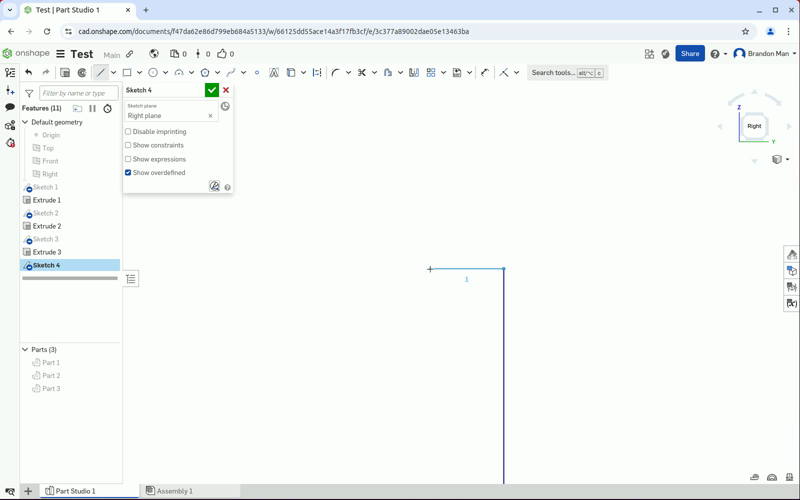
click(430, 268)
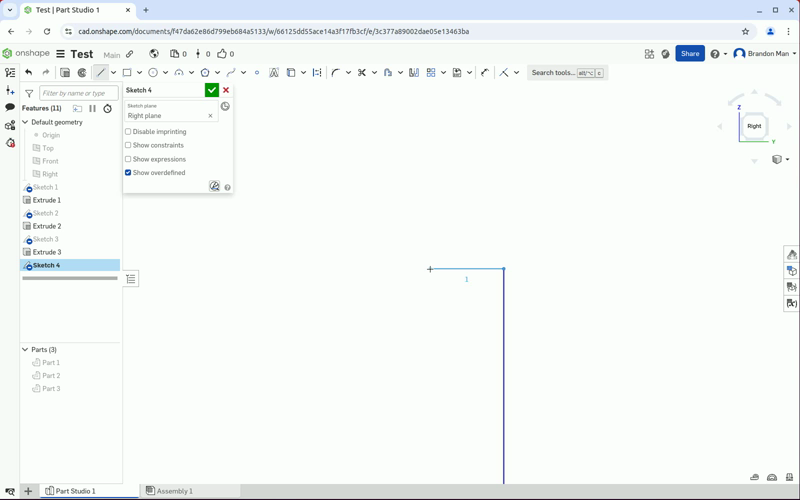
scroll(-6)
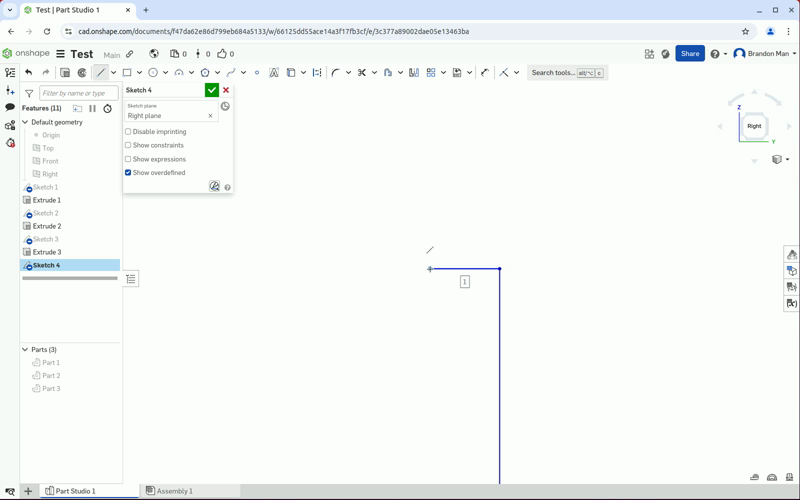
scroll(-6)
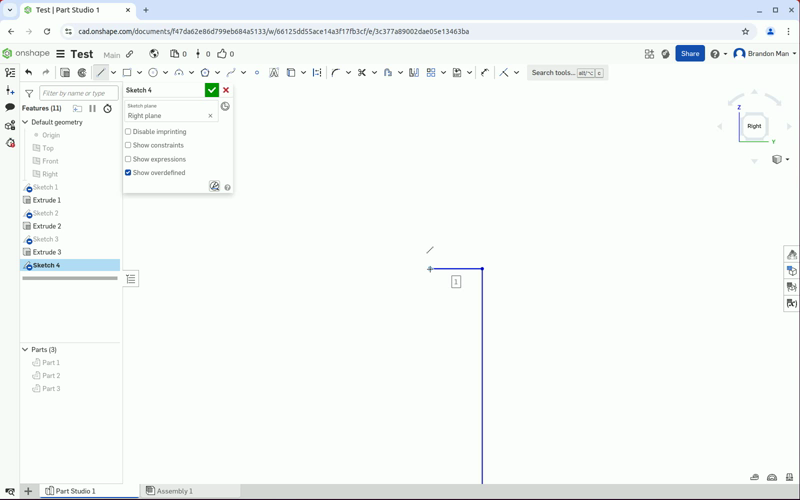
scroll(-6)
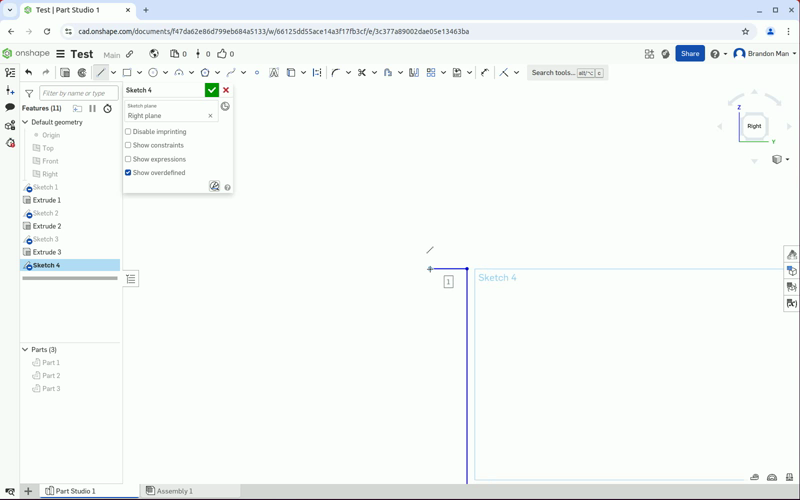
scroll(-6)
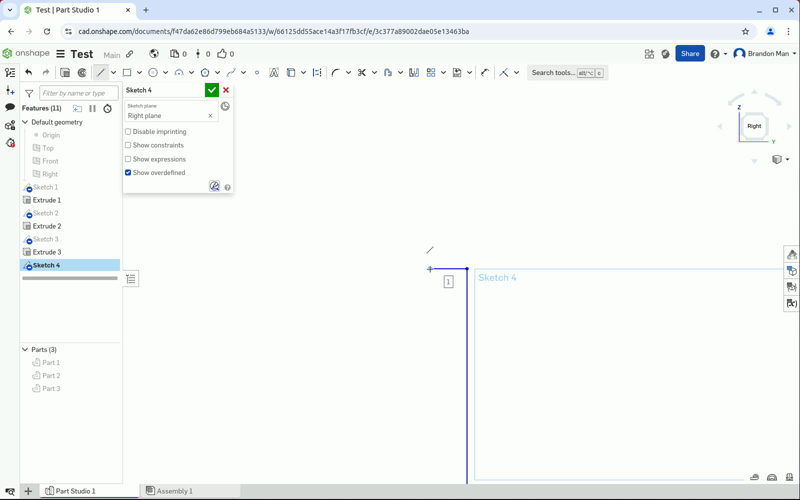
scroll(-6)
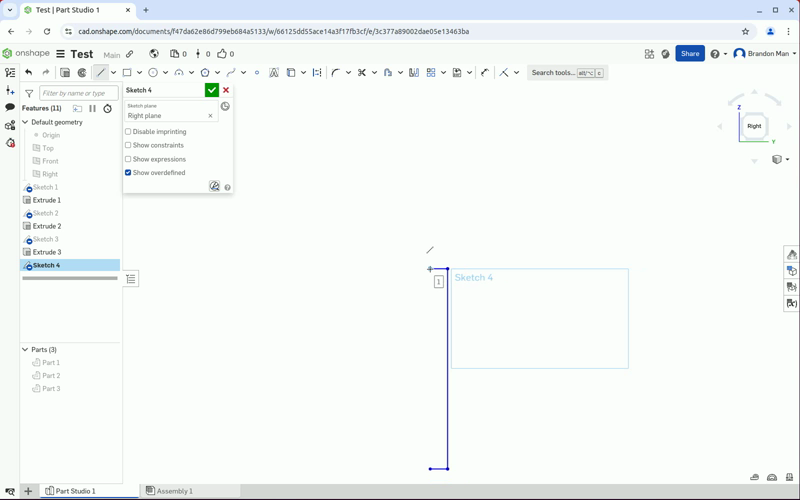
scroll(-6)
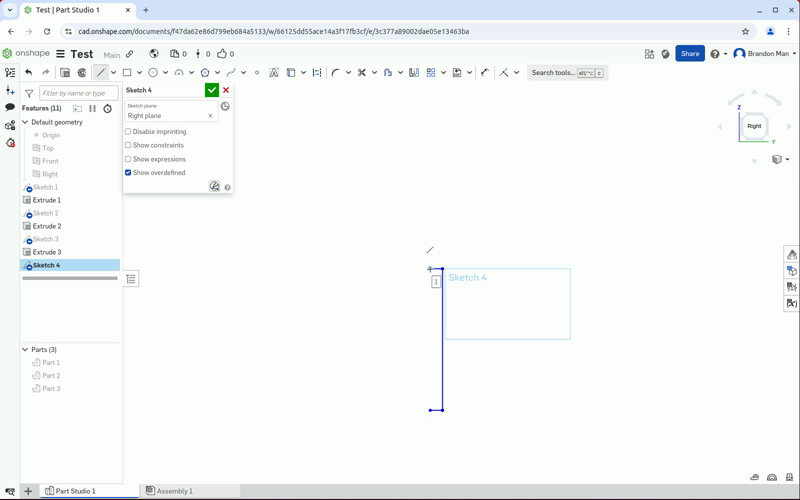
scroll(-6)
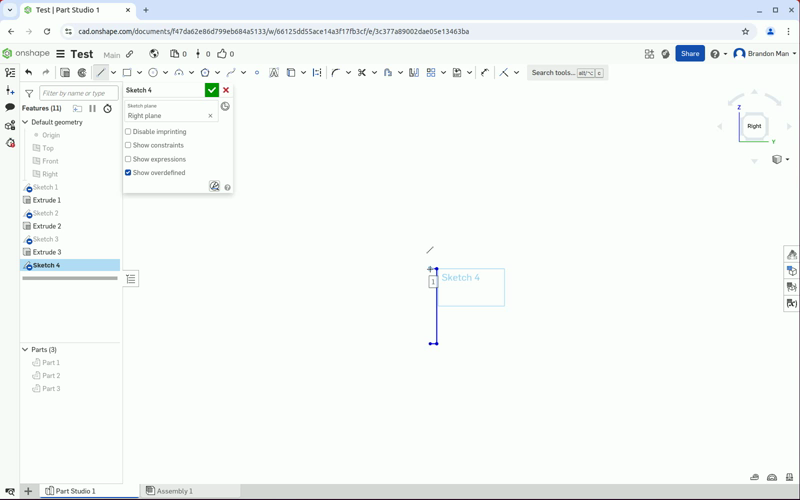
key_up(shift)
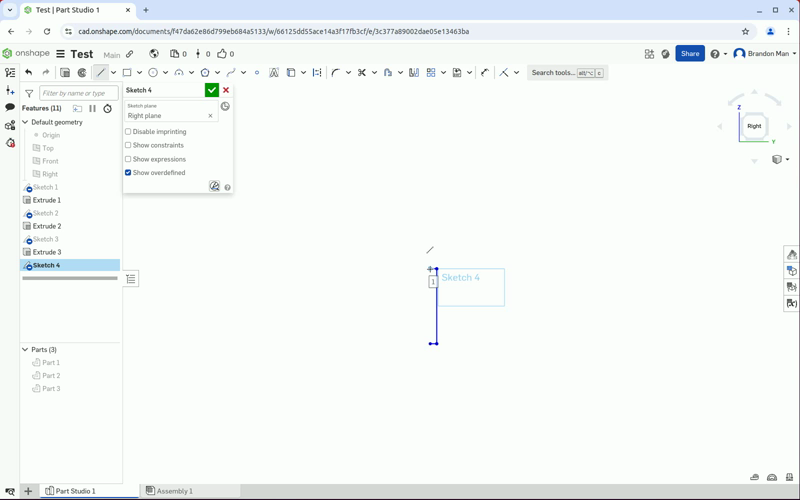
key_down(shift)
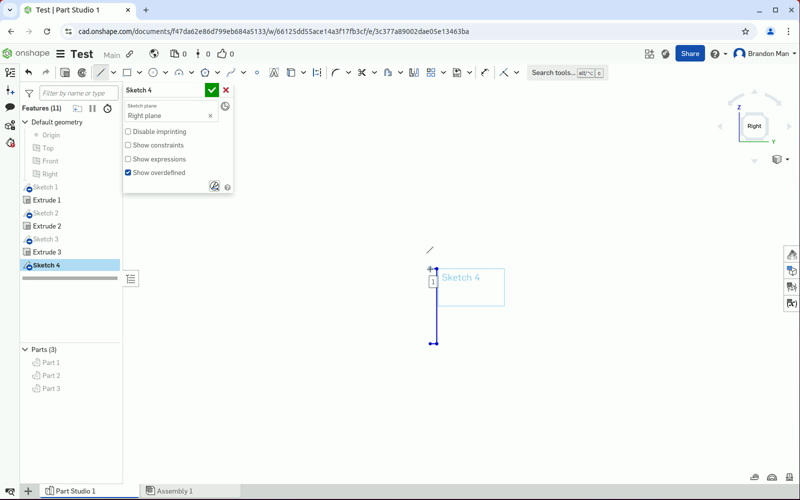
mouse_move(430, 343)
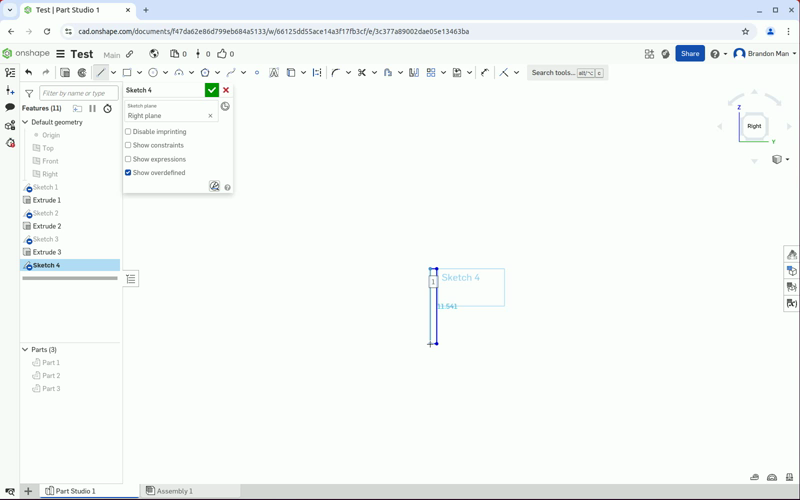
key_up(shift)
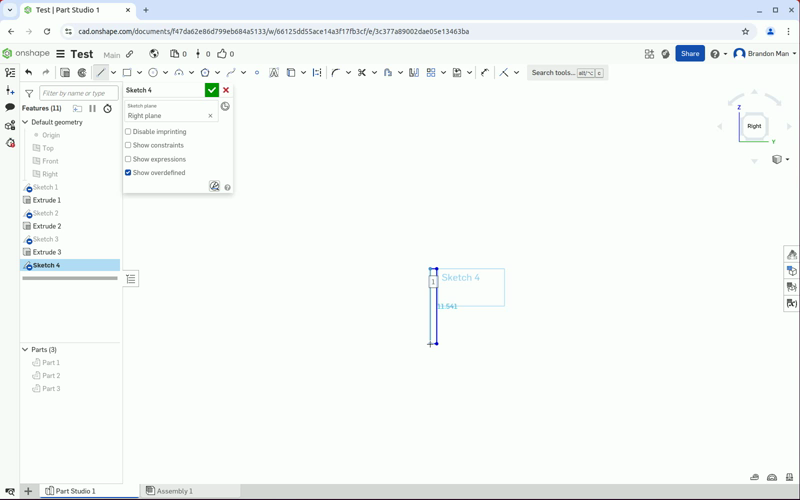
click(430, 343)
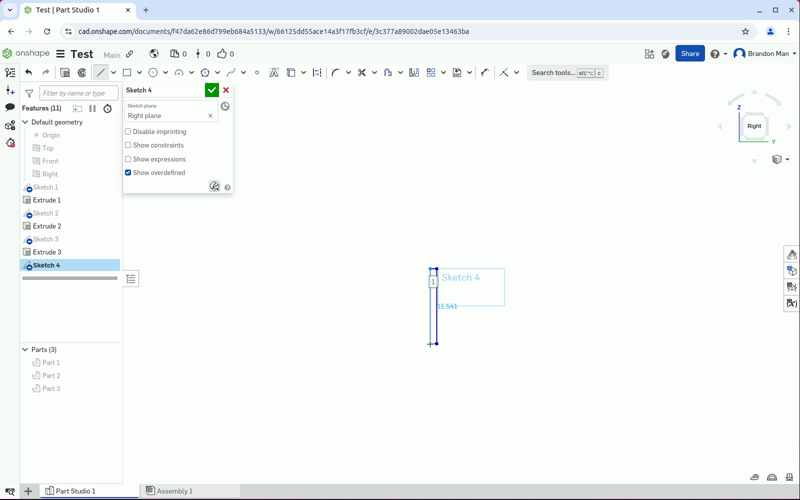
key(esc)
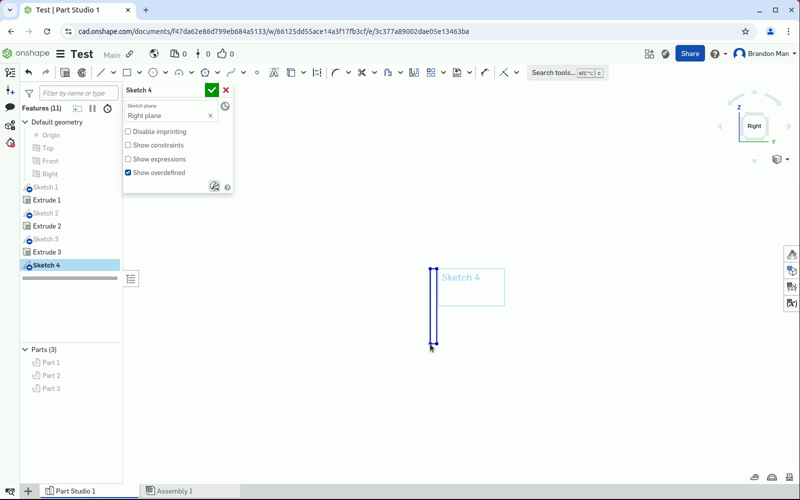
mouse_move(434, 277)
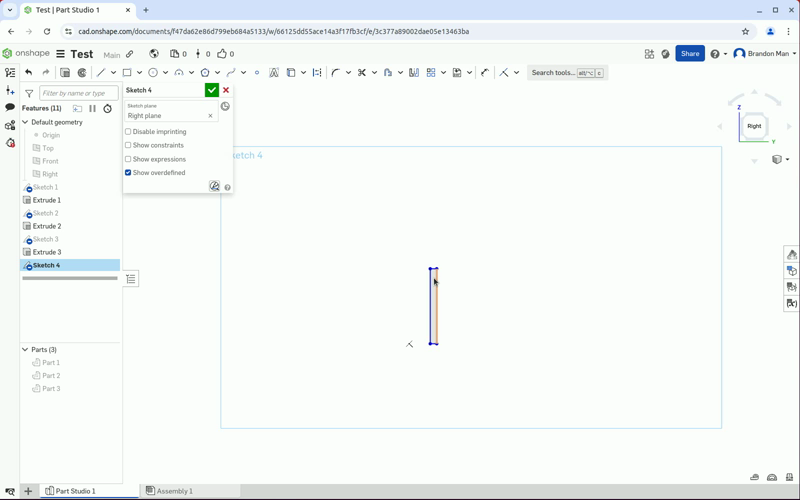
scroll(6)
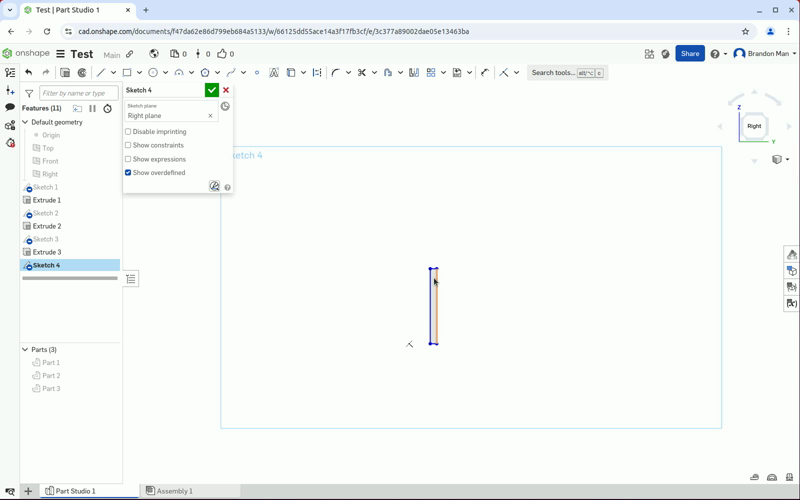
scroll(6)
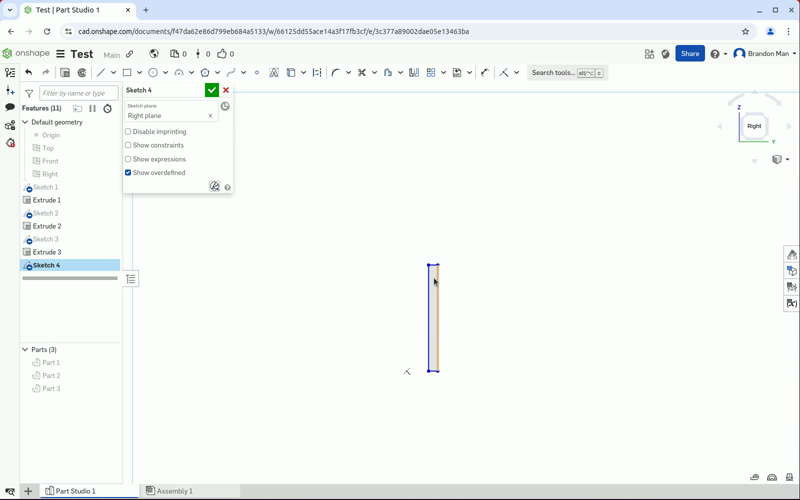
scroll(6)
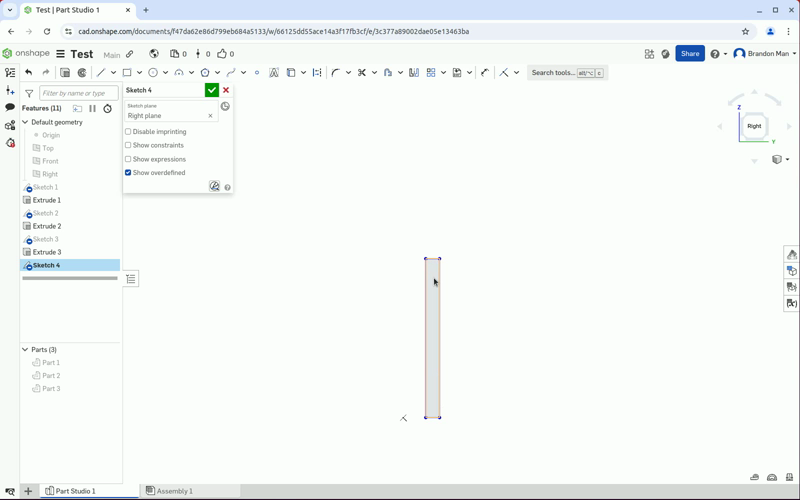
scroll(6)
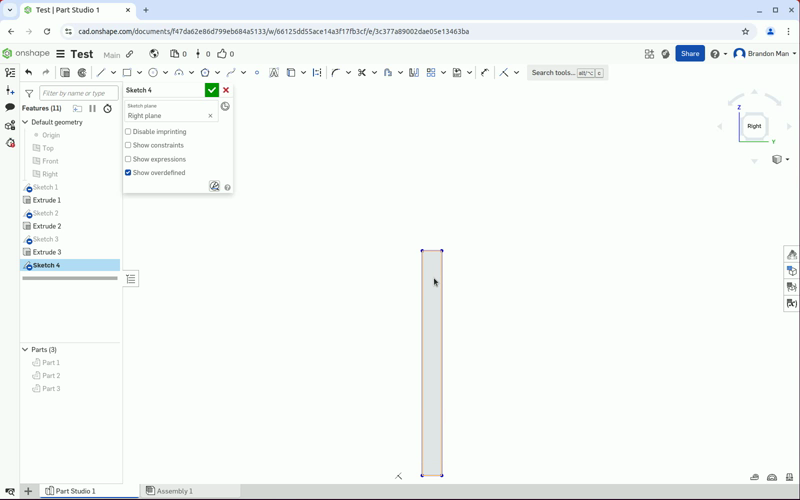
scroll(6)
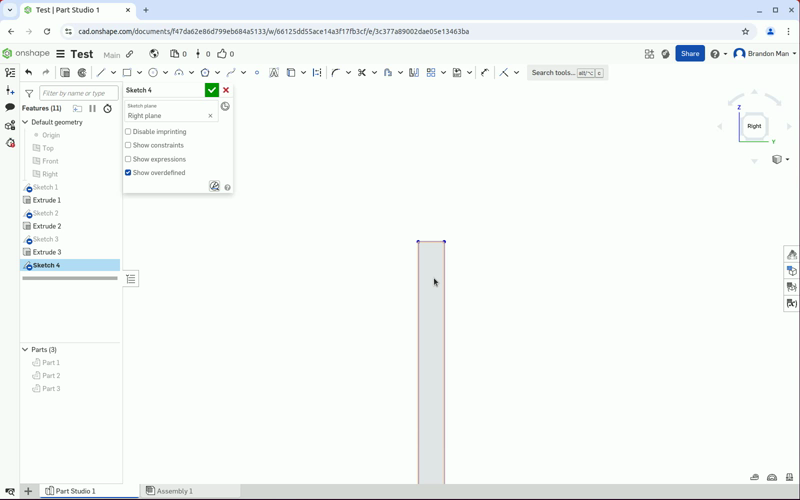
scroll(6)
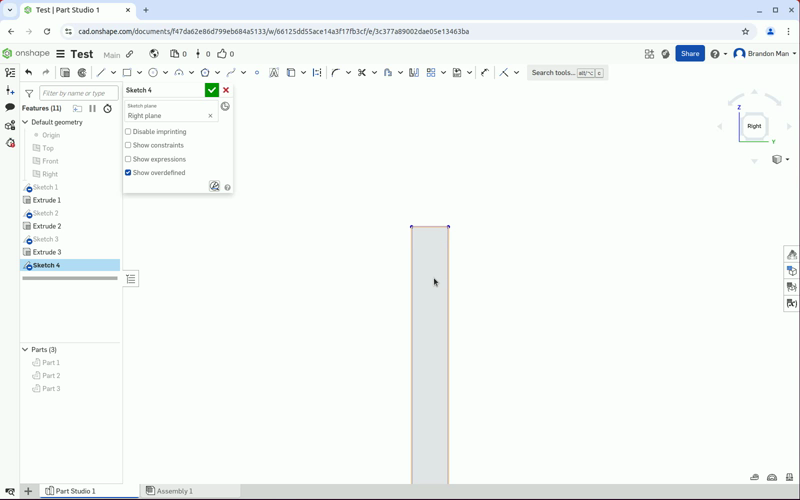
scroll(6)
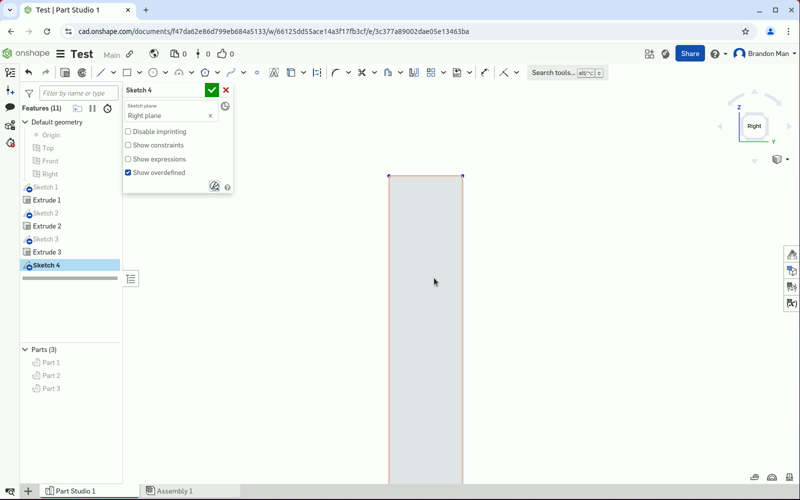
click(434, 277)
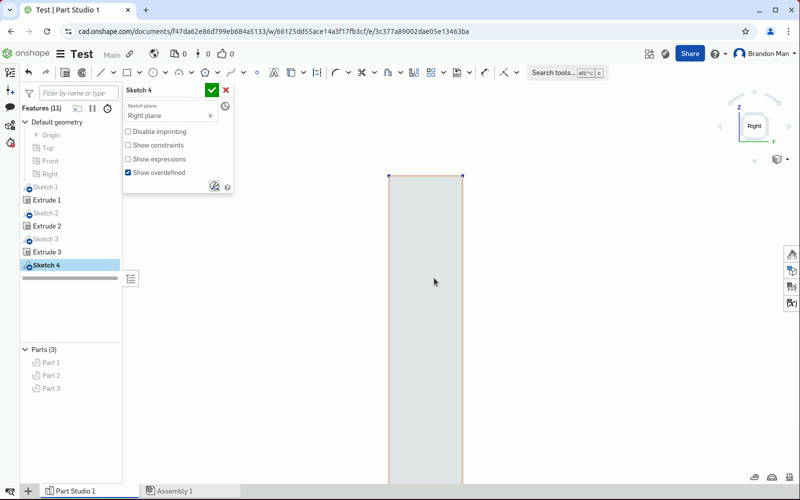
scroll(-6)
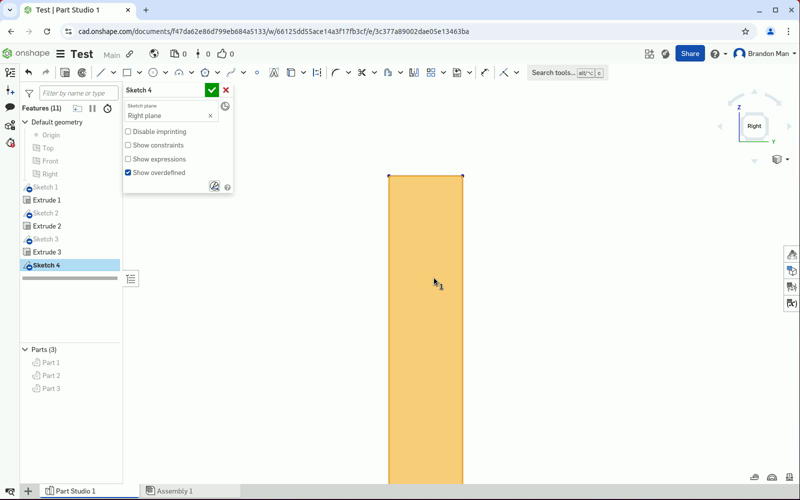
scroll(-6)
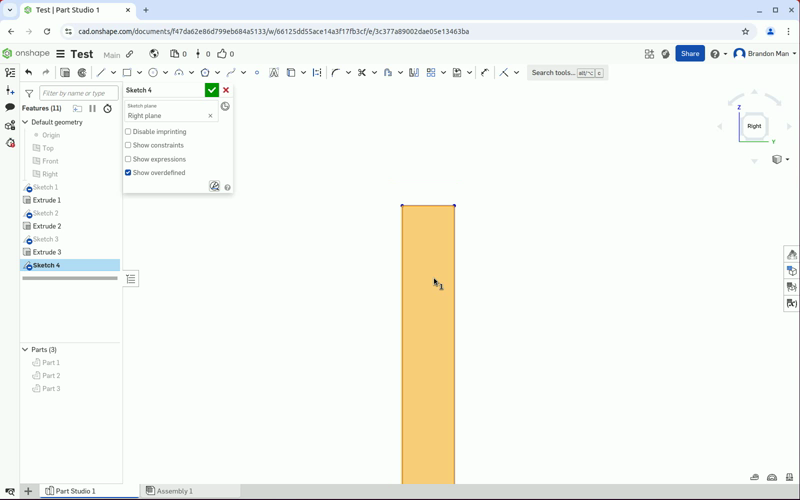
scroll(-6)
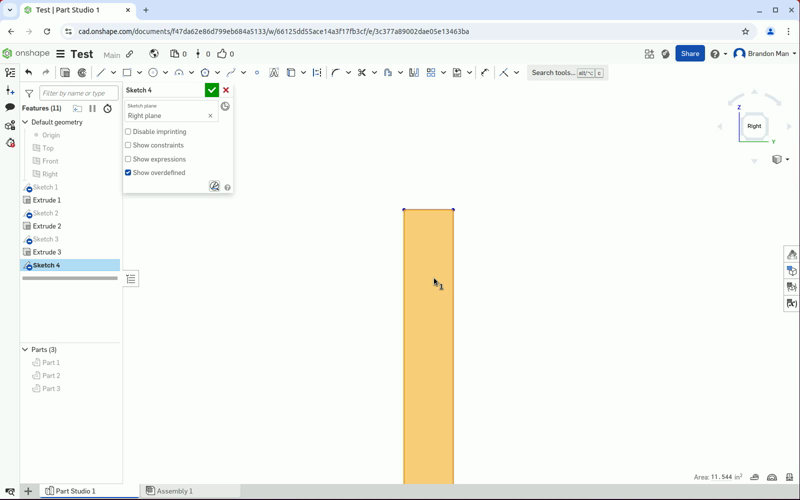
scroll(-6)
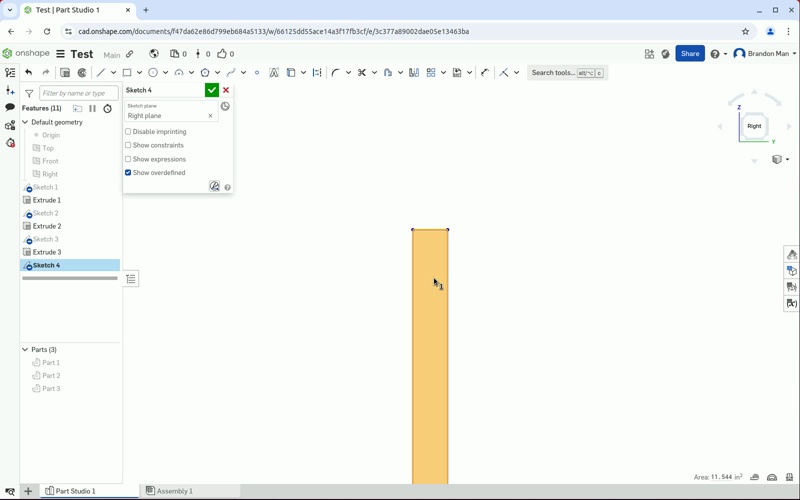
scroll(-6)
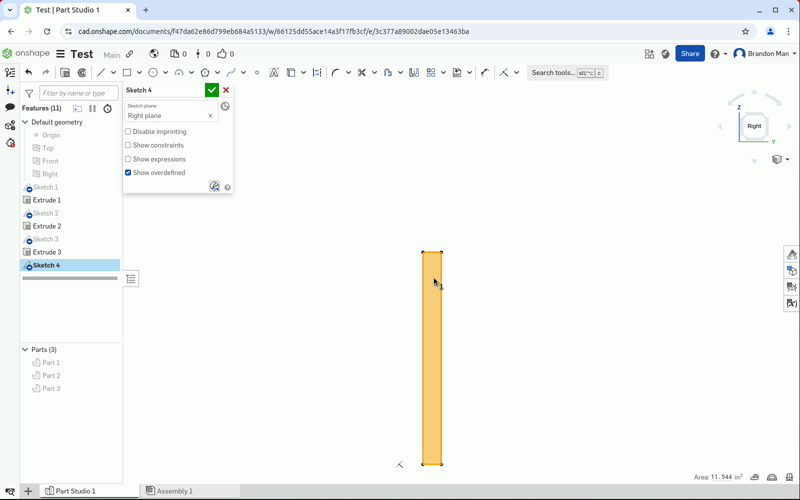
scroll(-6)
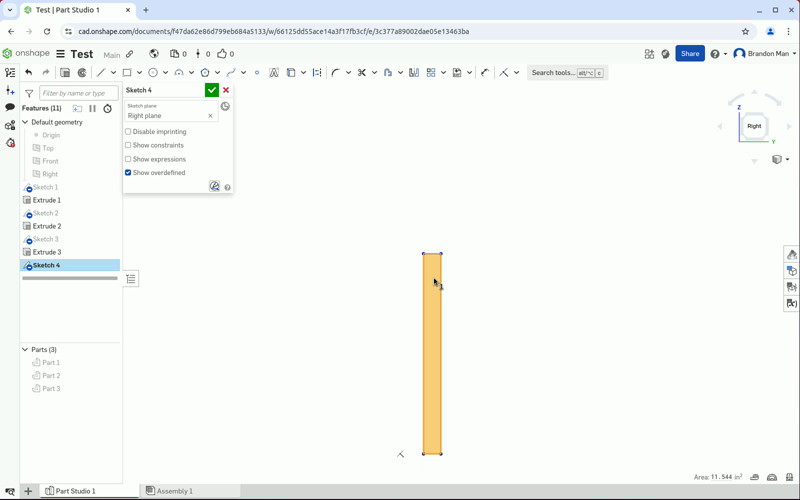
scroll(-6)
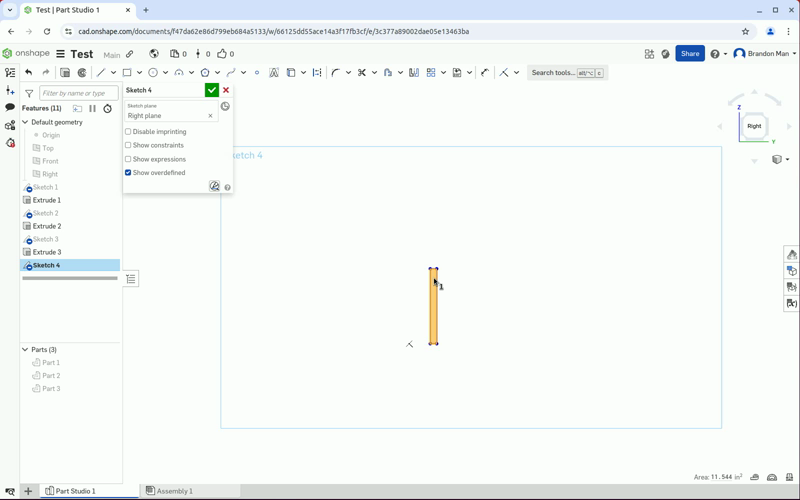
mouse_move(73, 352)
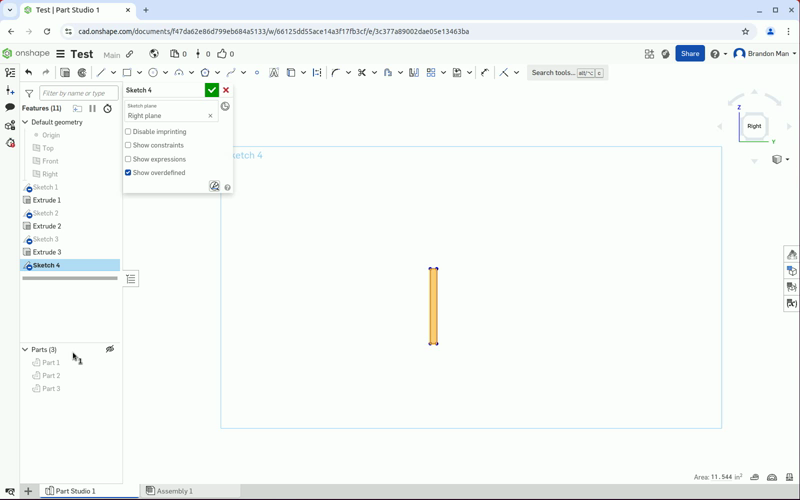
key(shift+y)
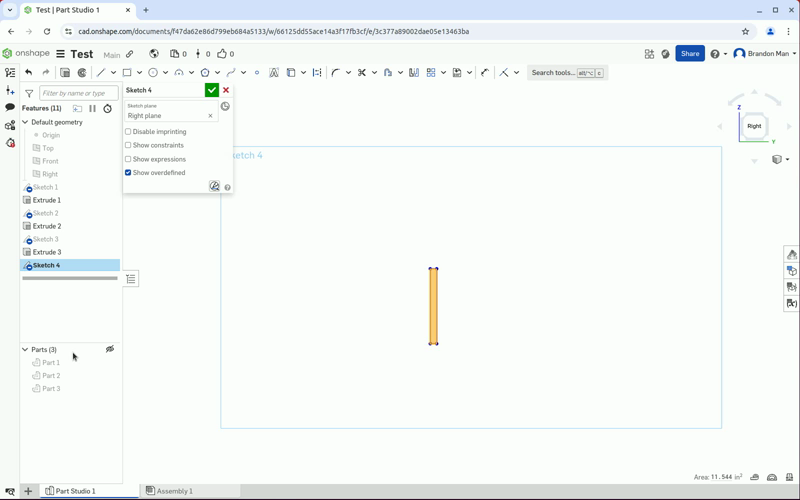
key(shift+e)
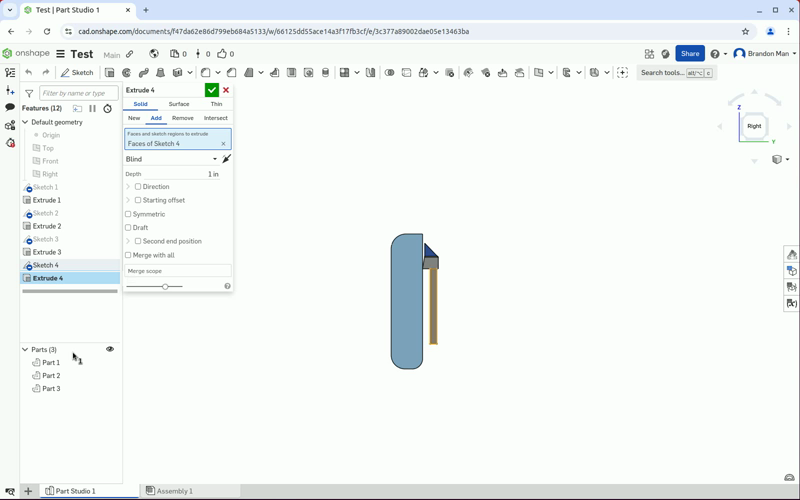
mouse_move(143, 106)
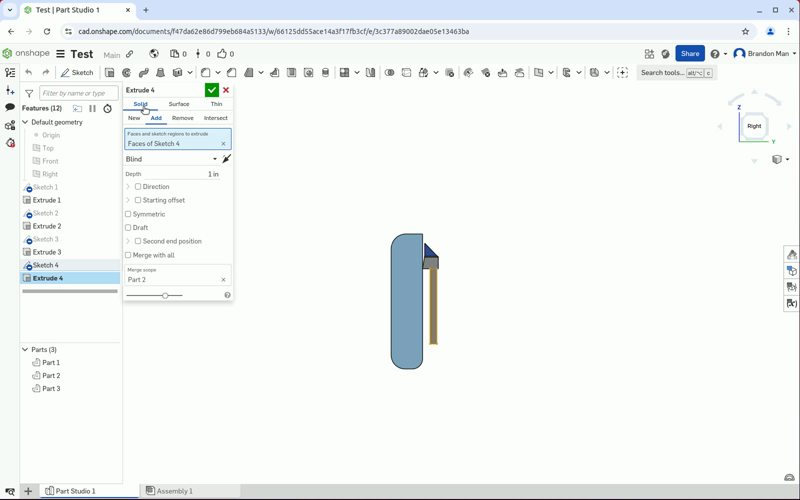
click(143, 106)
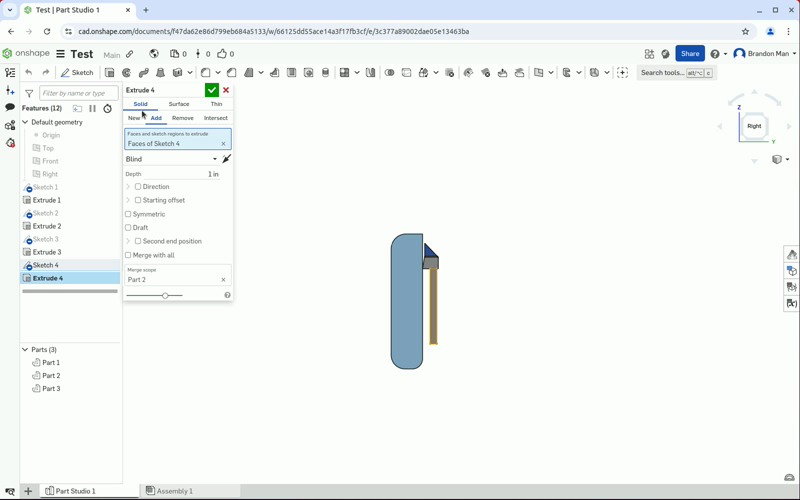
mouse_move(137, 120)
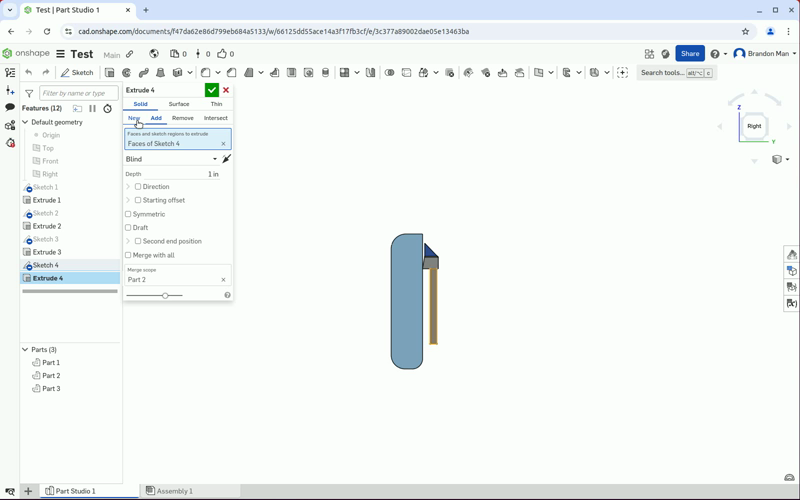
click(137, 120)
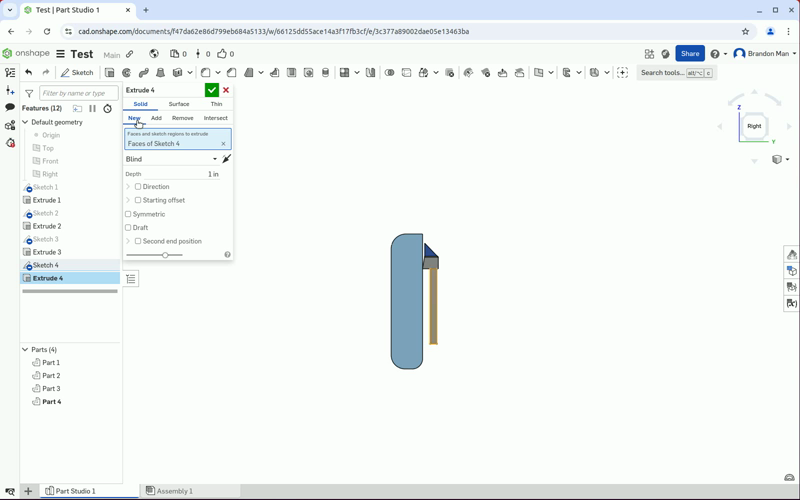
key(tab, 4)
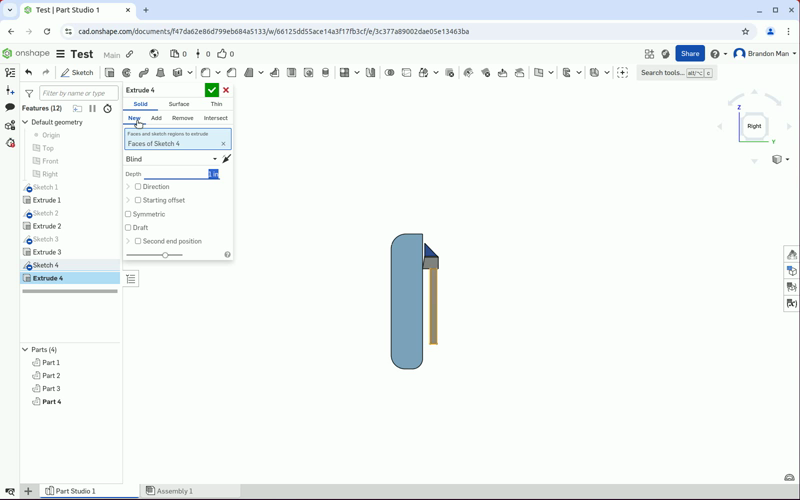
text(22.627)
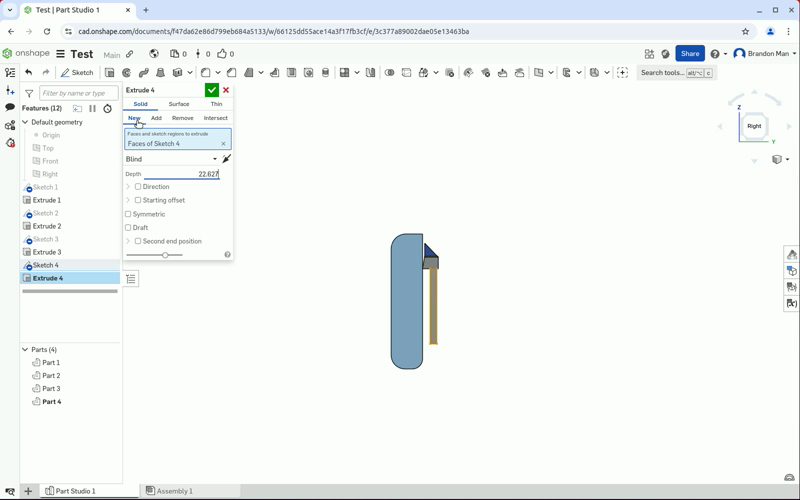
key(enter)
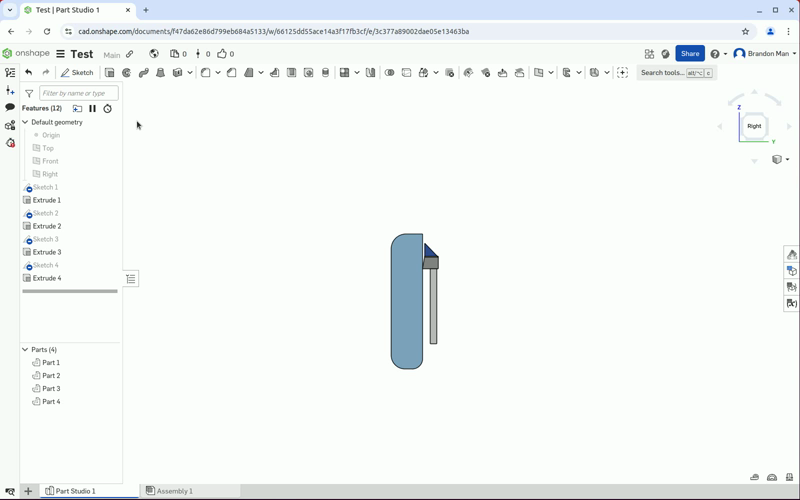
key(shift+h)
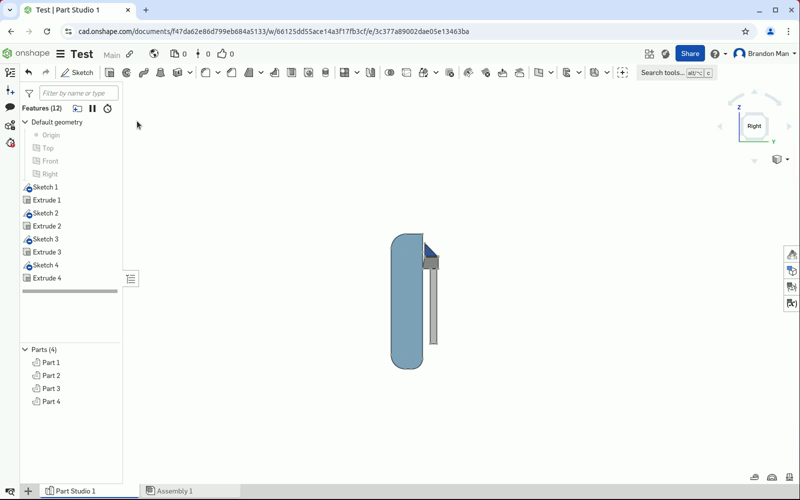
key(shift+h)
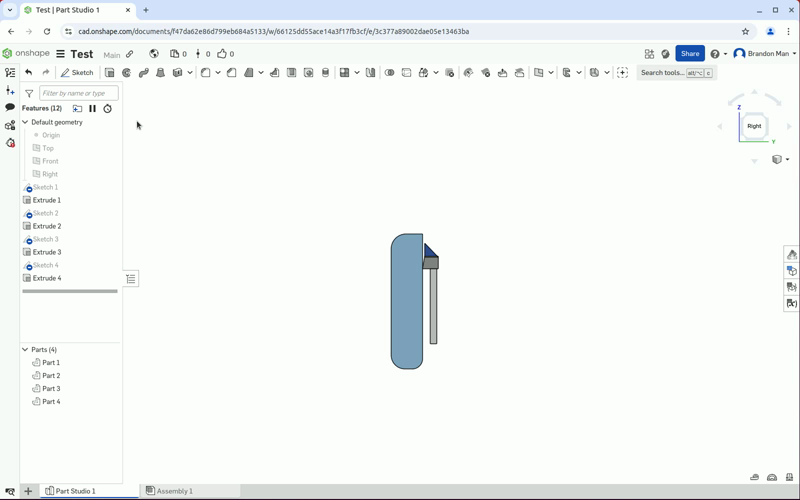
mouse_move(73, 189)
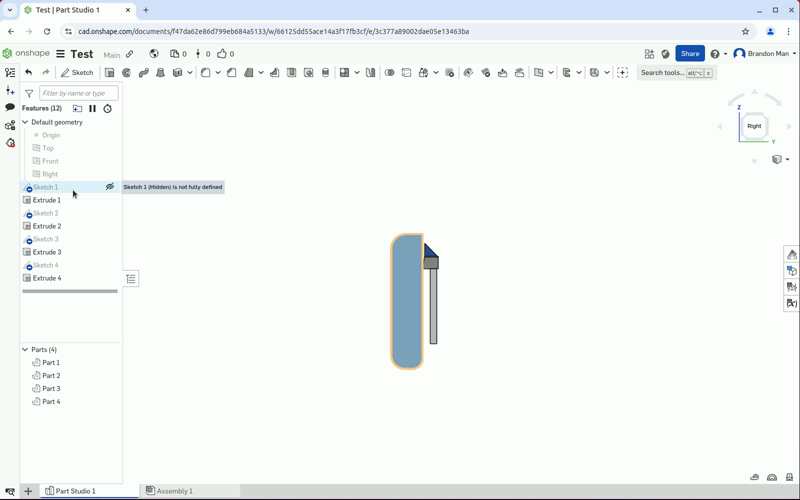
click(73, 189)
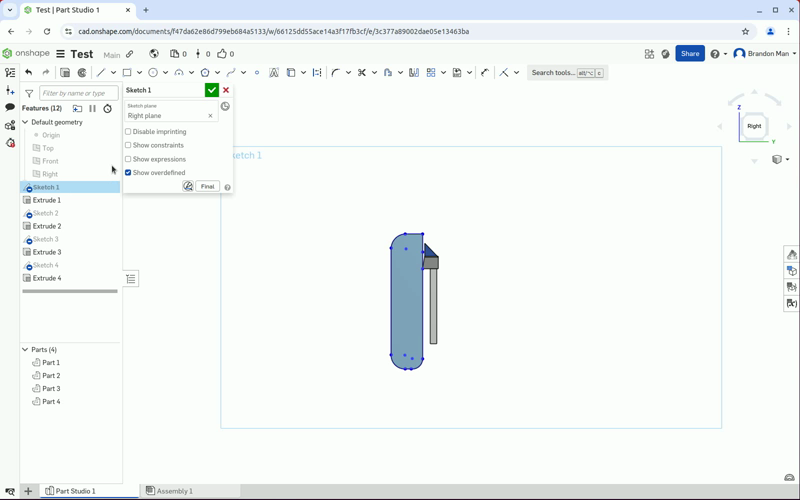
mouse_move(229, 92)
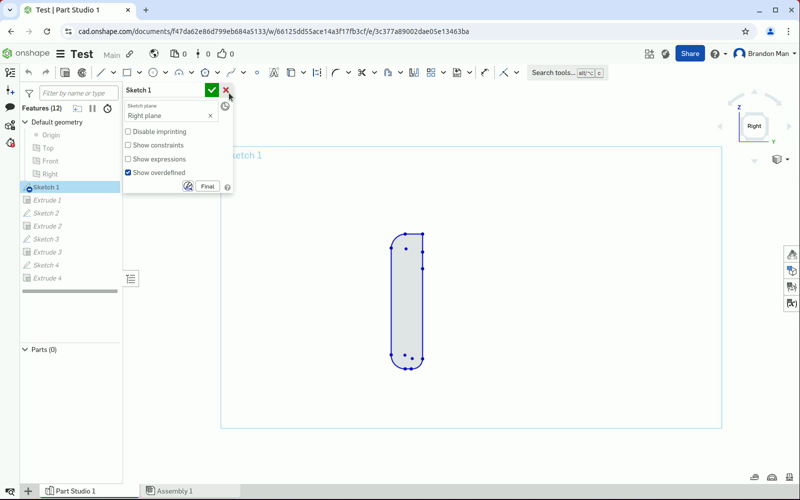
click(229, 92)
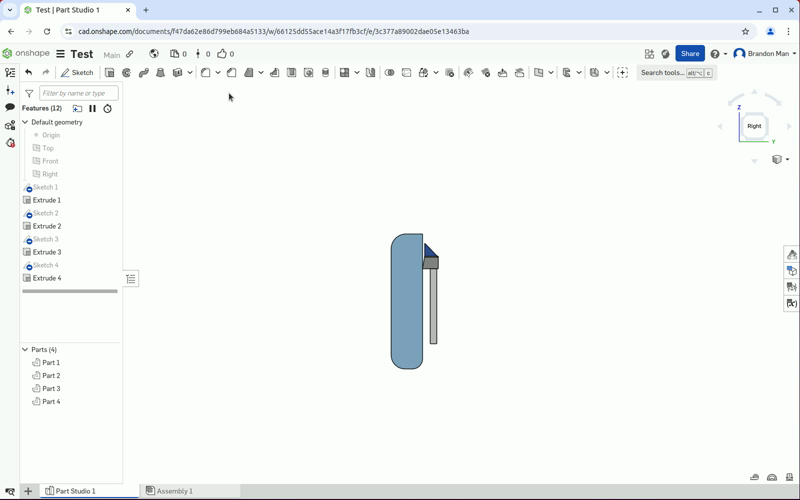
mouse_move(541, 75)
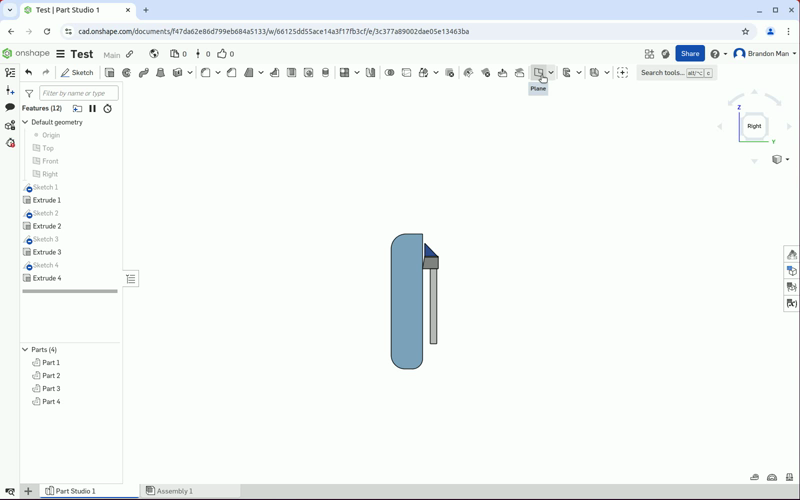
click(541, 75)
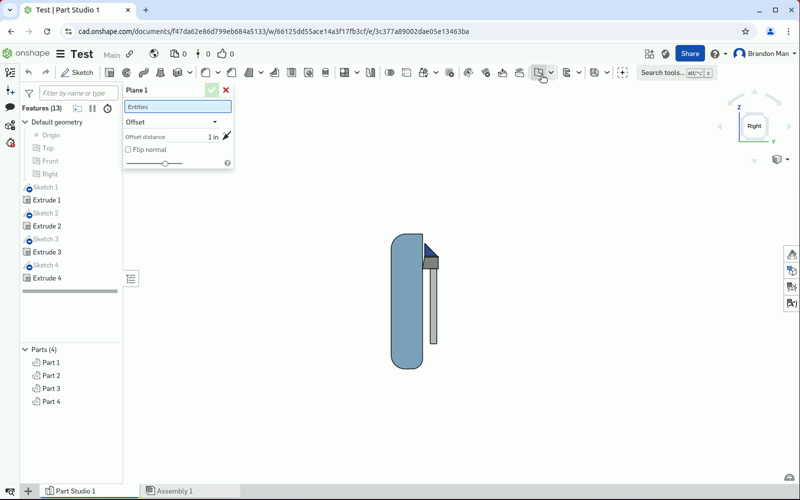
mouse_move(73, 176)
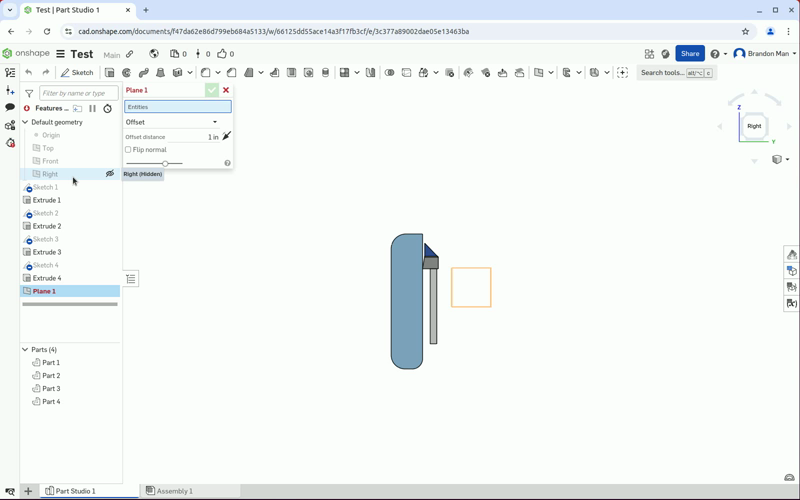
click(73, 176)
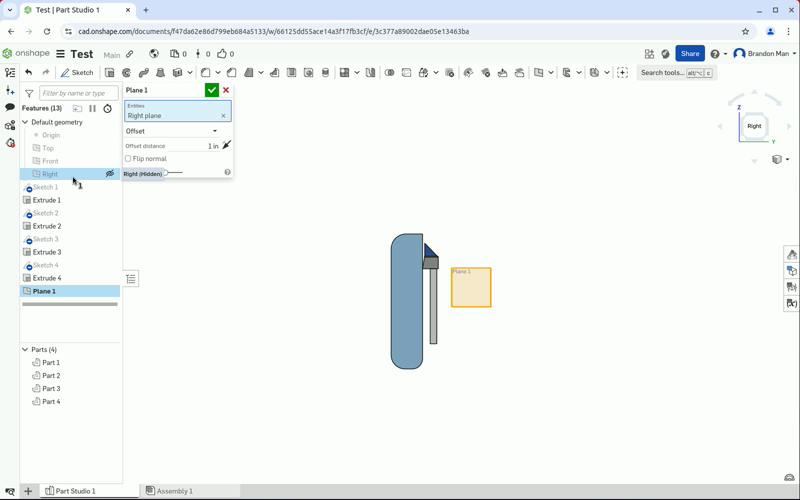
key(tab, 2)
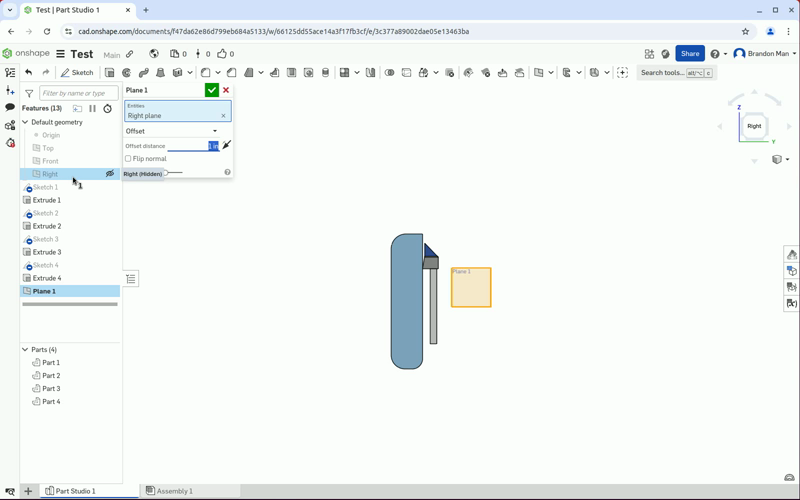
text(22.615)
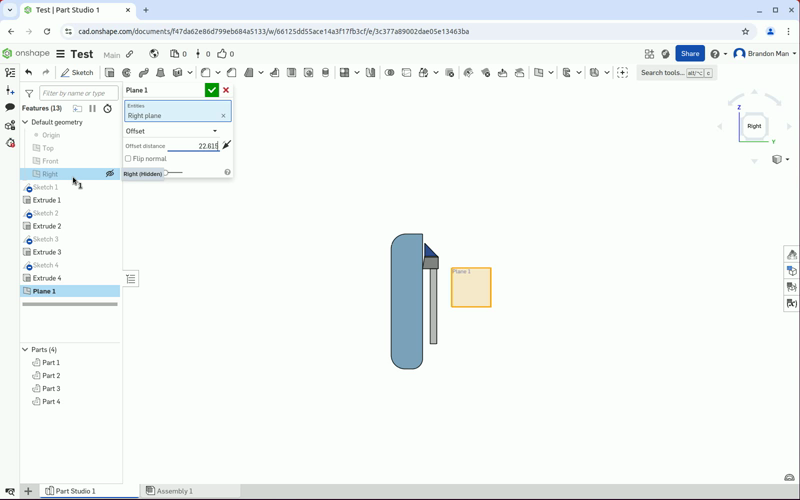
key(enter, 2)
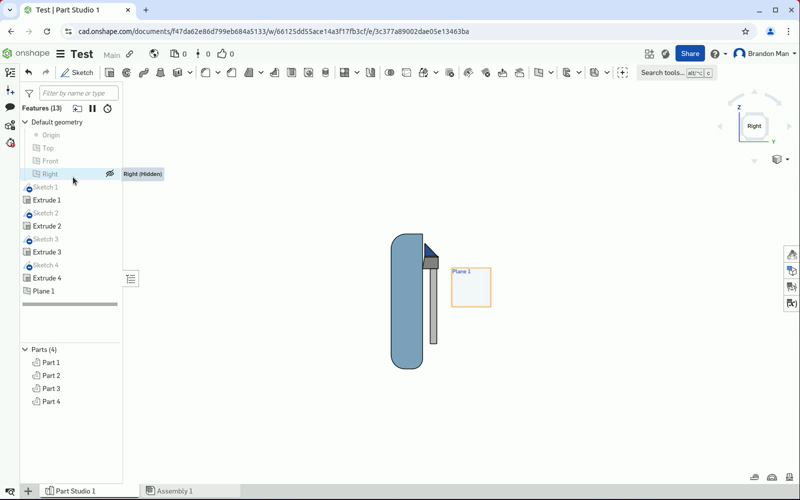
key(shift+s)
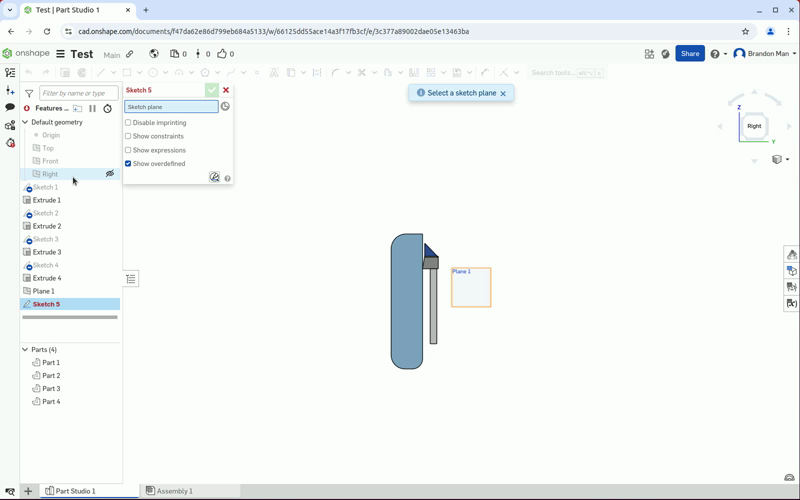
mouse_move(73, 293)
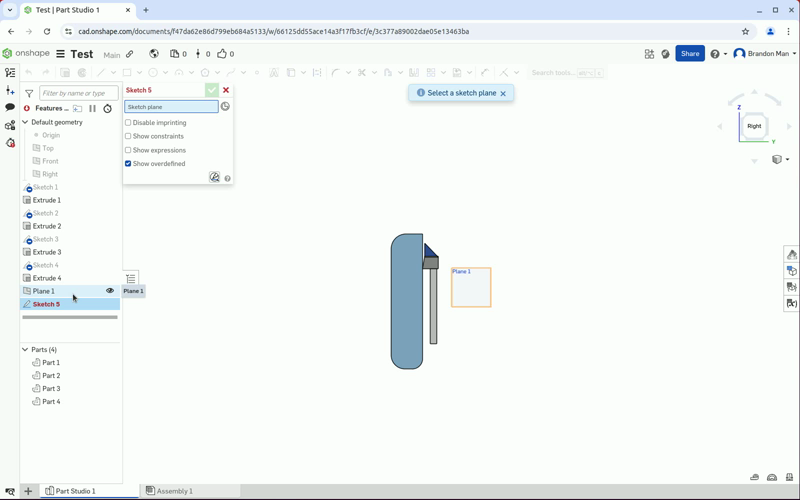
click(73, 293)
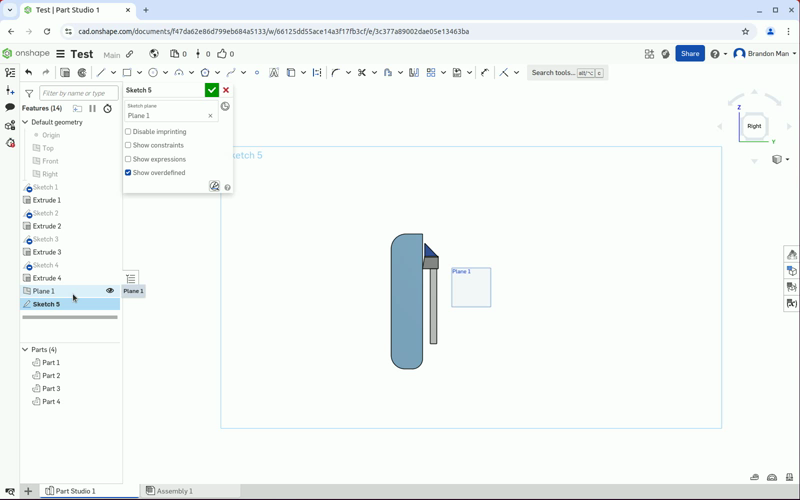
mouse_move(73, 352)
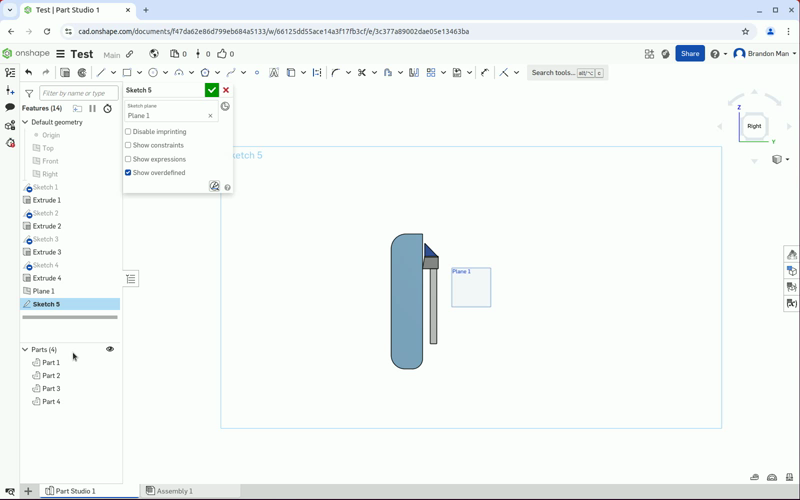
key(y)
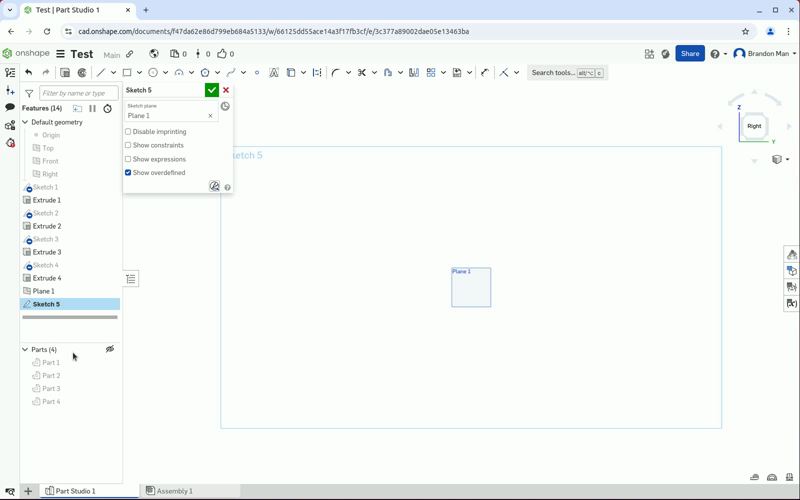
key(l)
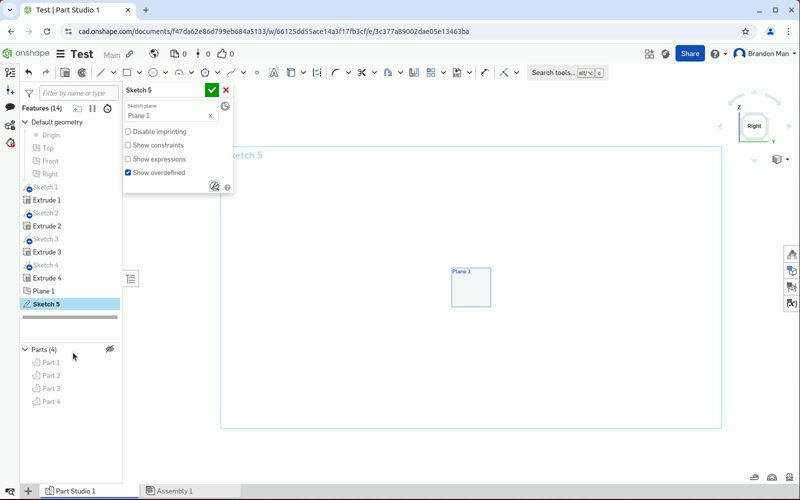
key_down(shift)
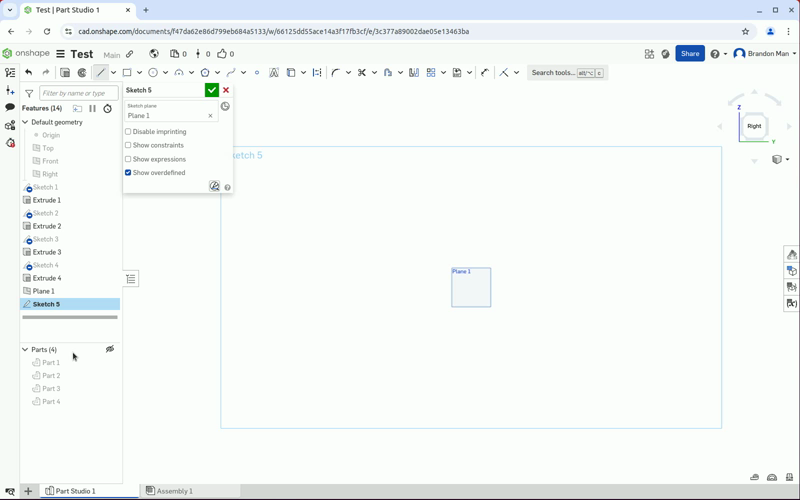
mouse_move(407, 282)
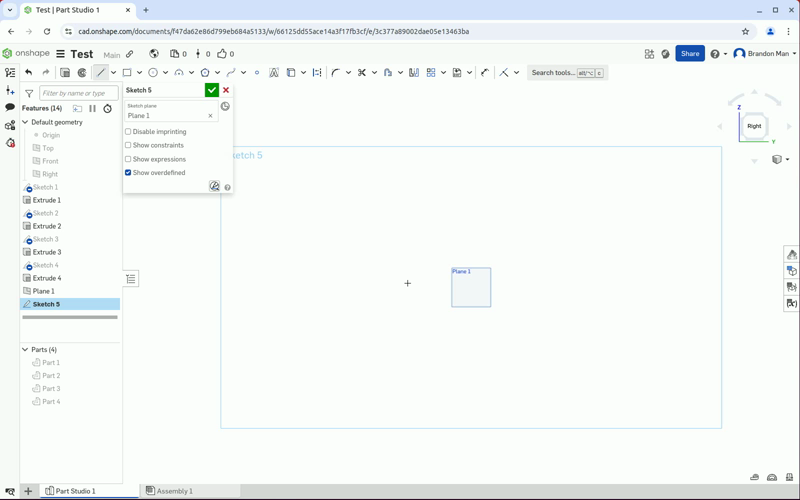
click(407, 282)
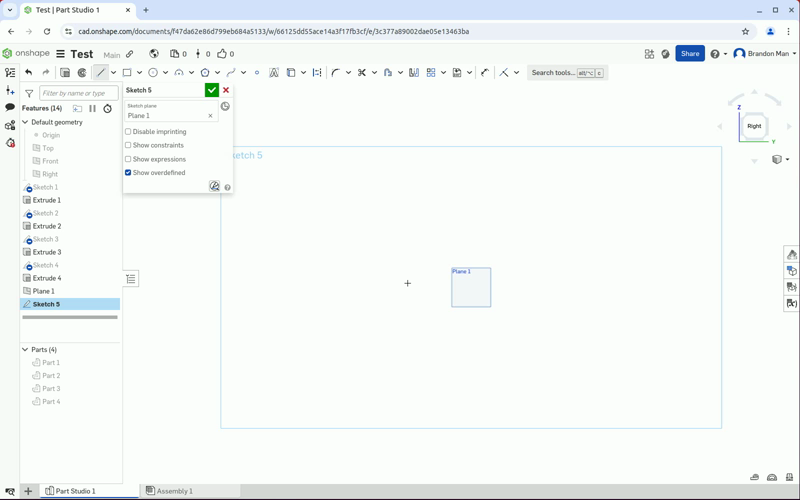
key_up(shift)
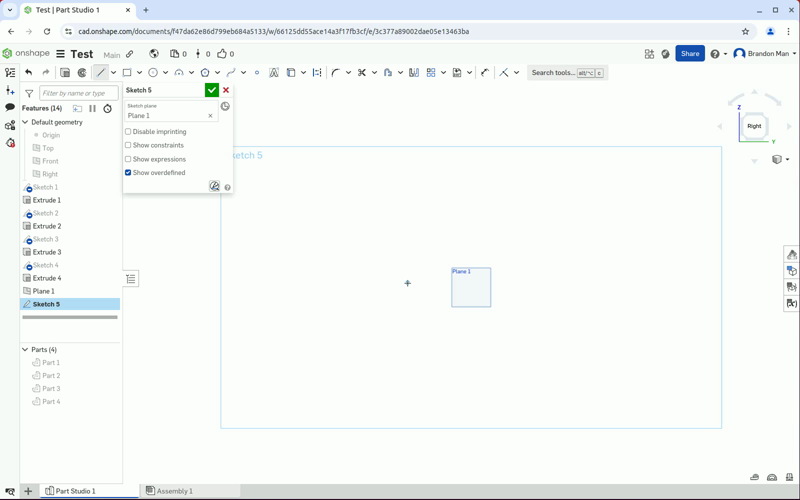
key_down(shift)
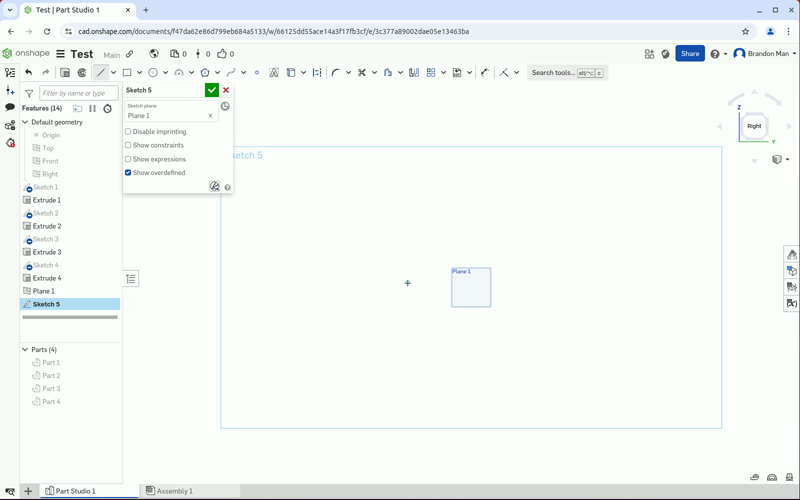
mouse_move(437, 282)
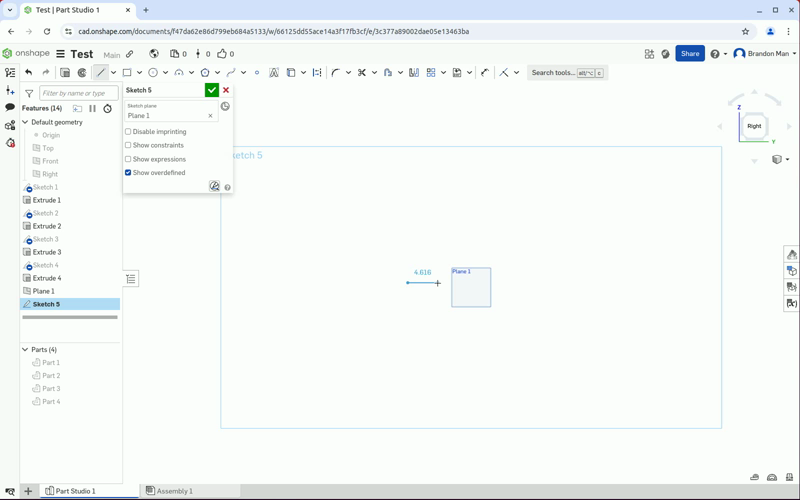
mouse_move(416, 282)
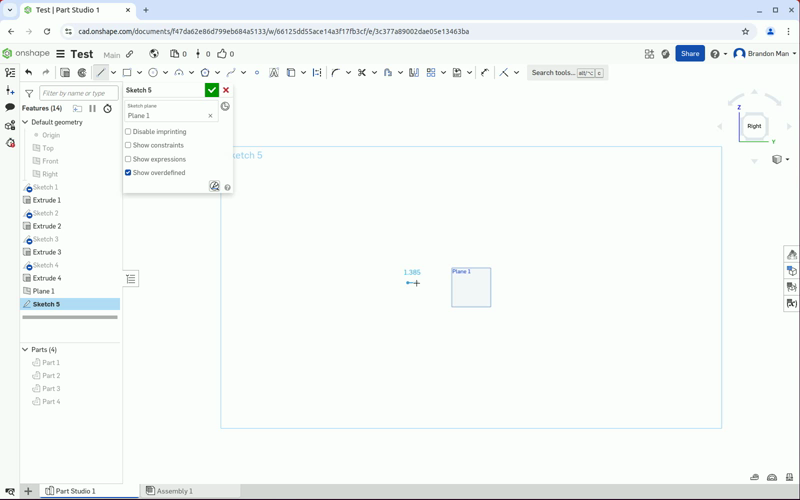
click(416, 282)
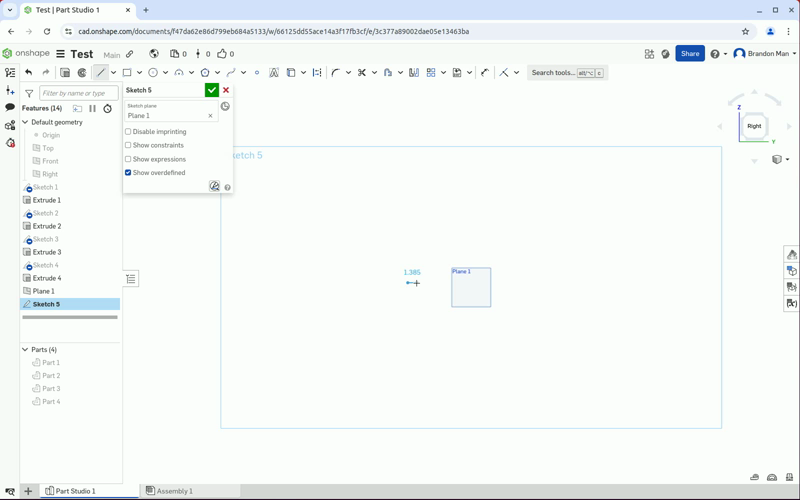
key_up(shift)
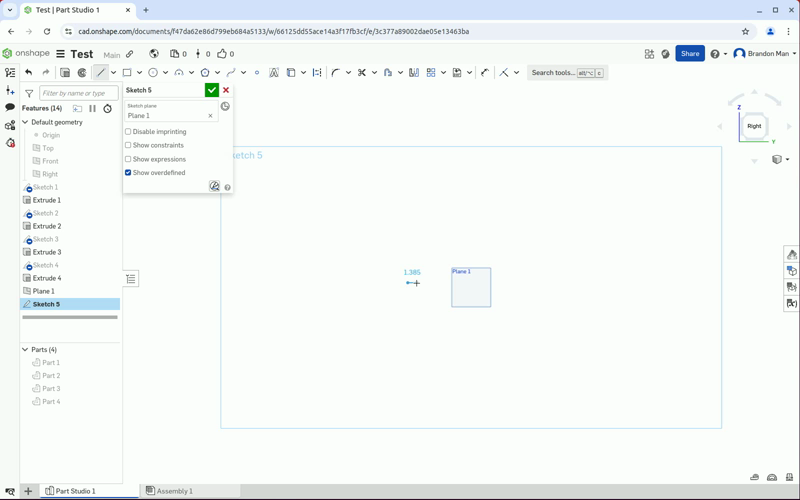
key_down(shift)
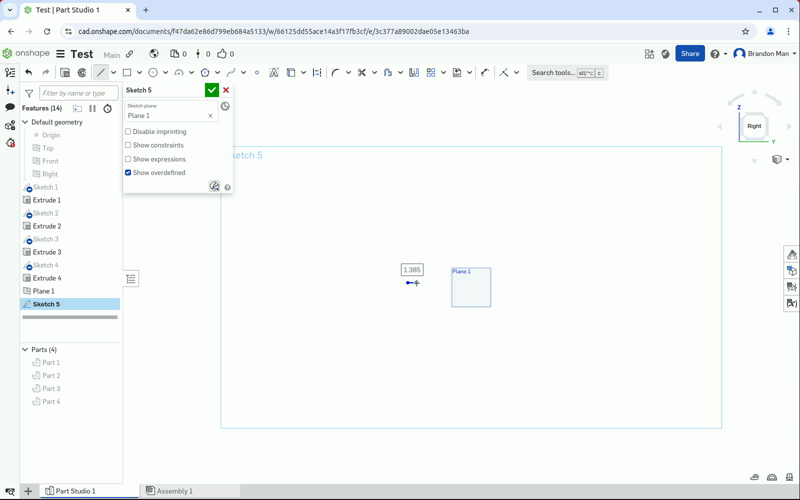
mouse_move(446, 282)
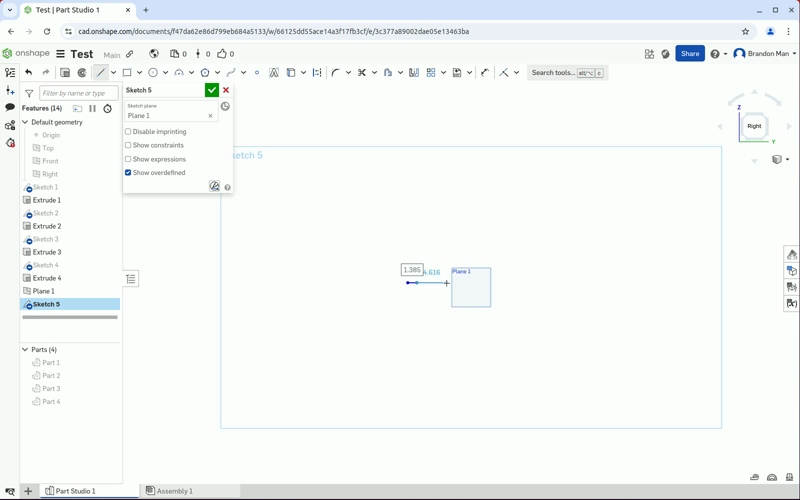
mouse_move(416, 269)
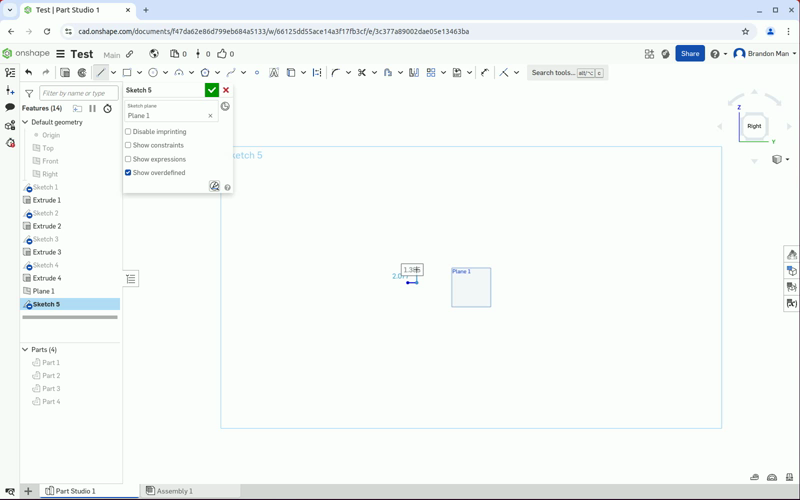
click(416, 269)
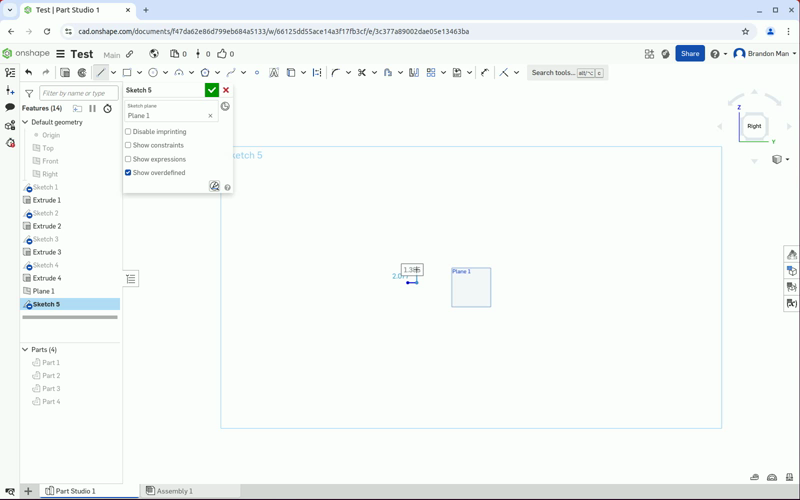
key_up(shift)
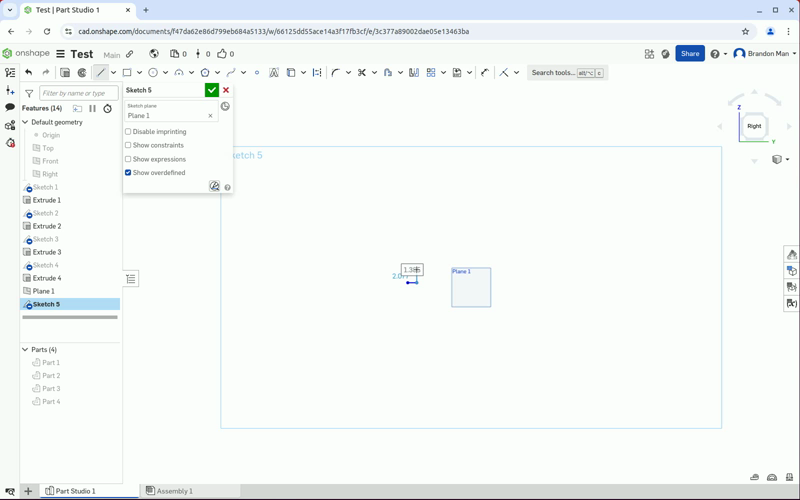
key_down(shift)
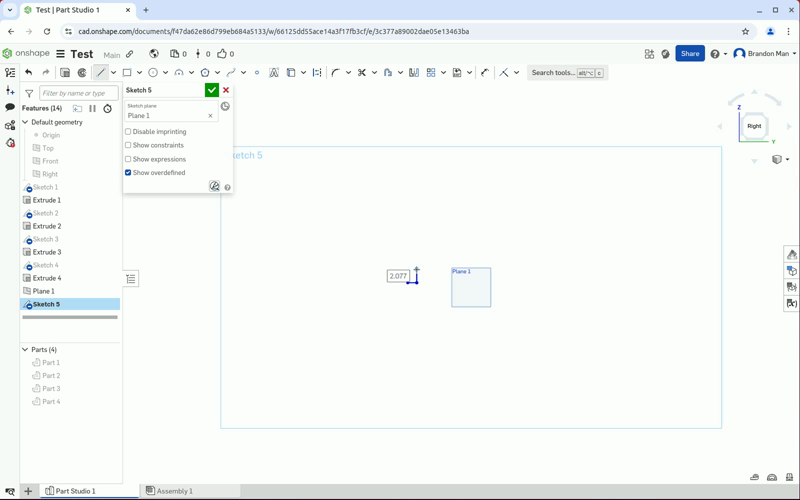
mouse_move(446, 269)
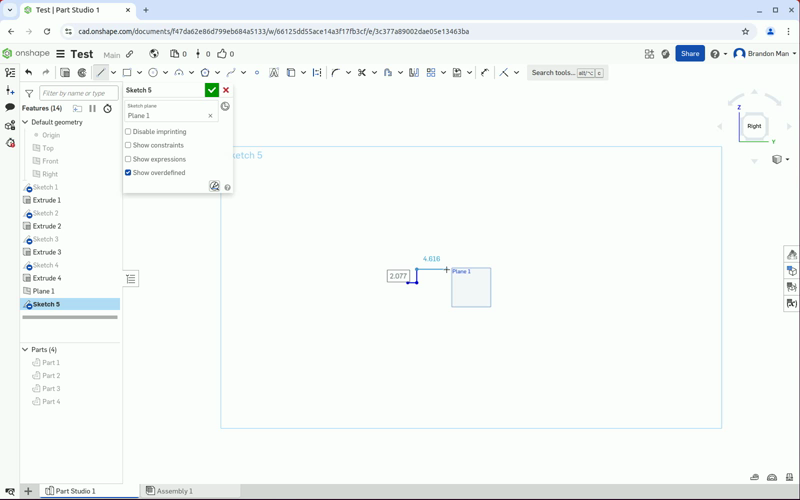
mouse_move(407, 269)
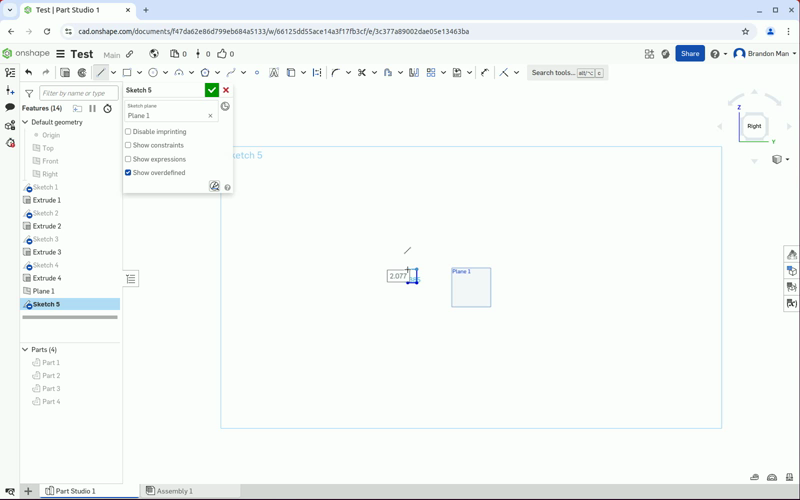
click(407, 269)
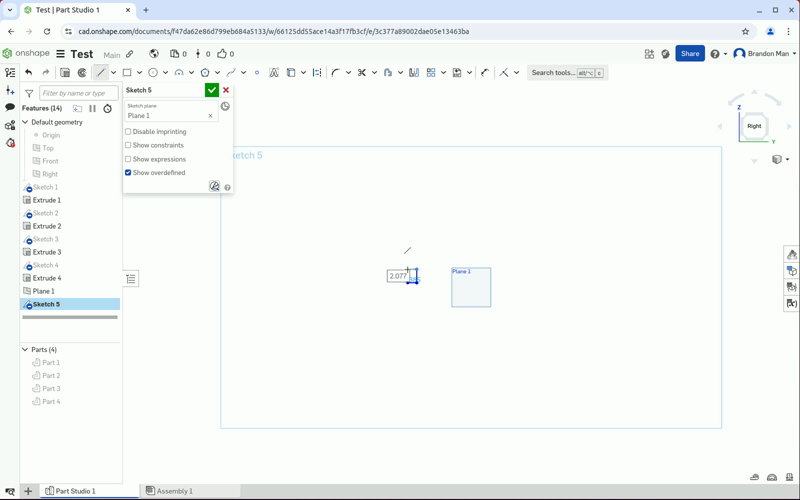
key_up(shift)
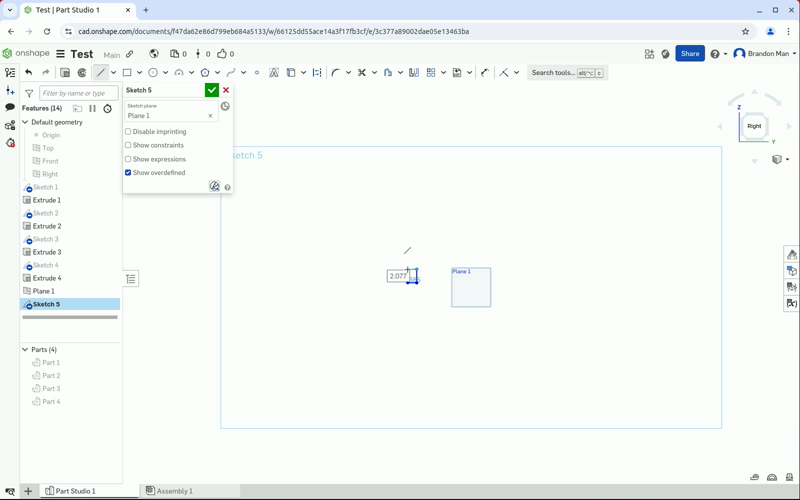
mouse_move(437, 269)
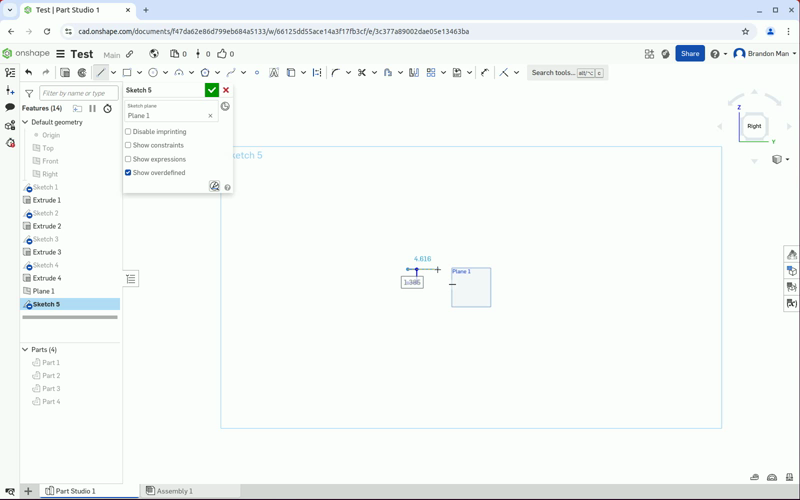
key_down(shift)
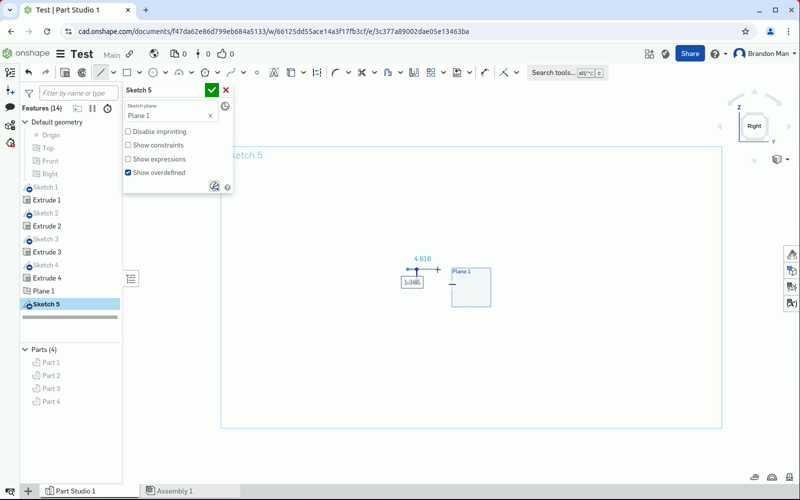
mouse_move(407, 282)
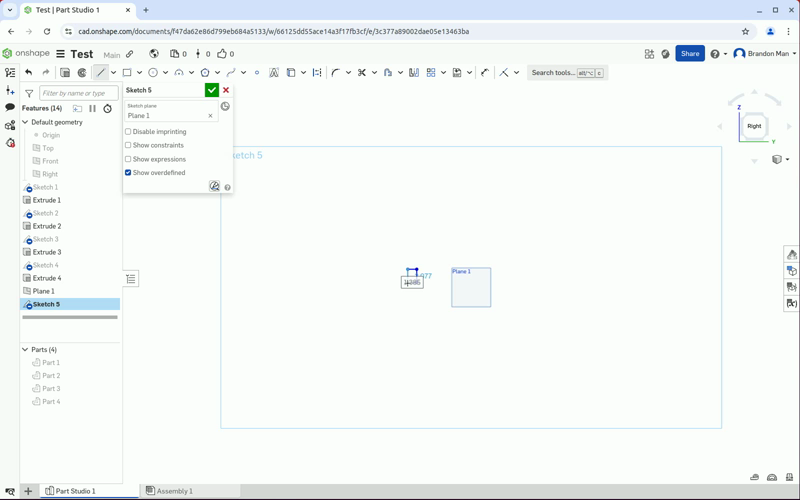
key_up(shift)
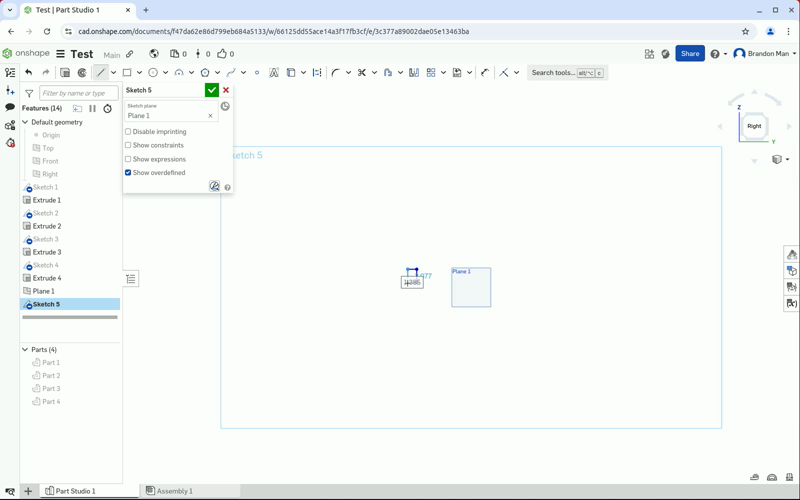
click(407, 282)
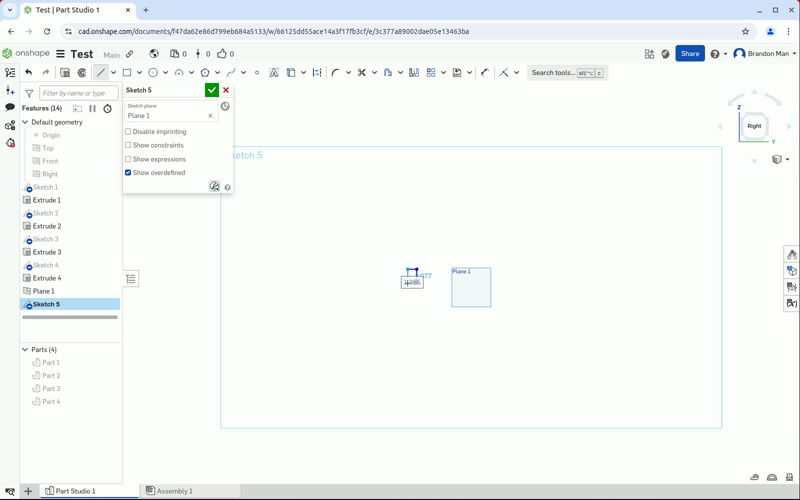
key(esc)
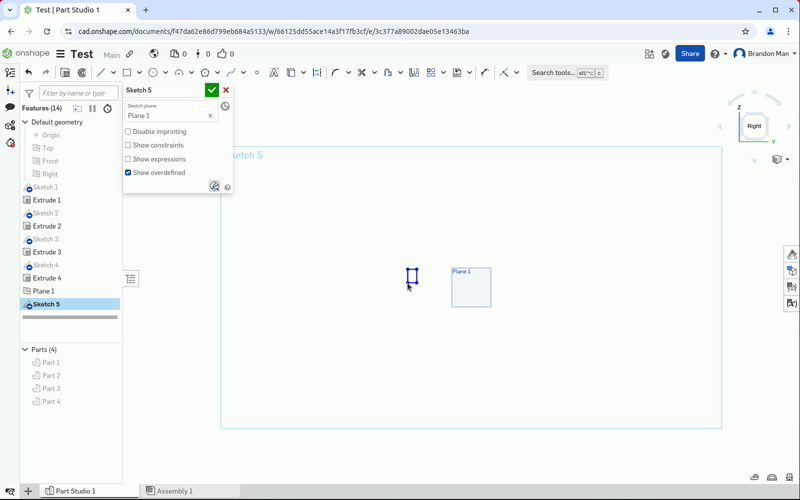
mouse_move(409, 280)
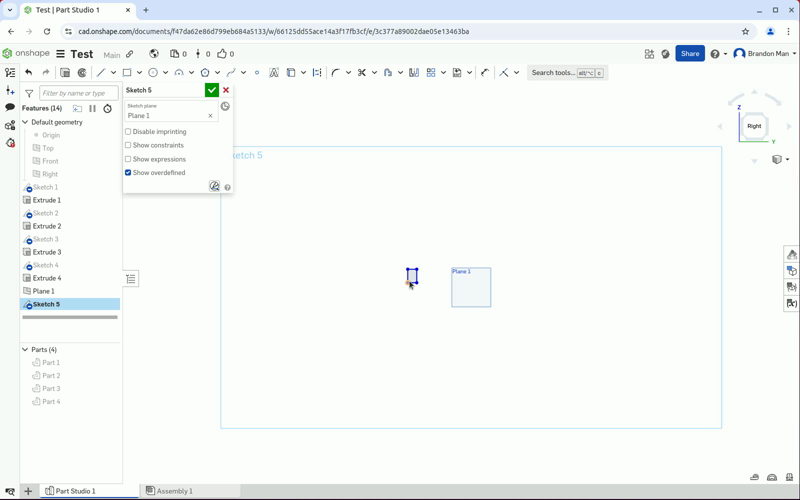
scroll(6)
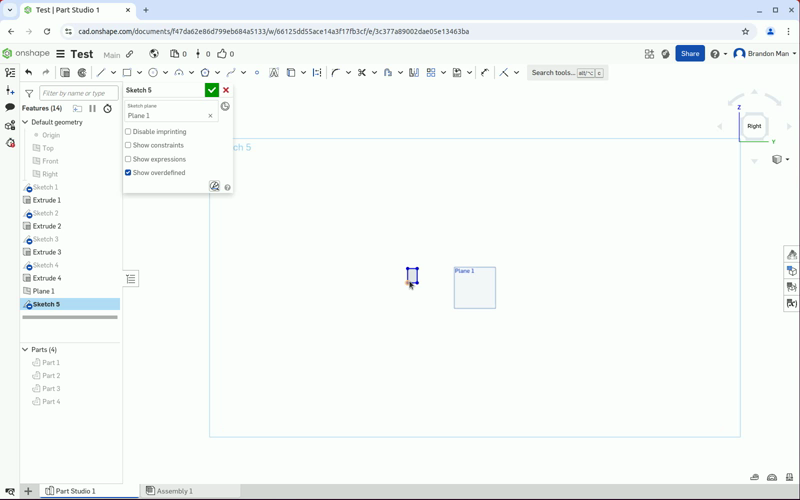
scroll(6)
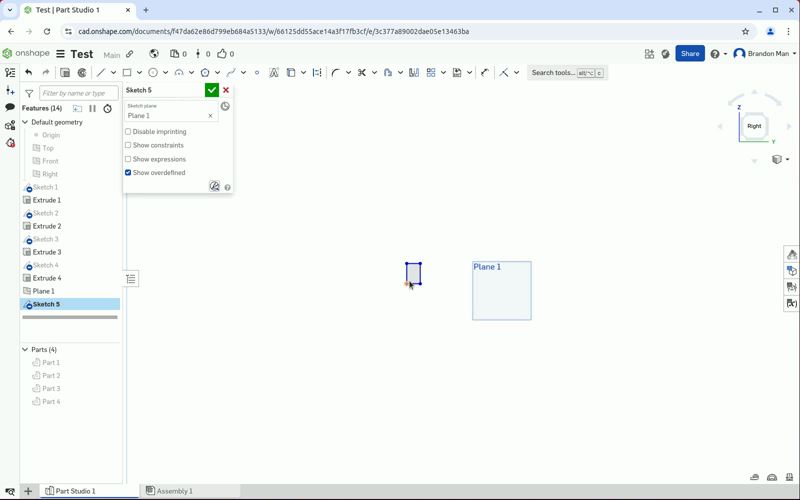
scroll(6)
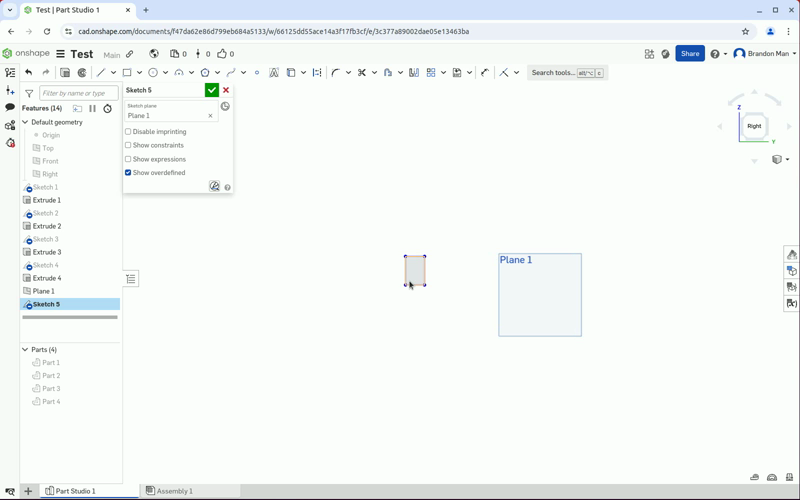
scroll(6)
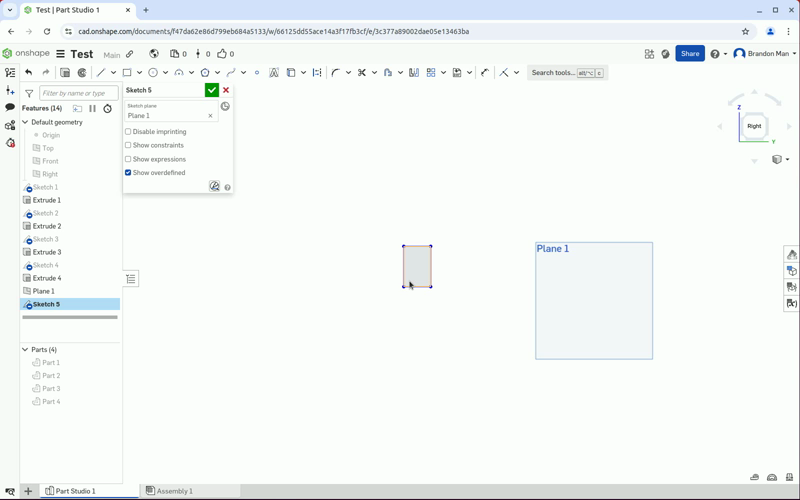
scroll(6)
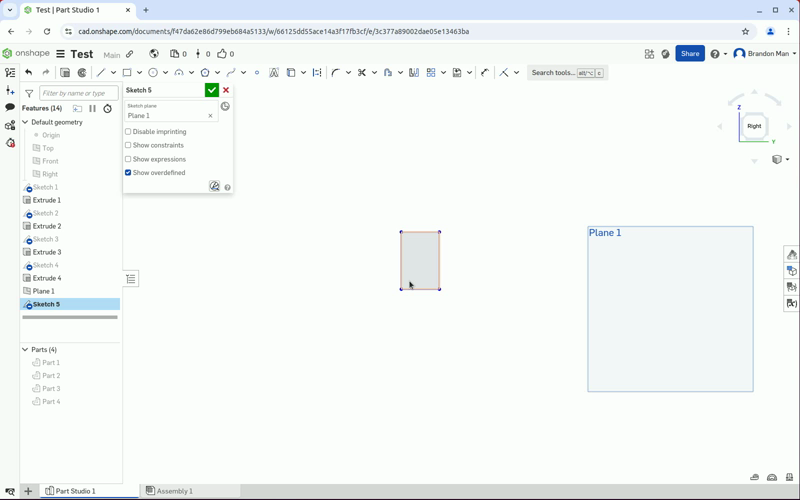
scroll(6)
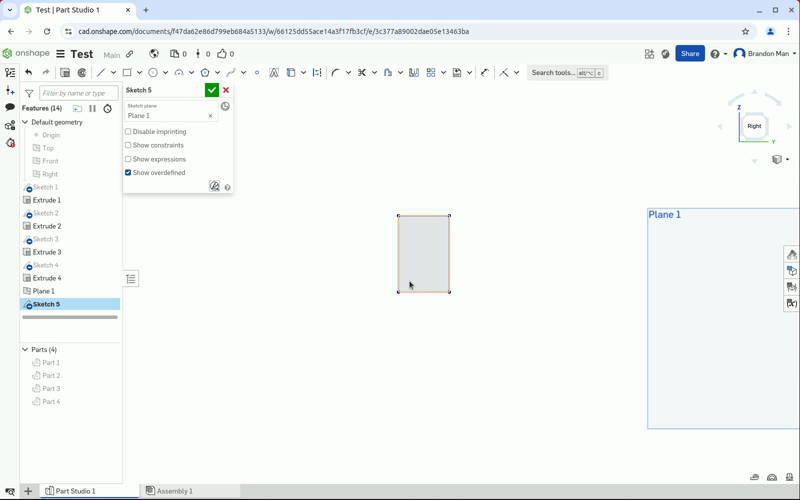
scroll(6)
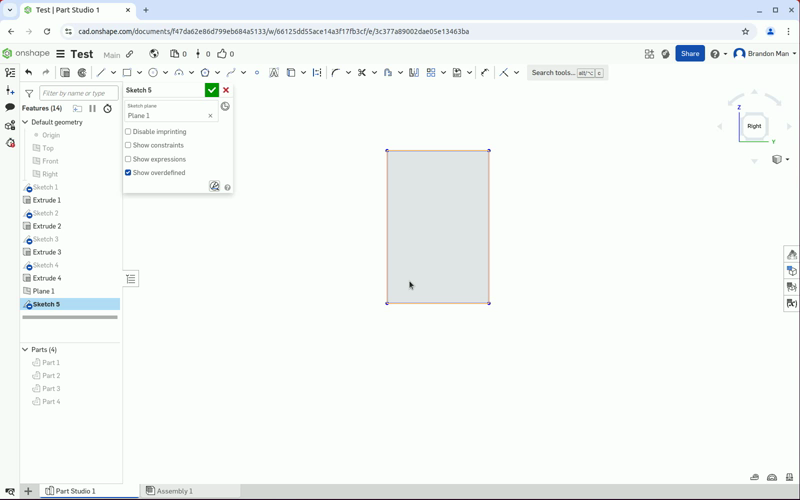
click(409, 280)
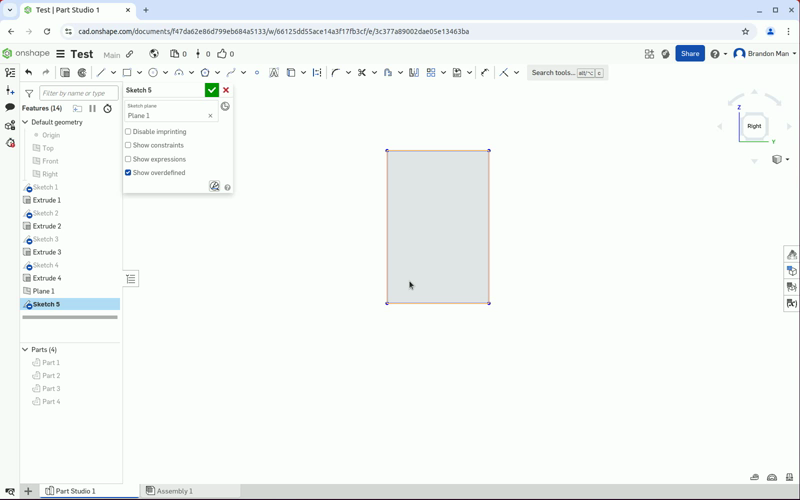
scroll(-6)
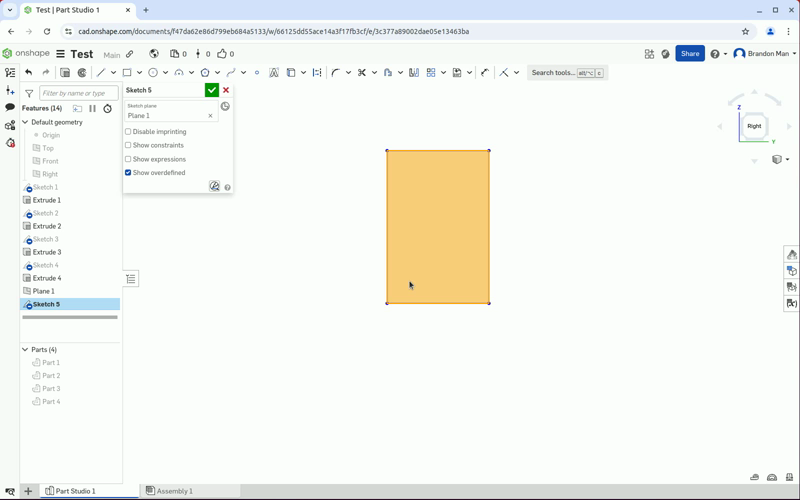
scroll(-6)
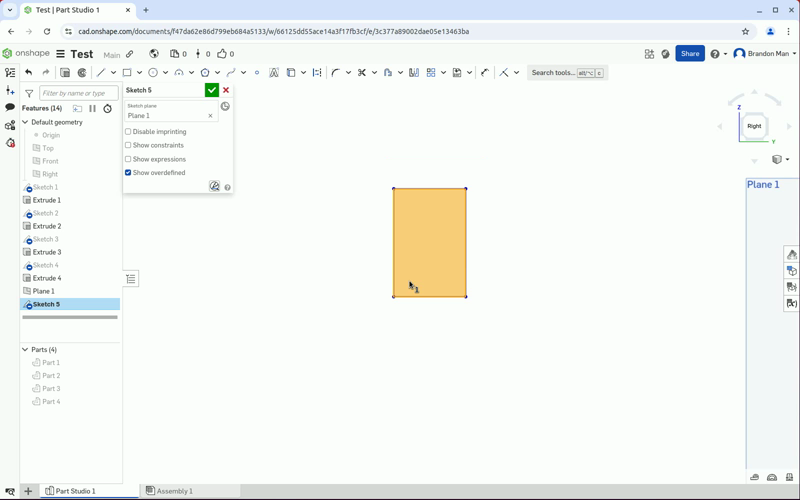
scroll(-6)
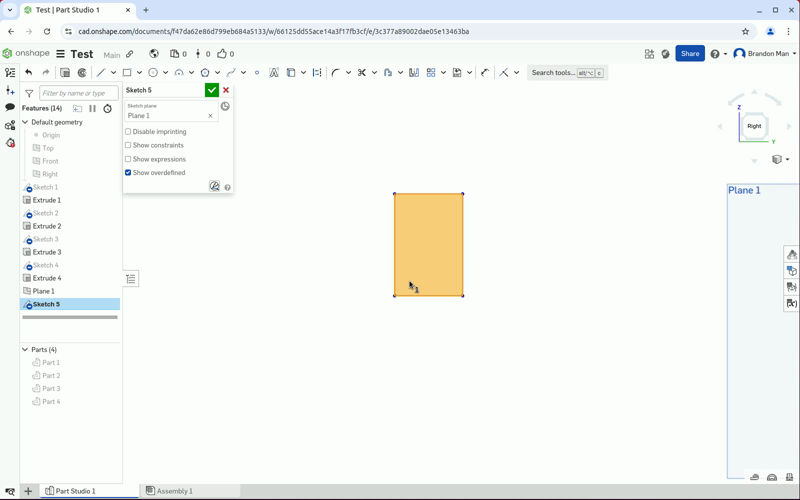
scroll(-6)
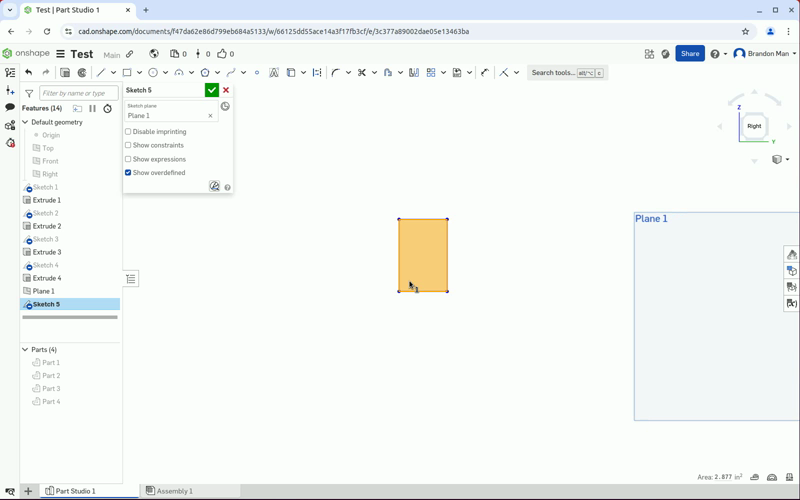
scroll(-6)
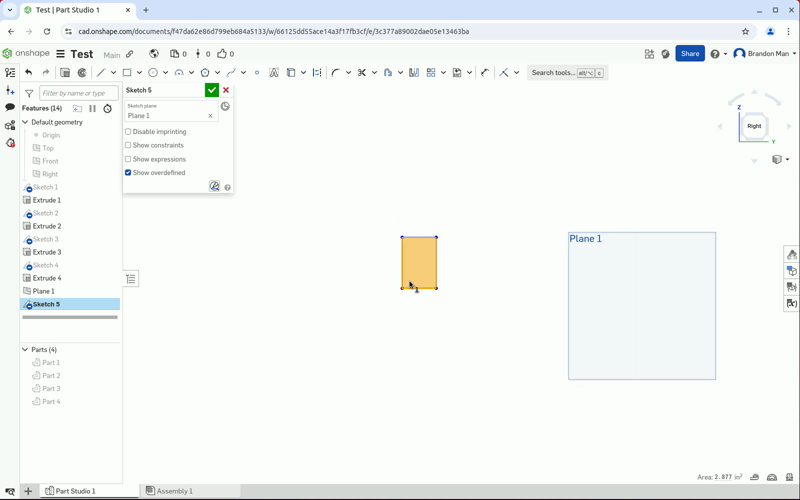
scroll(-6)
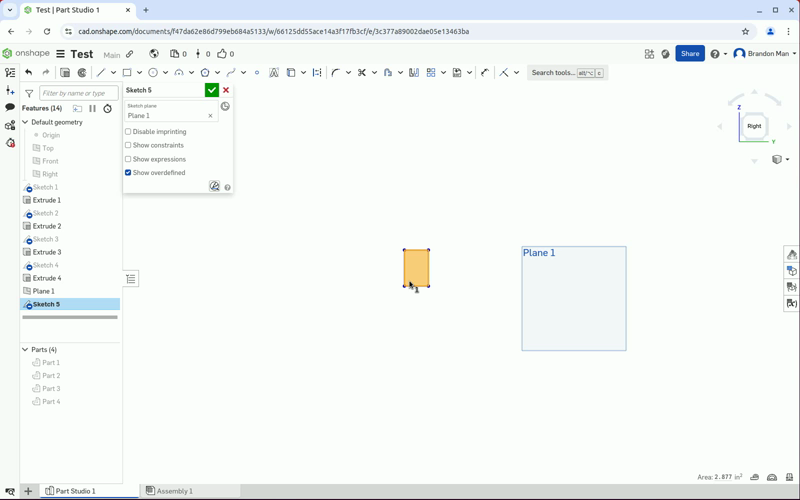
scroll(-6)
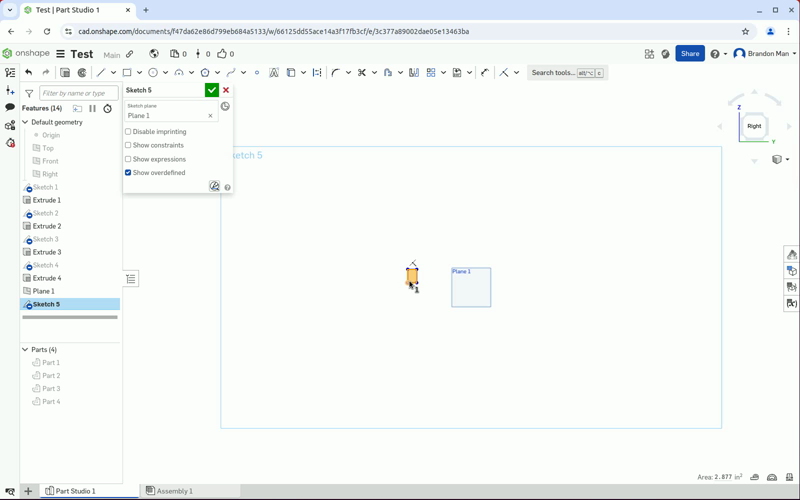
mouse_move(73, 352)
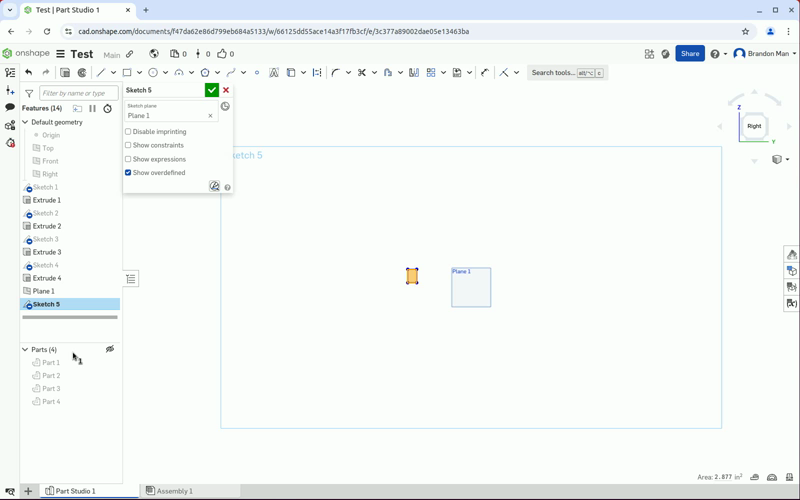
key(shift+y)
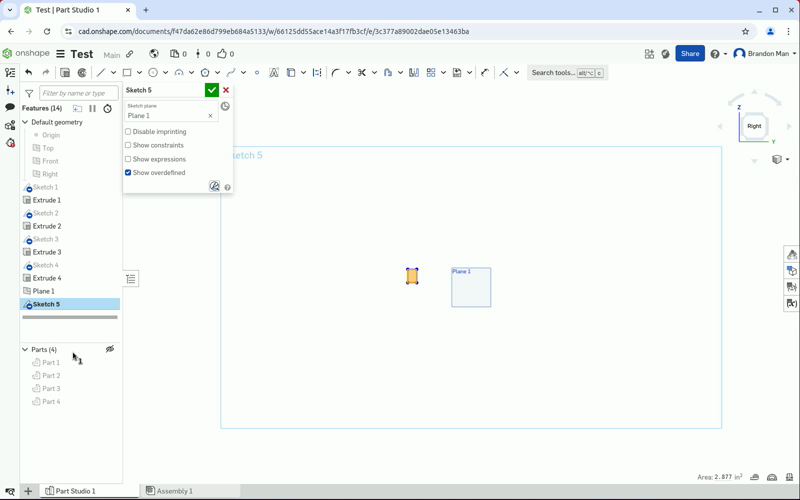
key(shift+e)
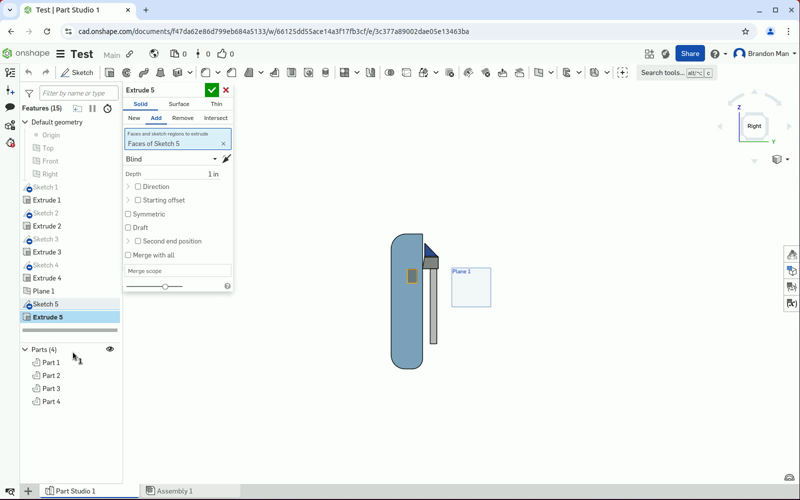
mouse_move(143, 106)
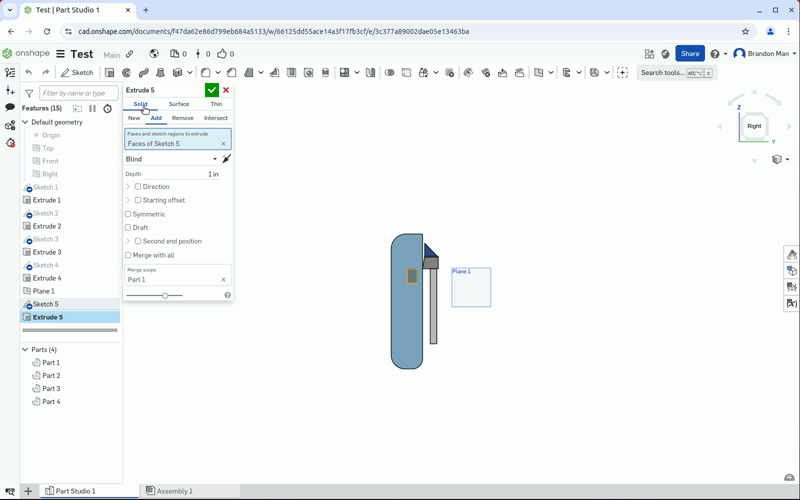
click(143, 106)
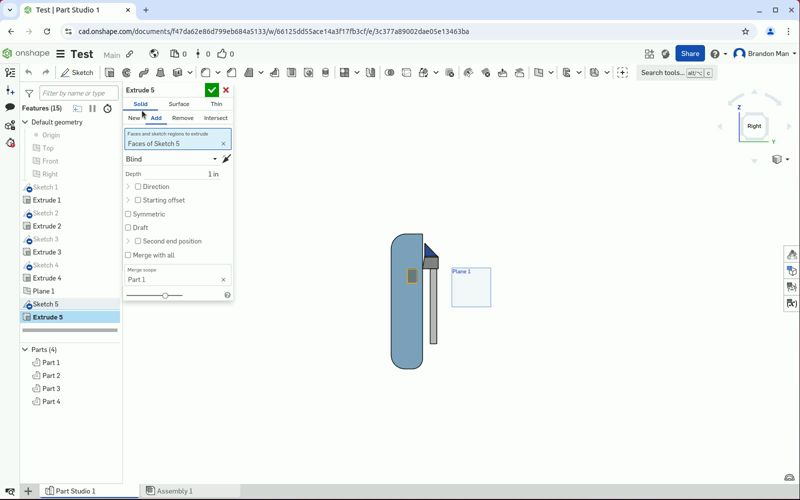
mouse_move(137, 120)
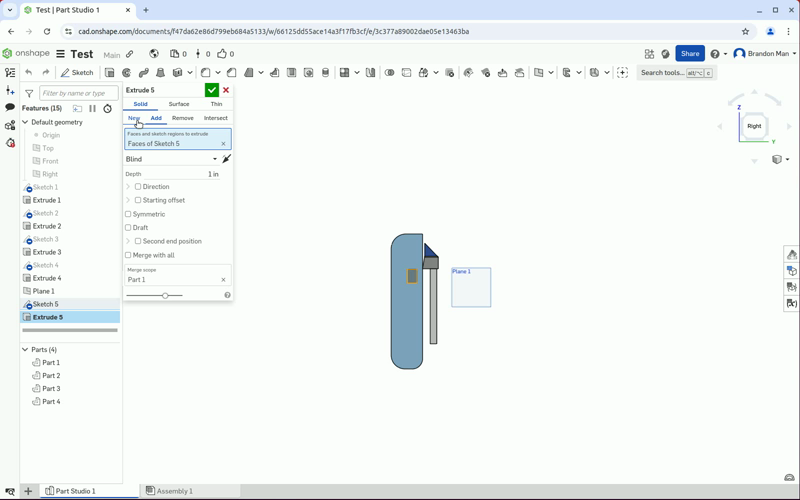
click(137, 120)
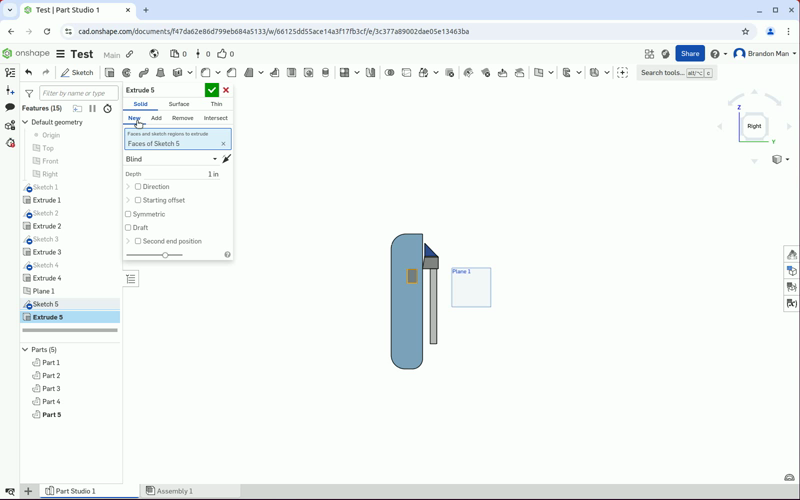
key(tab, 4)
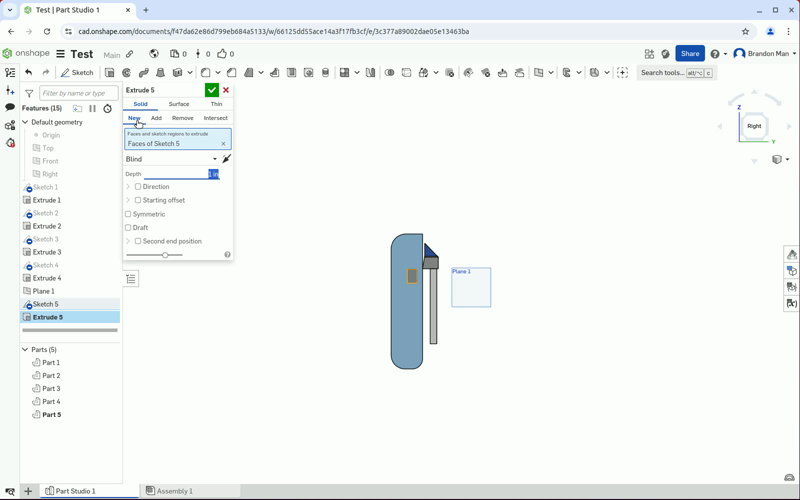
text(0.481)
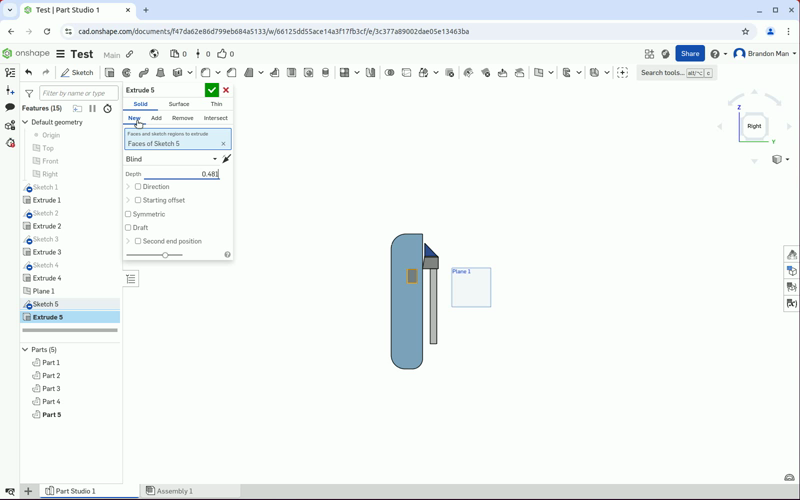
key(enter)
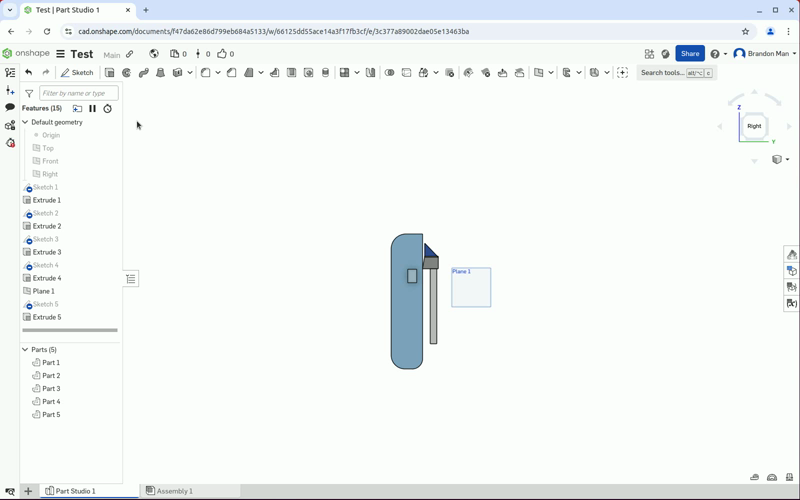
key(shift+h)
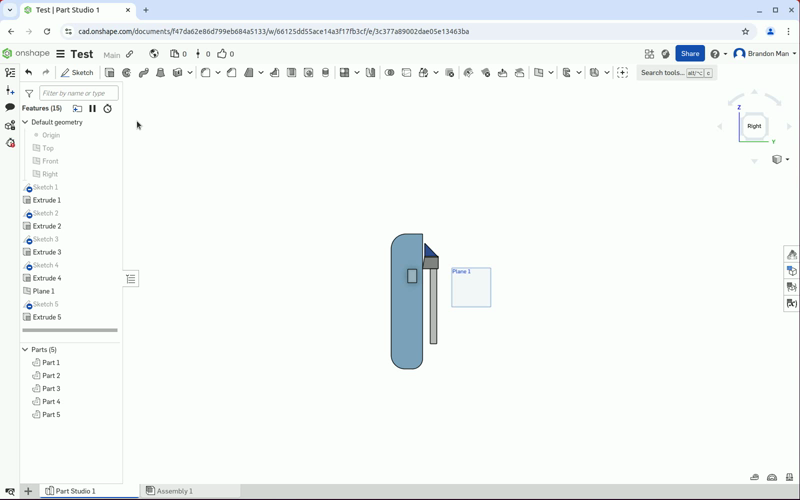
key(shift+h)
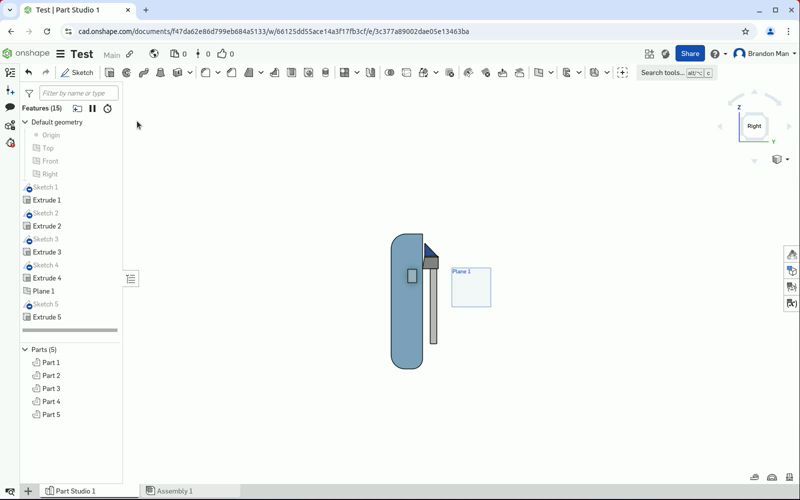
mouse_move(73, 189)
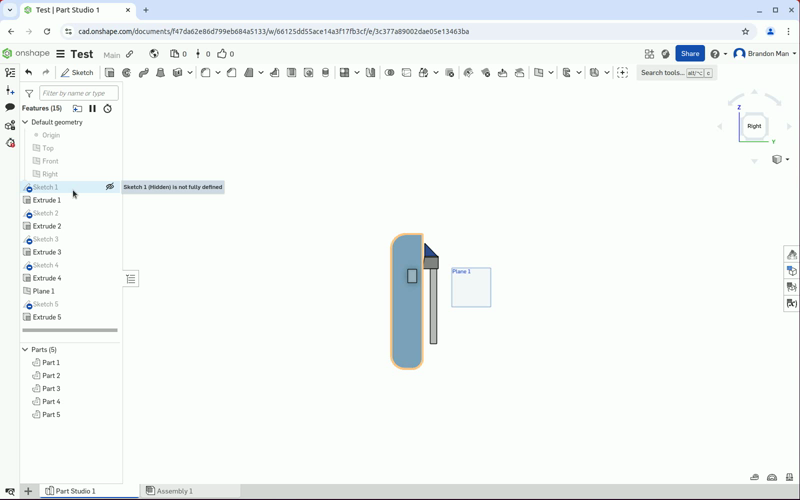
click(73, 189)
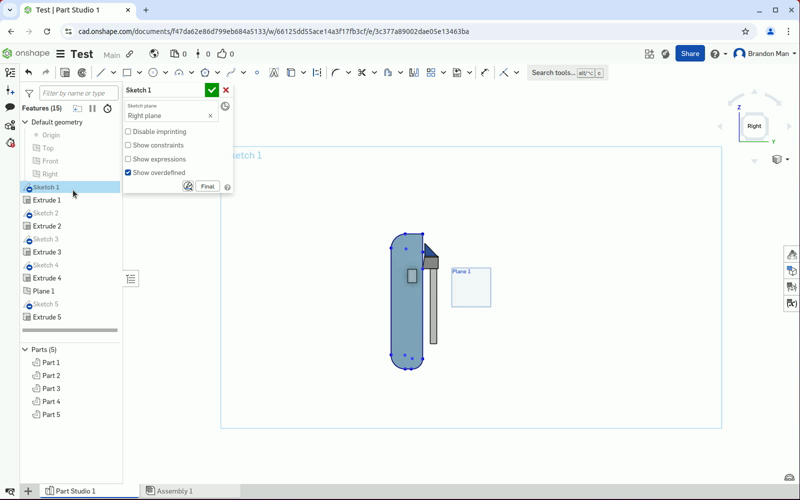
mouse_move(229, 92)
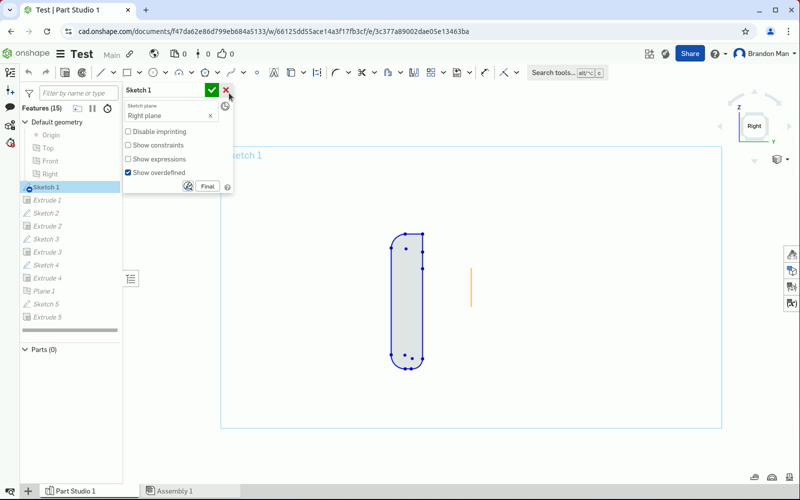
click(229, 92)
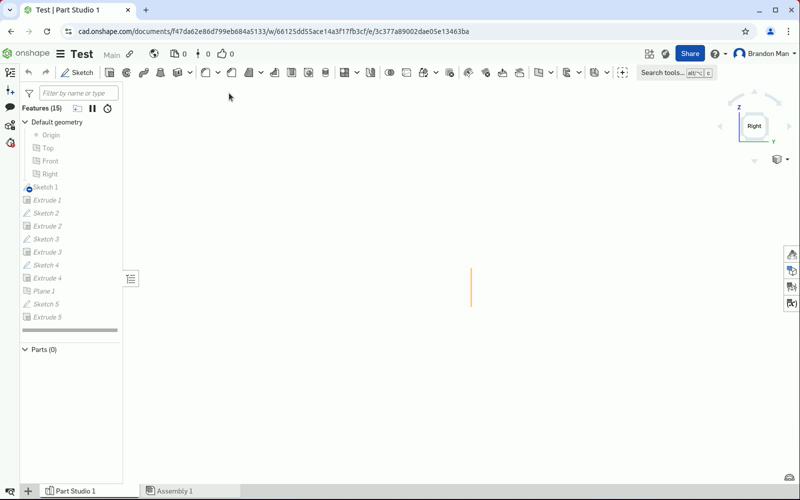
key(shift+s)
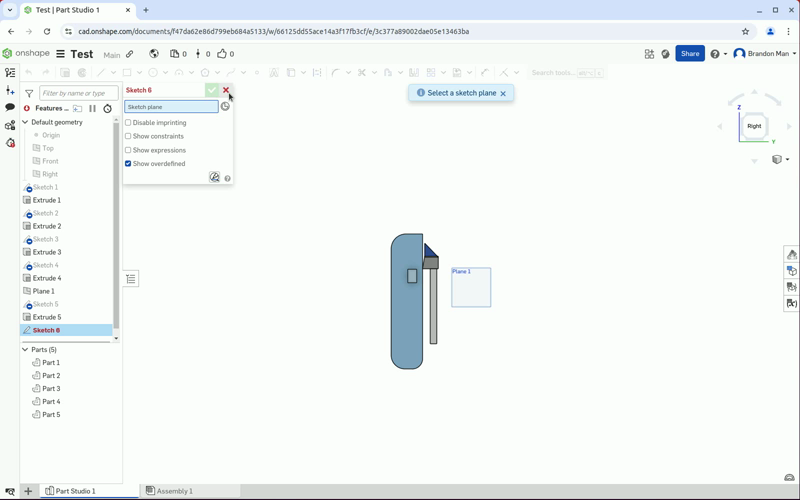
mouse_move(69, 293)
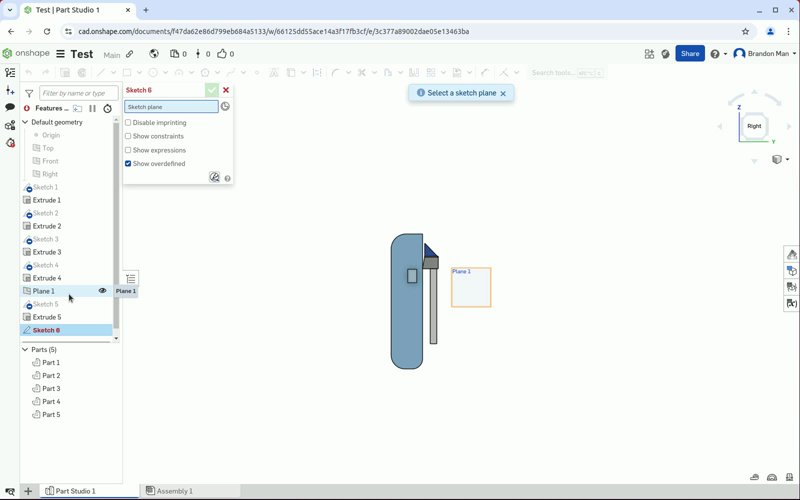
click(69, 293)
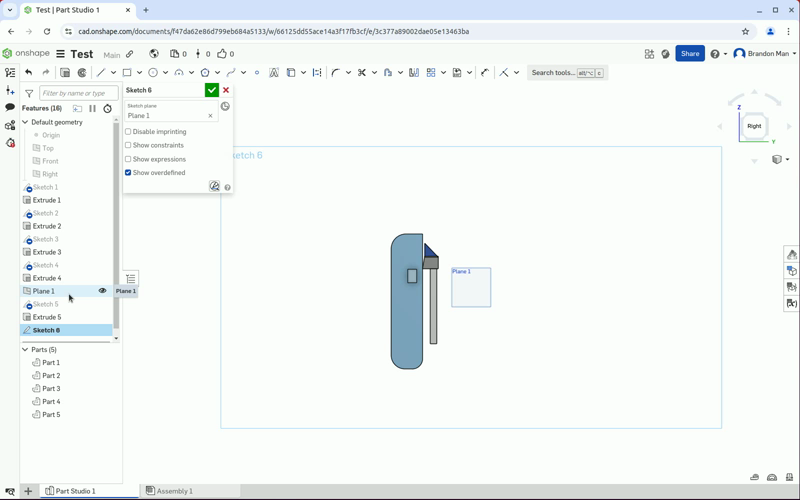
mouse_move(73, 352)
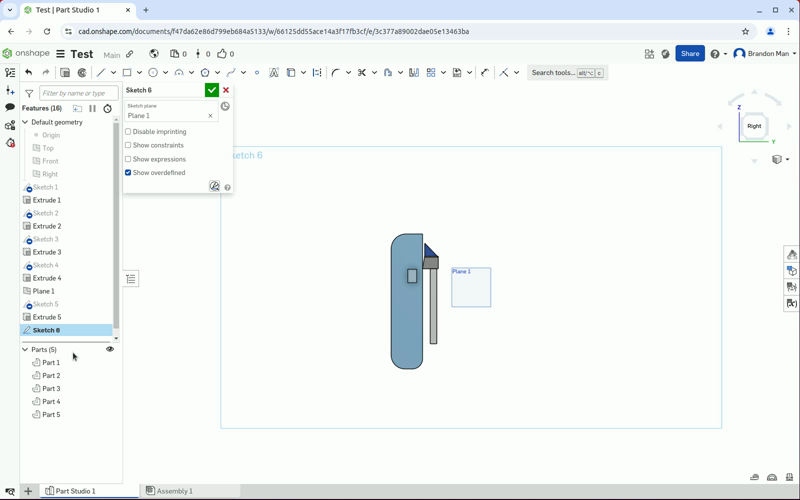
key(y)
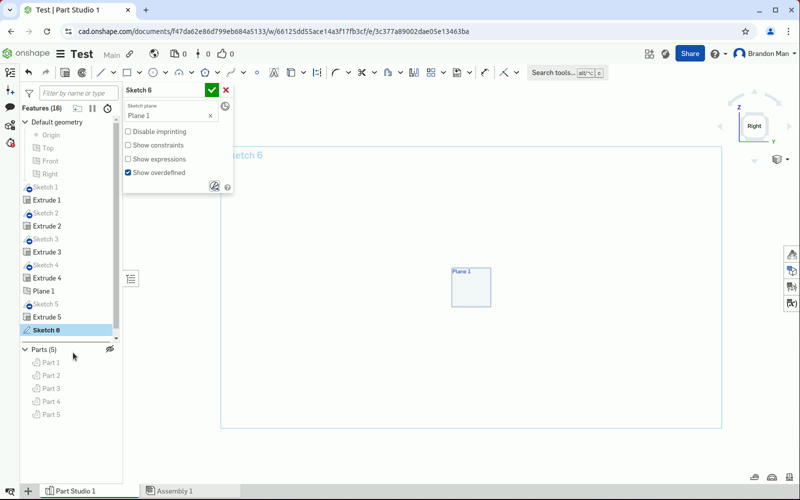
key(c)
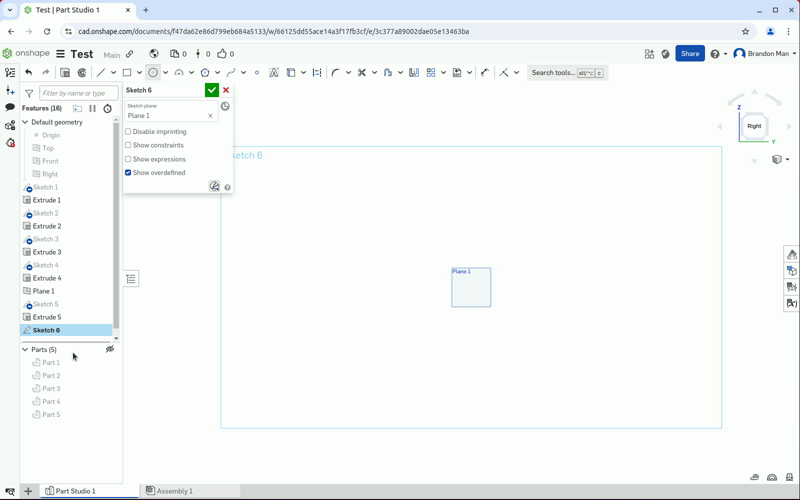
key_down(shift)
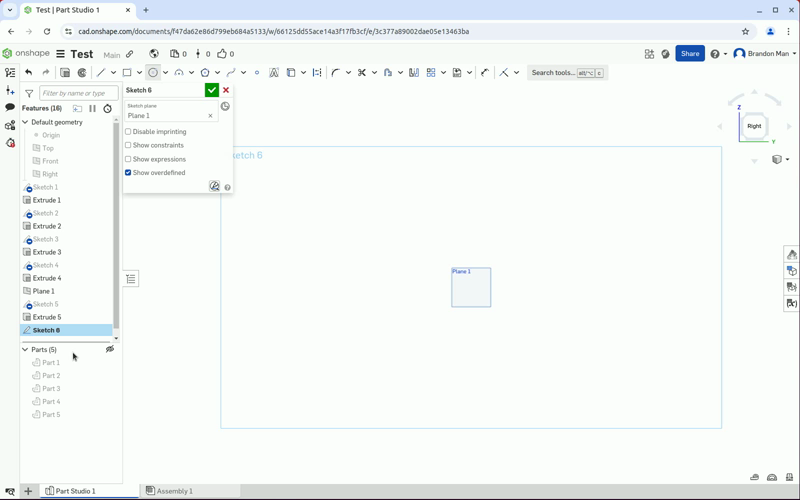
mouse_move(412, 297)
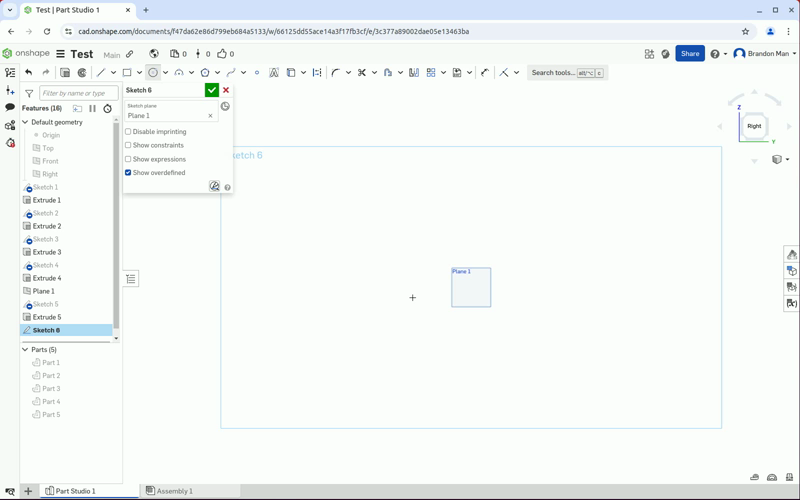
click(412, 297)
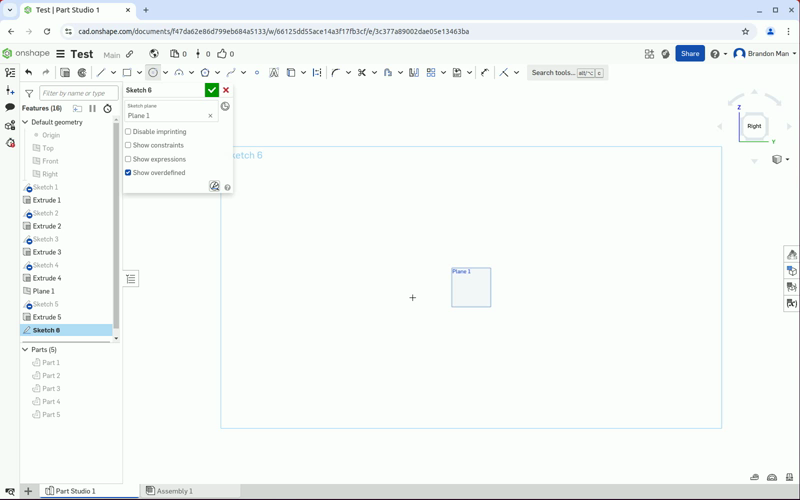
key_up(shift)
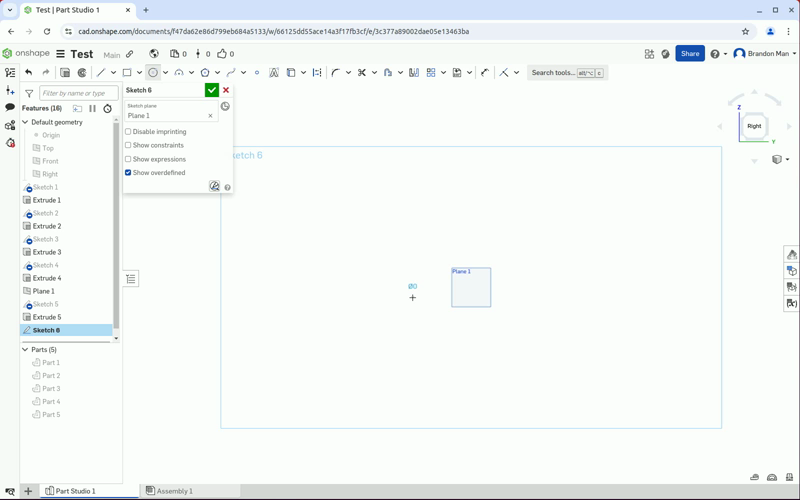
mouse_move(419, 297)
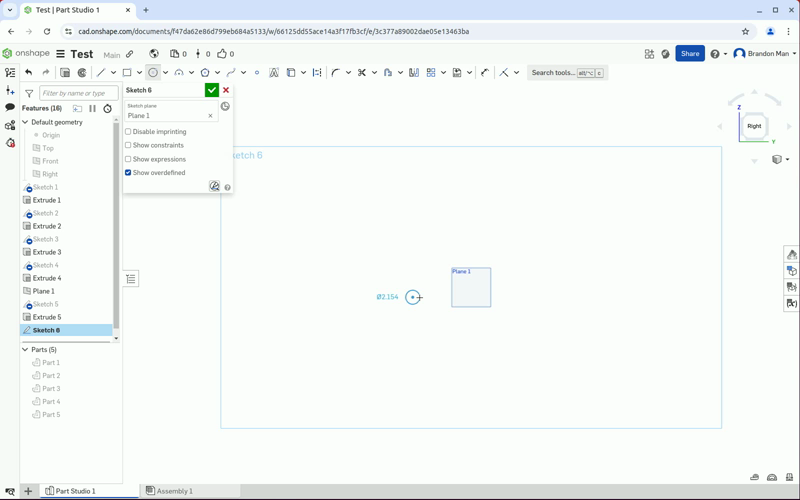
click(419, 297)
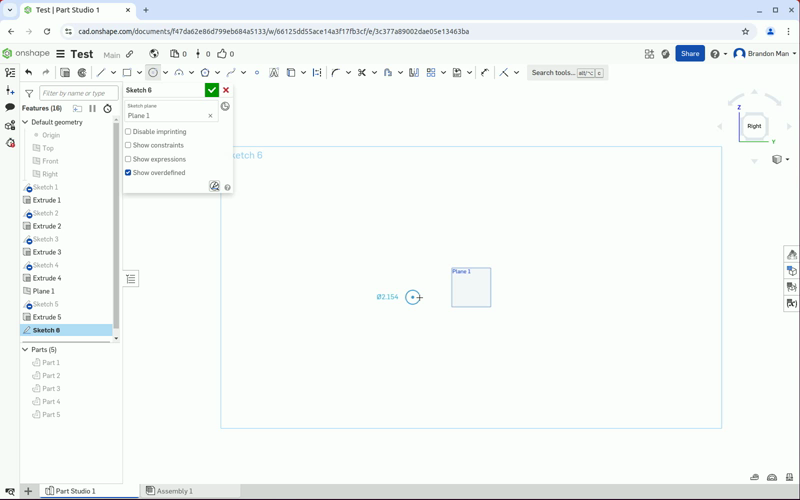
key(esc)
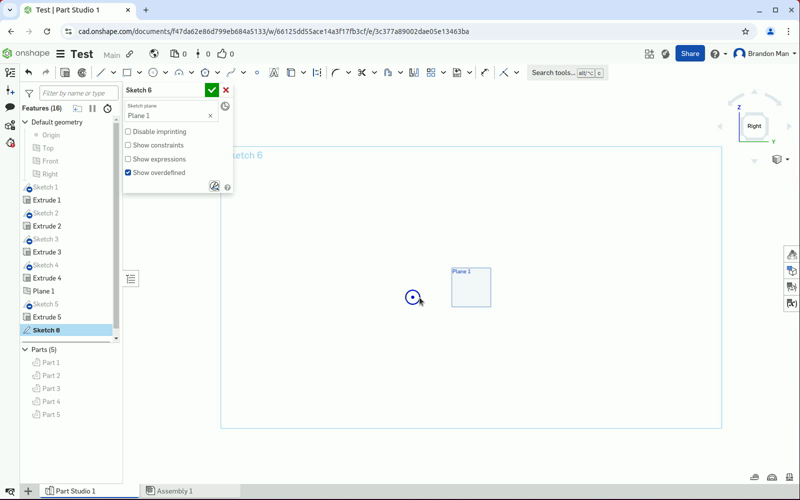
mouse_move(416, 299)
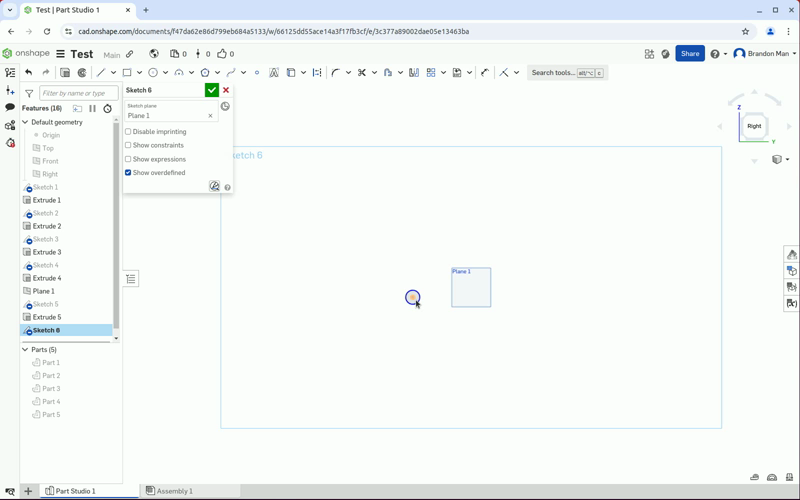
scroll(6)
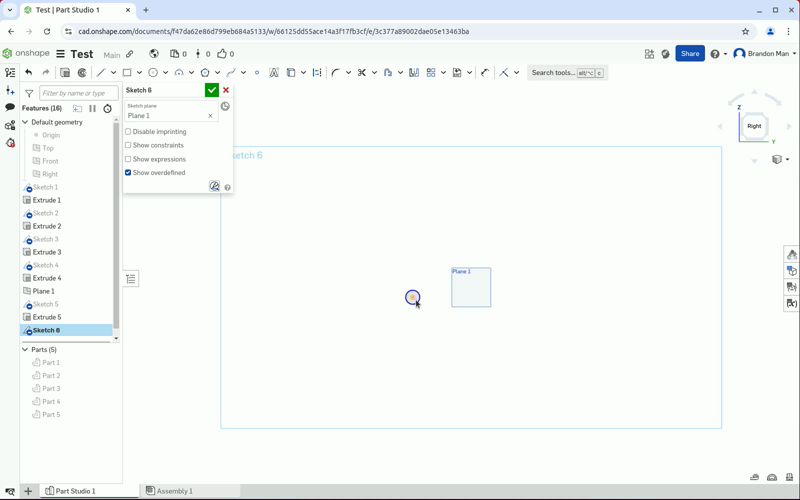
scroll(6)
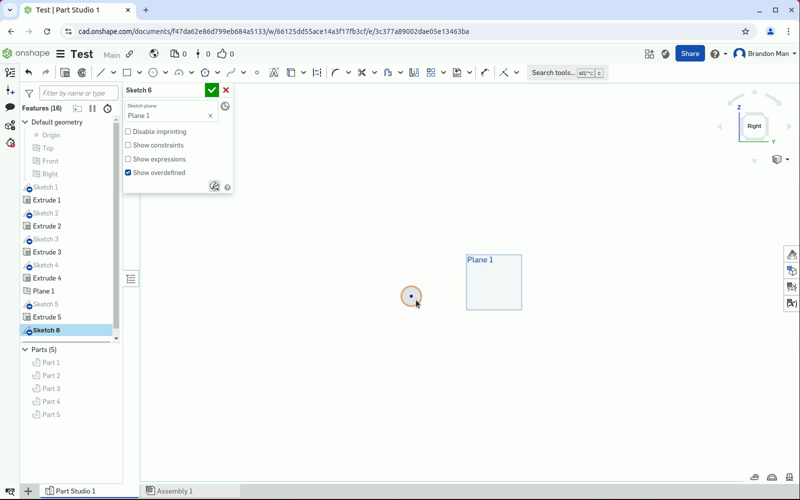
scroll(6)
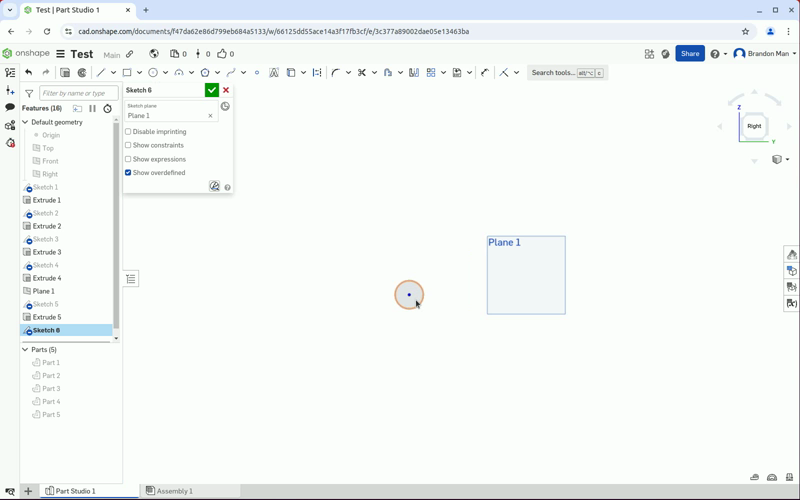
scroll(6)
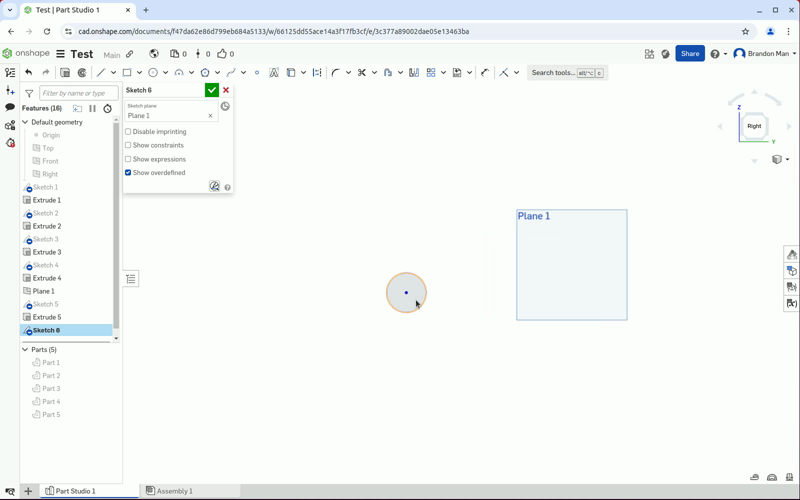
scroll(6)
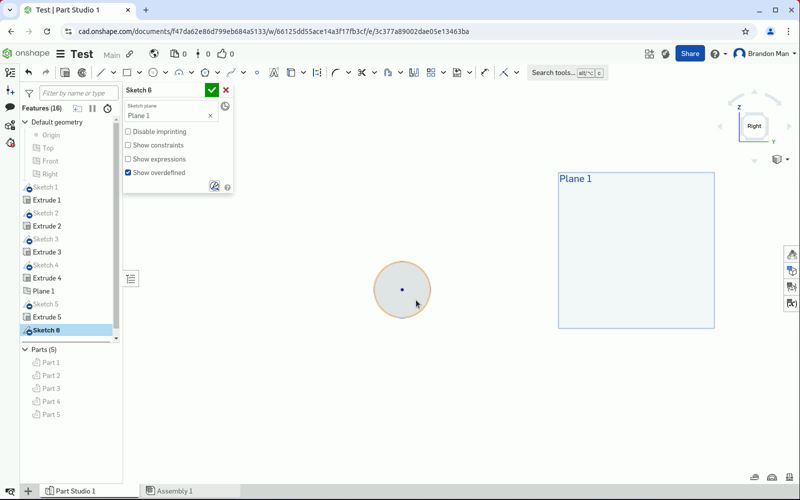
scroll(6)
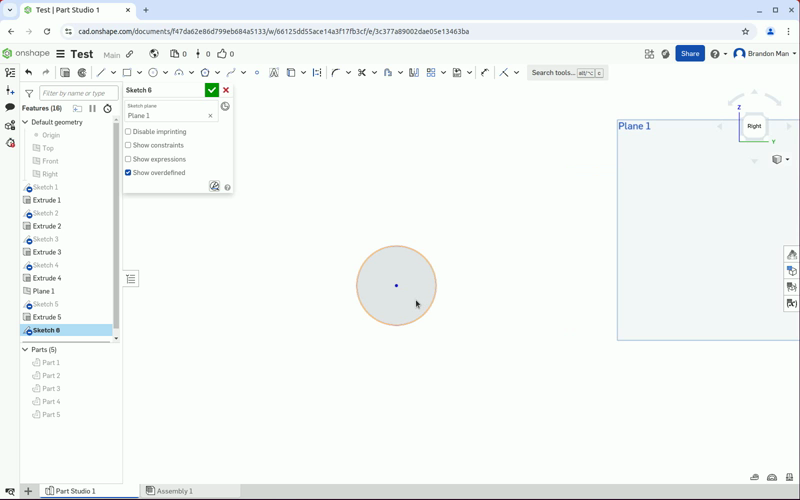
scroll(6)
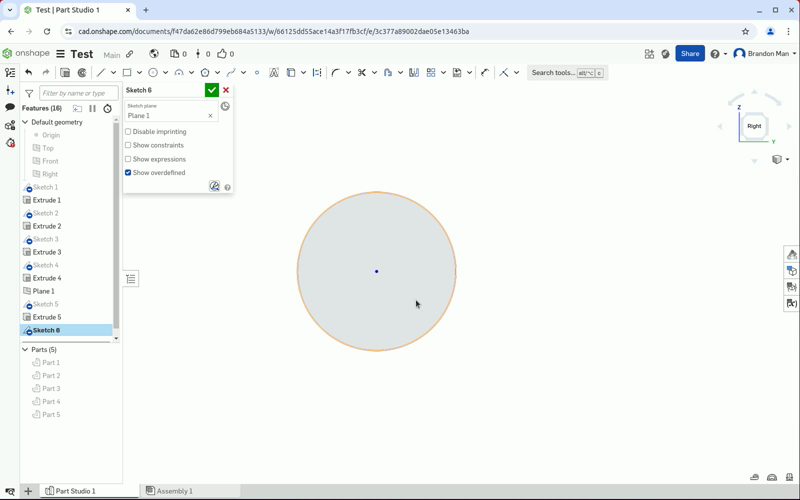
click(416, 299)
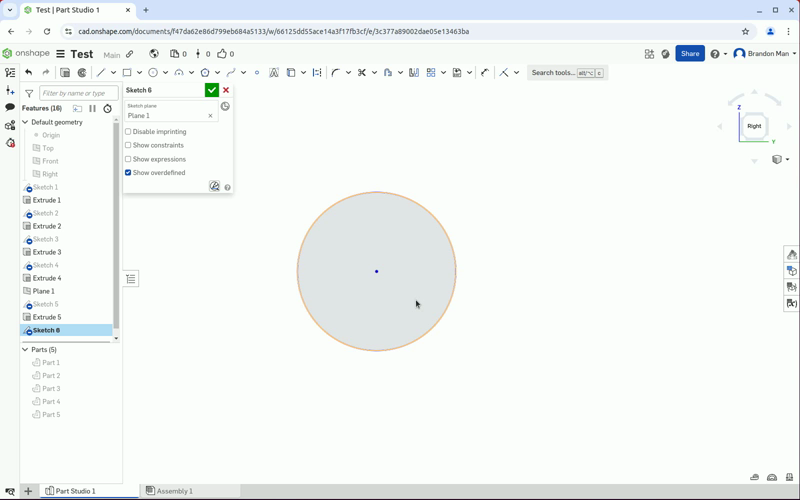
scroll(-6)
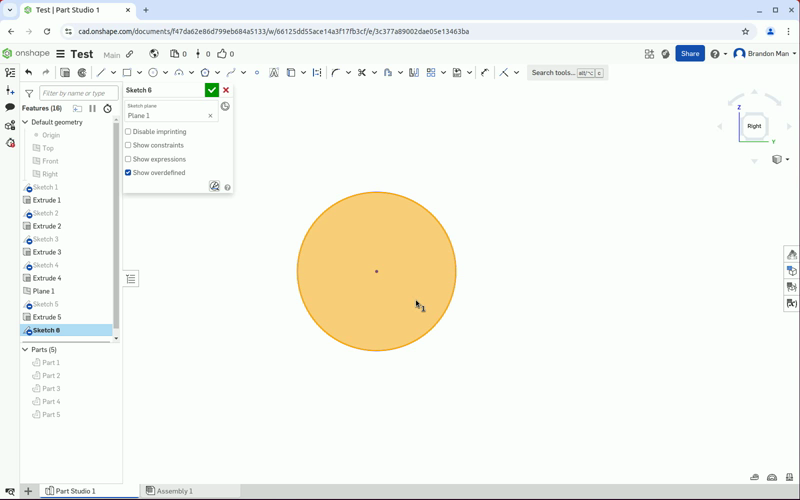
scroll(-6)
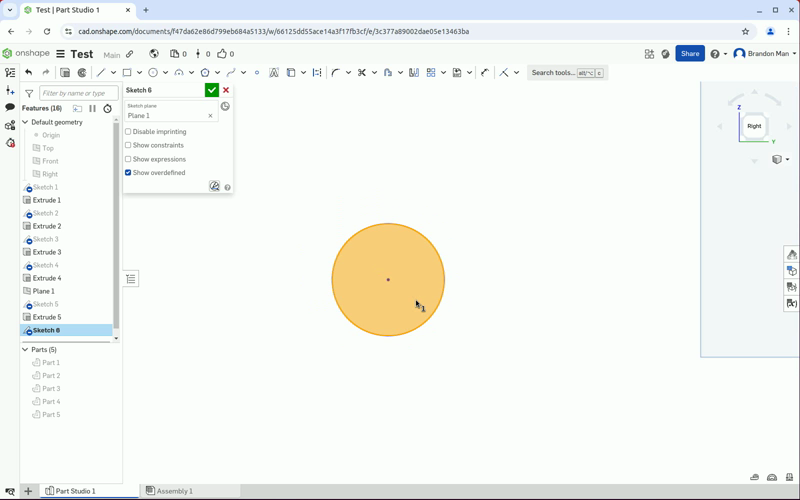
scroll(-6)
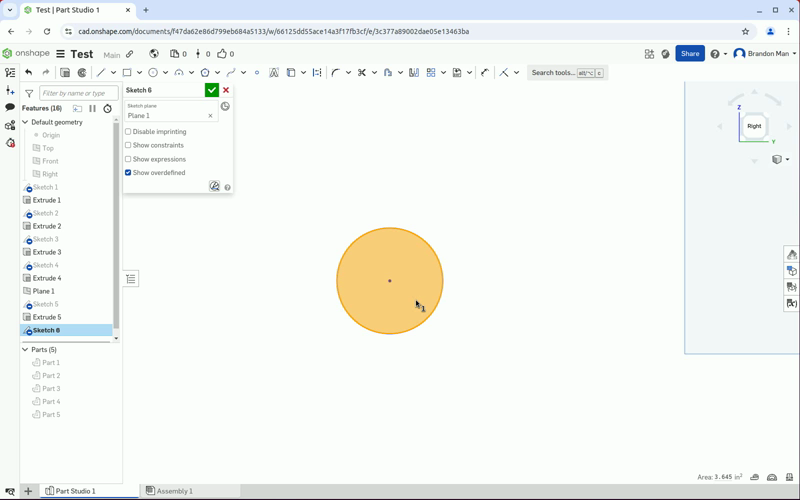
scroll(-6)
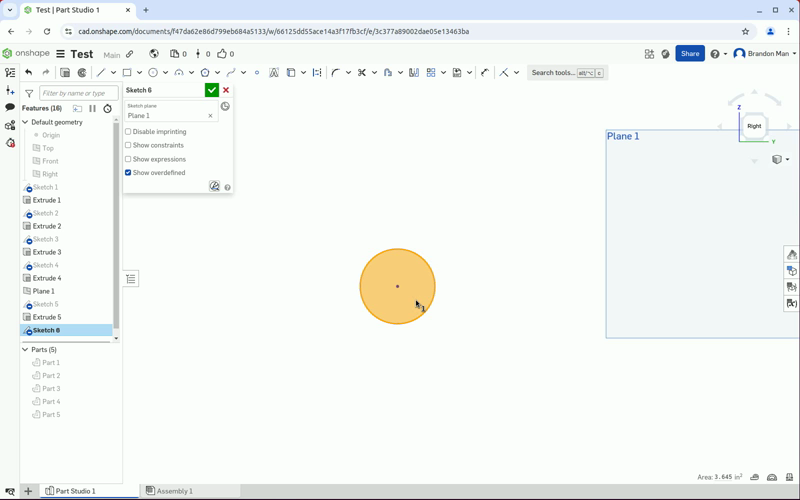
scroll(-6)
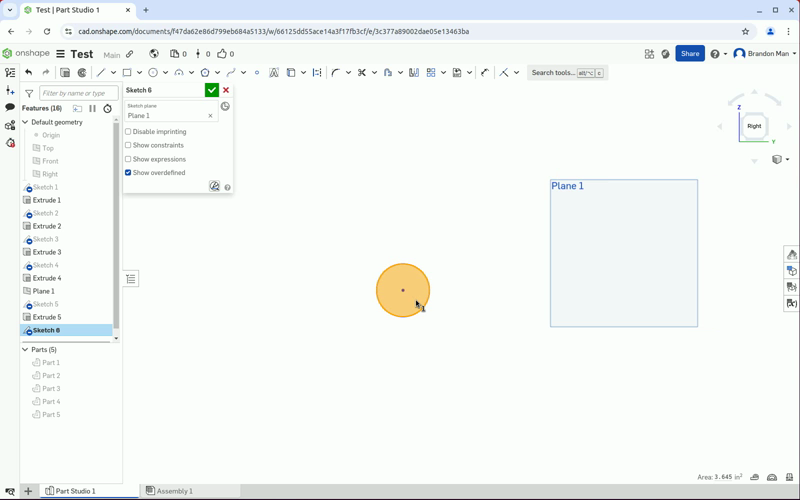
scroll(-6)
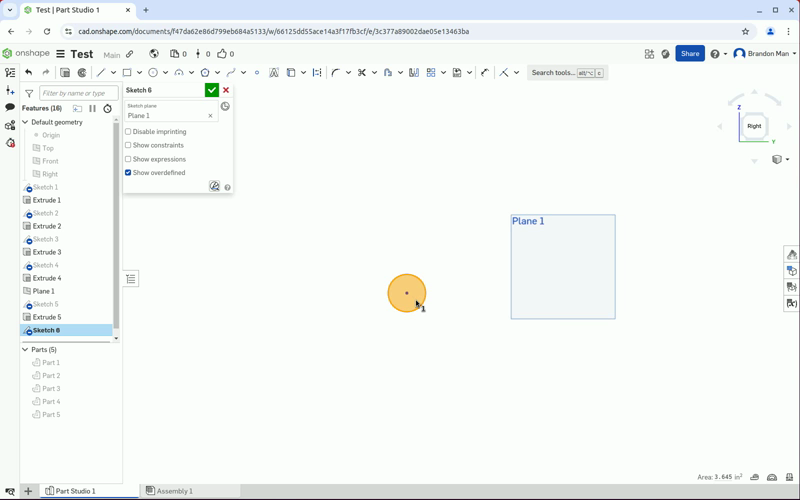
scroll(-6)
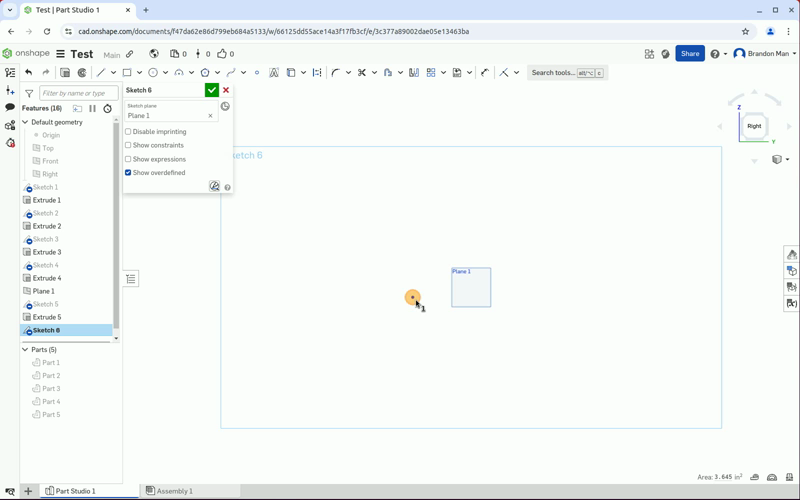
mouse_move(73, 352)
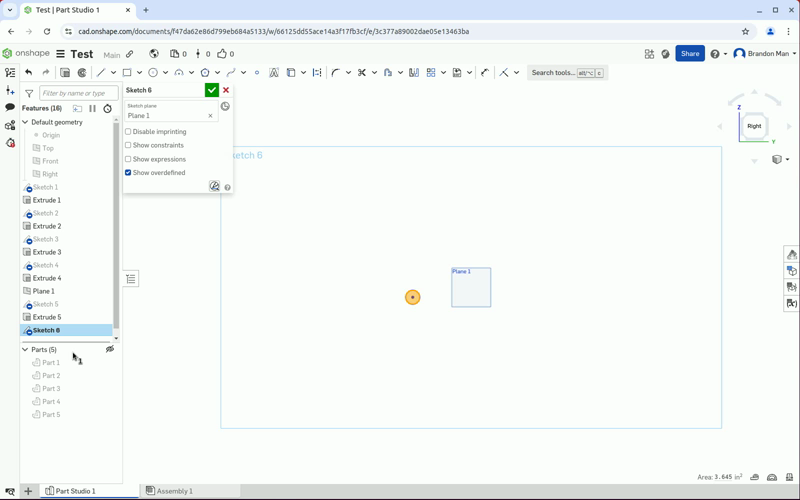
key(shift+y)
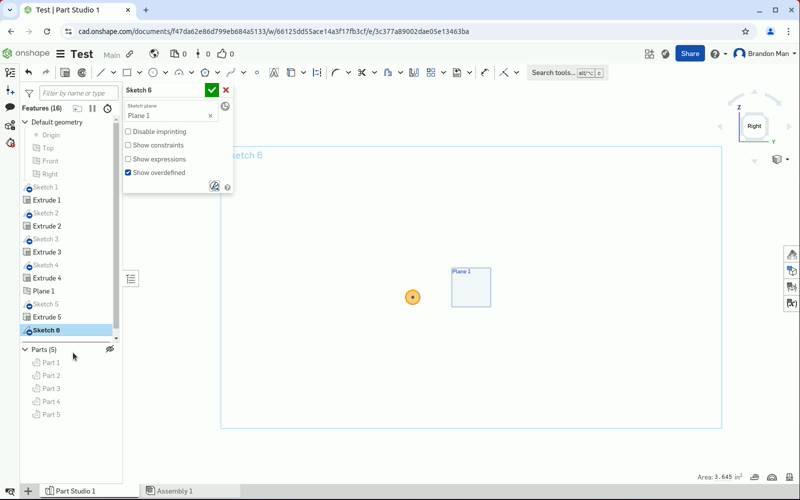
key(shift+e)
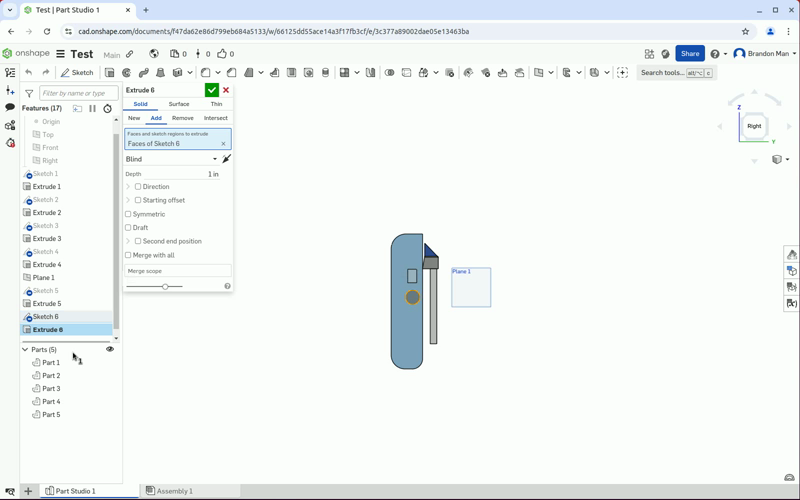
mouse_move(143, 106)
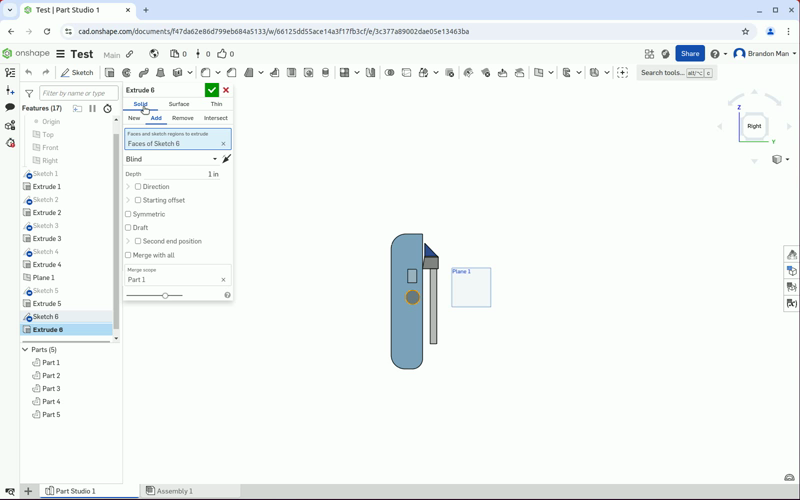
click(143, 106)
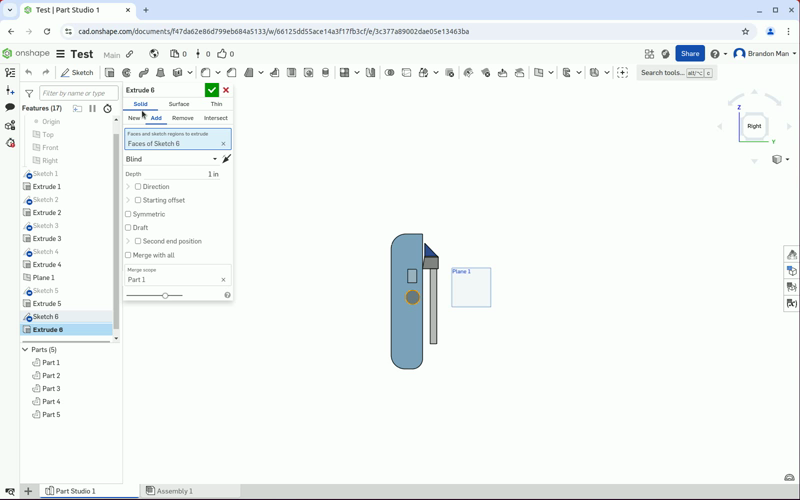
mouse_move(137, 120)
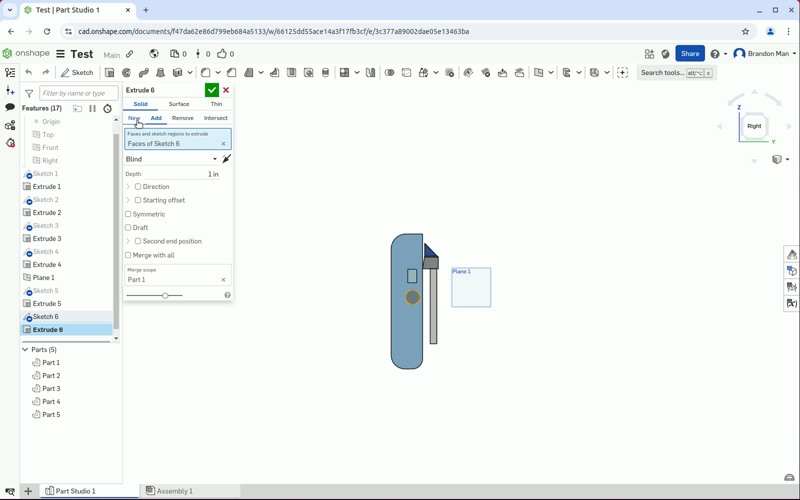
click(137, 120)
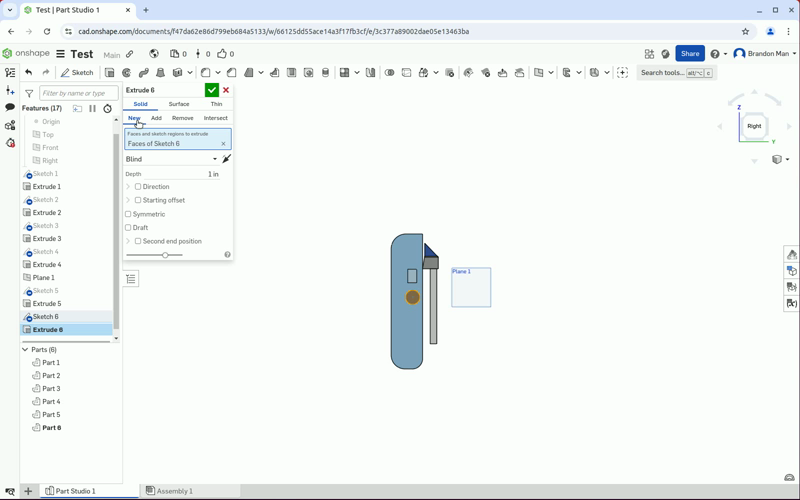
key(tab, 4)
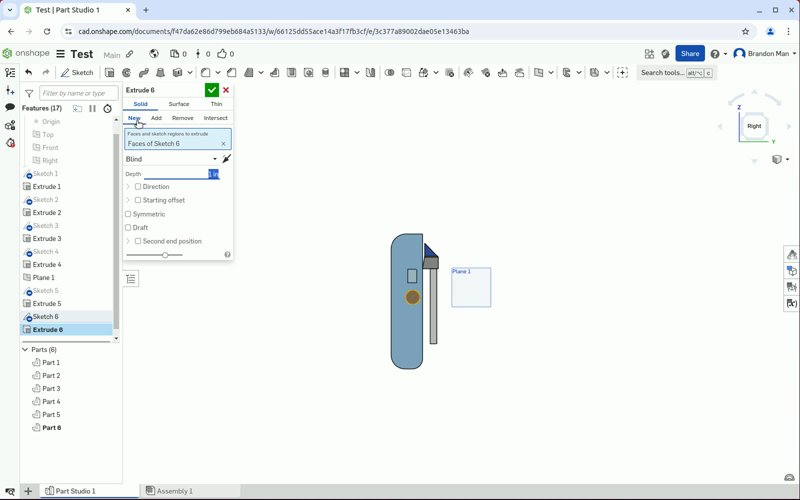
text(0.481)
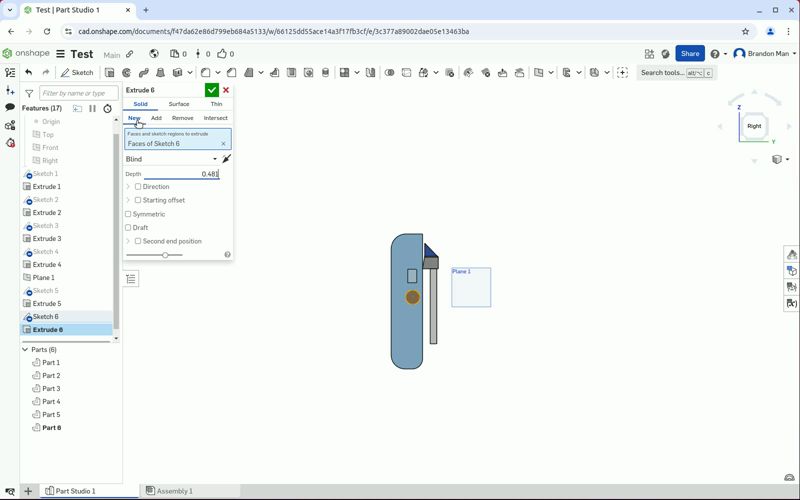
key(enter)
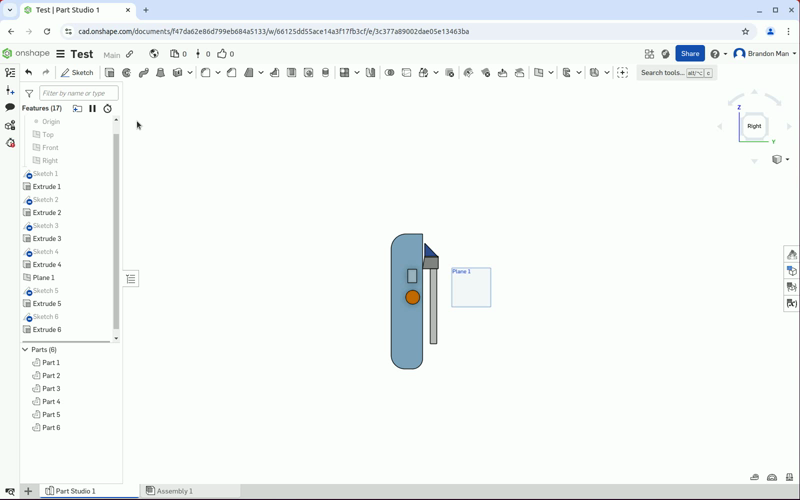
key(shift+h)
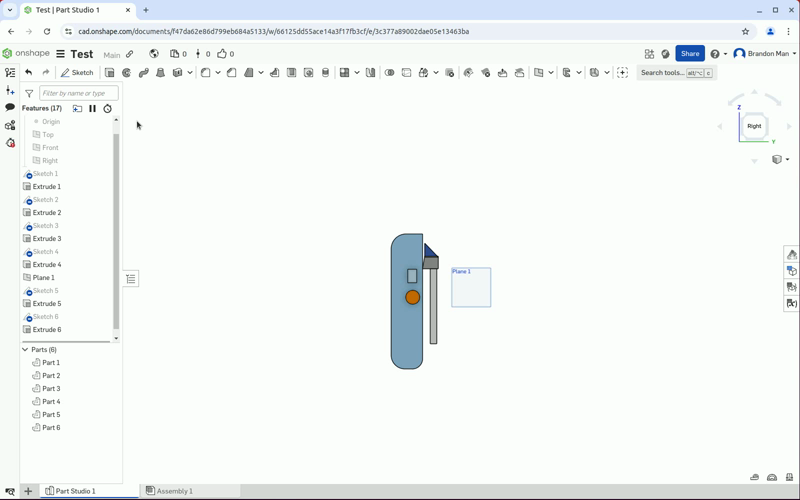
key(shift+h)
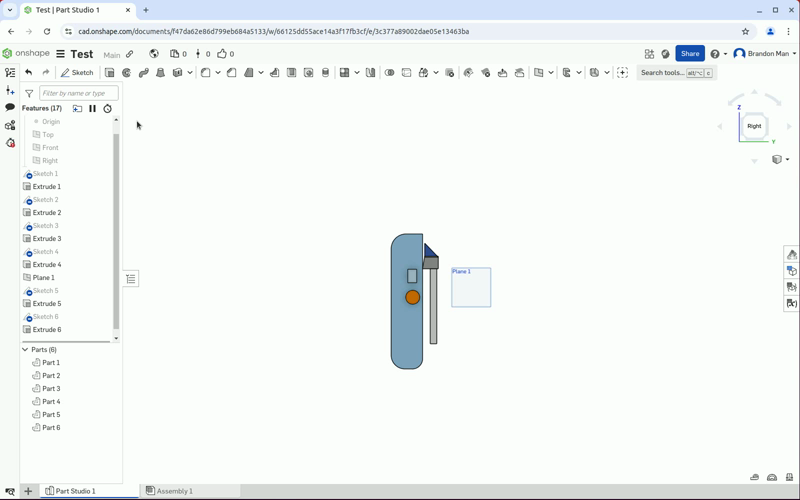
mouse_move(69, 176)
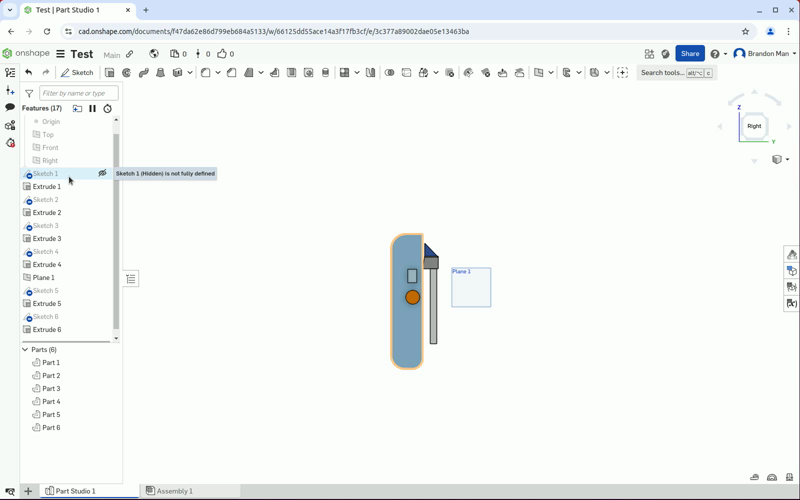
click(69, 176)
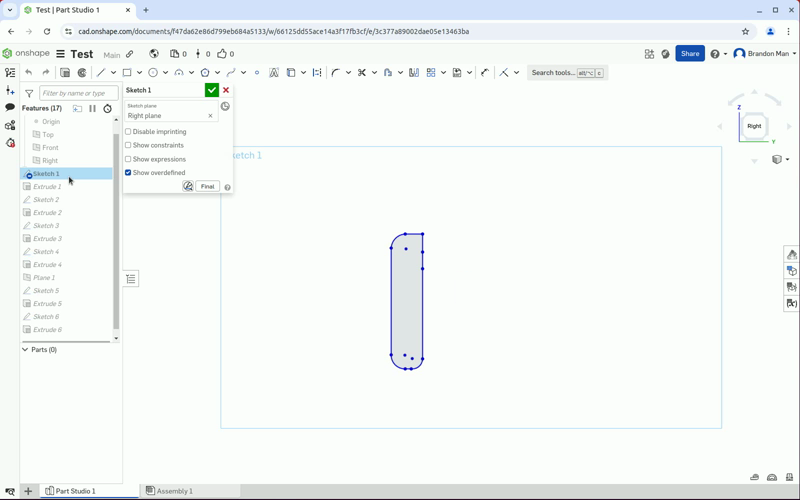
mouse_move(229, 92)
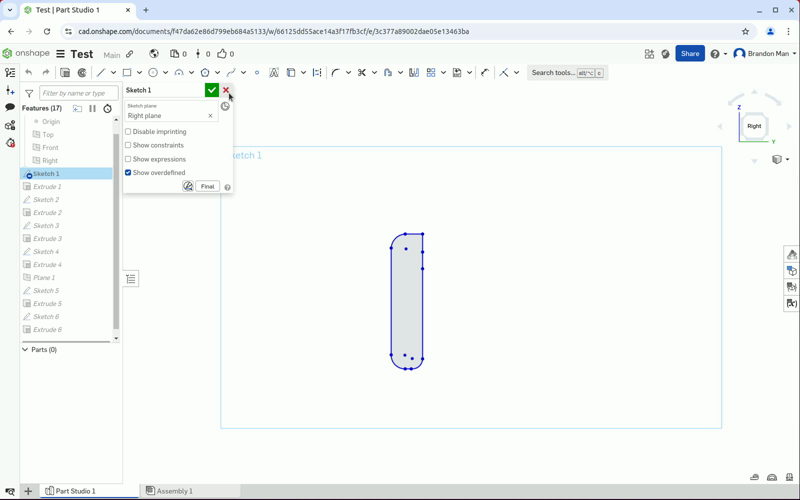
click(229, 92)
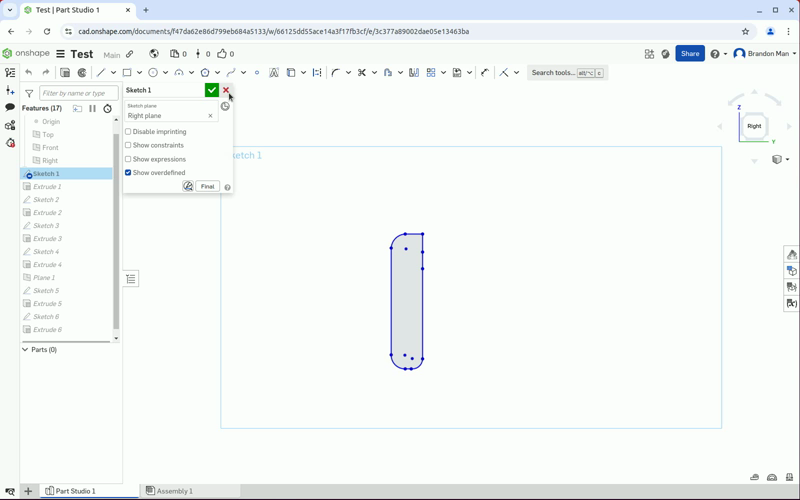
key(shift+s)
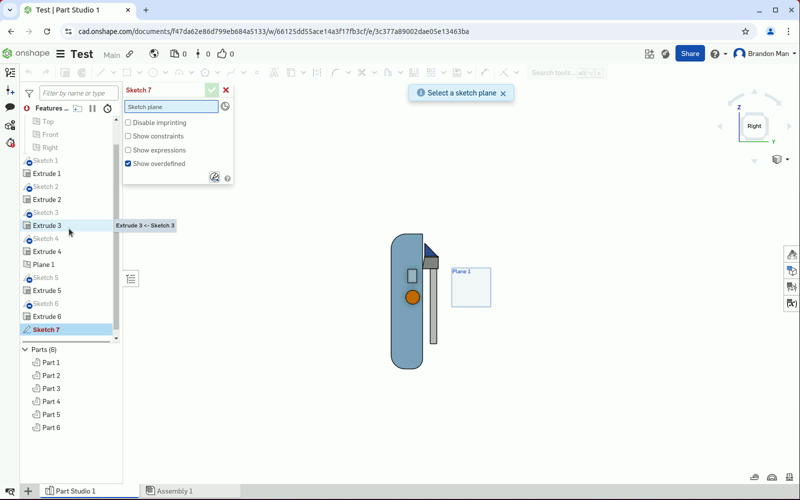
scroll(3)
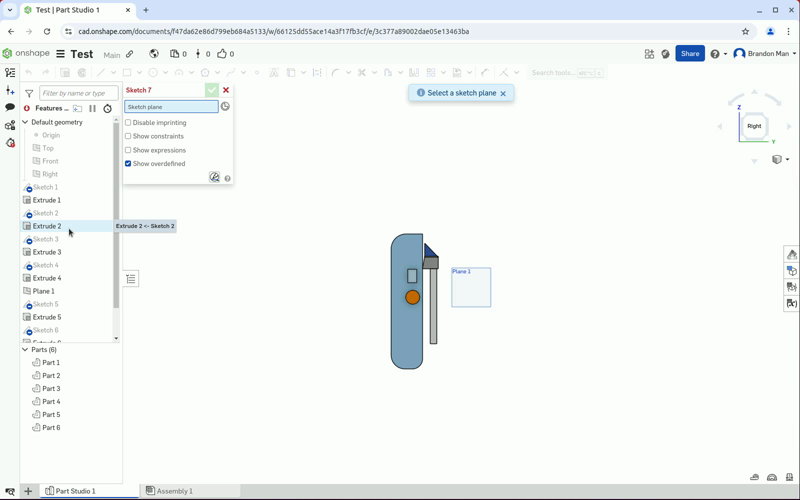
mouse_move(69, 176)
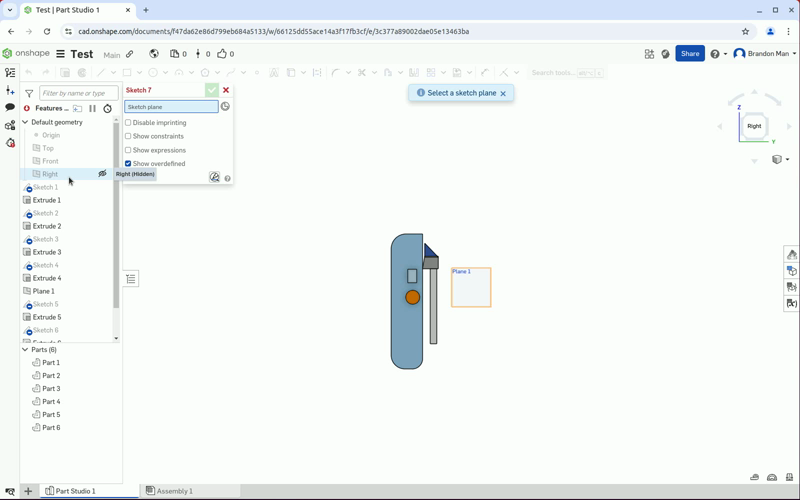
click(69, 176)
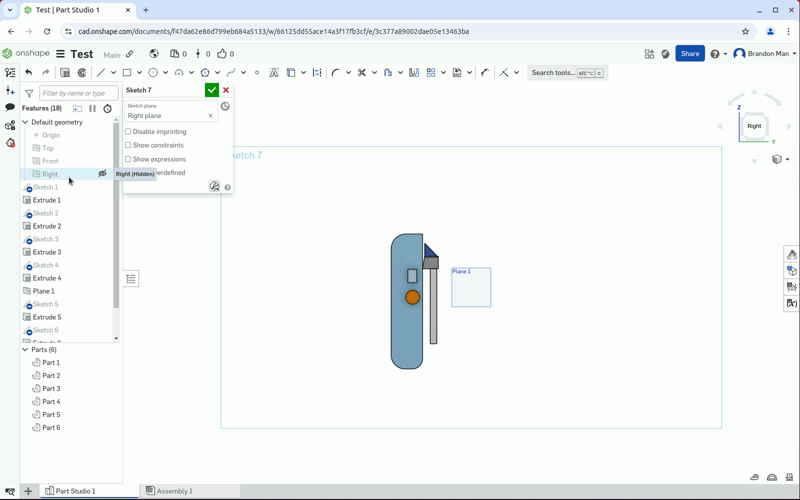
mouse_move(73, 352)
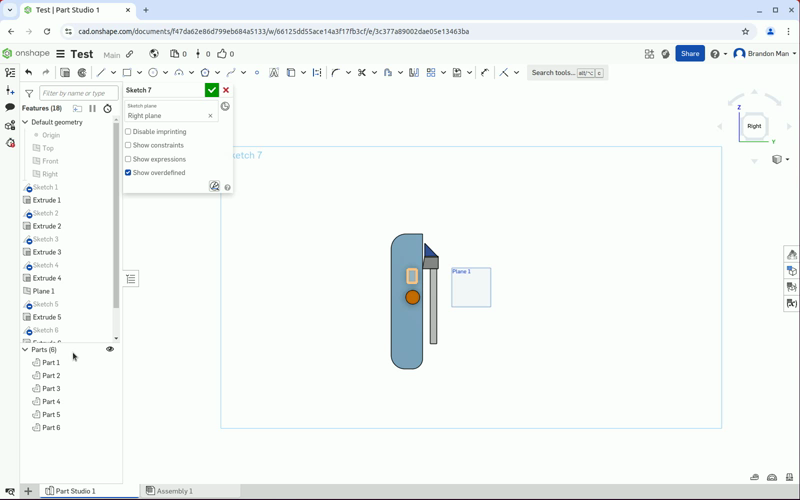
key(y)
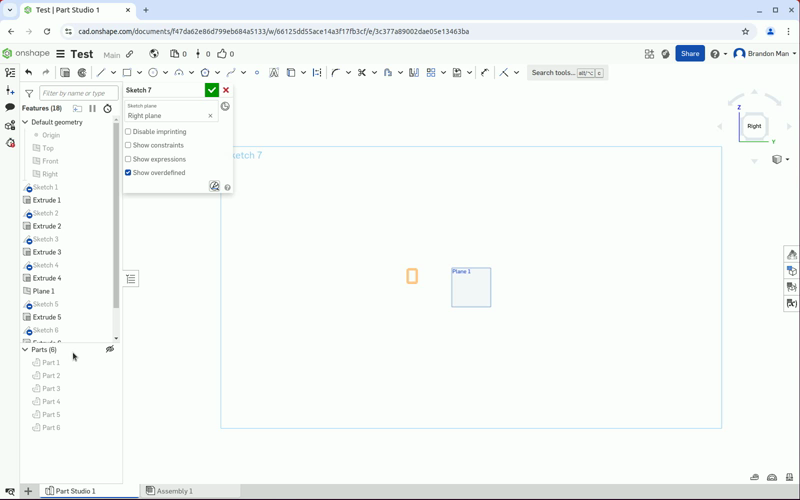
key(l)
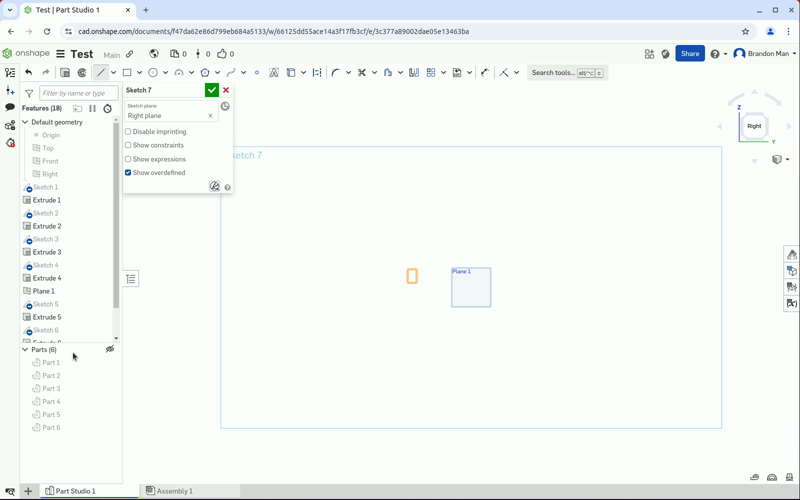
key_down(shift)
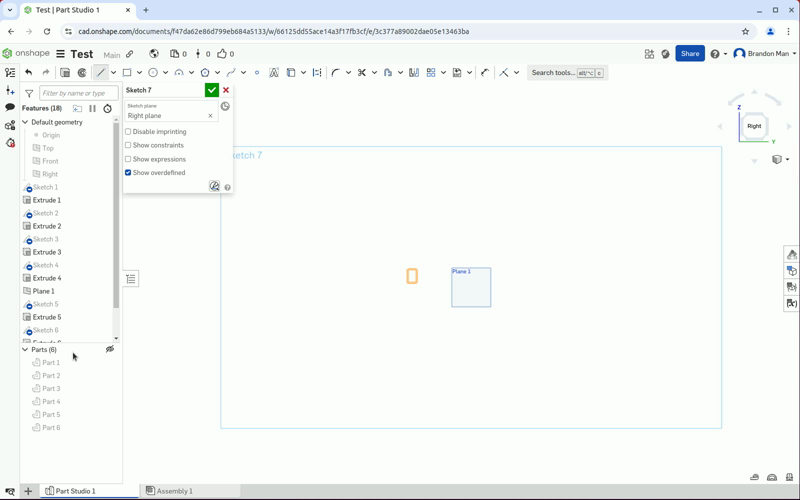
mouse_move(422, 285)
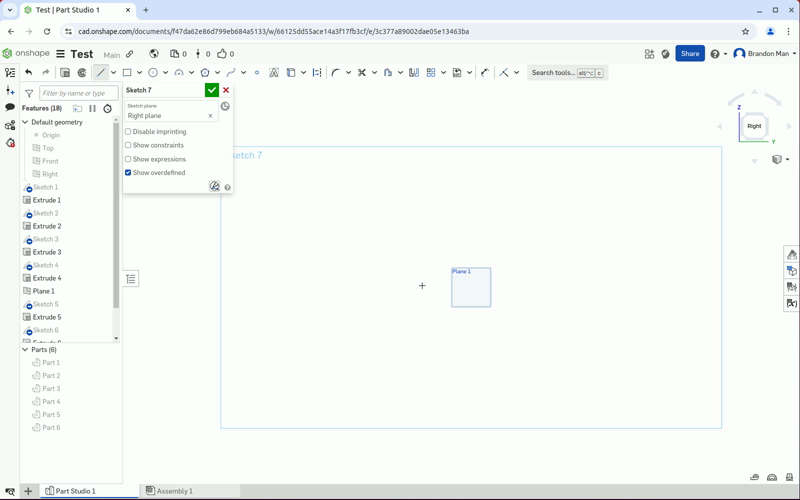
click(422, 285)
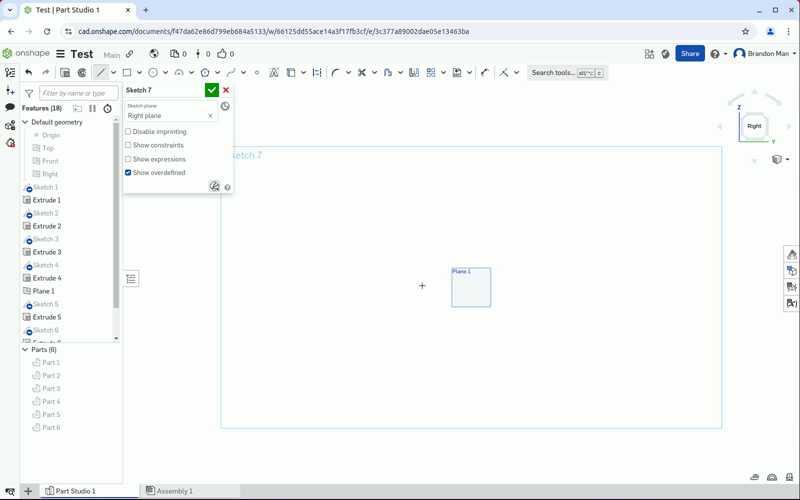
key_up(shift)
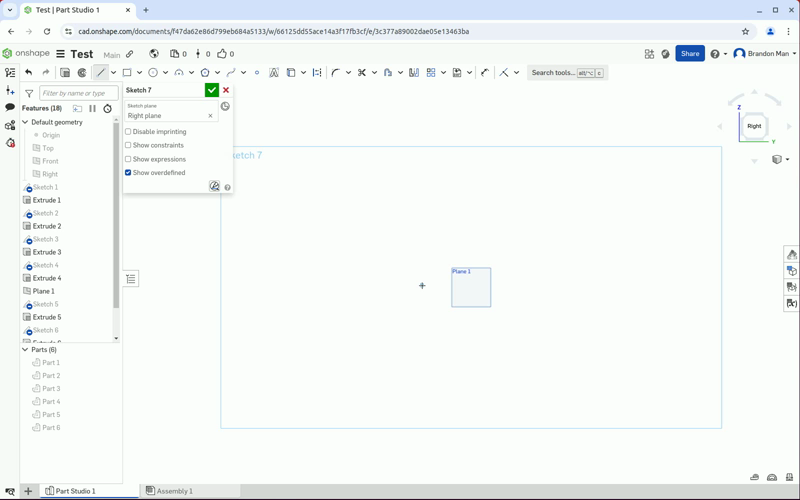
key_down(shift)
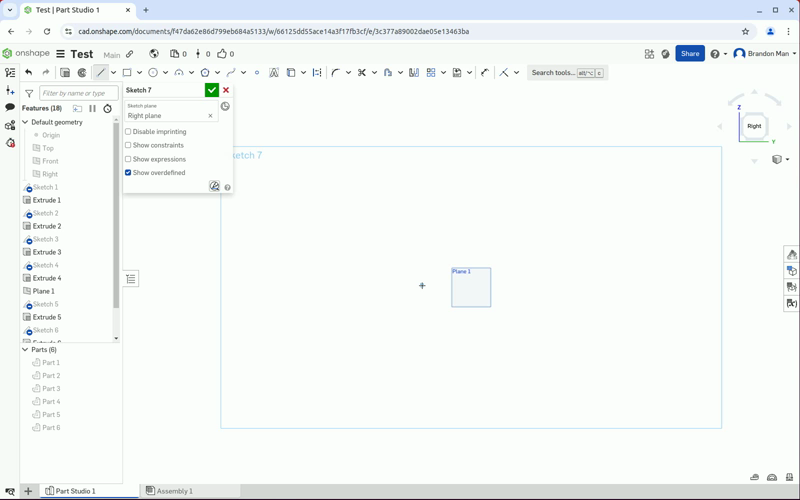
mouse_move(452, 285)
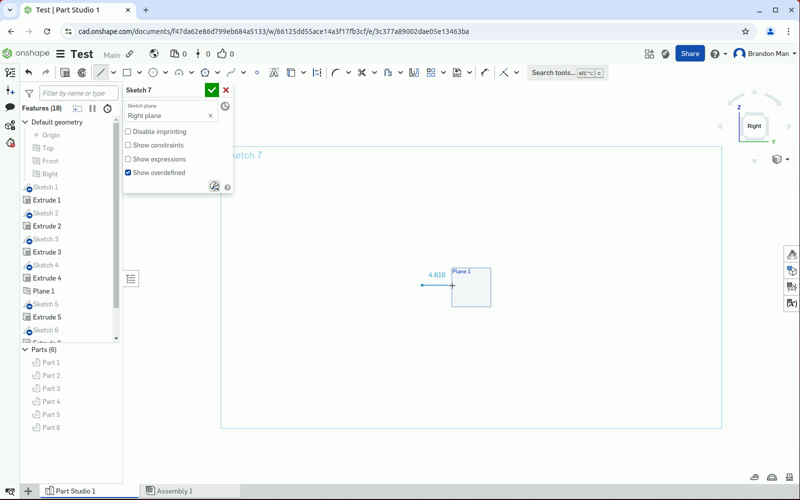
mouse_move(430, 285)
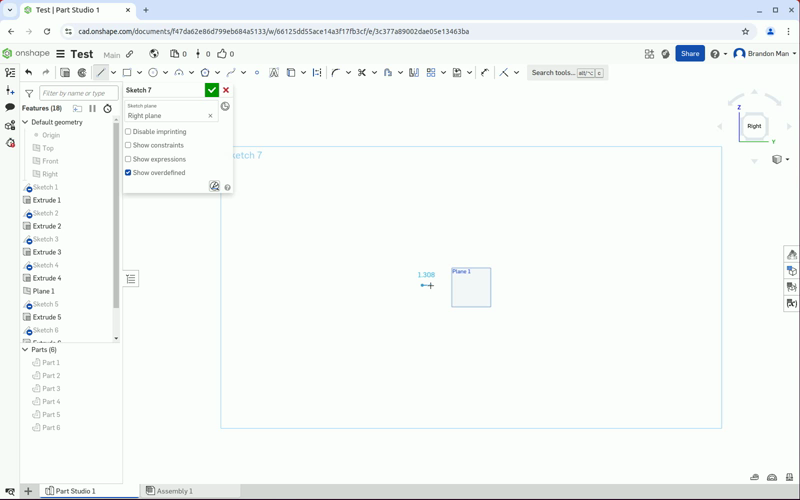
click(430, 285)
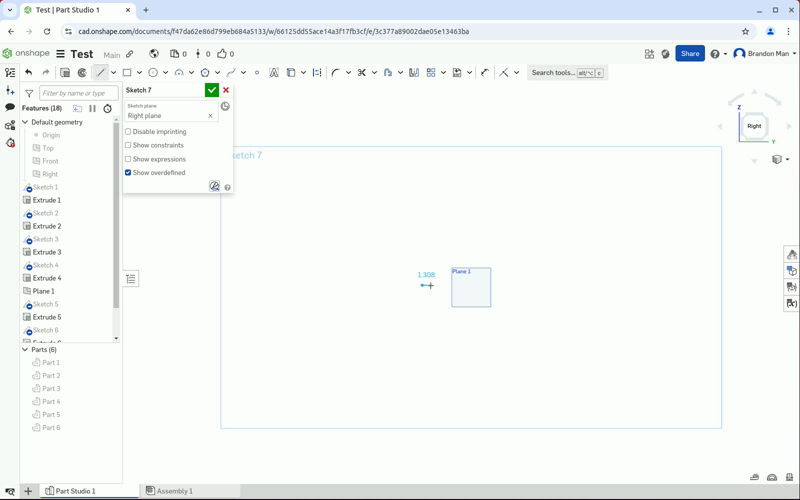
key_up(shift)
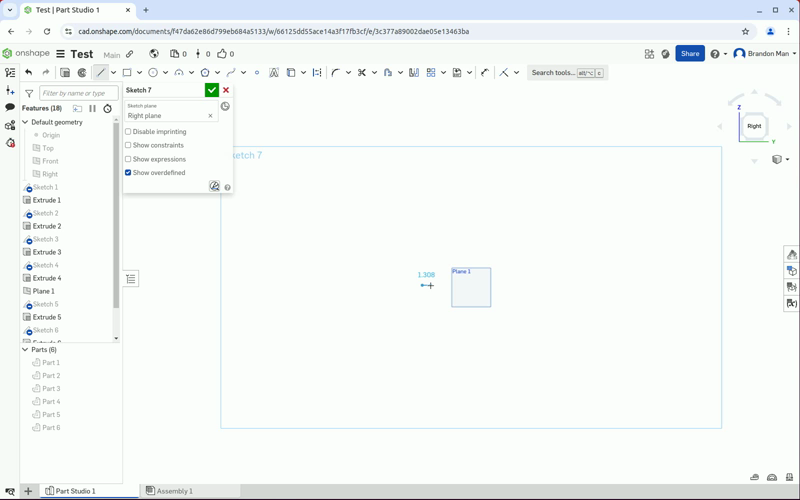
key_down(shift)
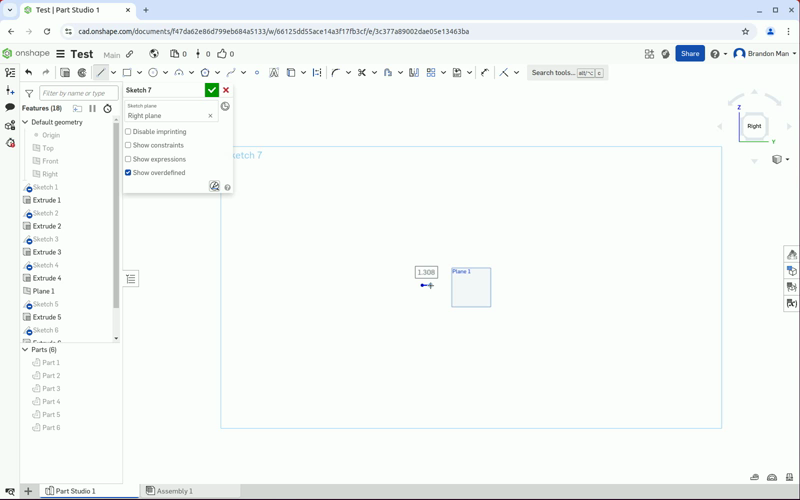
mouse_move(460, 285)
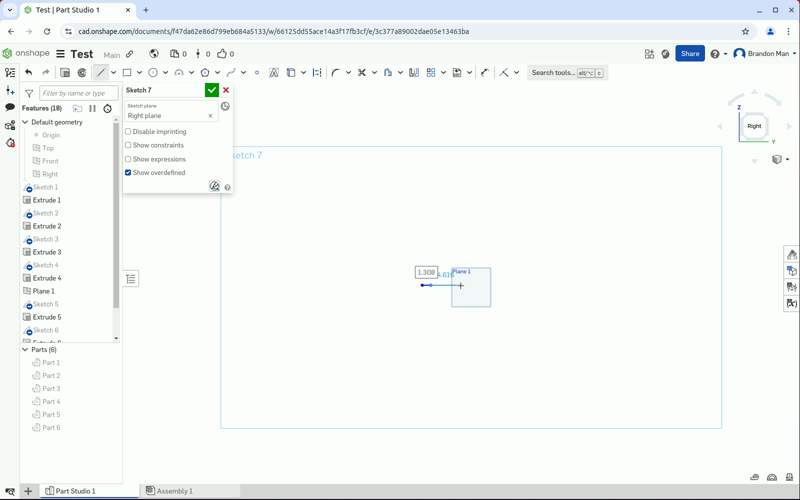
mouse_move(430, 267)
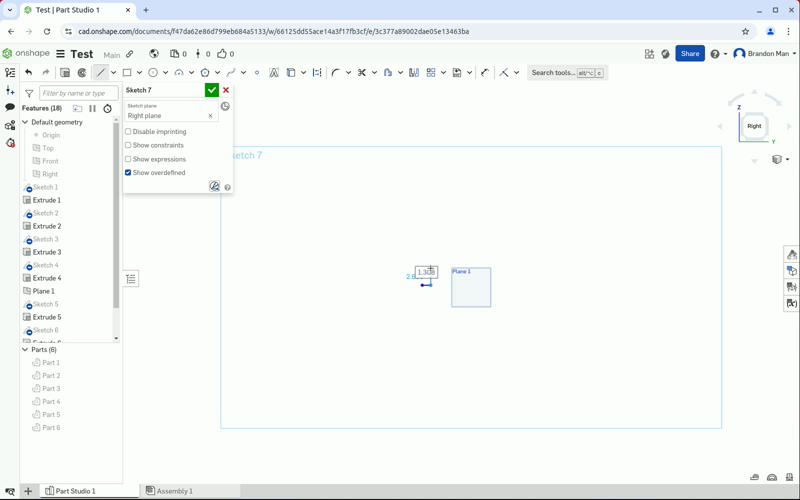
click(430, 267)
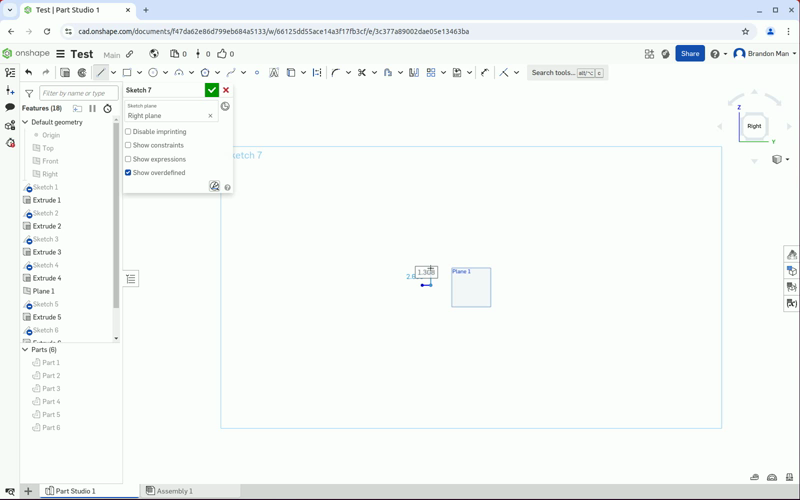
key_up(shift)
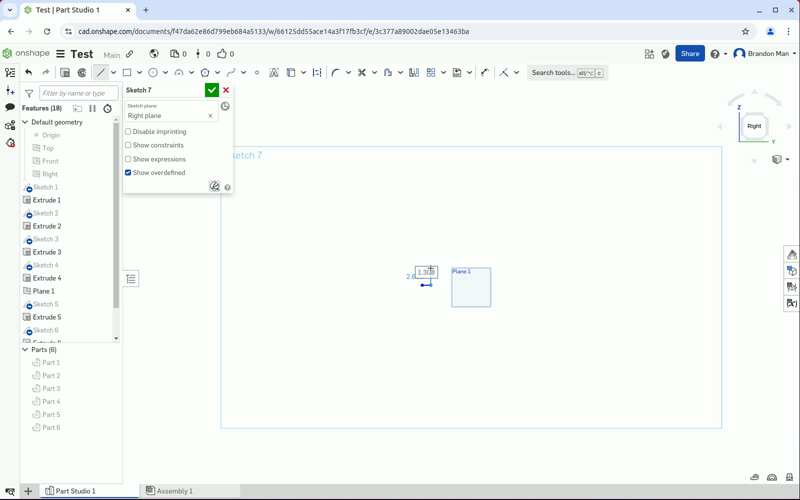
key_down(shift)
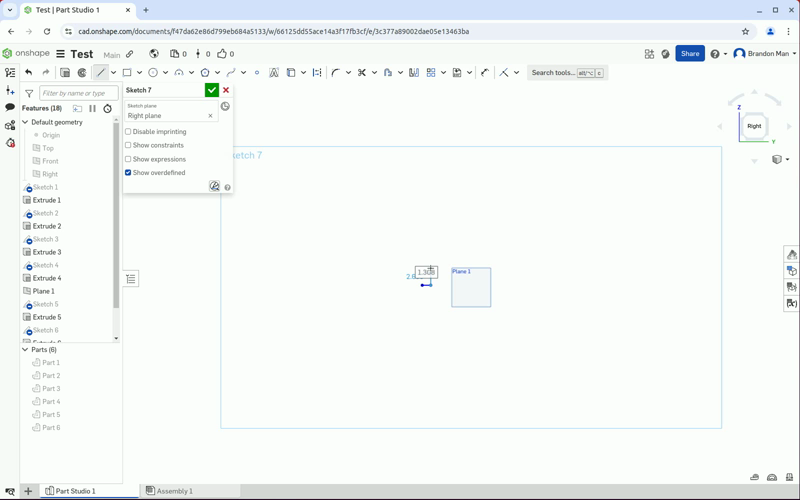
mouse_move(460, 267)
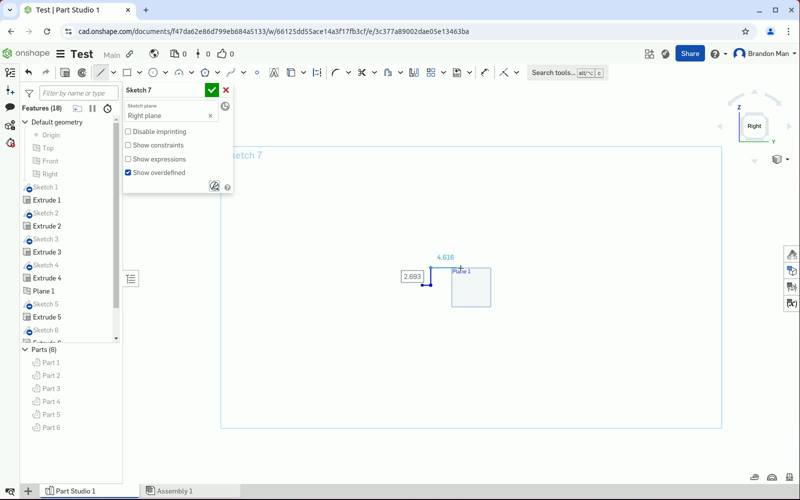
mouse_move(422, 267)
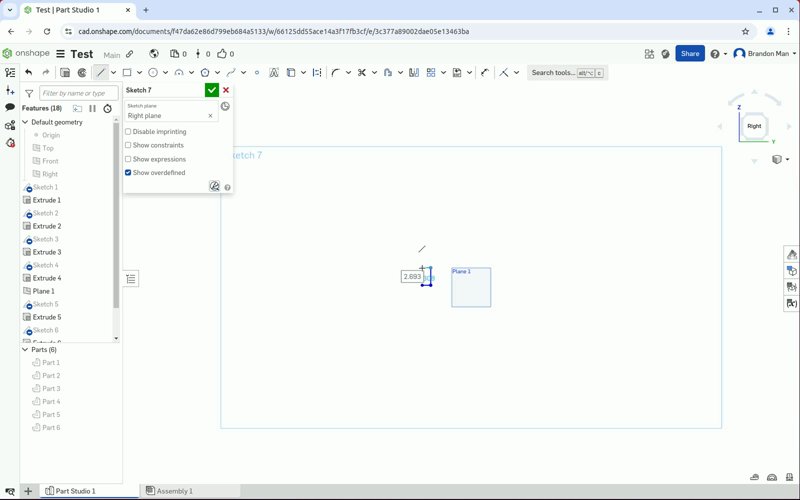
click(422, 267)
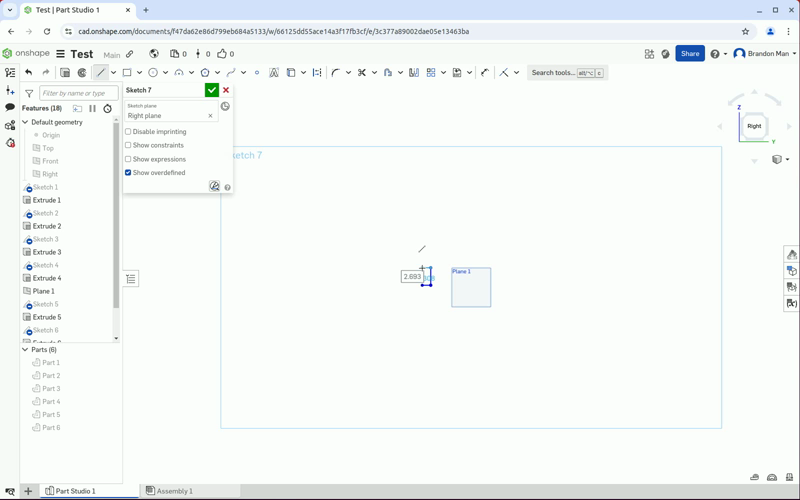
key_up(shift)
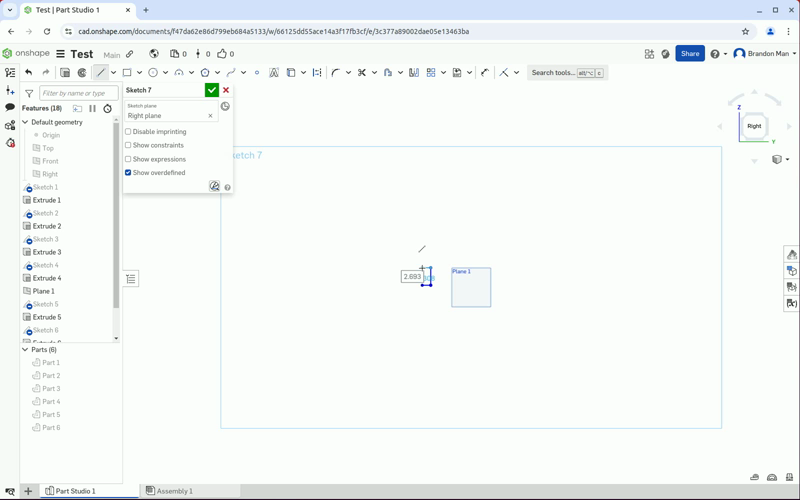
mouse_move(452, 267)
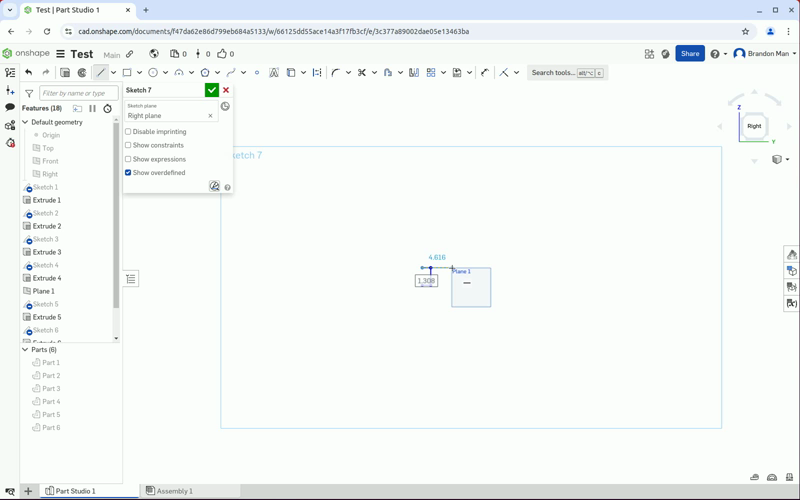
key_down(shift)
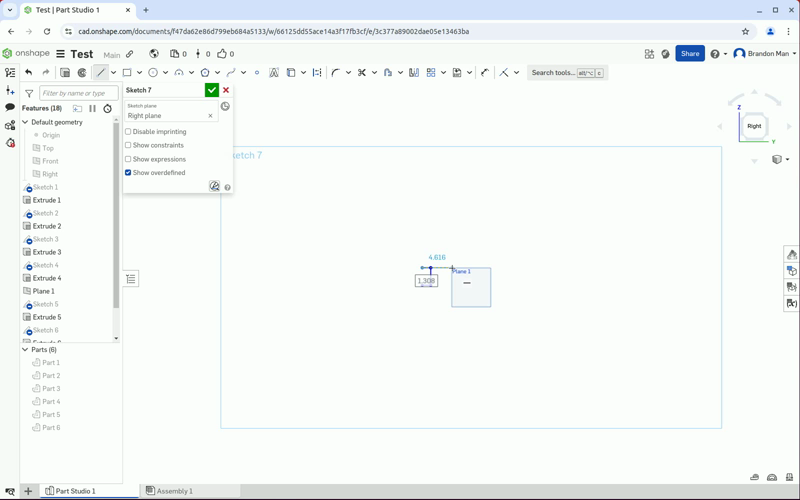
mouse_move(422, 285)
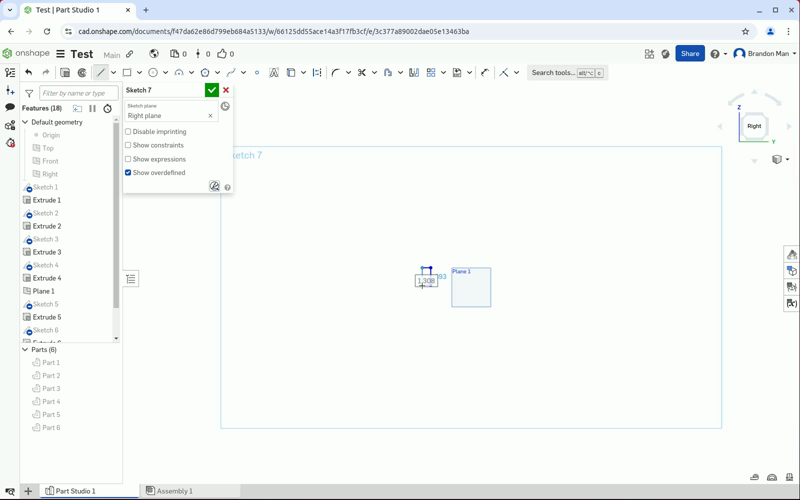
key_up(shift)
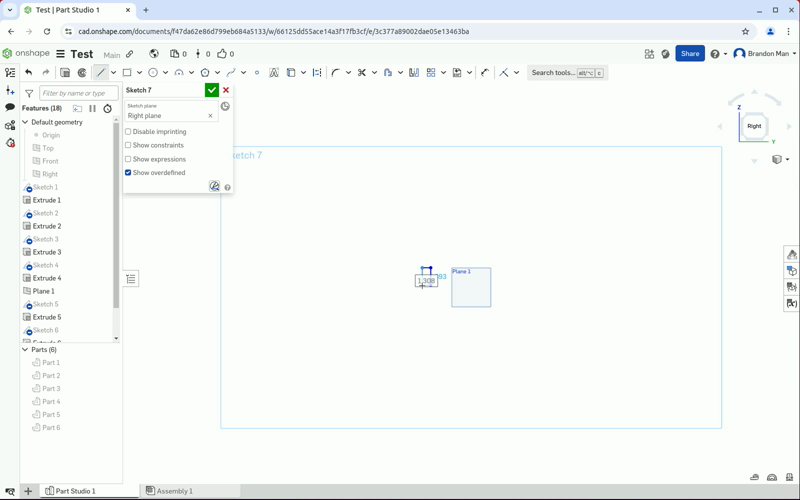
click(422, 285)
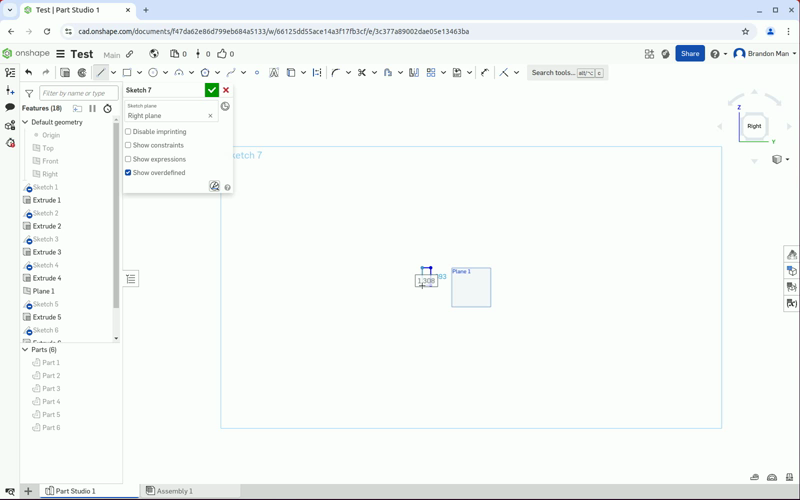
key(esc)
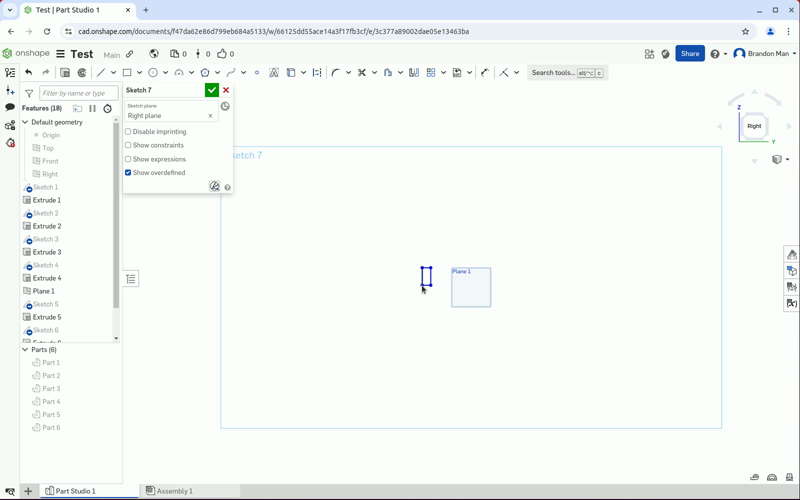
mouse_move(422, 272)
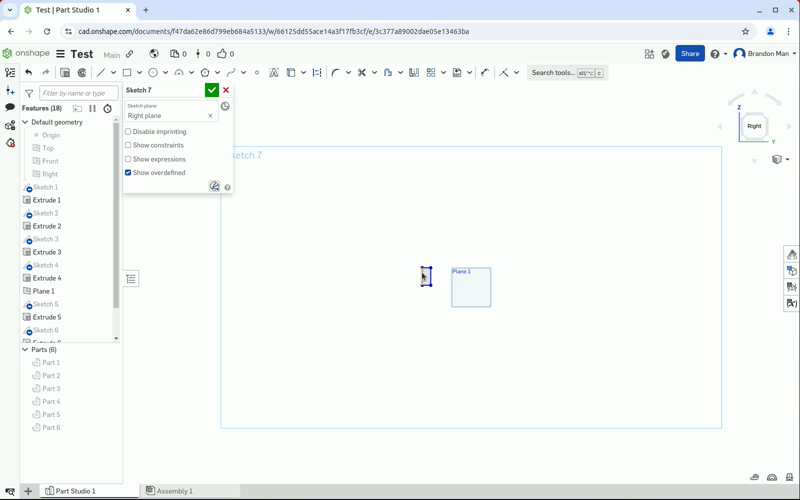
scroll(6)
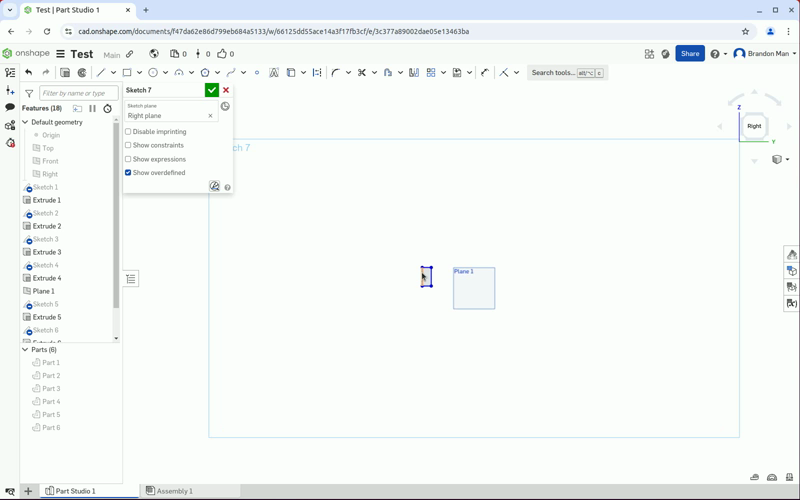
scroll(6)
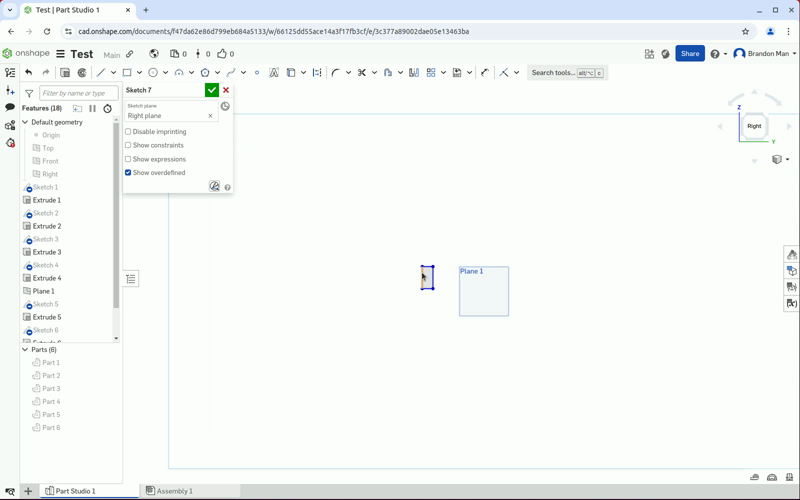
scroll(6)
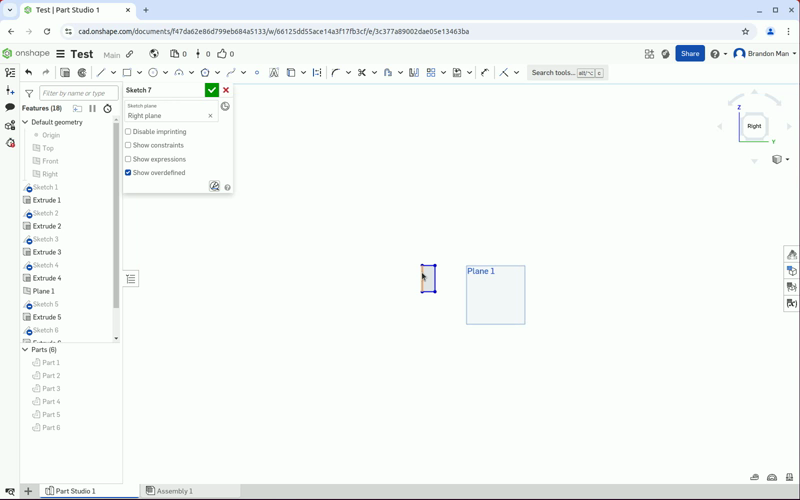
scroll(6)
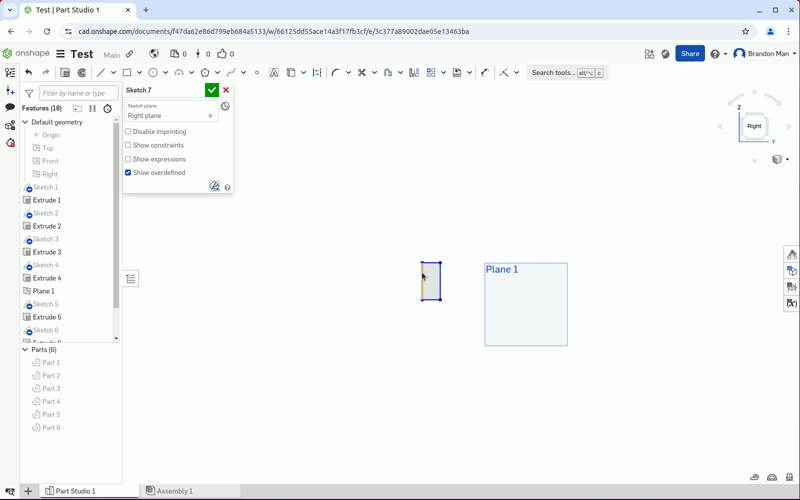
scroll(6)
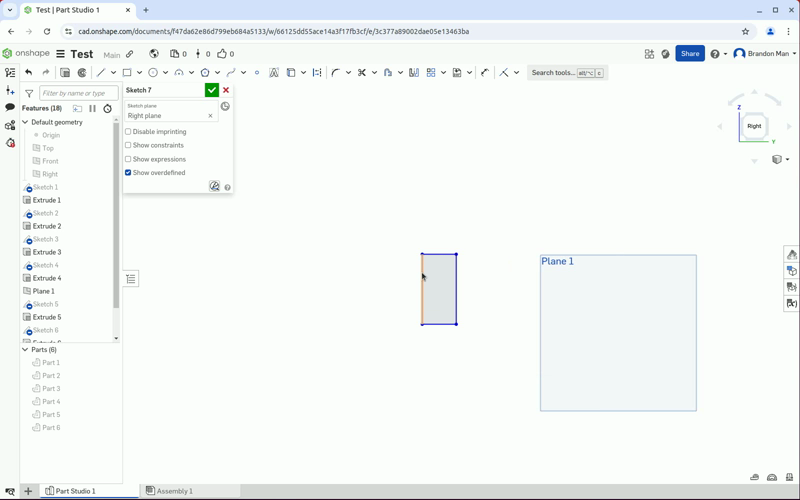
scroll(6)
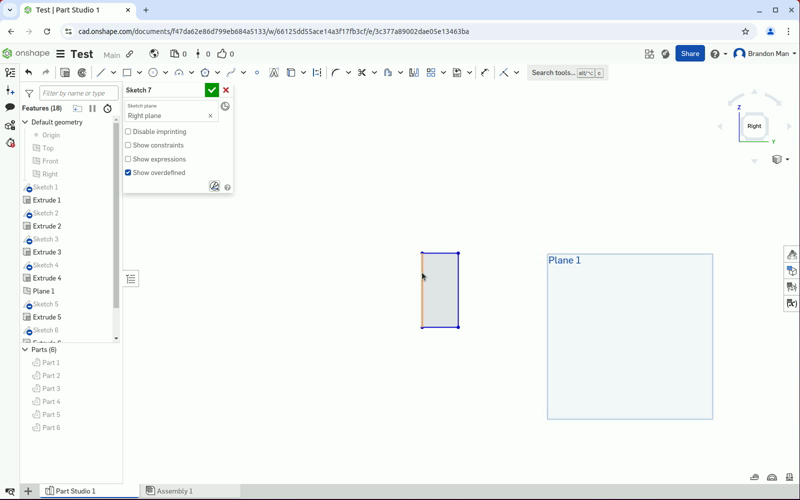
scroll(6)
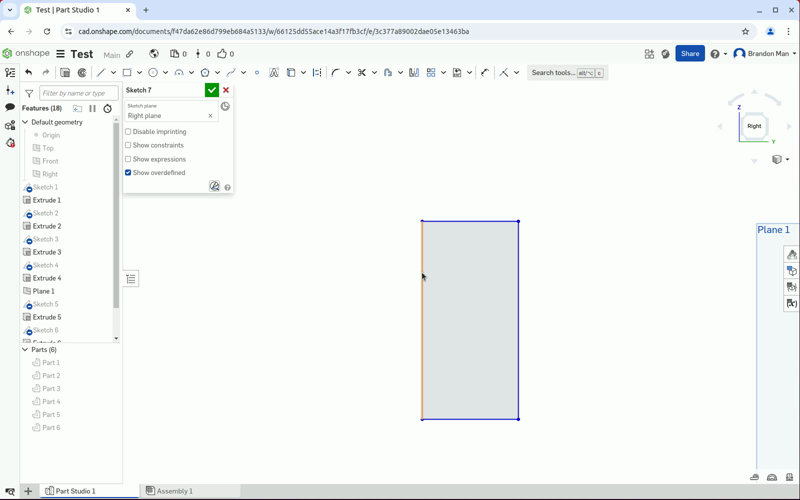
click(422, 272)
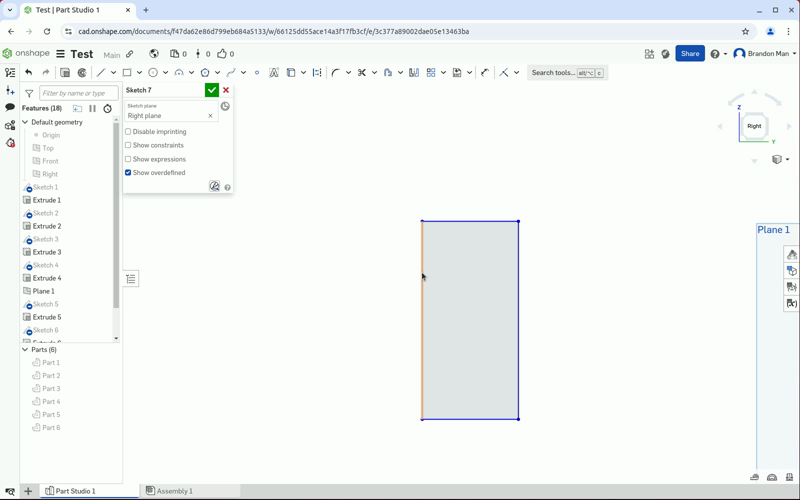
scroll(-6)
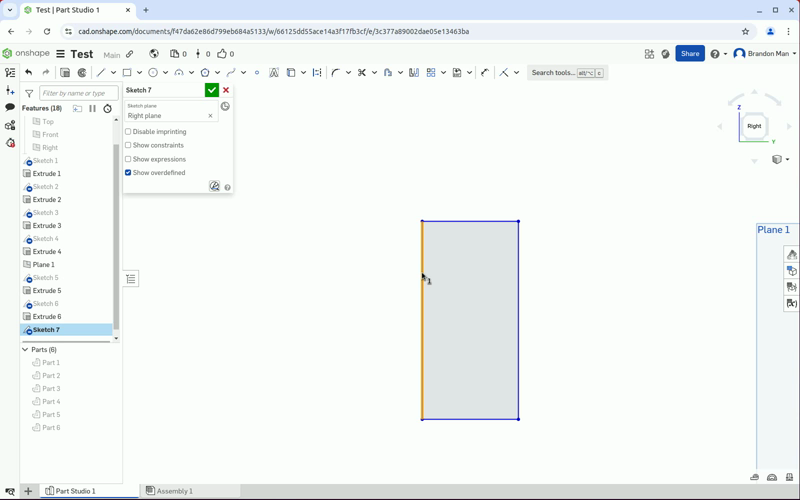
scroll(-6)
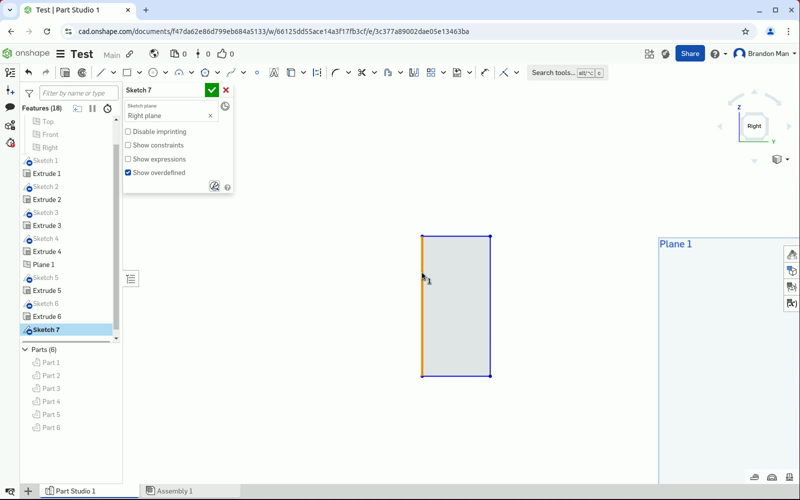
scroll(-6)
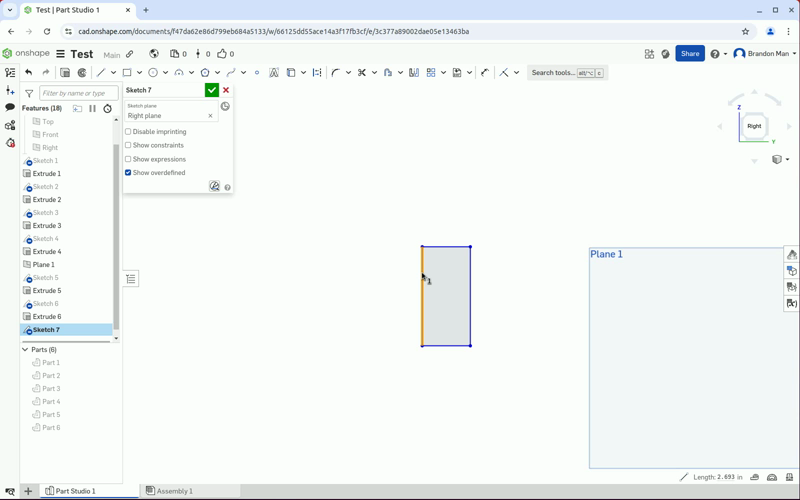
scroll(-6)
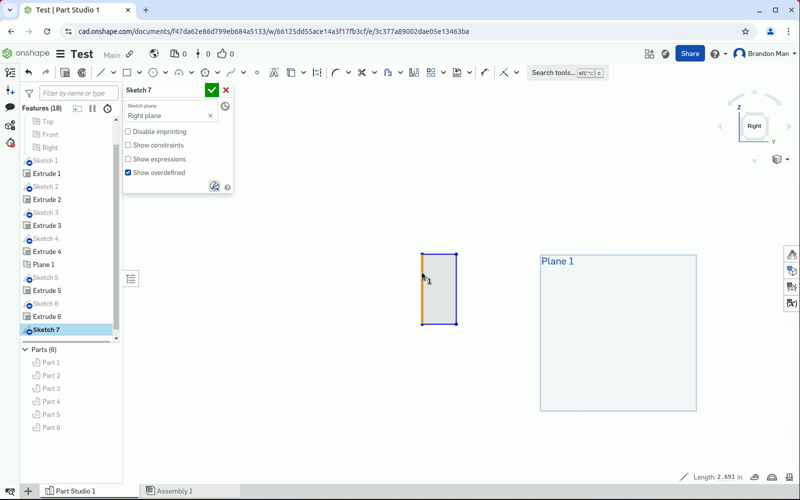
scroll(-6)
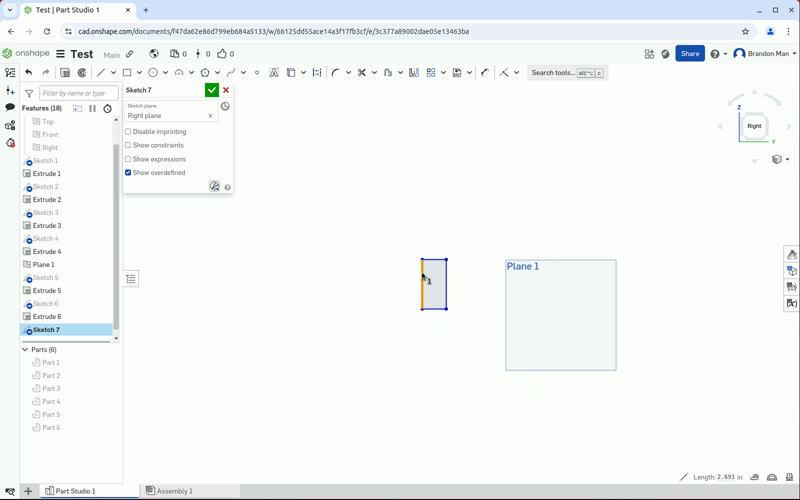
scroll(-6)
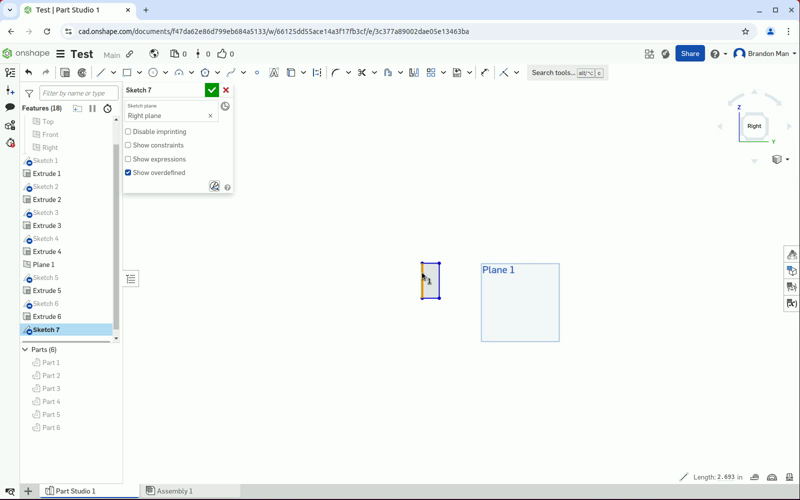
scroll(-6)
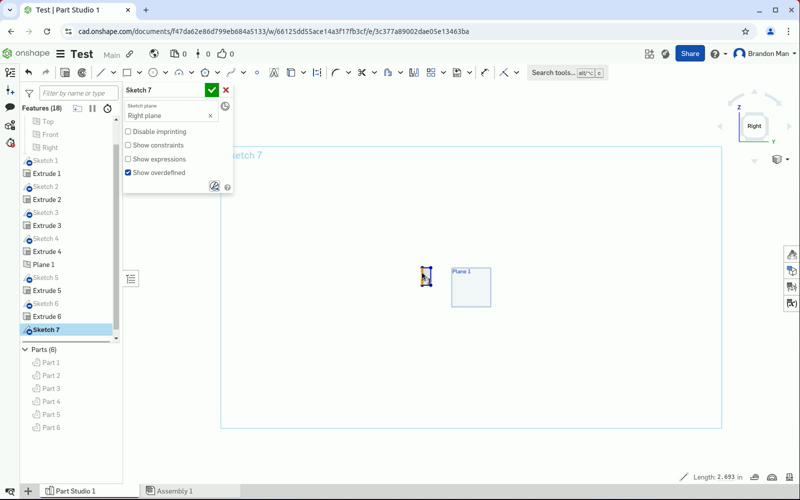
mouse_move(73, 352)
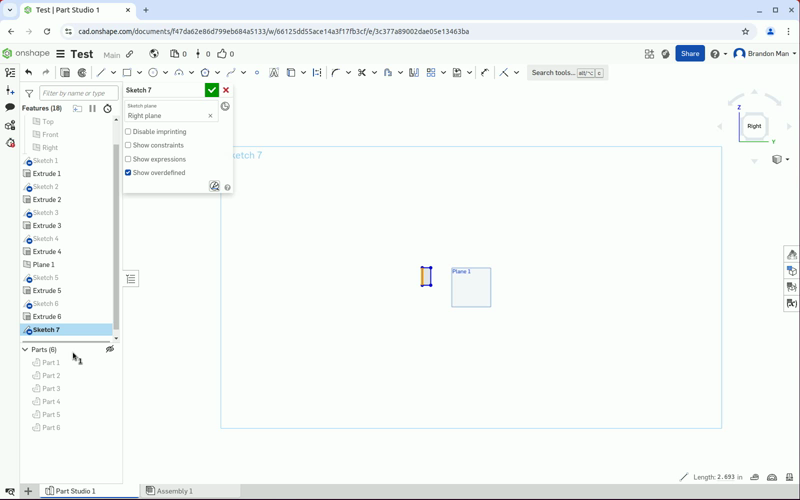
key(shift+y)
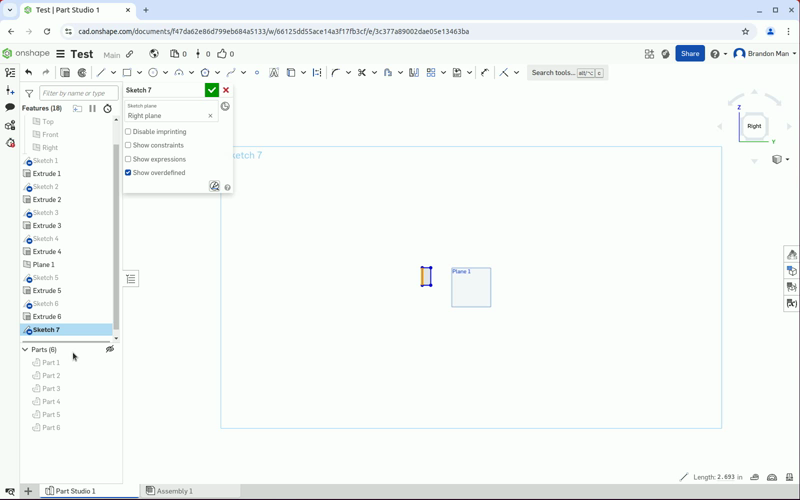
key(shift+e)
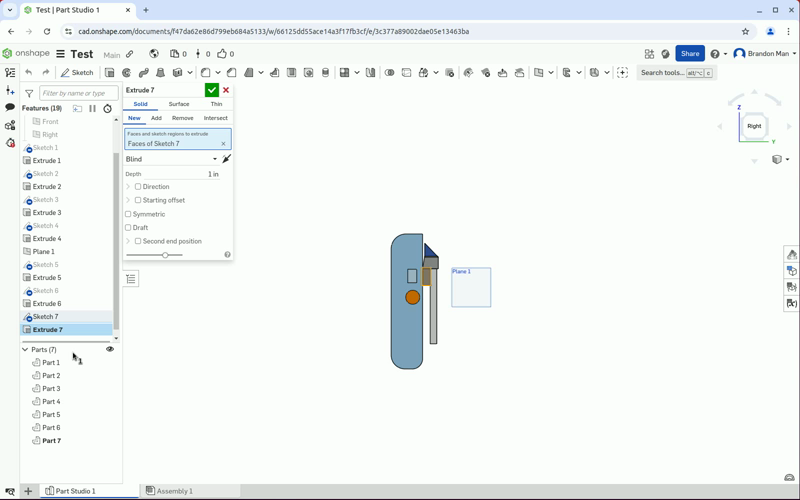
mouse_move(143, 106)
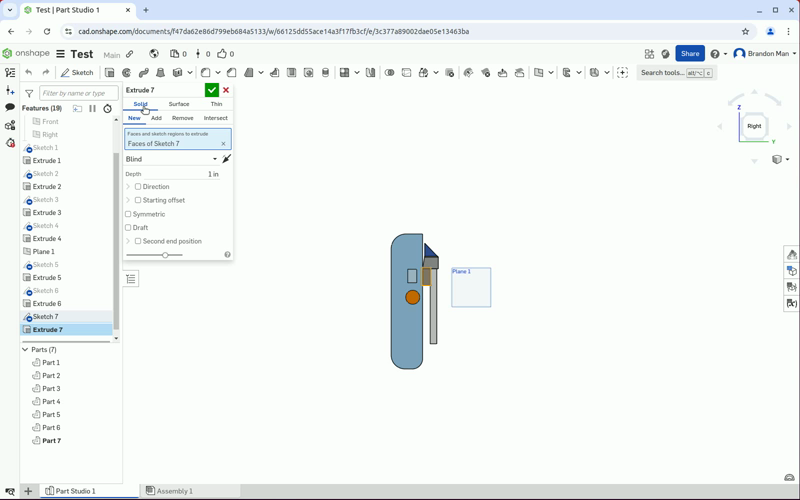
click(143, 106)
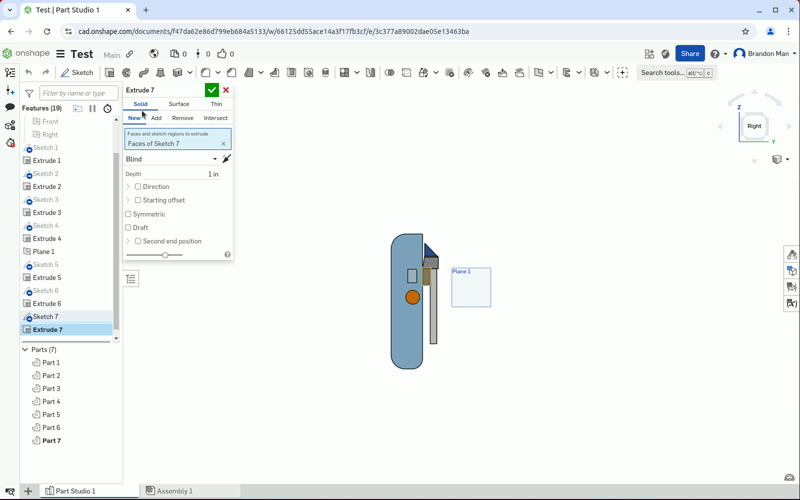
mouse_move(137, 120)
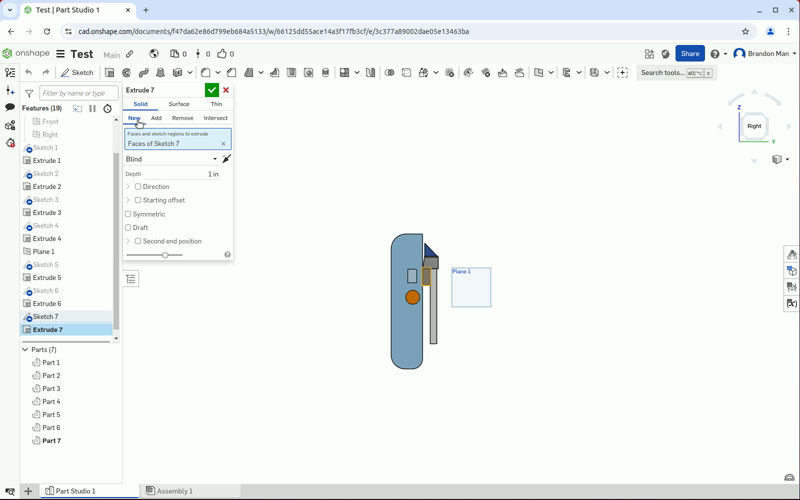
click(137, 120)
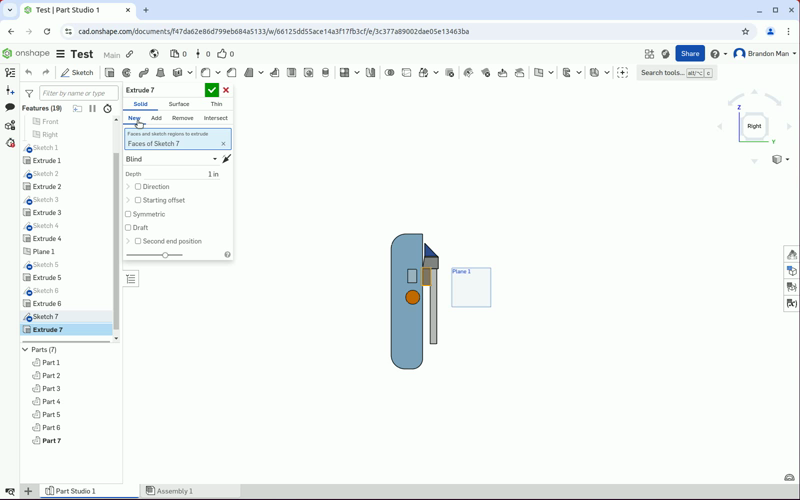
key(tab, 4)
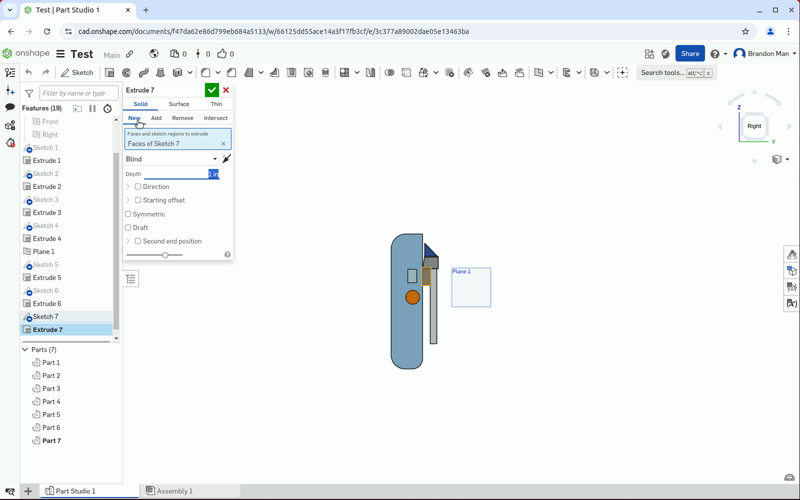
text(0.481)
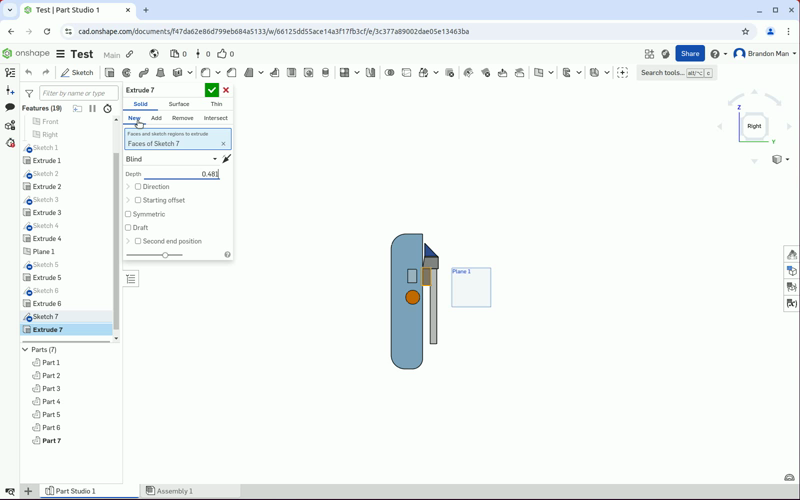
key(enter)
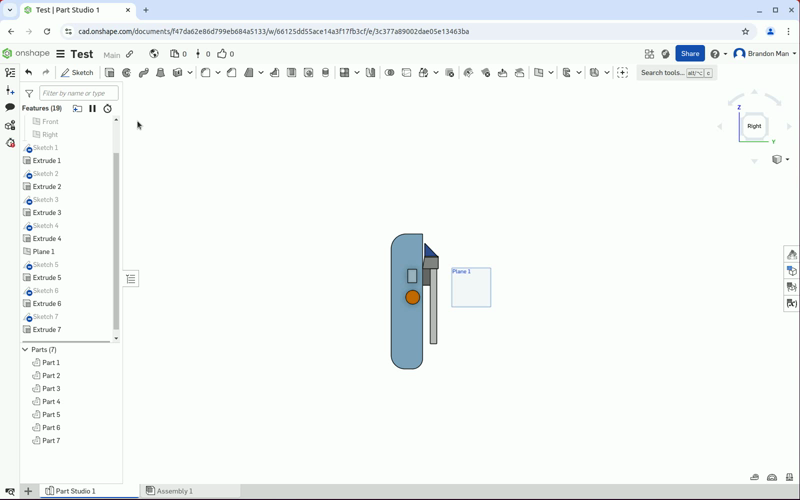
key(shift+h)
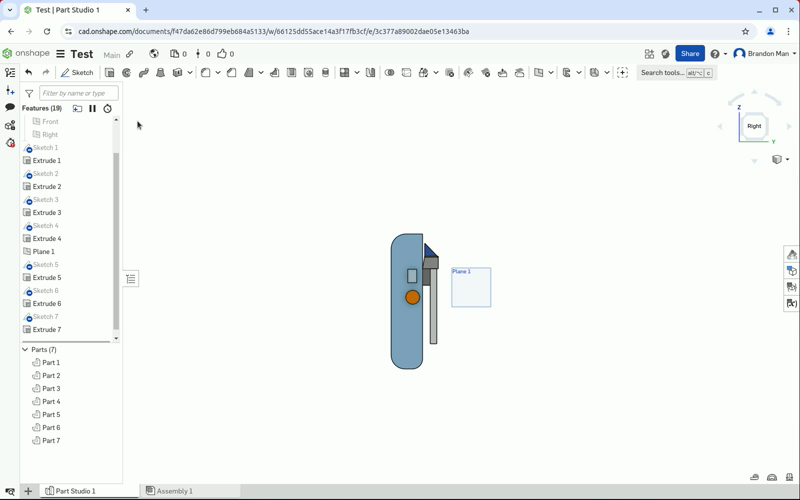
key(shift+h)
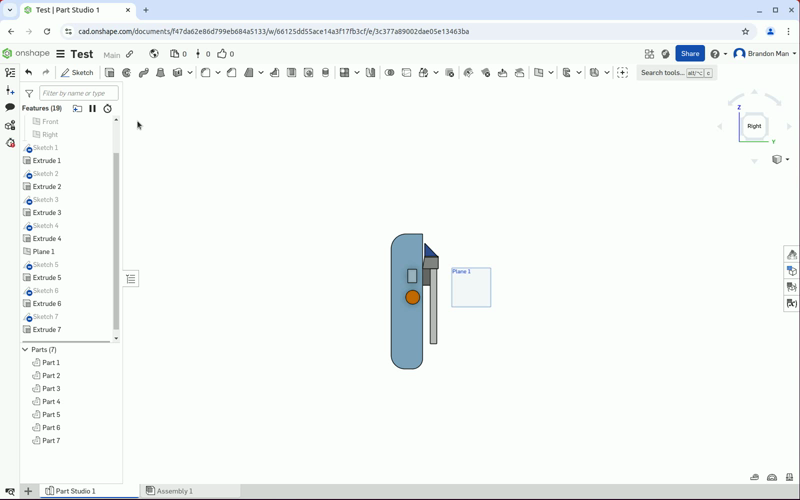
mouse_move(69, 150)
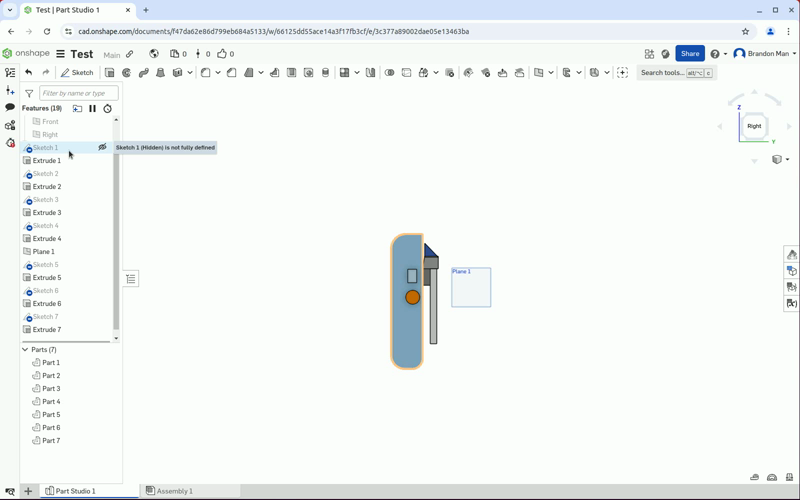
click(69, 150)
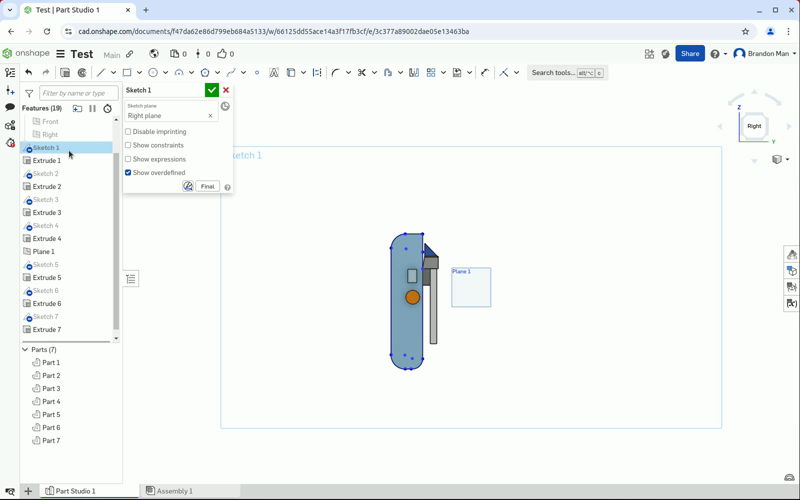
mouse_move(229, 92)
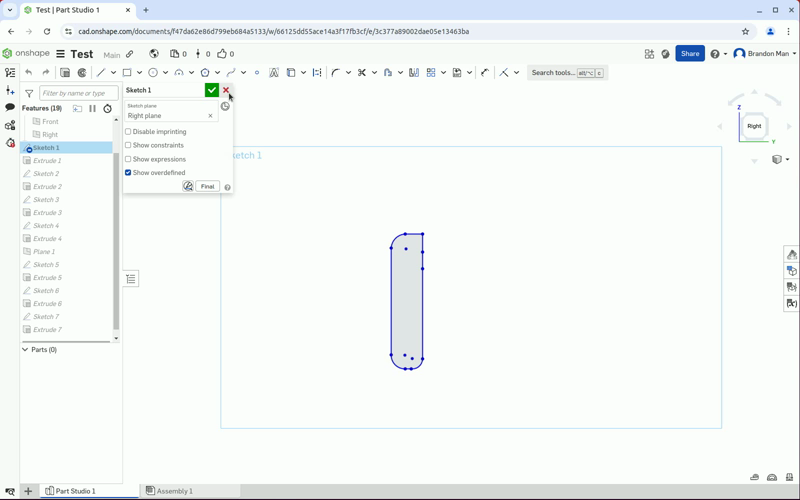
click(229, 92)
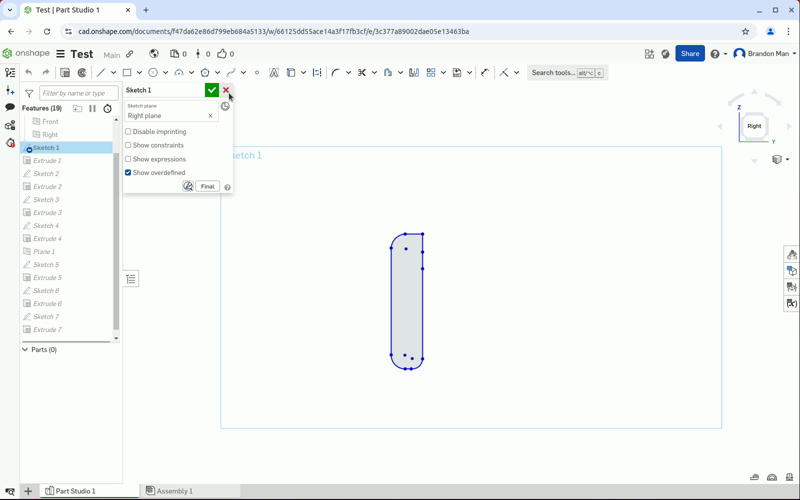
key(shift+s)
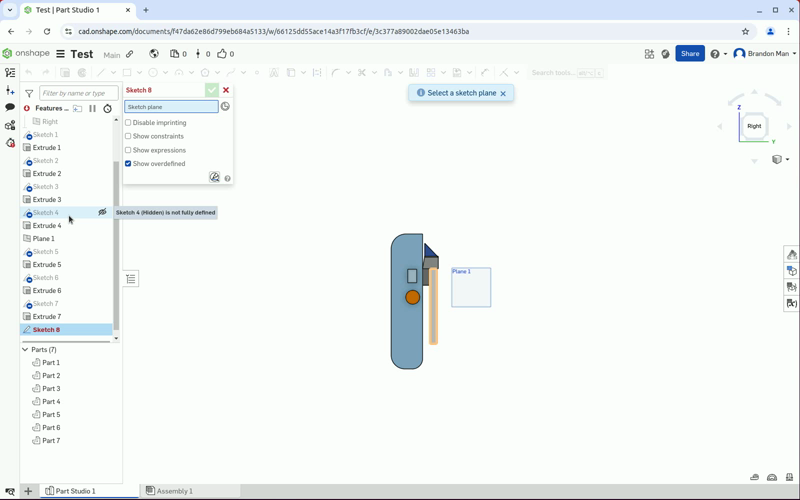
scroll(3)
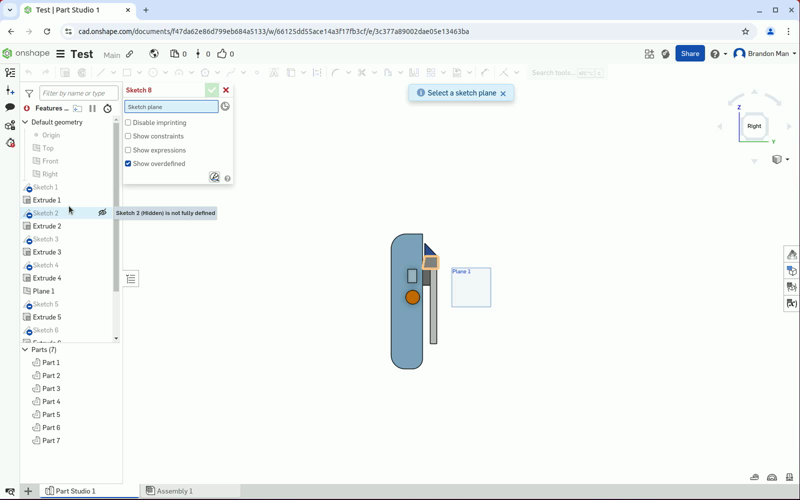
mouse_move(69, 176)
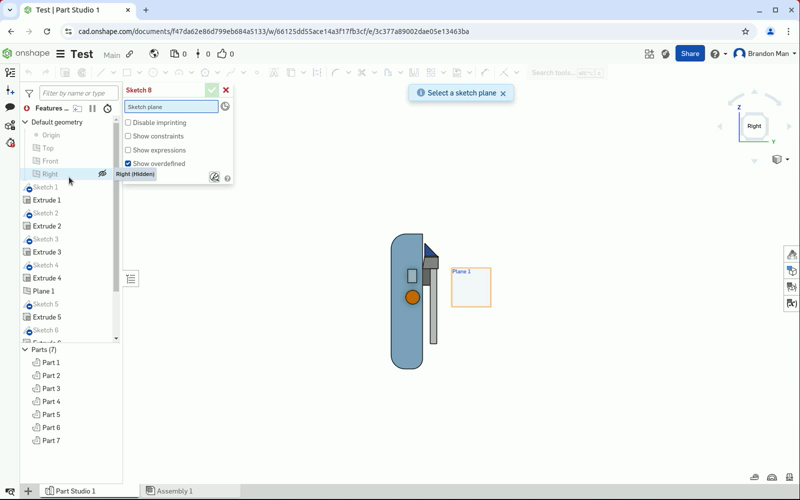
click(69, 176)
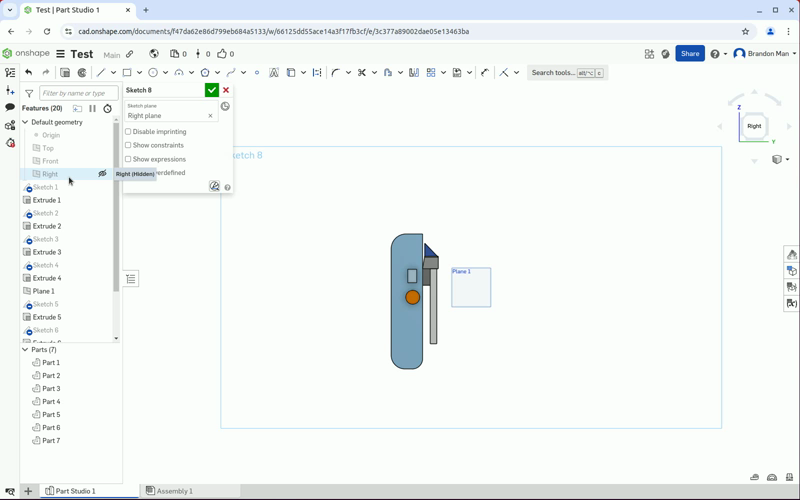
mouse_move(73, 352)
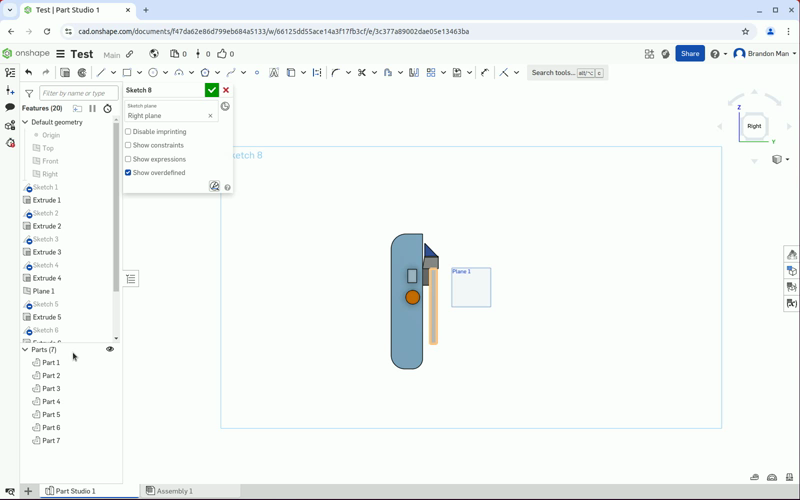
key(y)
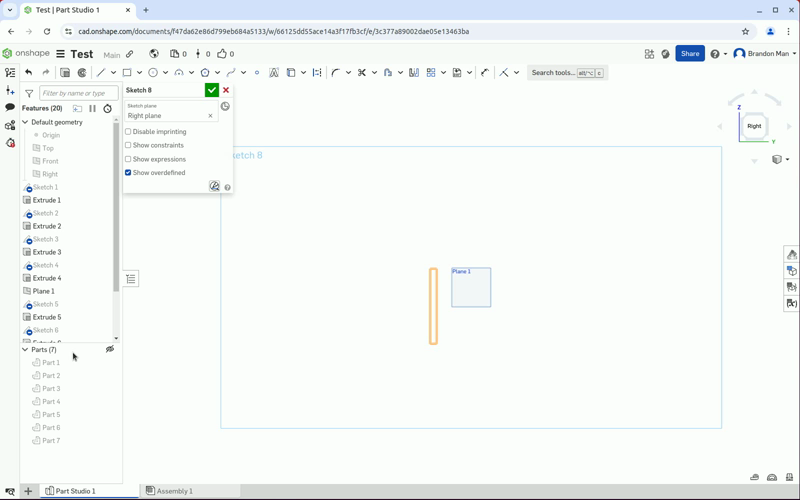
key(l)
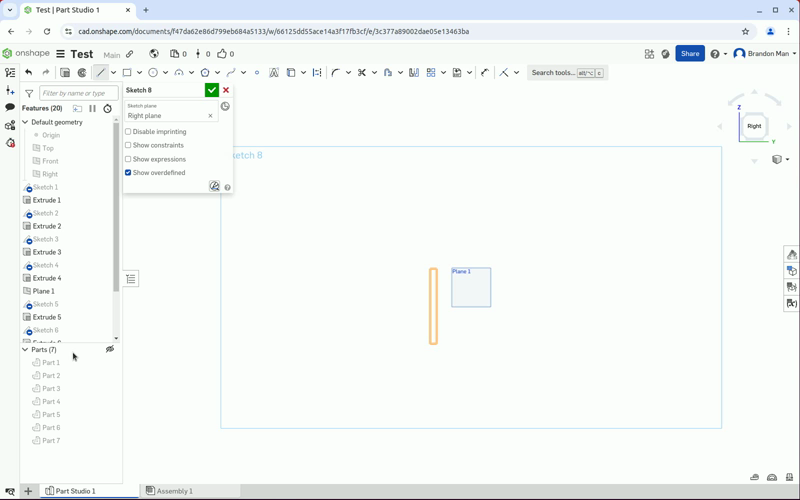
key_down(shift)
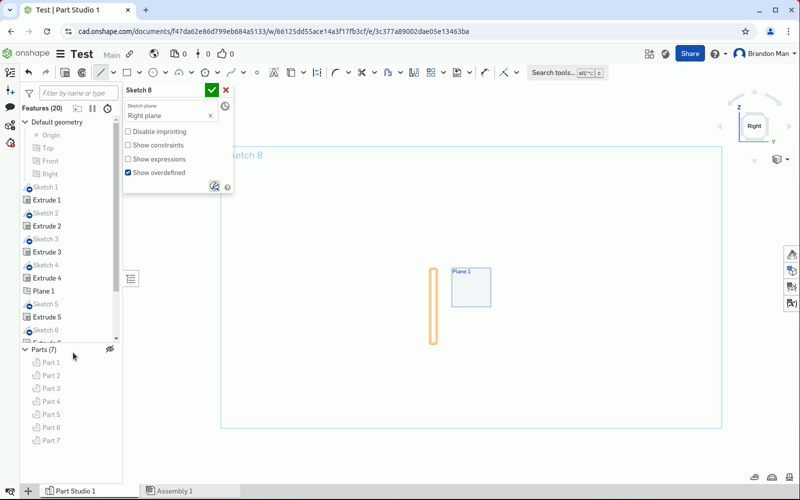
mouse_move(422, 311)
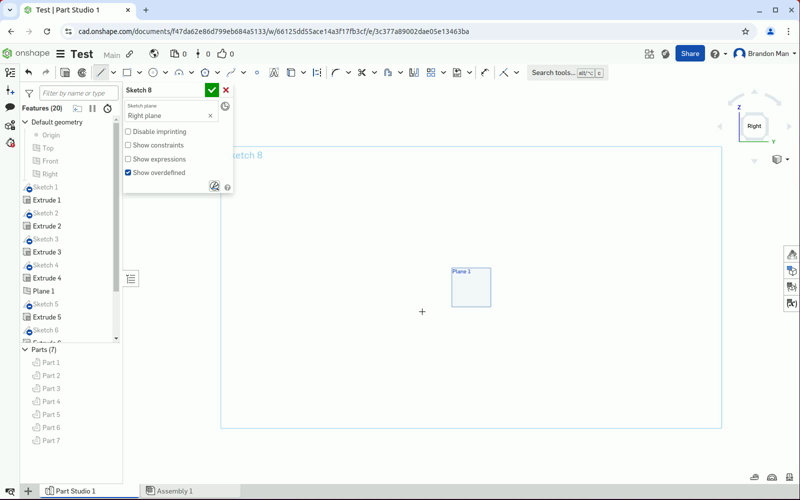
click(422, 311)
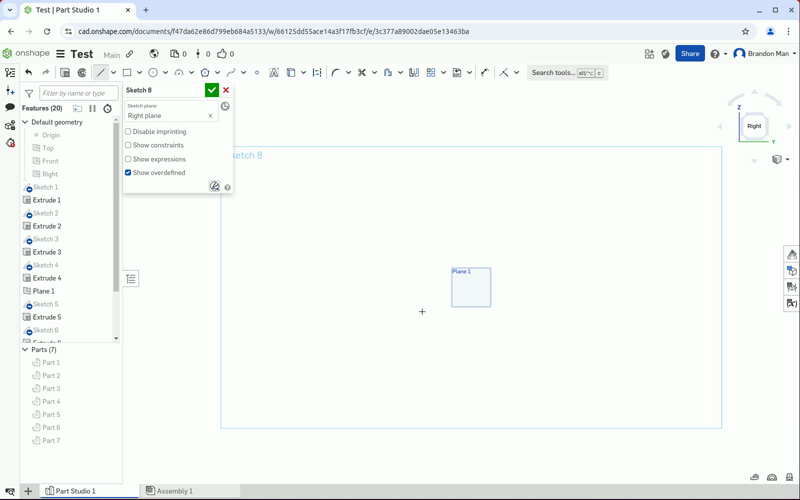
key_up(shift)
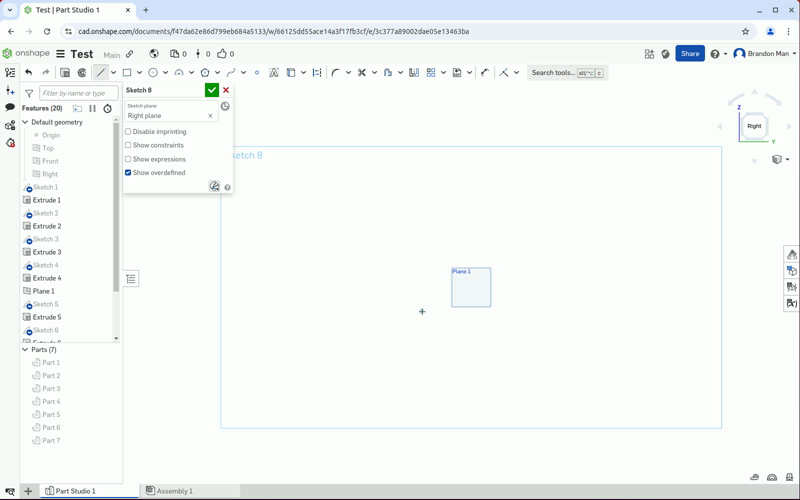
key_down(shift)
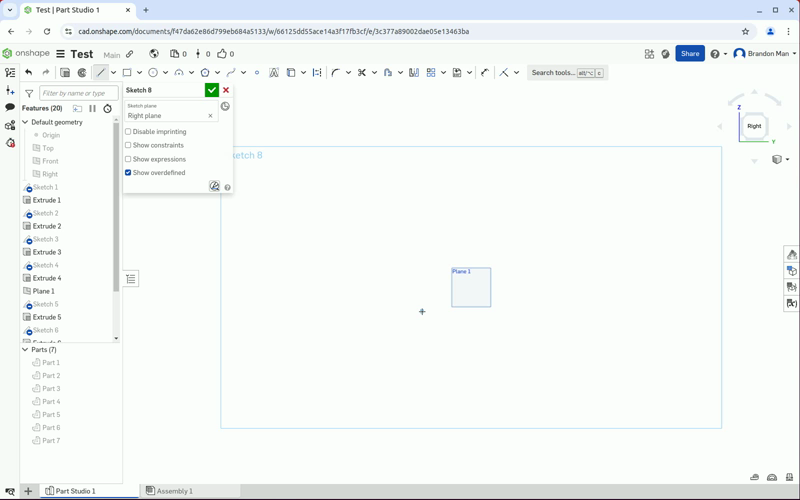
mouse_move(452, 311)
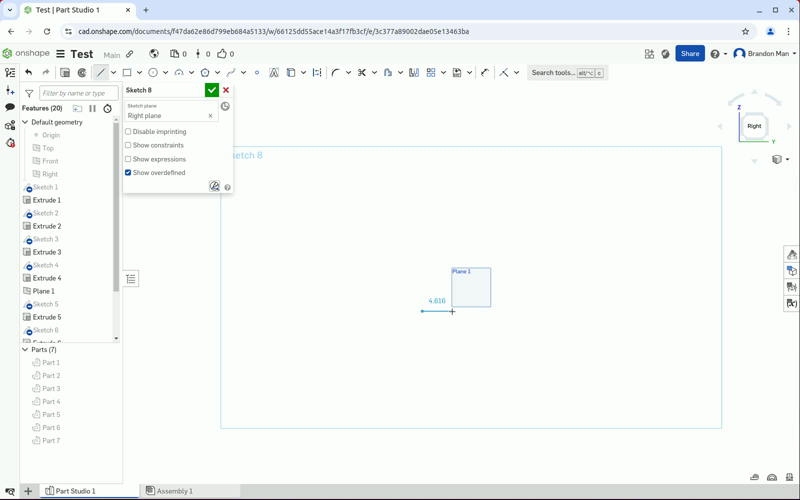
mouse_move(430, 311)
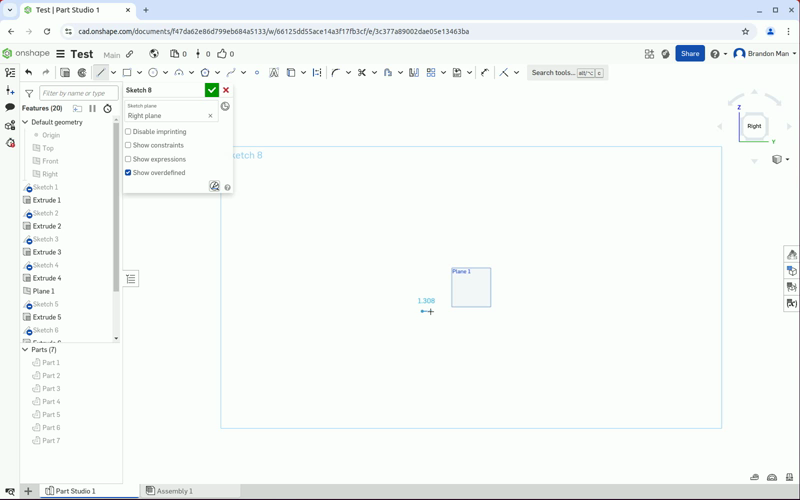
click(430, 311)
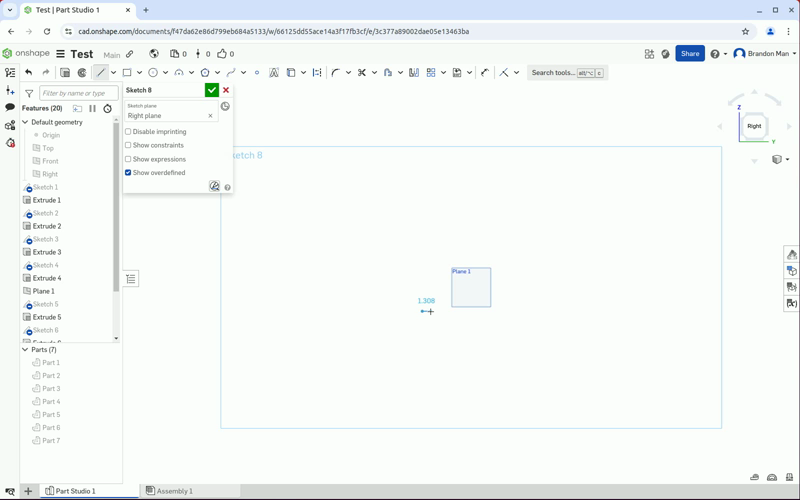
key_up(shift)
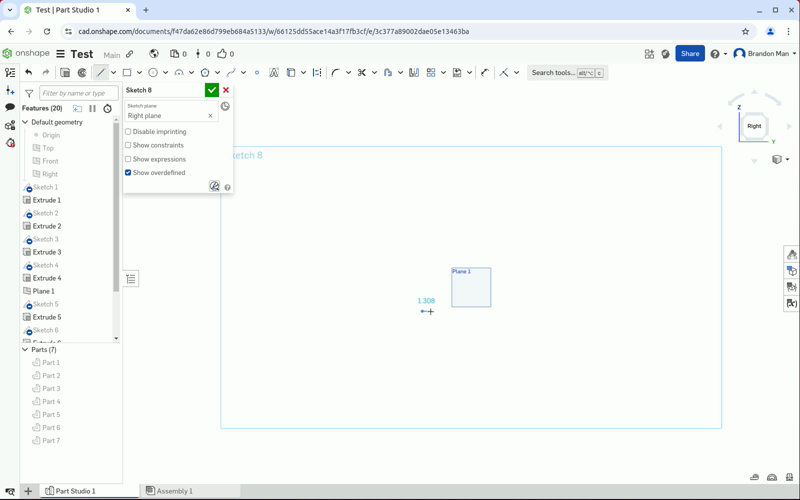
key_down(shift)
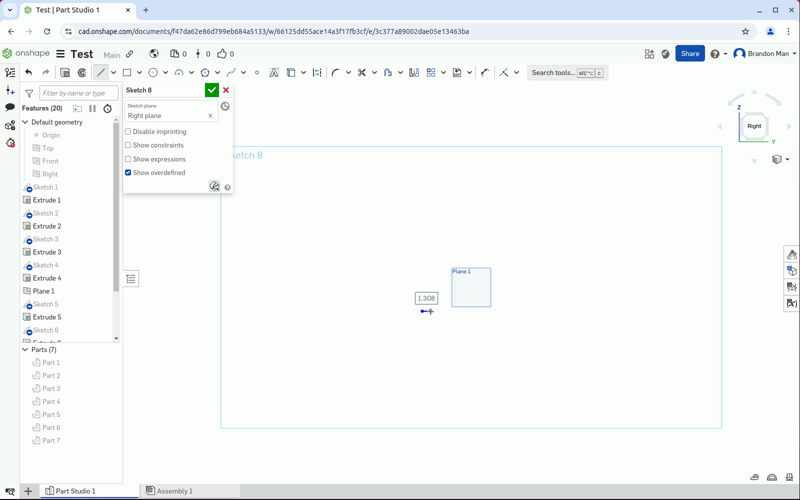
mouse_move(460, 311)
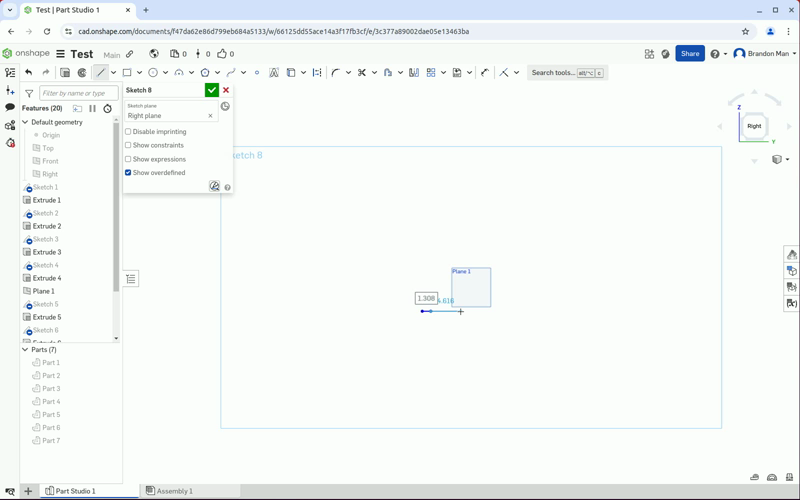
mouse_move(430, 293)
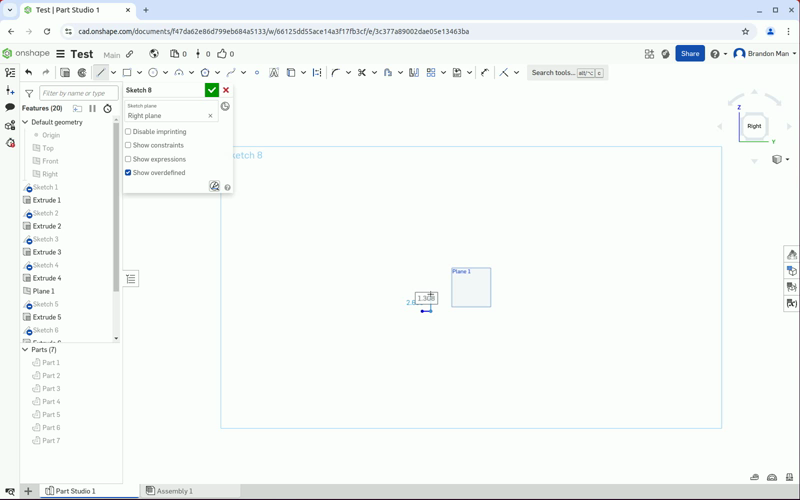
click(430, 293)
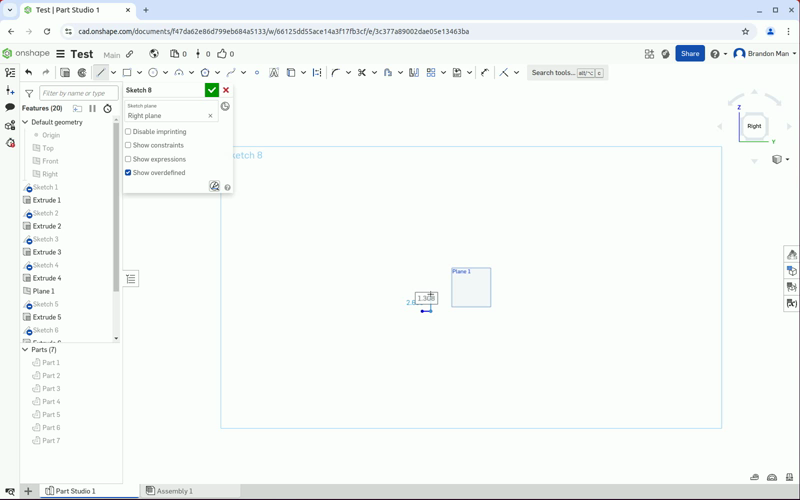
key_up(shift)
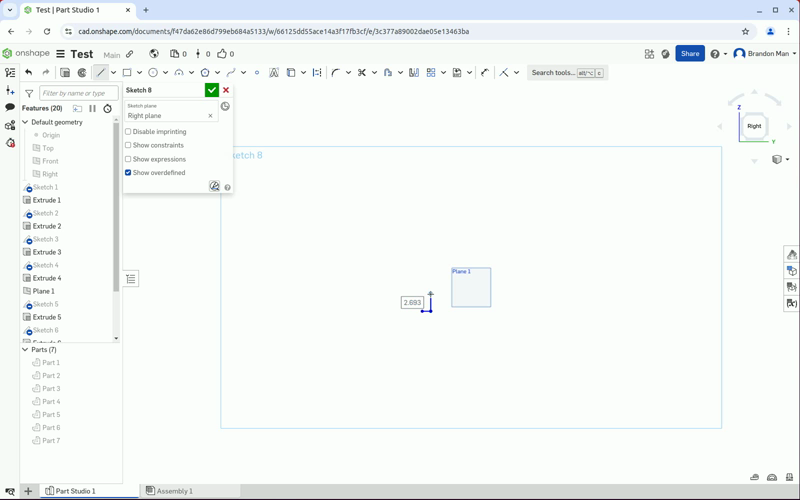
key_down(shift)
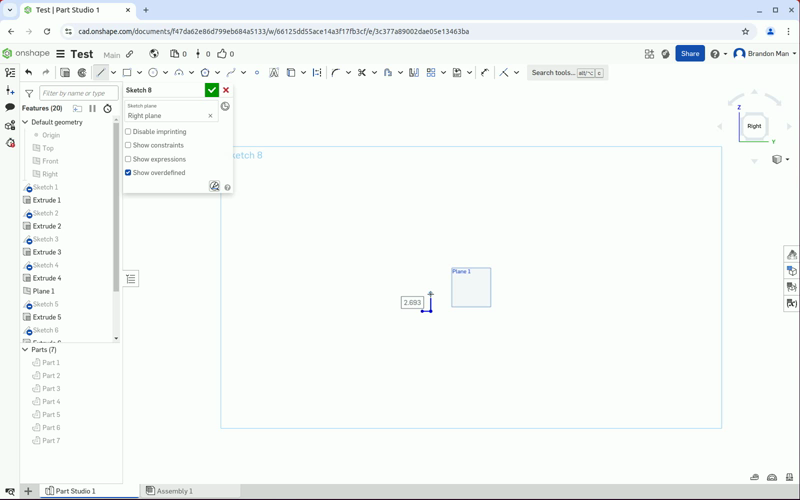
mouse_move(460, 293)
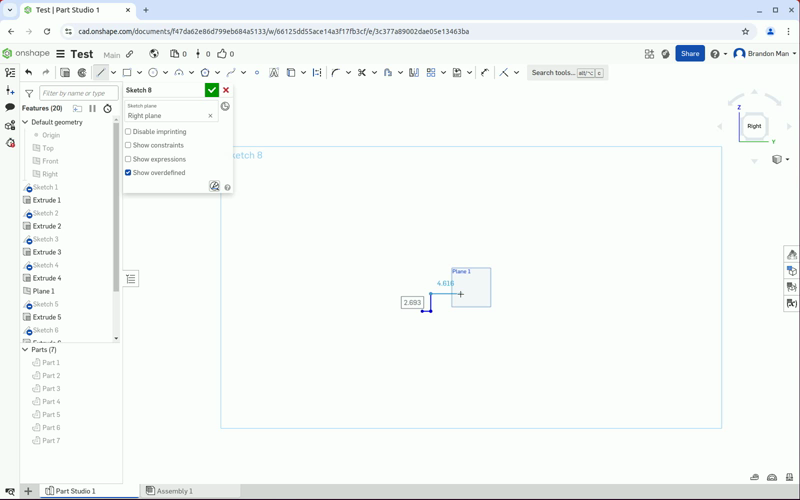
mouse_move(422, 293)
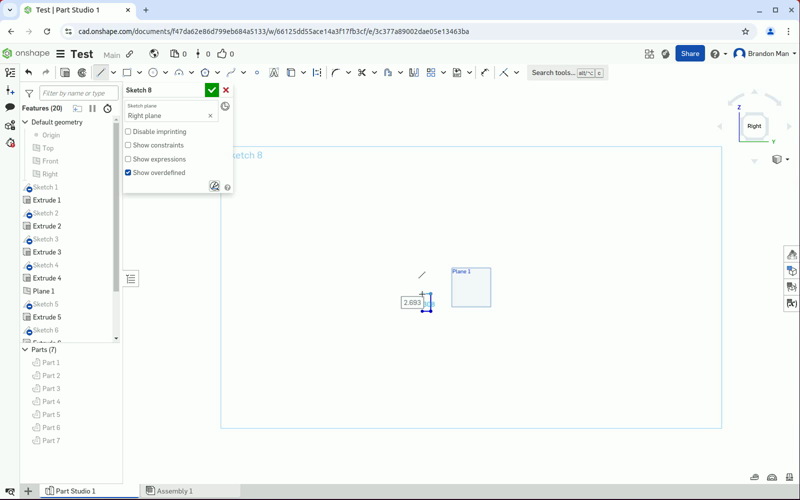
click(422, 293)
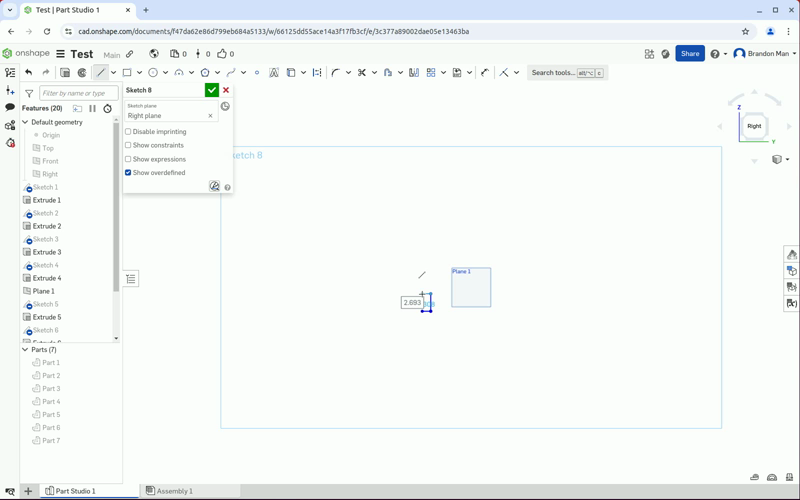
key_up(shift)
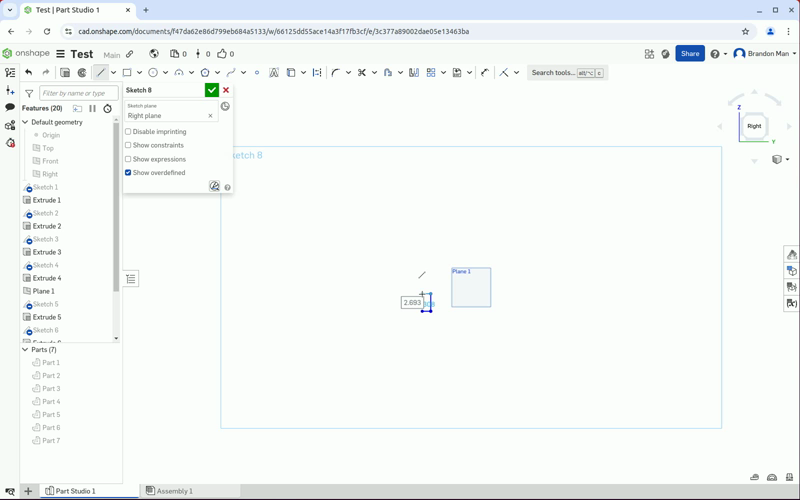
mouse_move(452, 293)
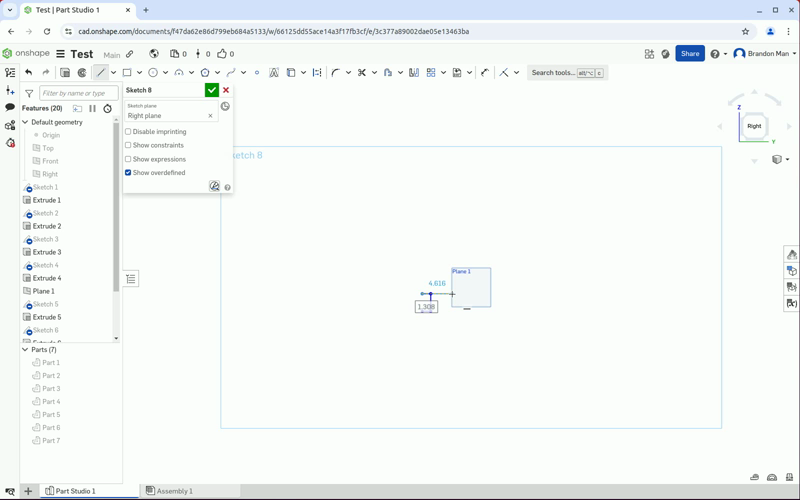
key_down(shift)
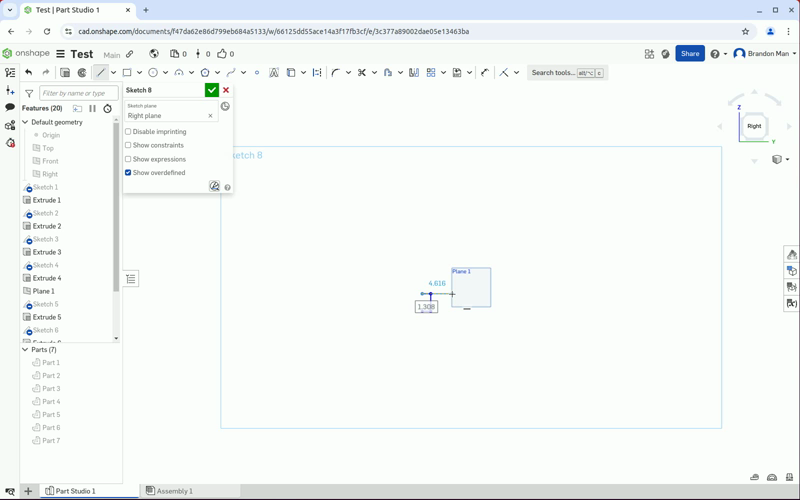
mouse_move(422, 311)
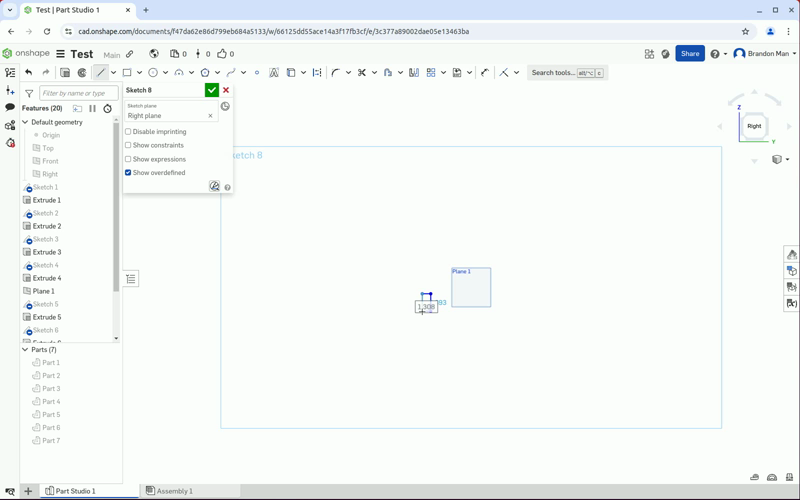
key_up(shift)
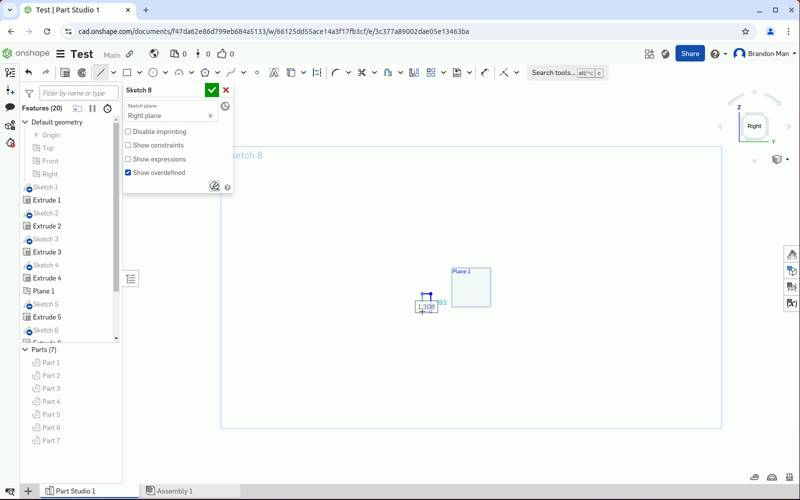
click(422, 311)
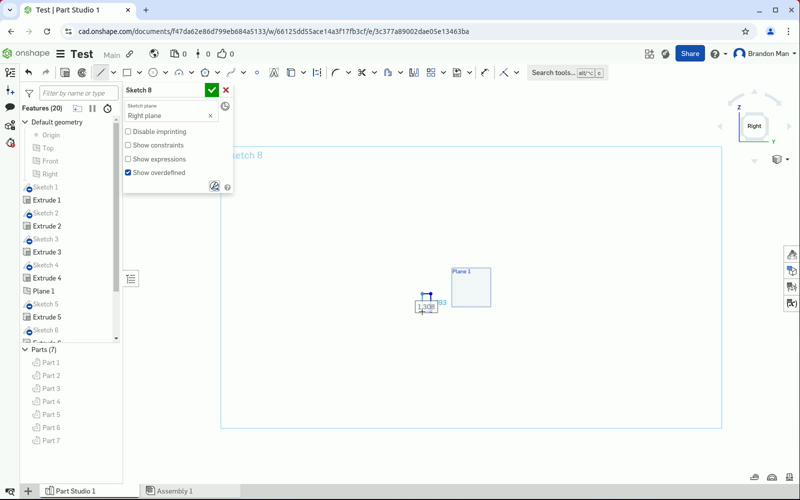
key(esc)
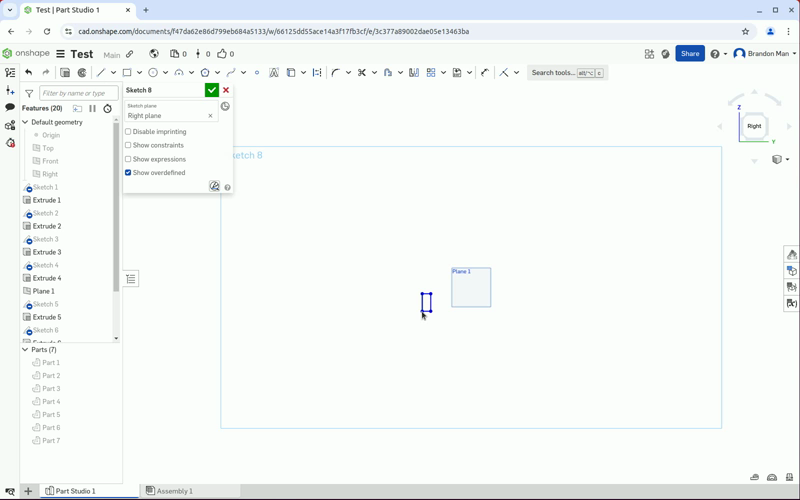
mouse_move(424, 296)
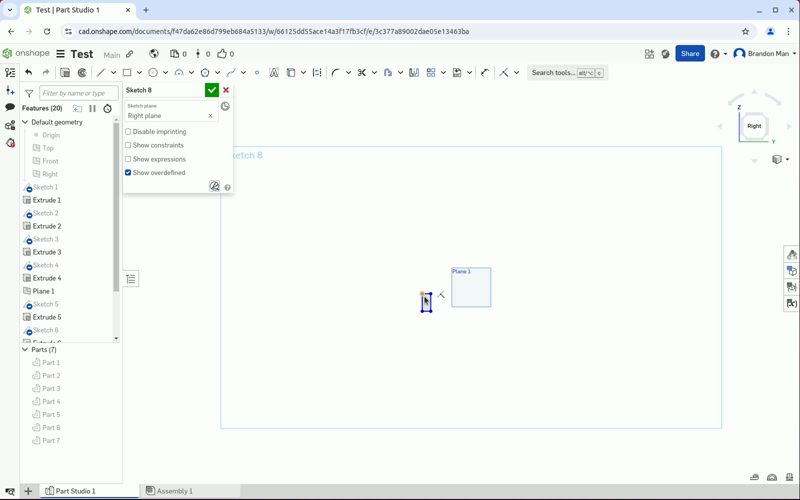
scroll(6)
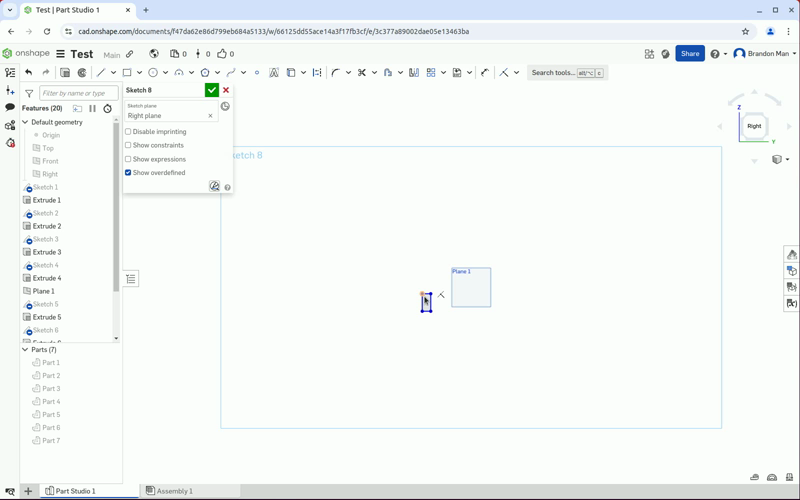
scroll(6)
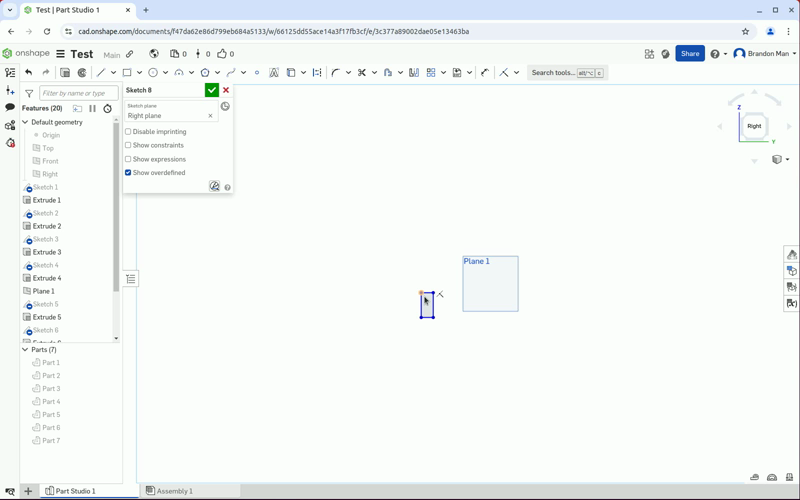
scroll(6)
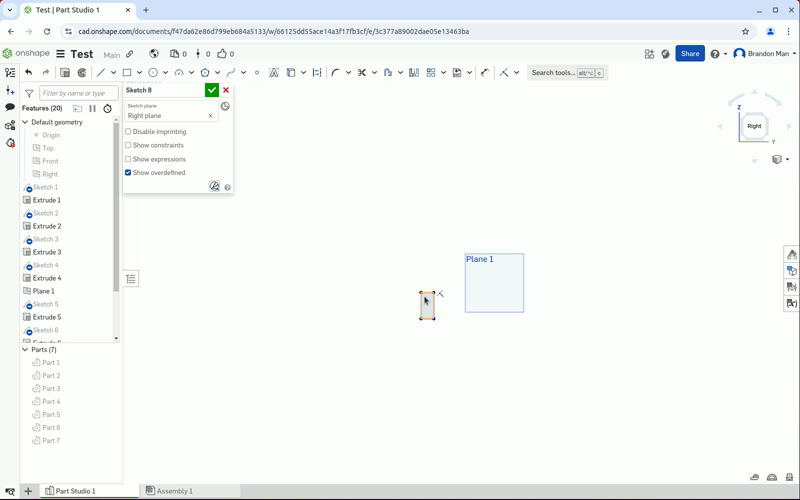
scroll(6)
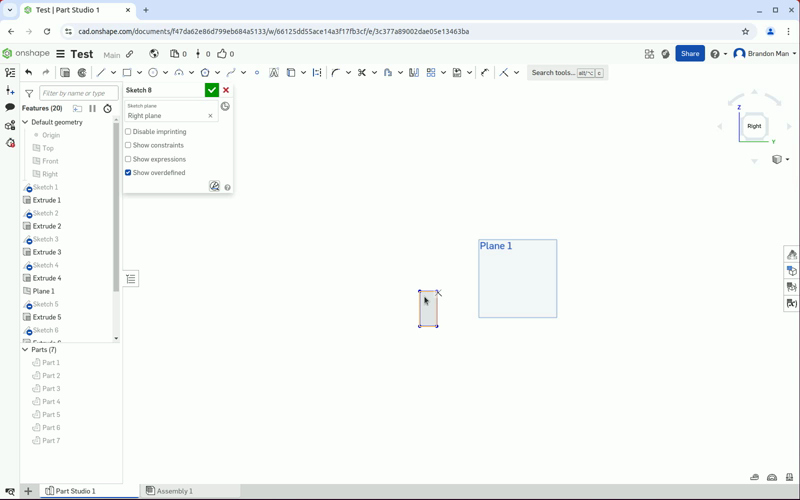
scroll(6)
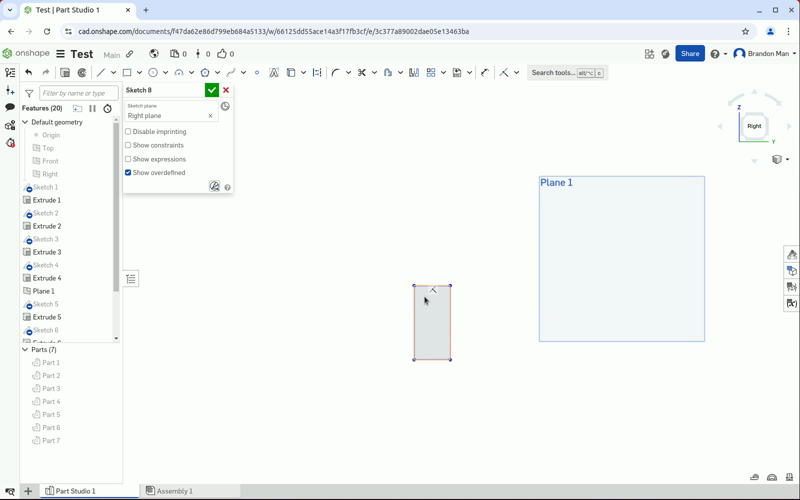
scroll(6)
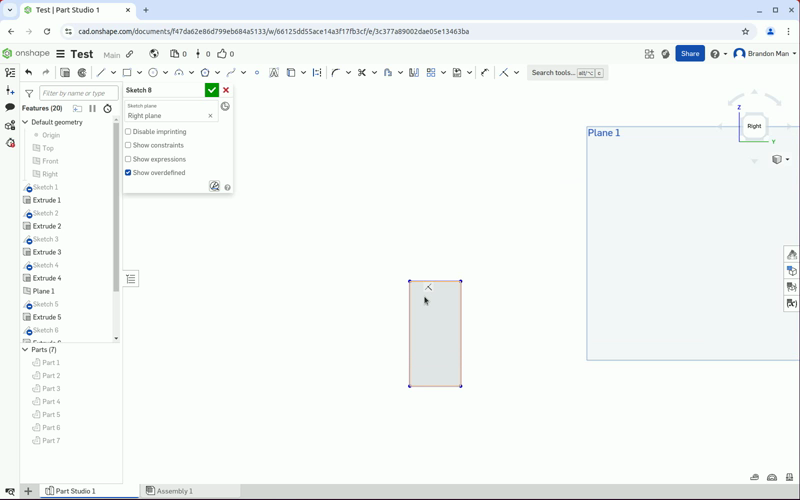
scroll(6)
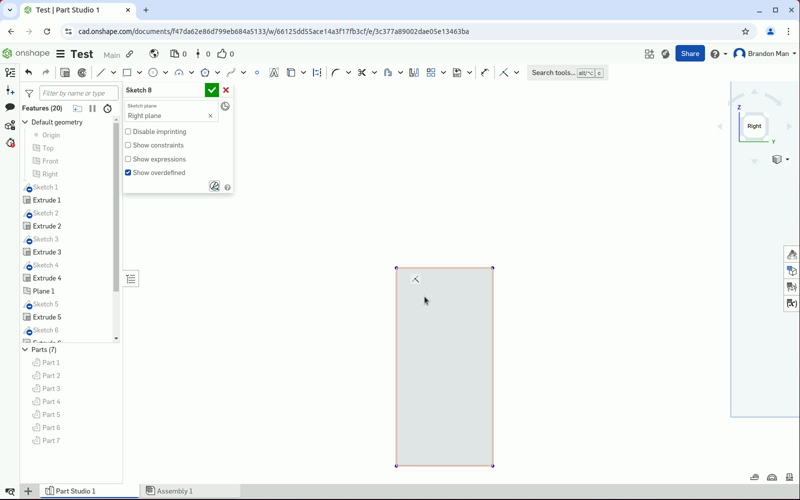
click(424, 296)
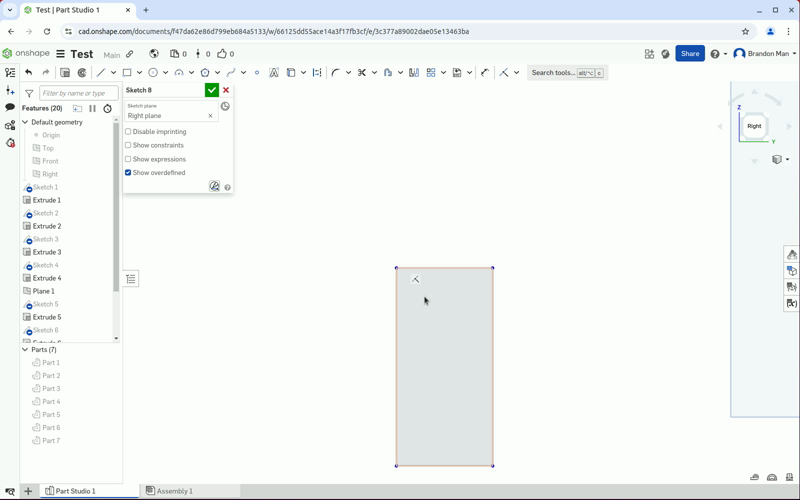
scroll(-6)
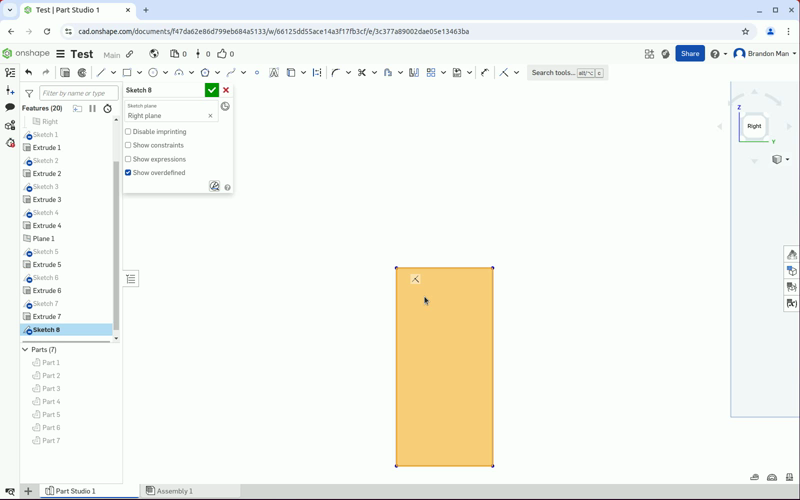
scroll(-6)
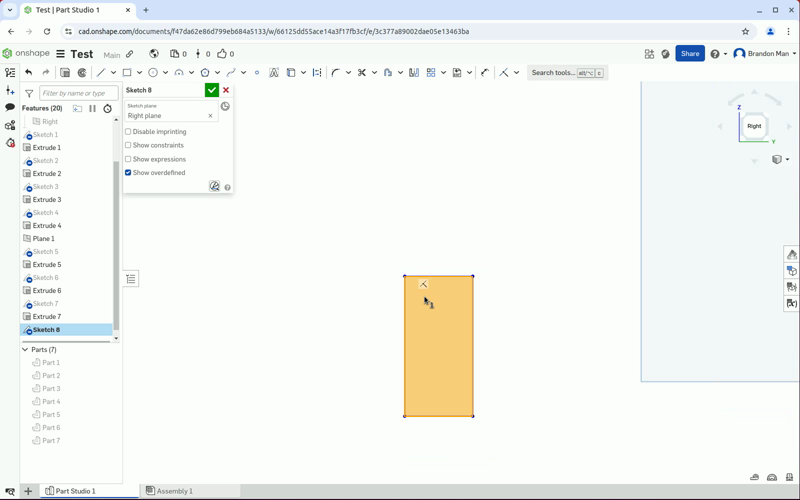
scroll(-6)
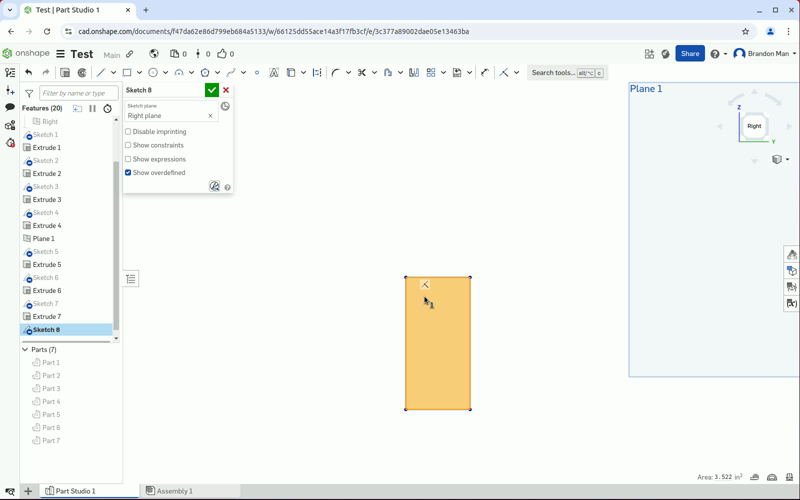
scroll(-6)
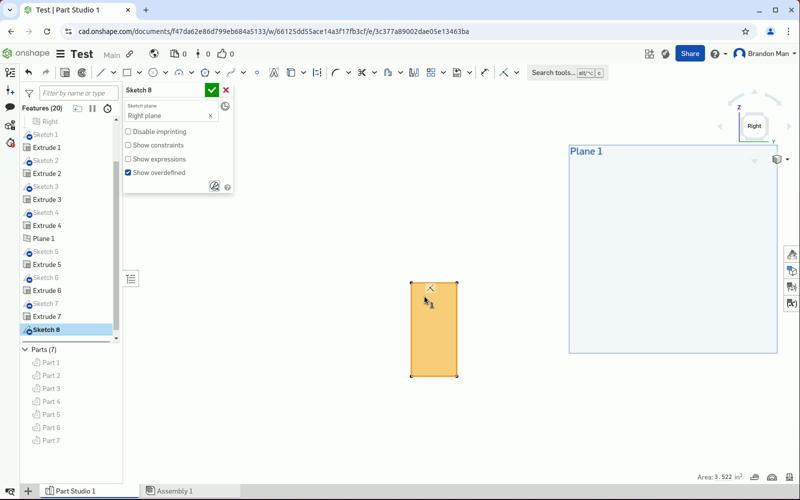
scroll(-6)
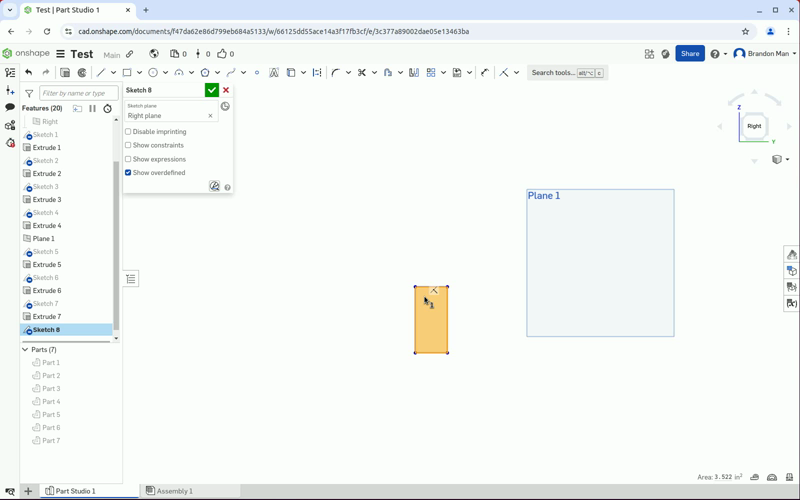
scroll(-6)
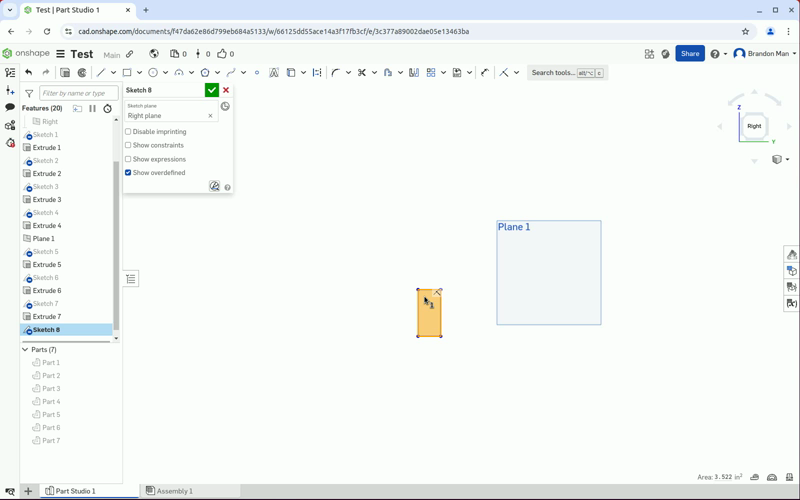
scroll(-6)
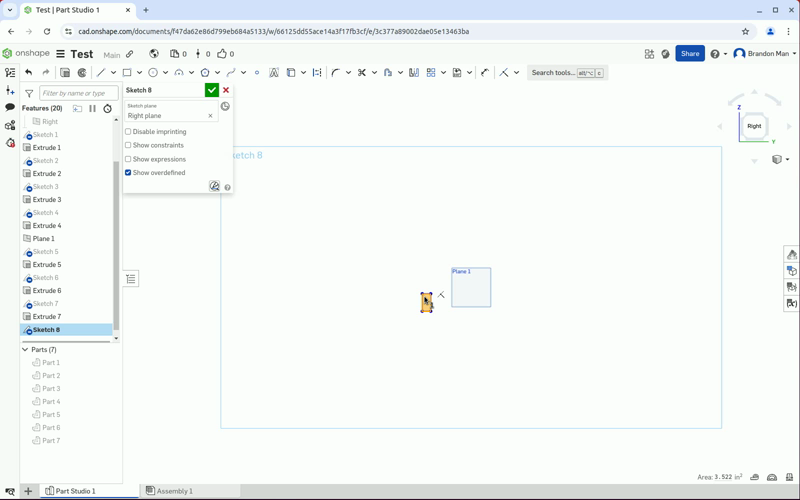
mouse_move(73, 352)
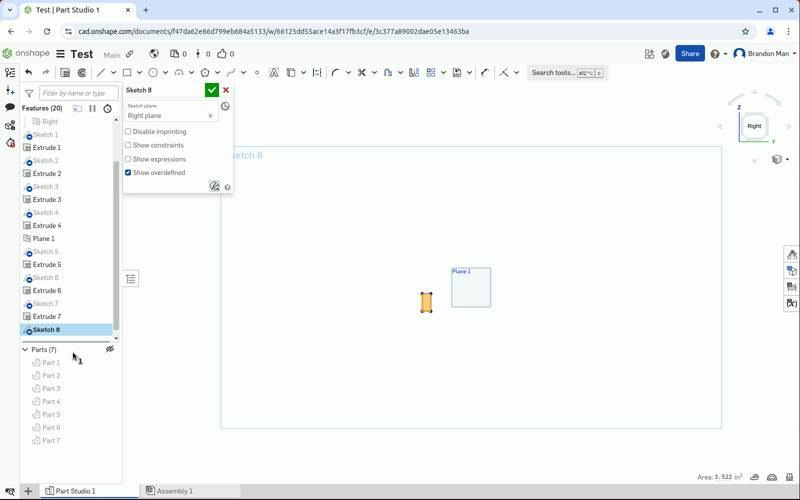
key(shift+y)
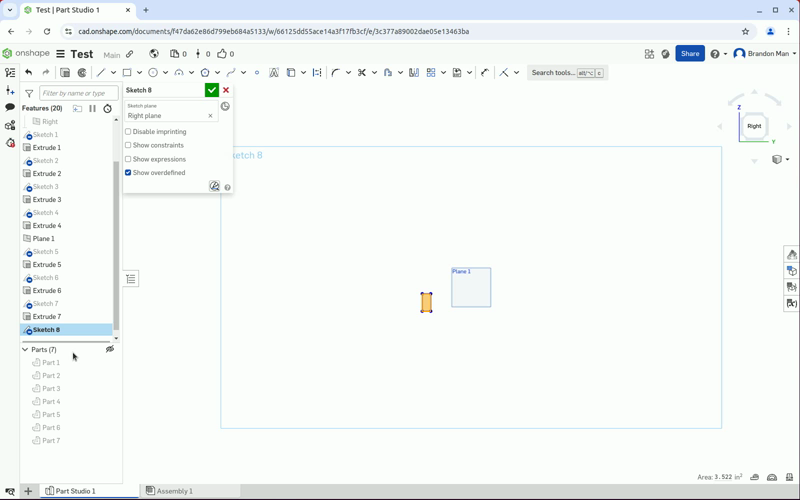
key(shift+e)
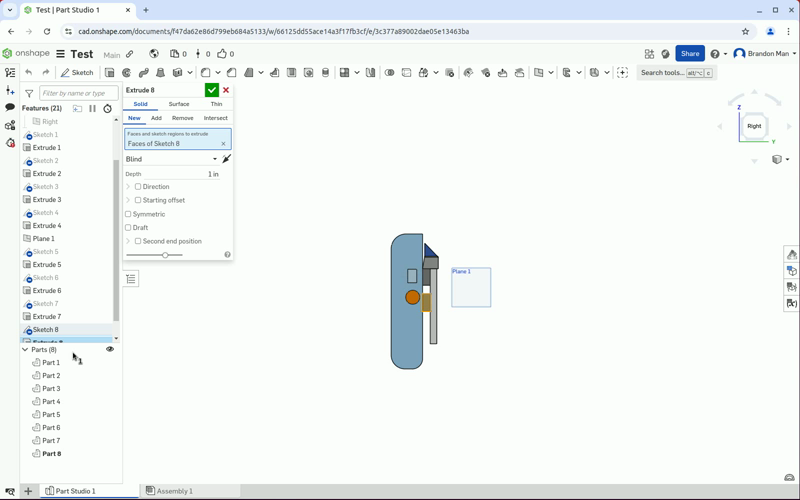
mouse_move(143, 106)
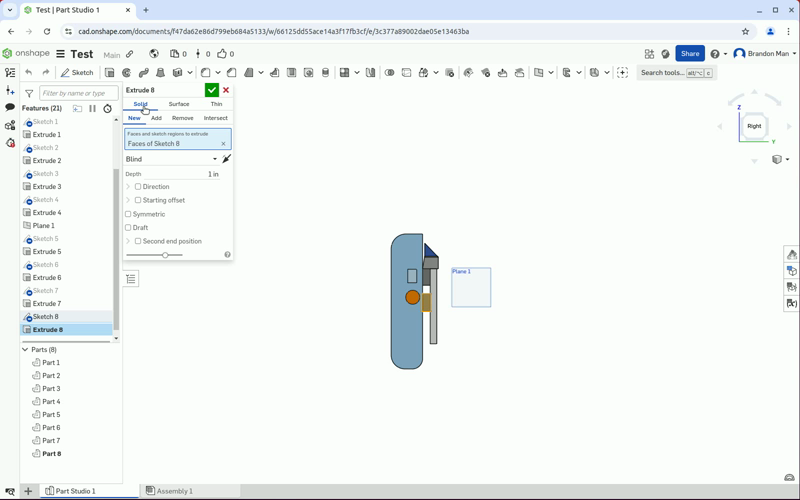
click(143, 106)
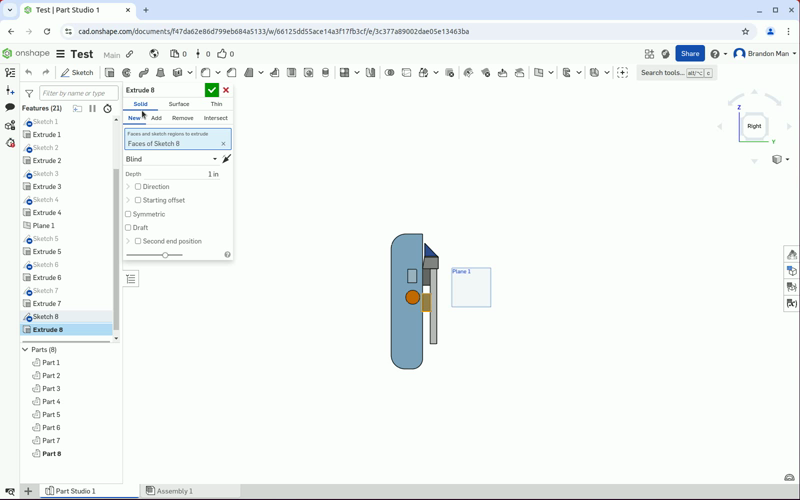
mouse_move(137, 120)
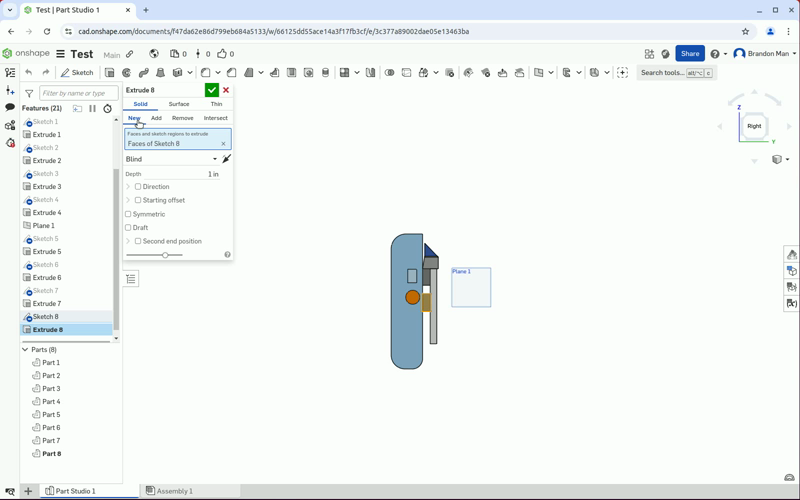
click(137, 120)
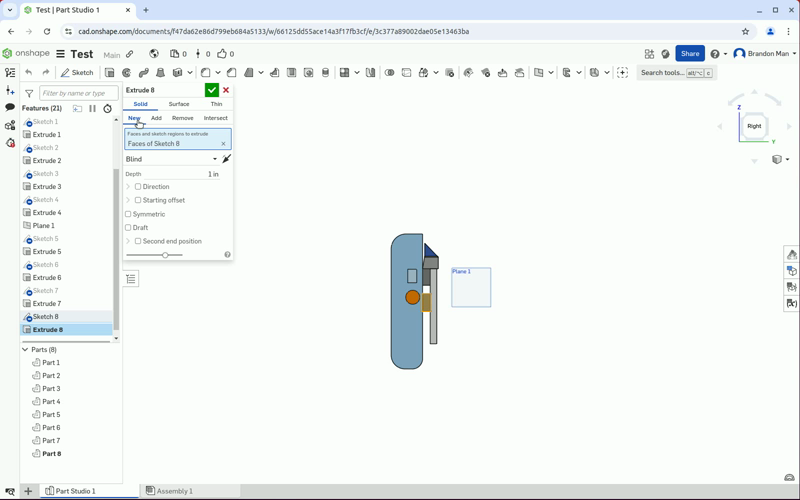
key(tab, 4)
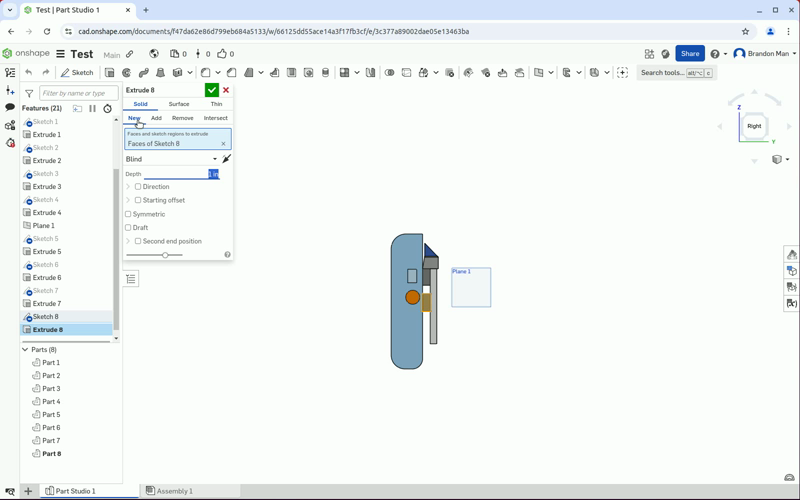
text(0.481)
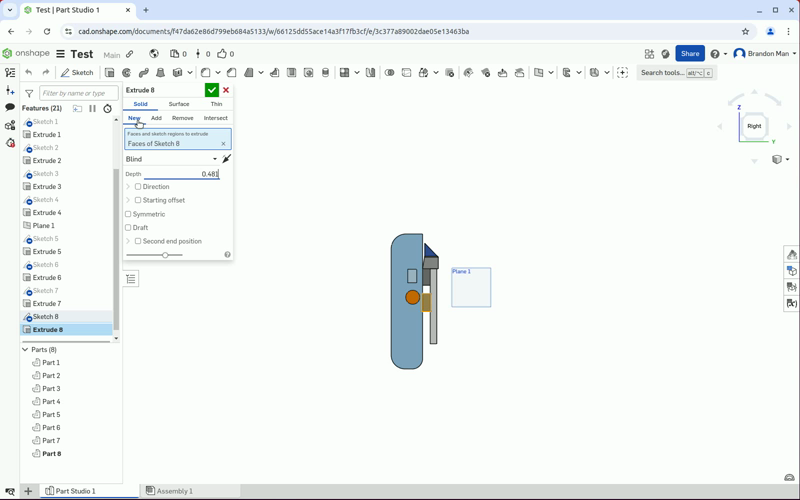
key(enter)
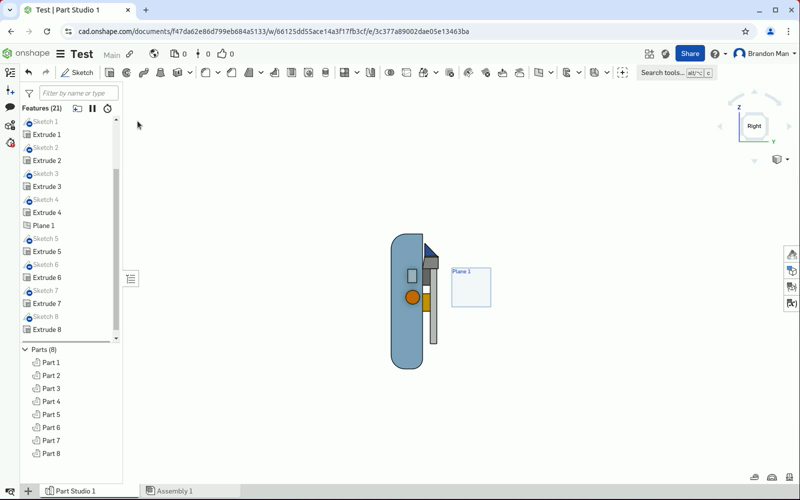
key(shift+h)
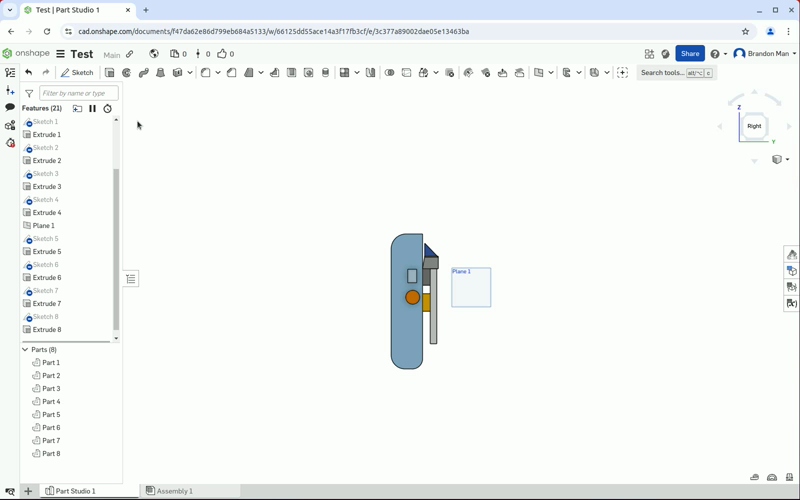
key(shift+h)
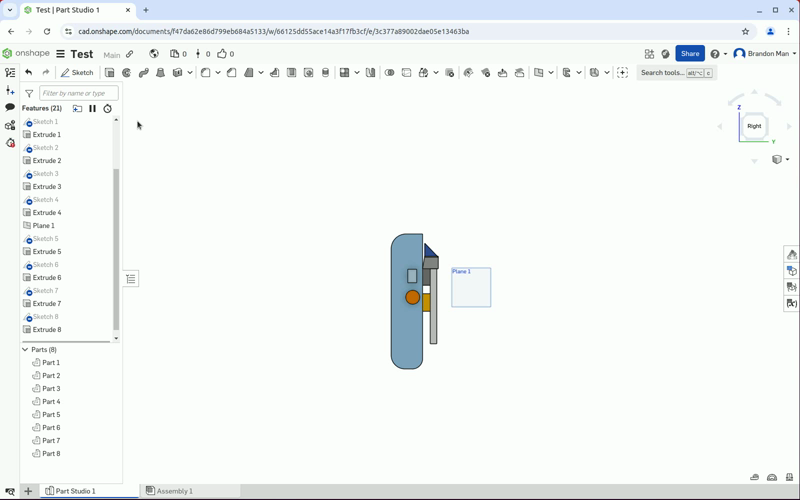
mouse_move(69, 124)
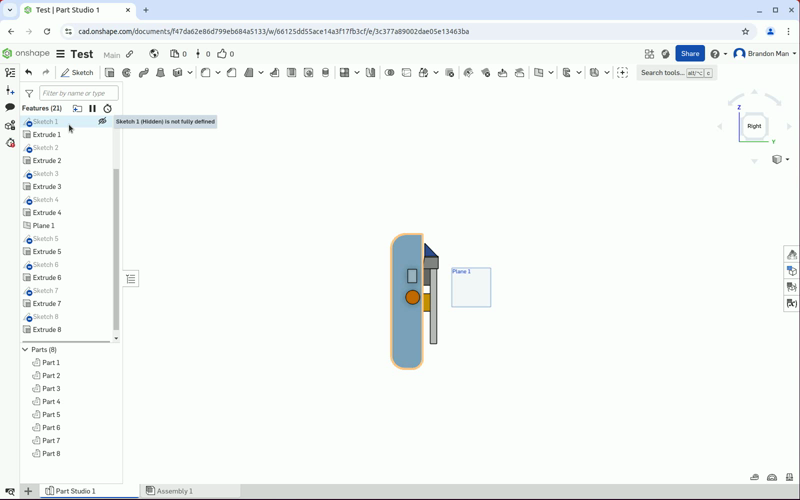
click(69, 124)
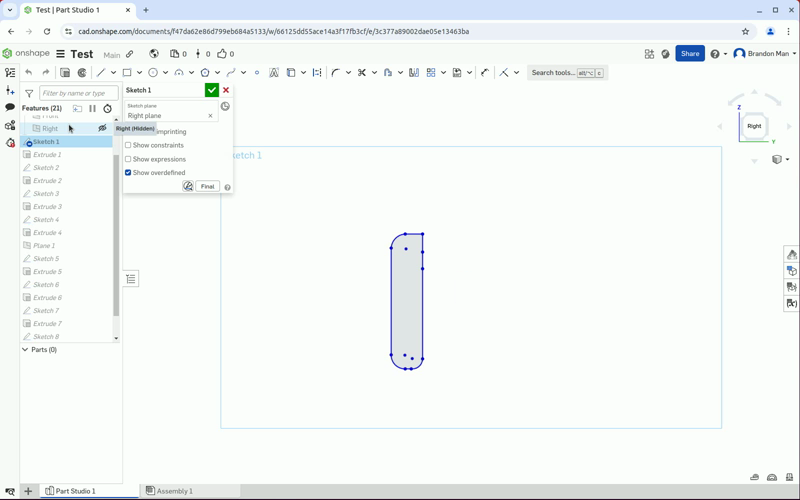
mouse_move(229, 92)
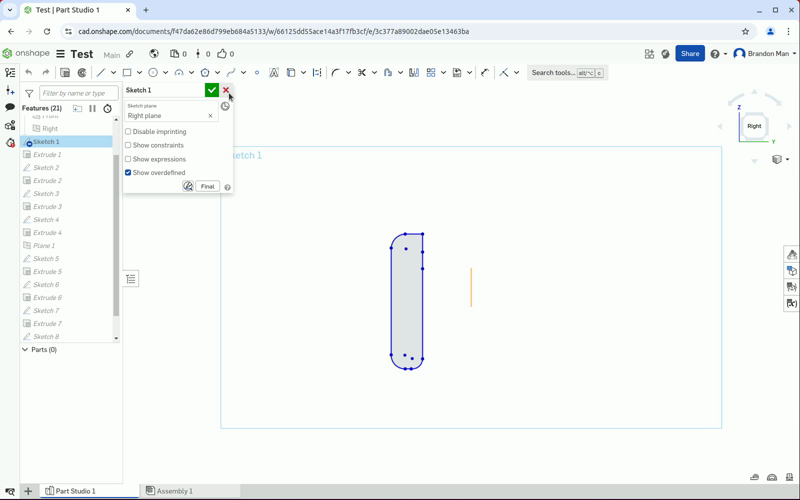
click(229, 92)
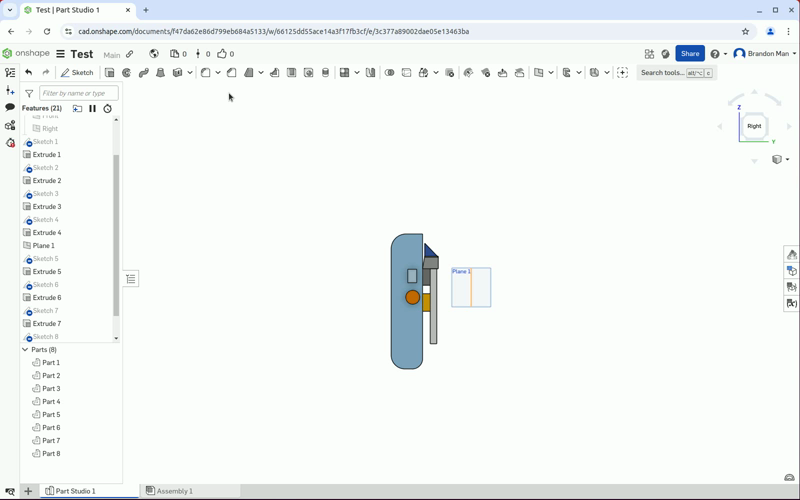
mouse_move(73, 352)
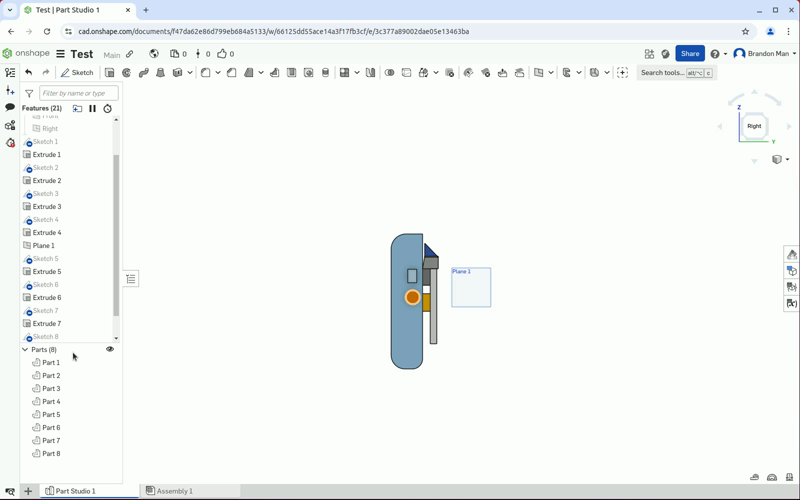
key(y)
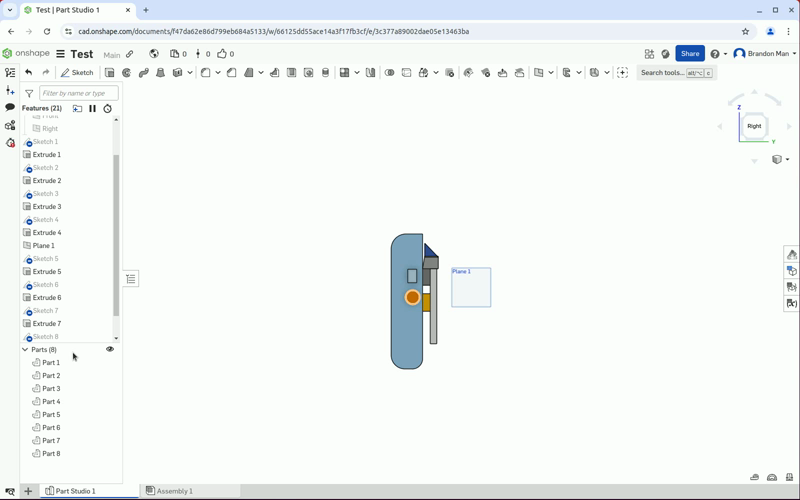
key(shift+p)
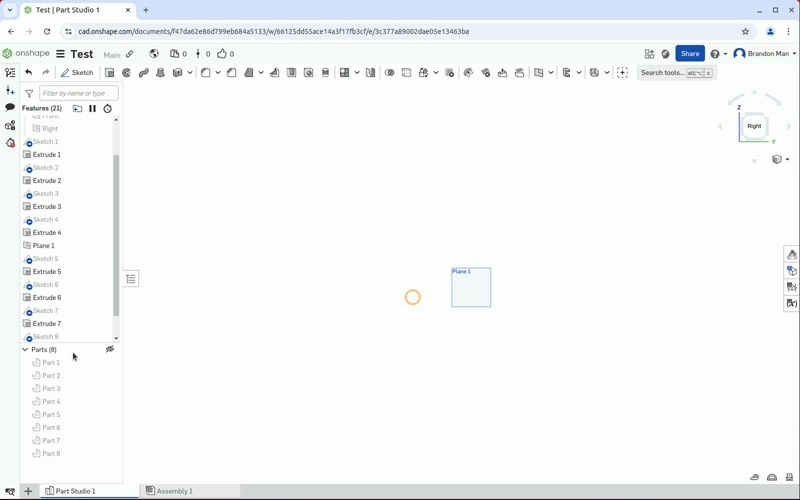
key(space)
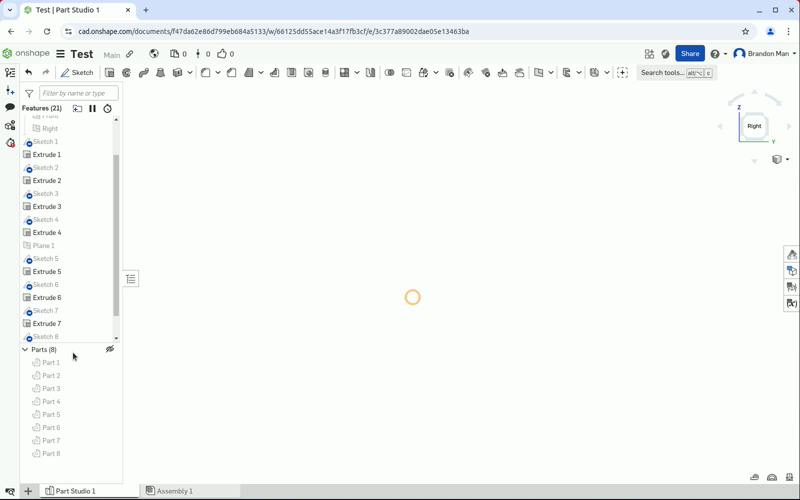
key_down(shift)
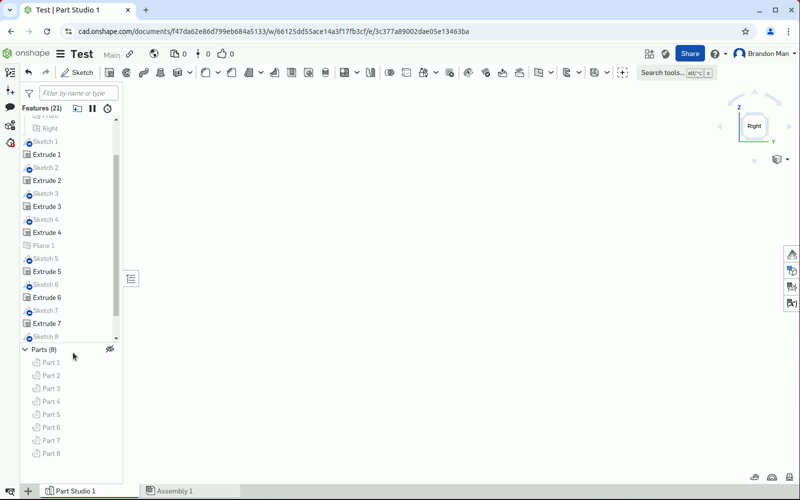
key(right)
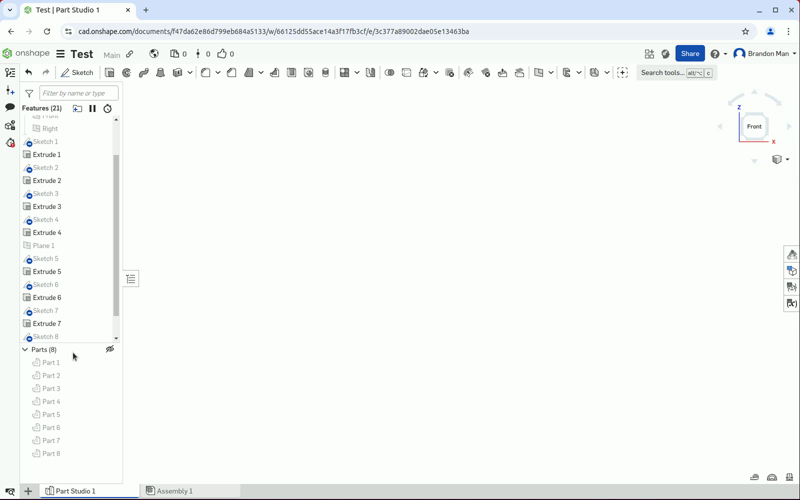
key_up(shift)
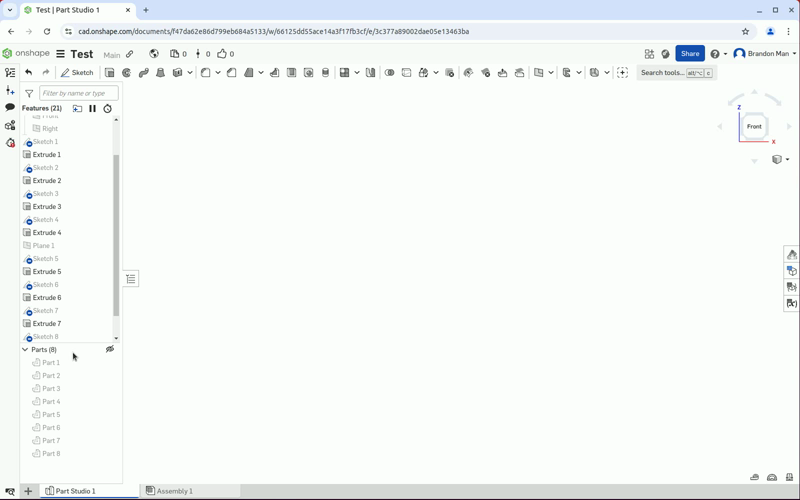
mouse_move(73, 352)
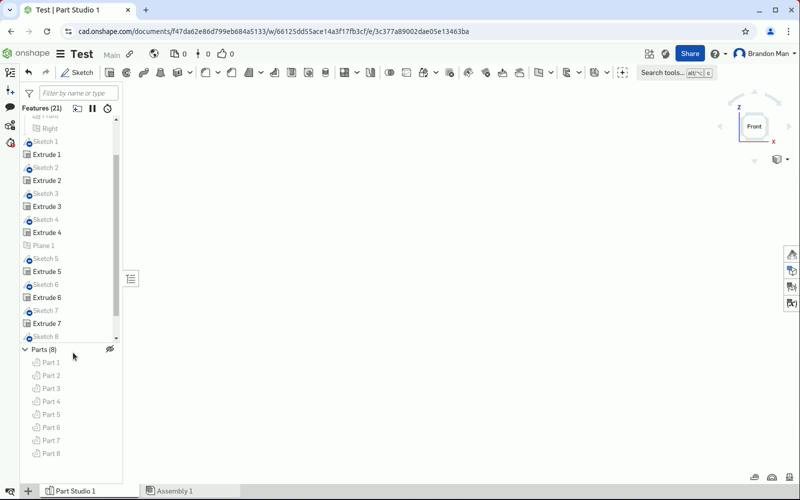
key(shift+y)
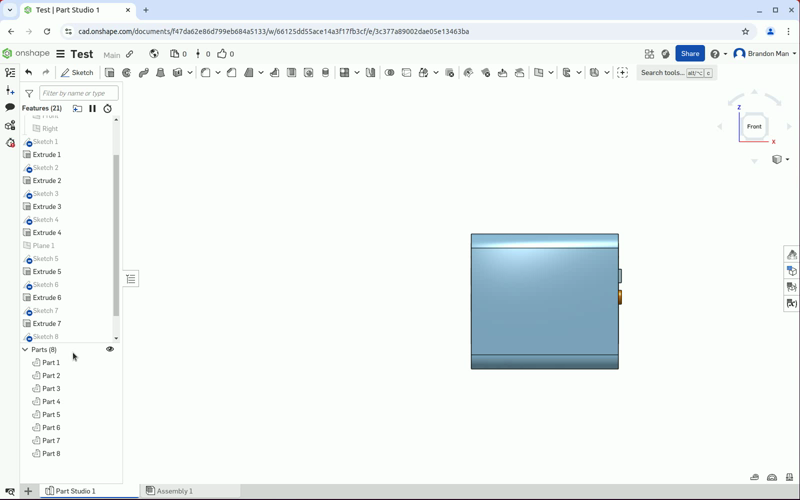
mouse_move(541, 75)
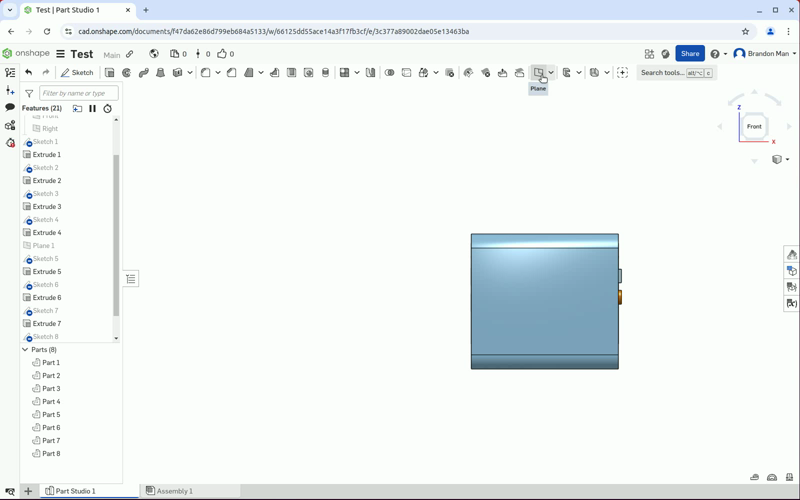
click(541, 75)
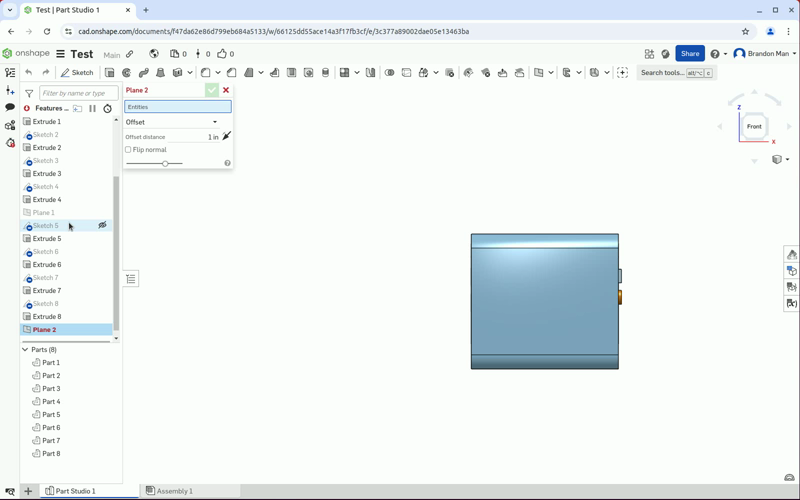
scroll(3)
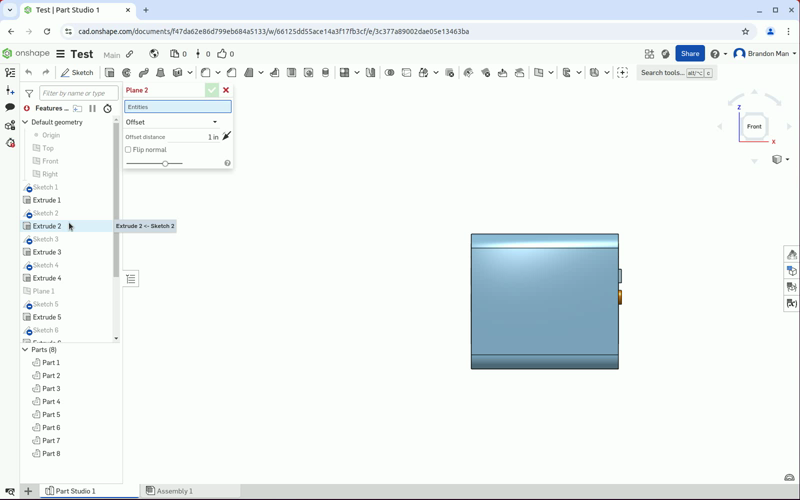
mouse_move(69, 163)
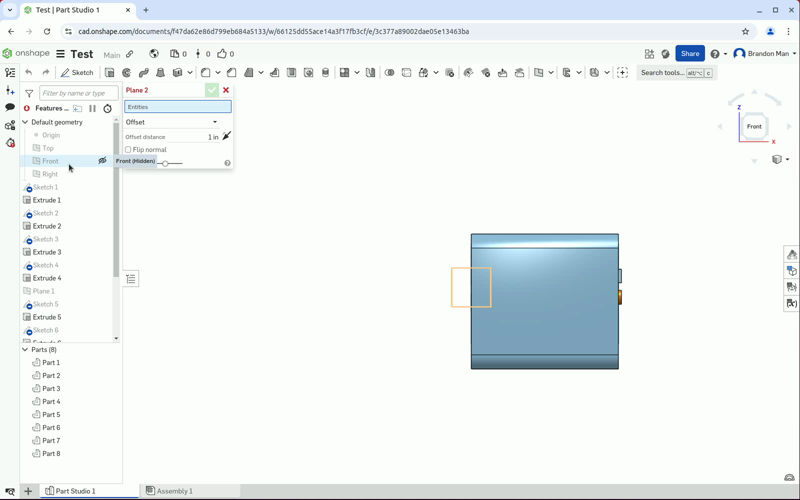
click(69, 163)
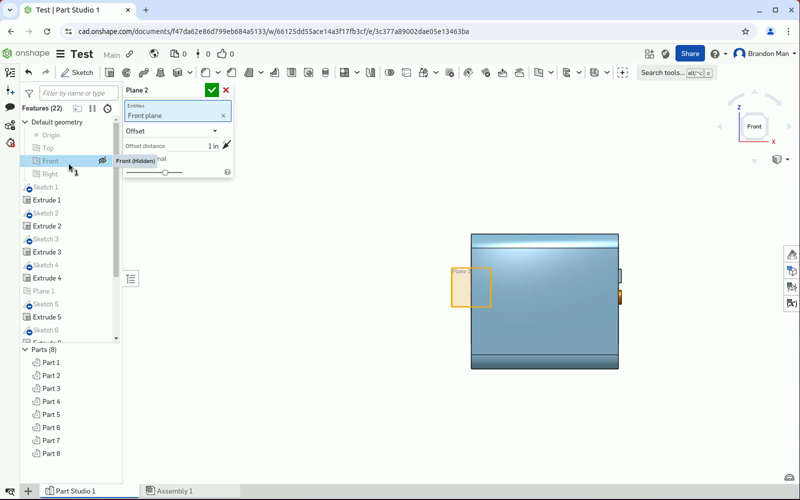
key(tab, 2)
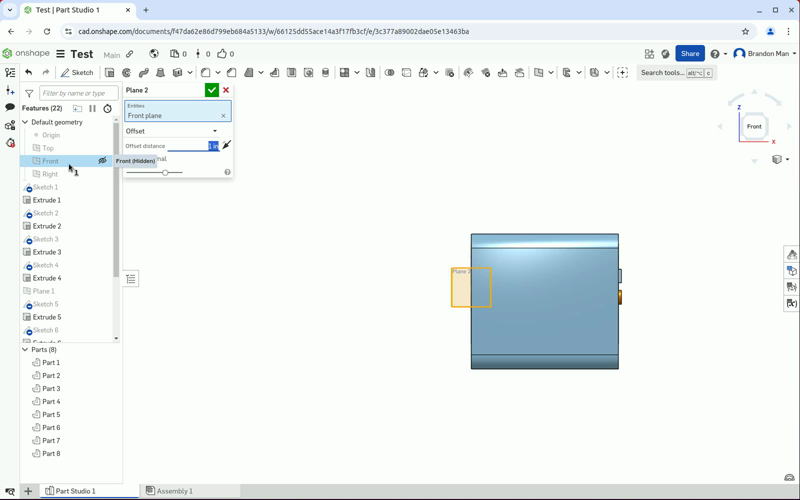
text(12.263)
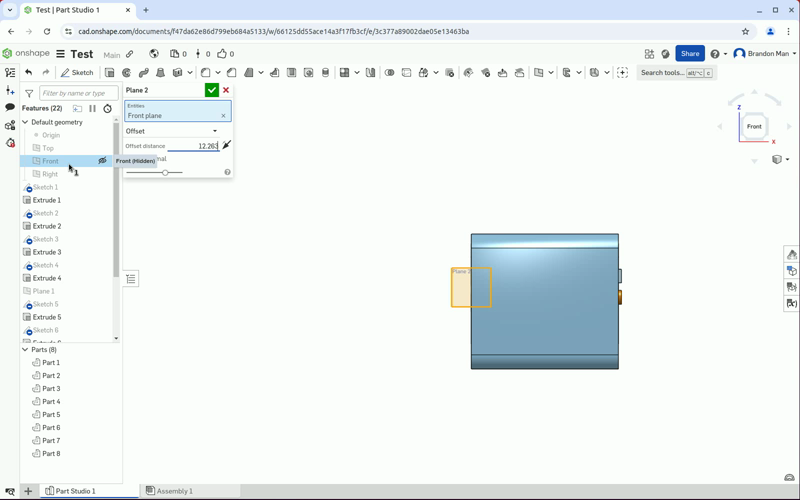
key(enter, 2)
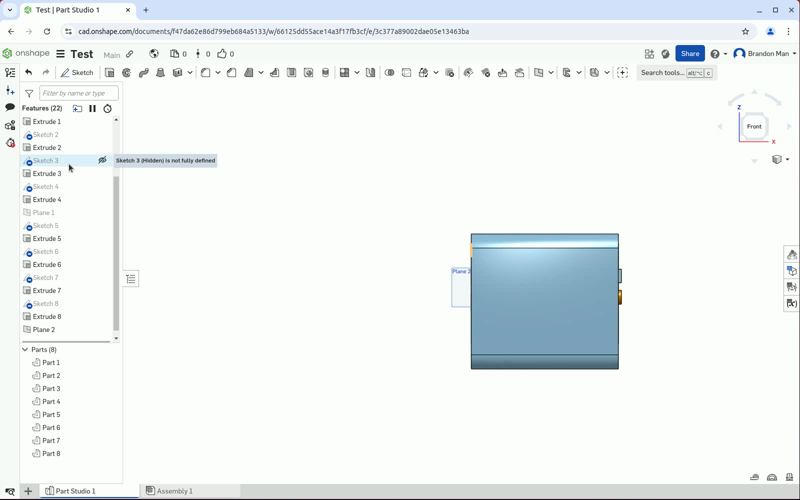
key(shift+s)
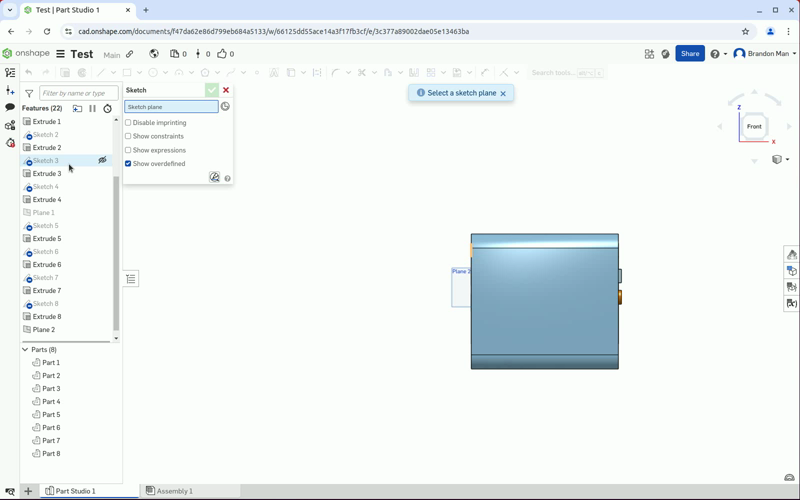
mouse_move(69, 332)
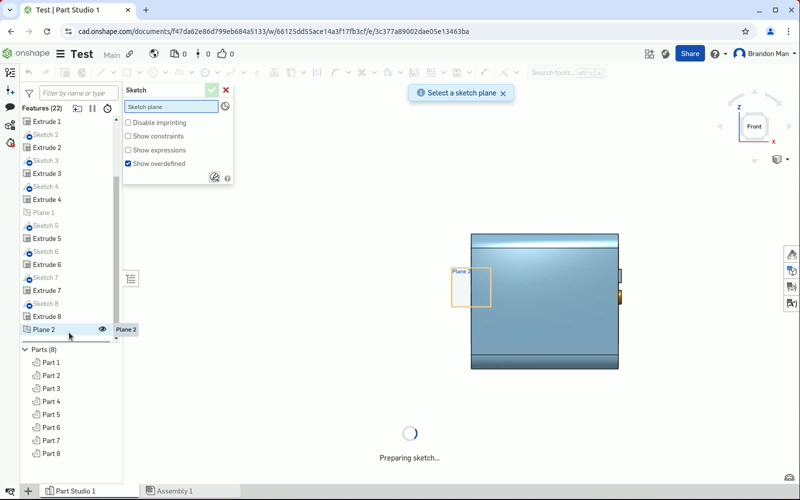
click(69, 332)
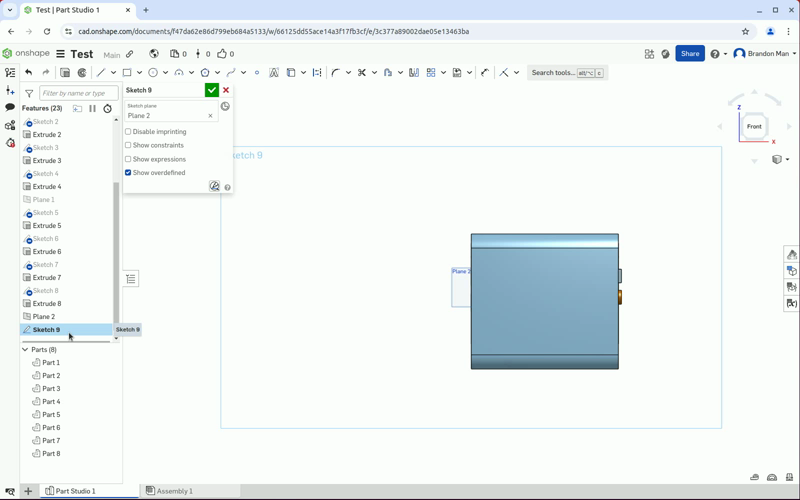
mouse_move(73, 352)
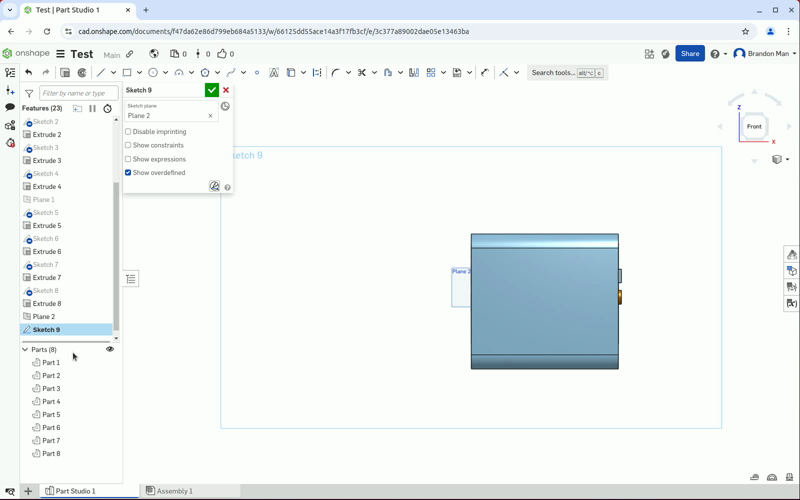
key(y)
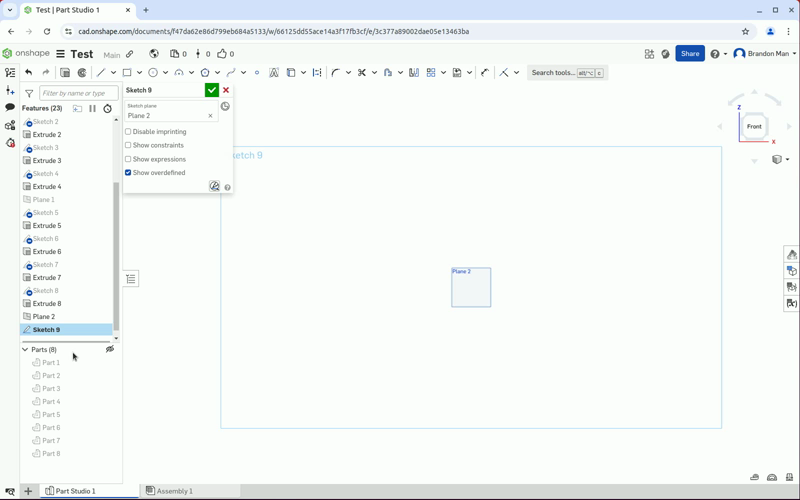
key(l)
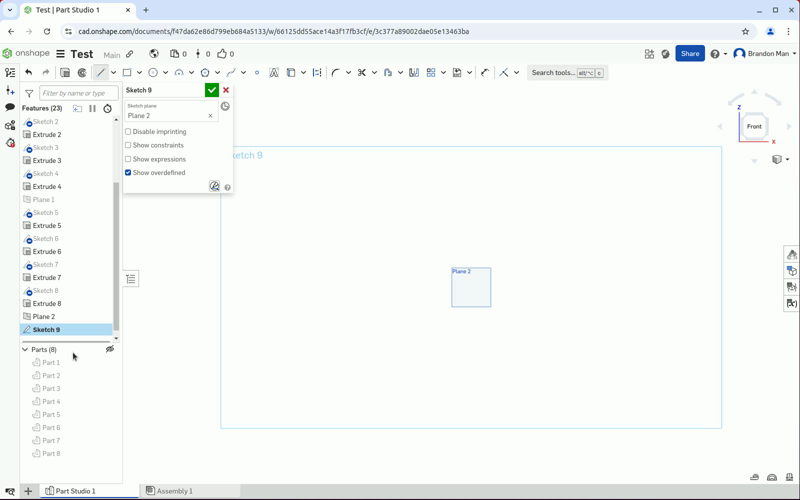
key_down(shift)
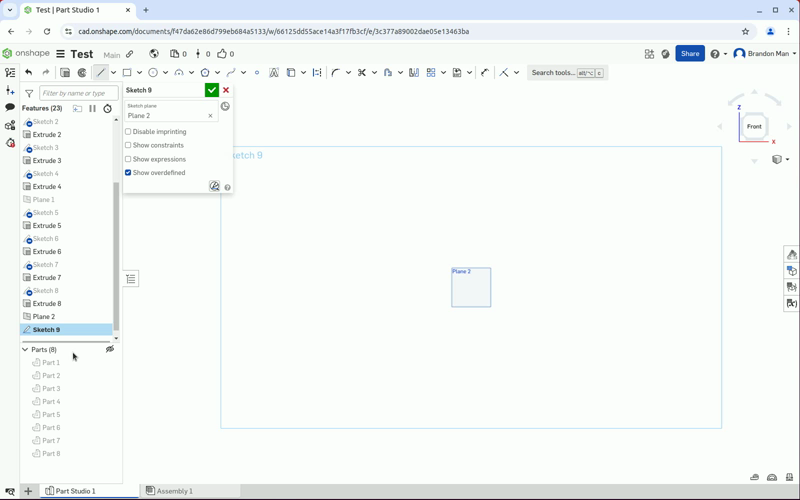
mouse_move(463, 324)
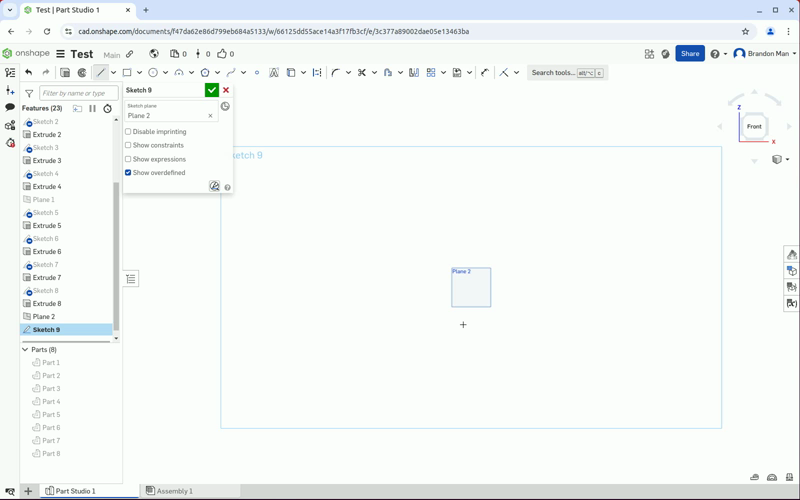
click(463, 324)
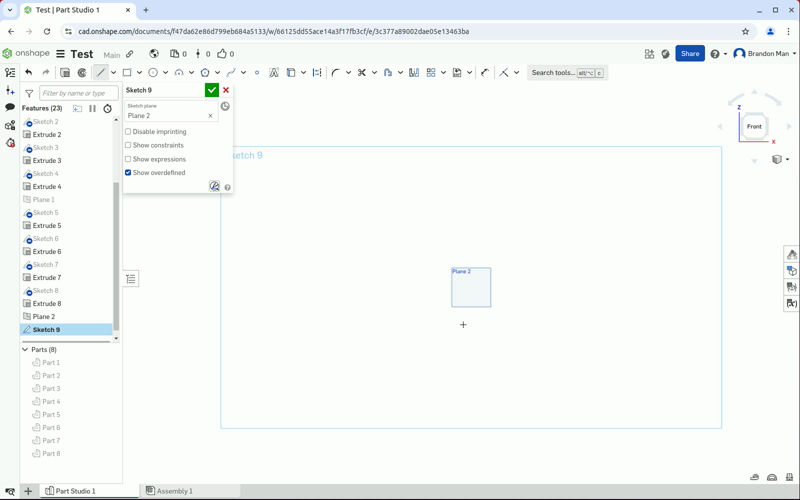
key_up(shift)
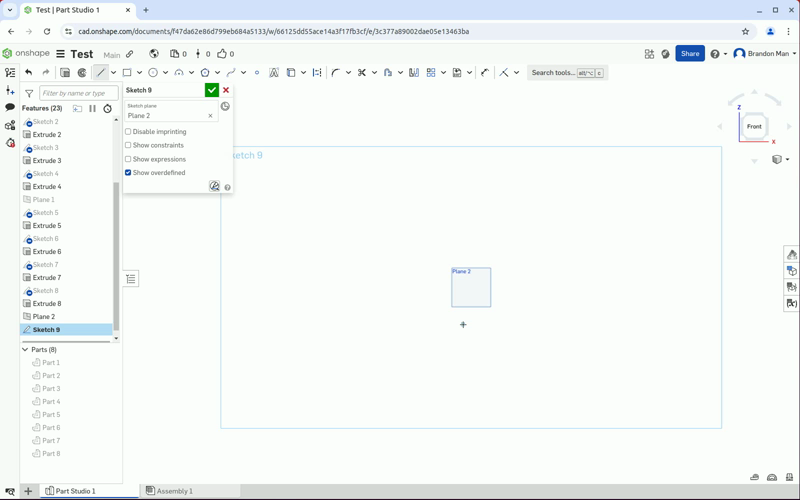
key_down(shift)
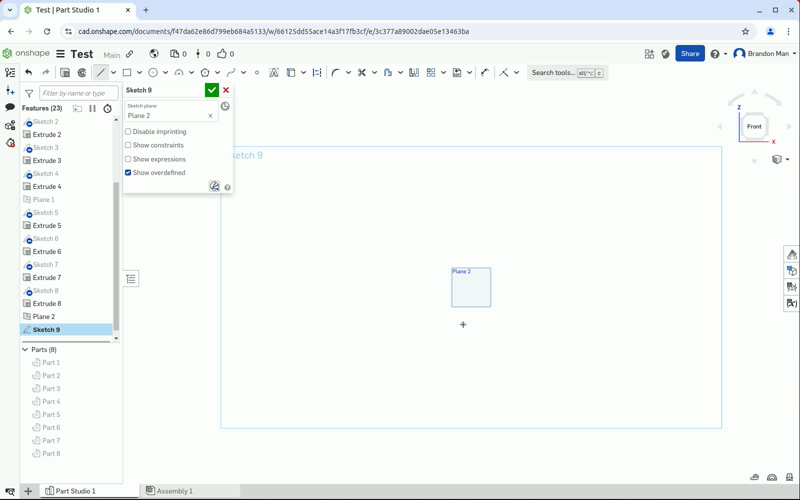
mouse_move(567, 324)
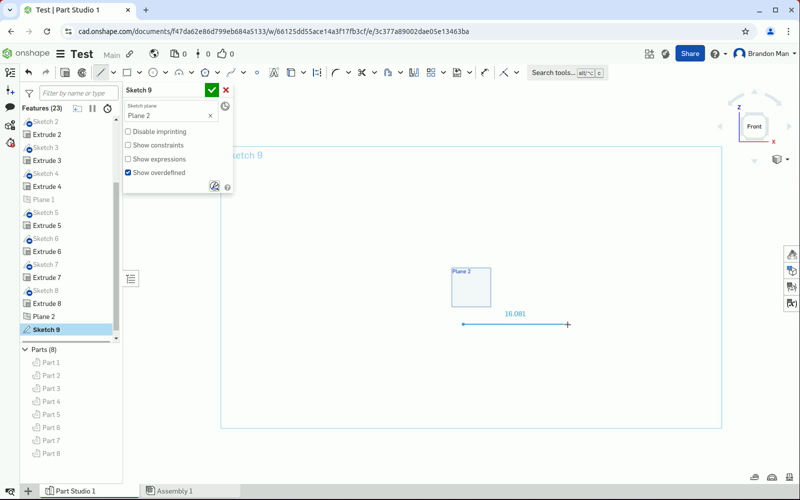
click(567, 324)
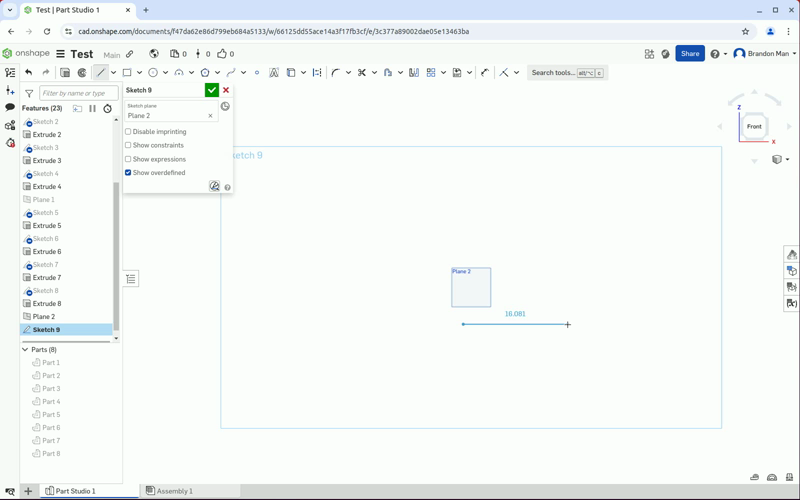
key_up(shift)
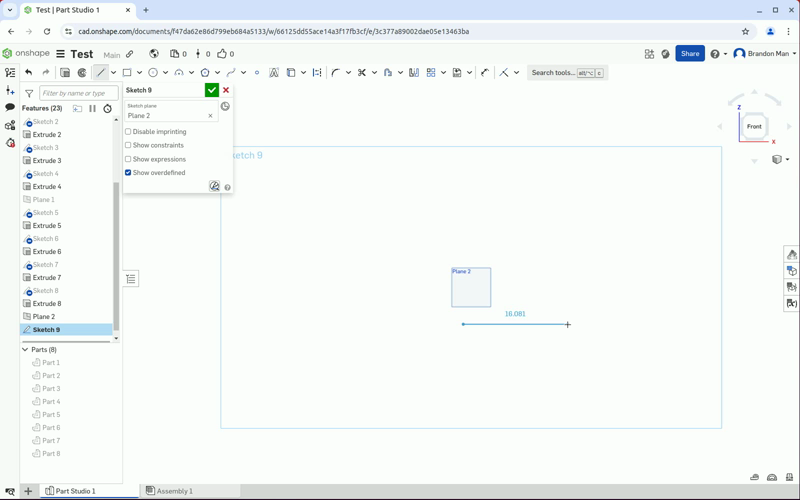
key_down(shift)
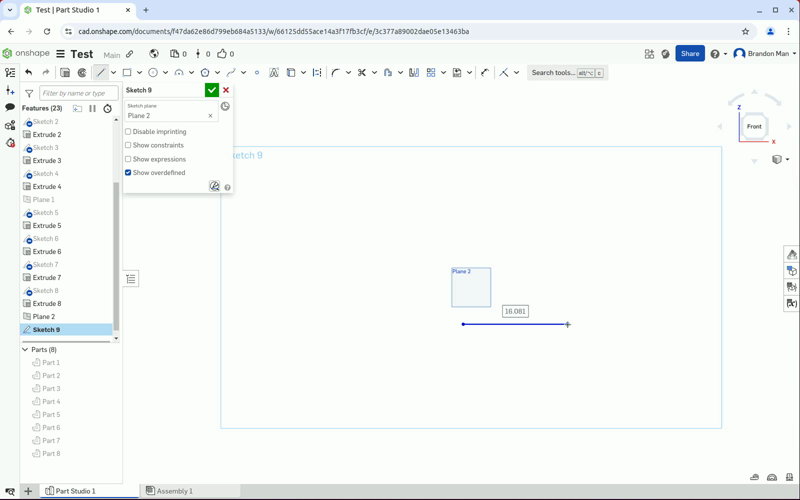
mouse_move(567, 256)
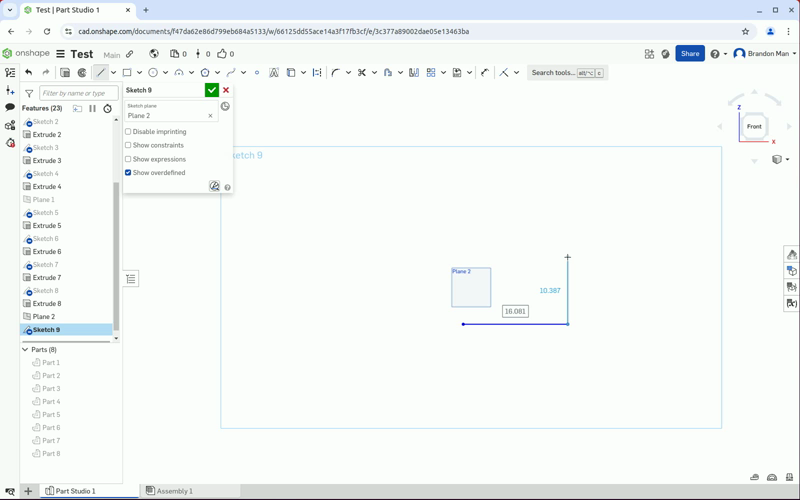
click(567, 256)
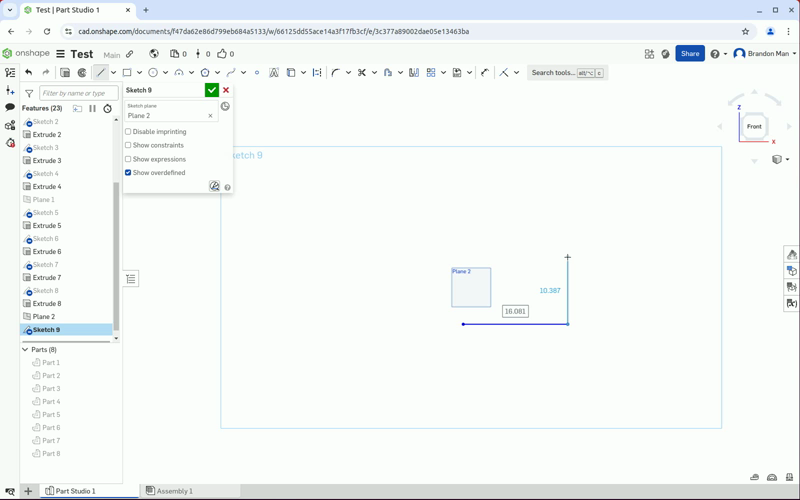
key_up(shift)
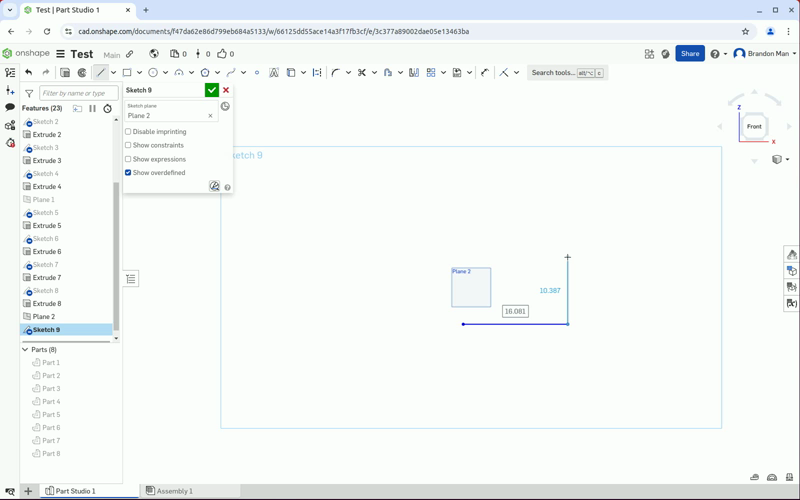
key_down(shift)
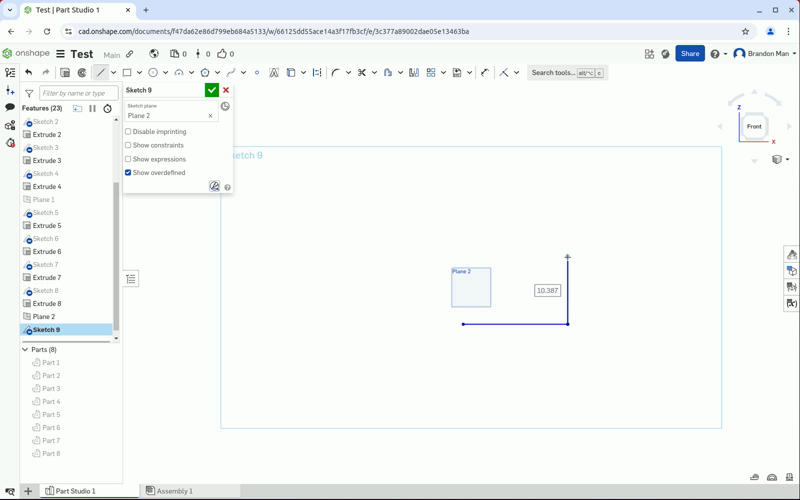
mouse_move(463, 256)
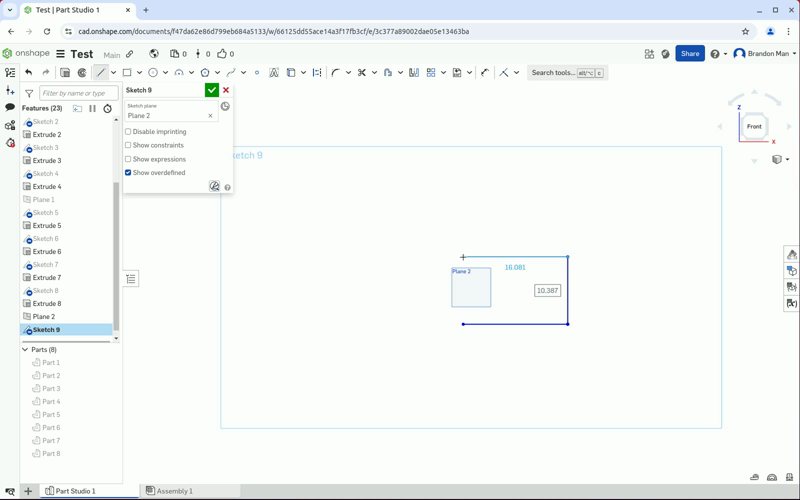
click(463, 256)
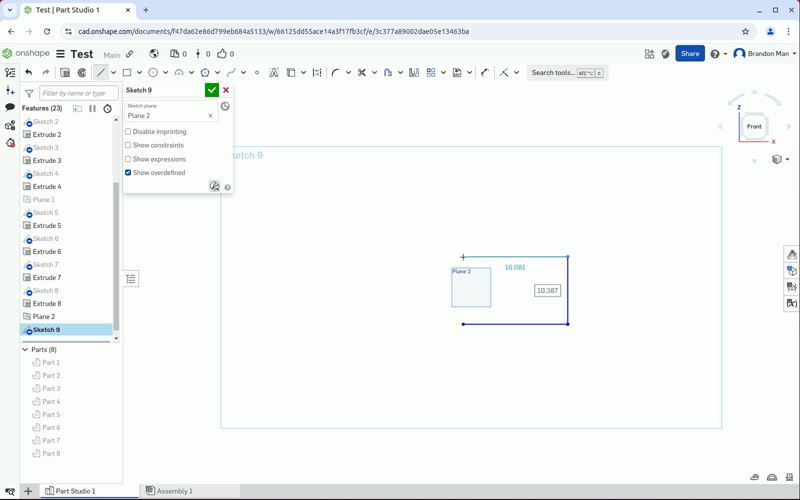
key_up(shift)
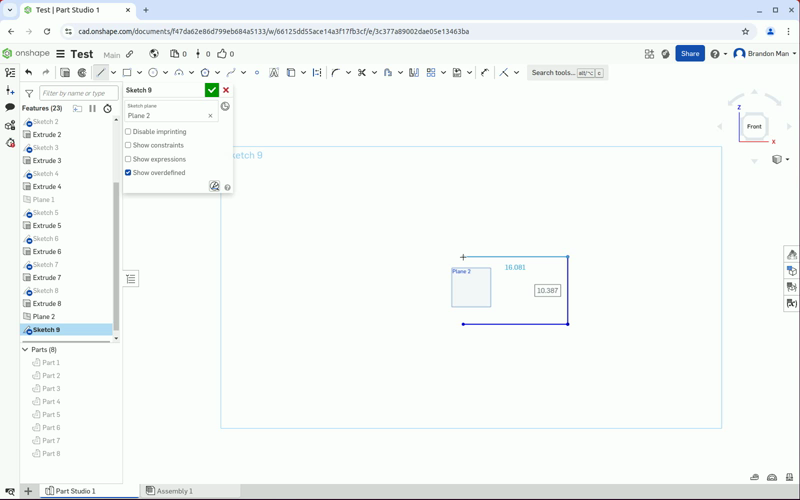
key_down(shift)
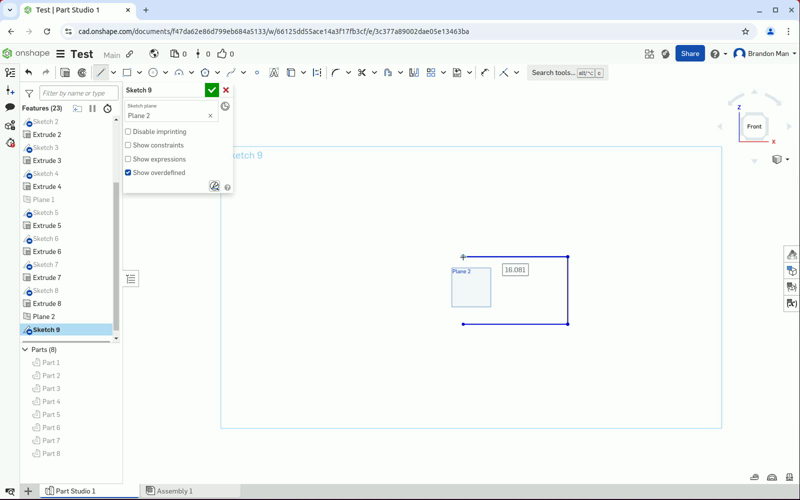
mouse_move(463, 324)
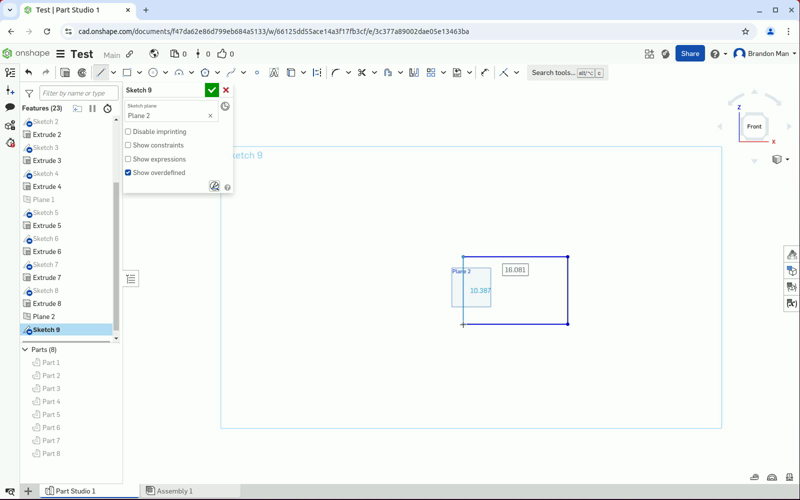
key_up(shift)
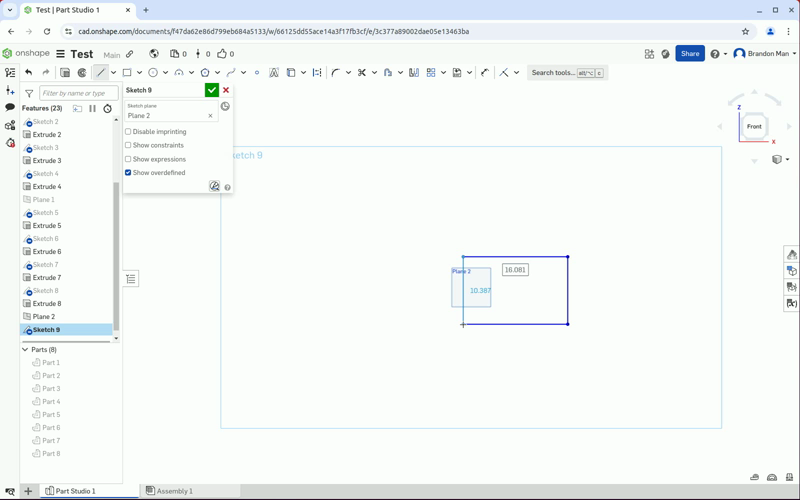
click(463, 324)
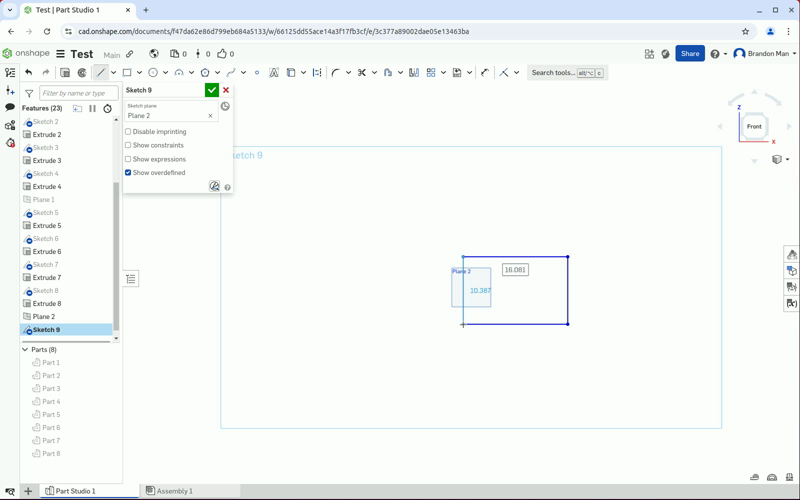
key(esc)
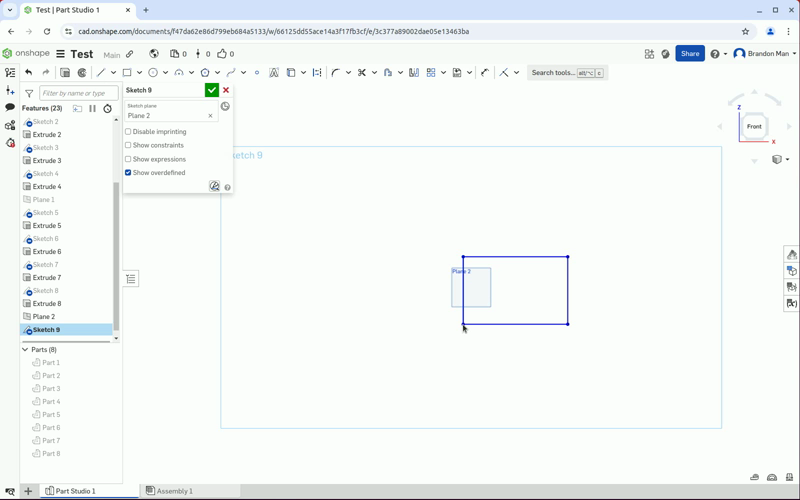
mouse_move(507, 263)
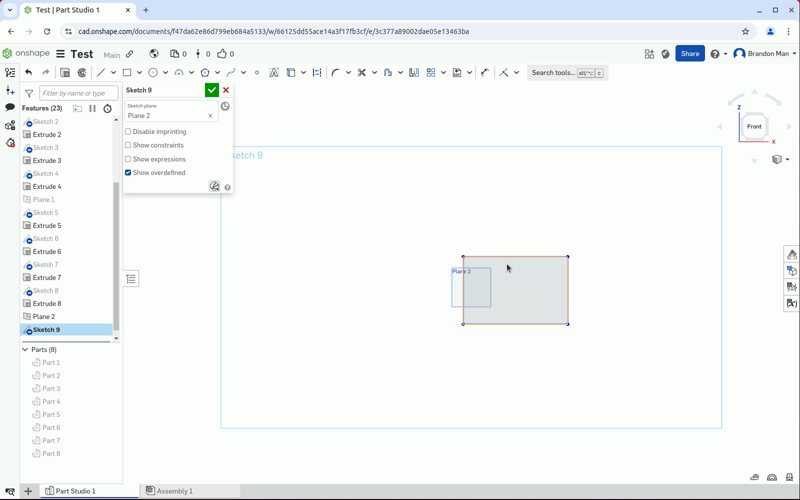
click(507, 263)
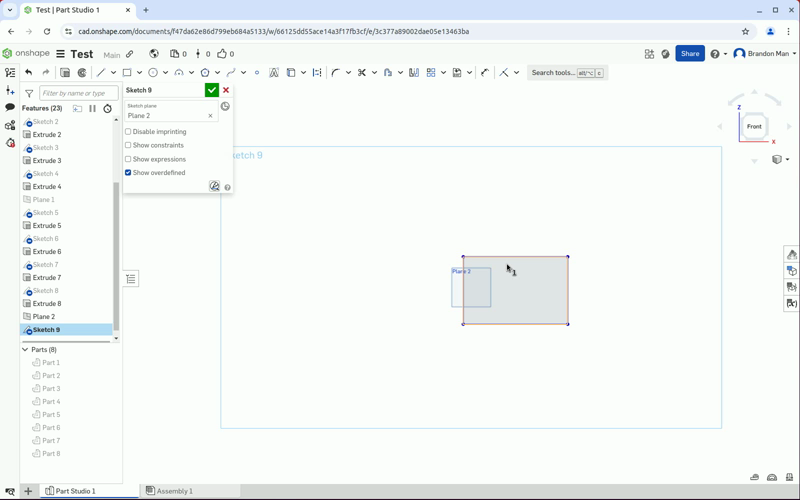
mouse_move(73, 352)
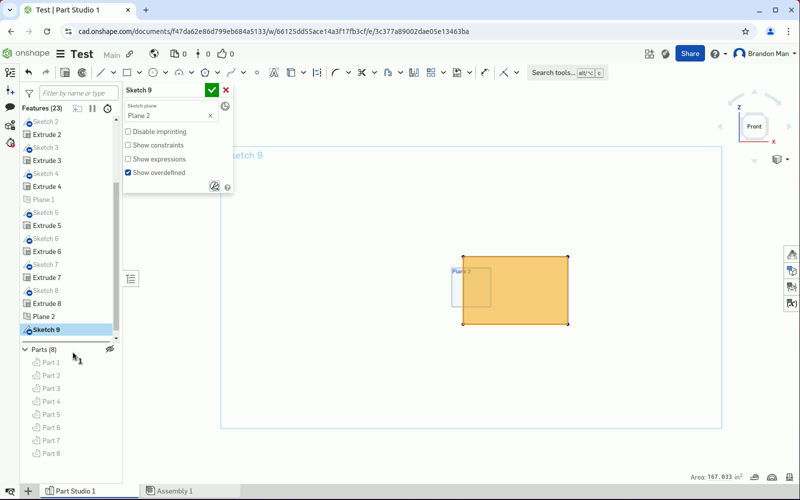
key(shift+y)
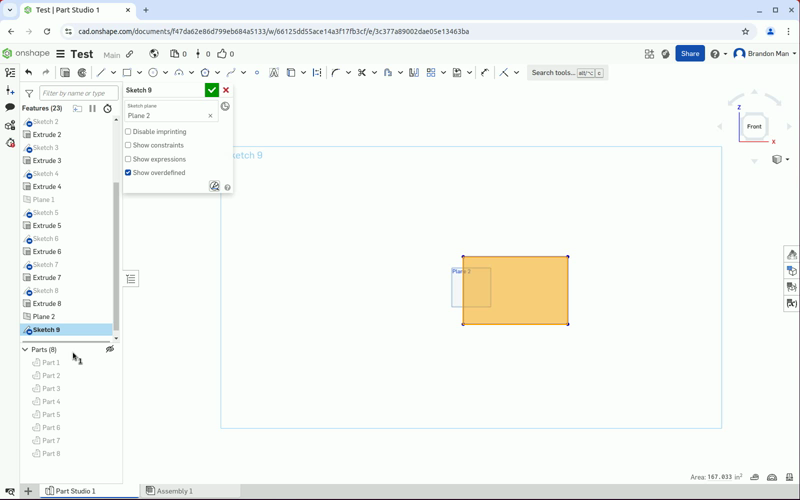
key(shift+e)
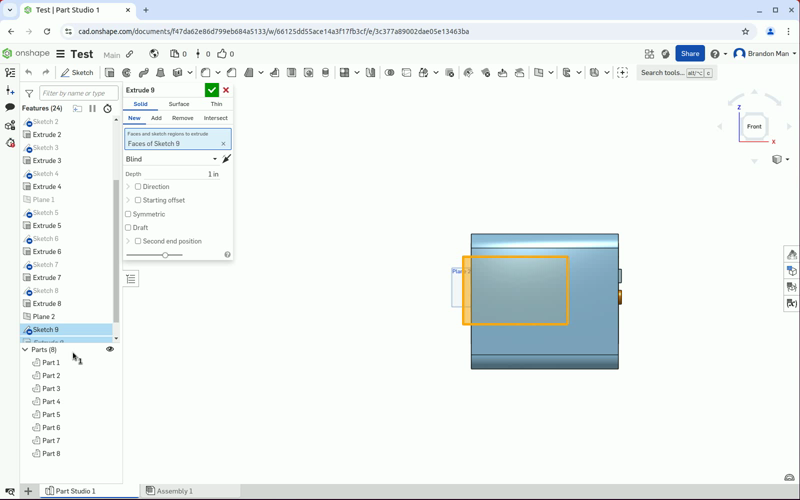
mouse_move(143, 106)
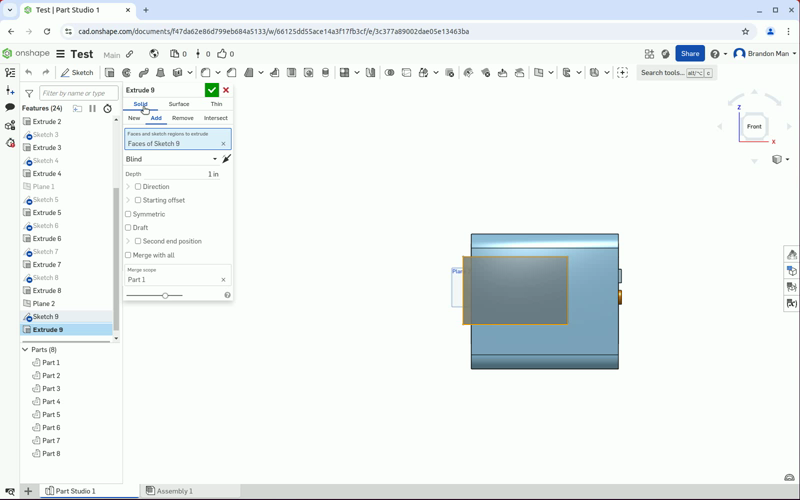
click(143, 106)
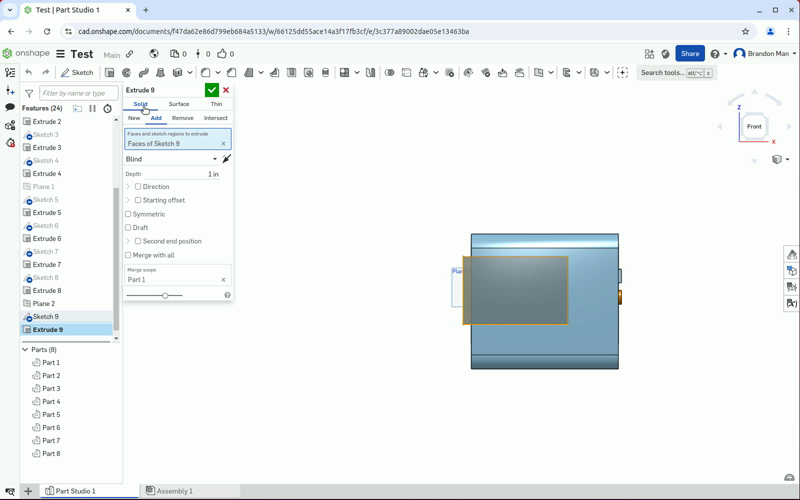
mouse_move(186, 120)
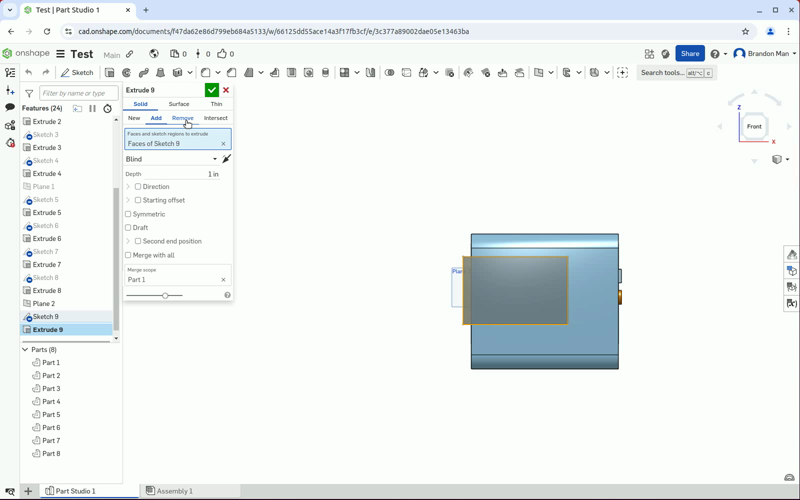
click(186, 120)
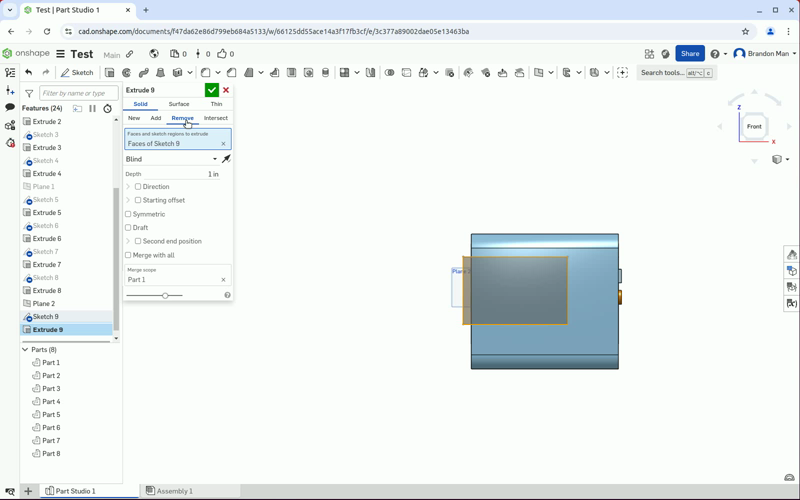
key(tab, 4)
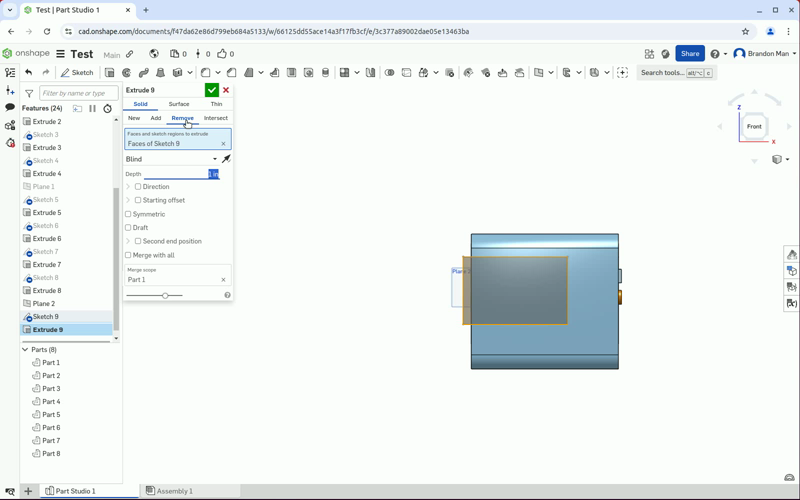
text(0.241)
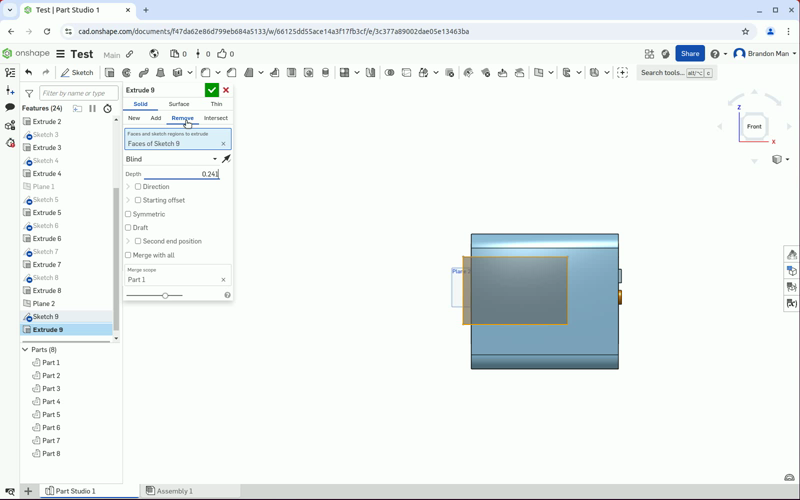
key(tab, 6)
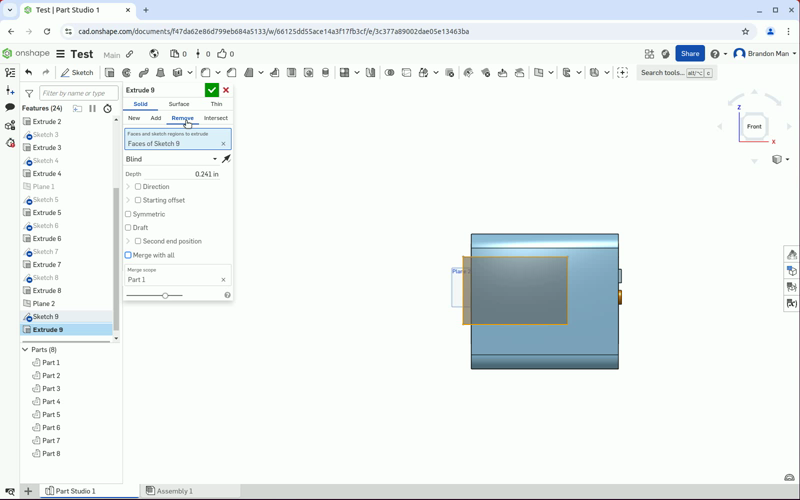
key(space)
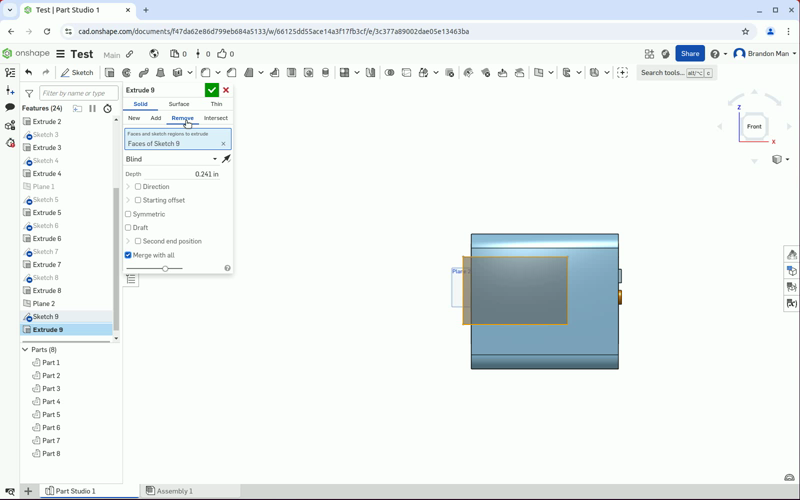
key(enter)
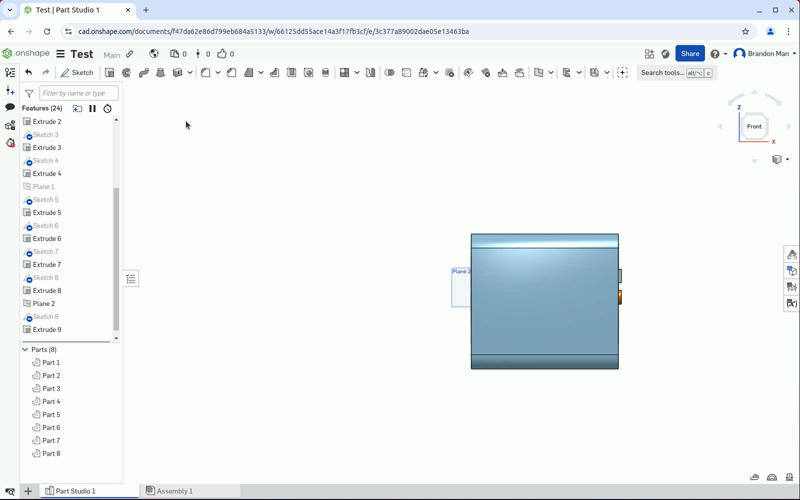
key(shift+h)
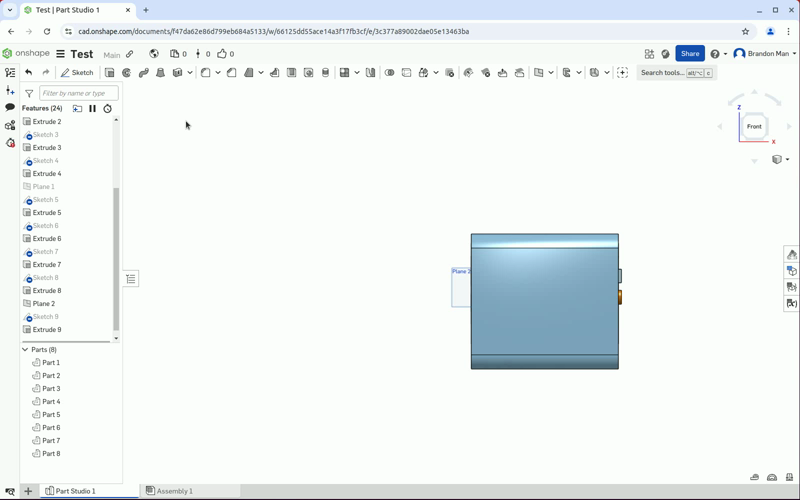
key(shift+h)
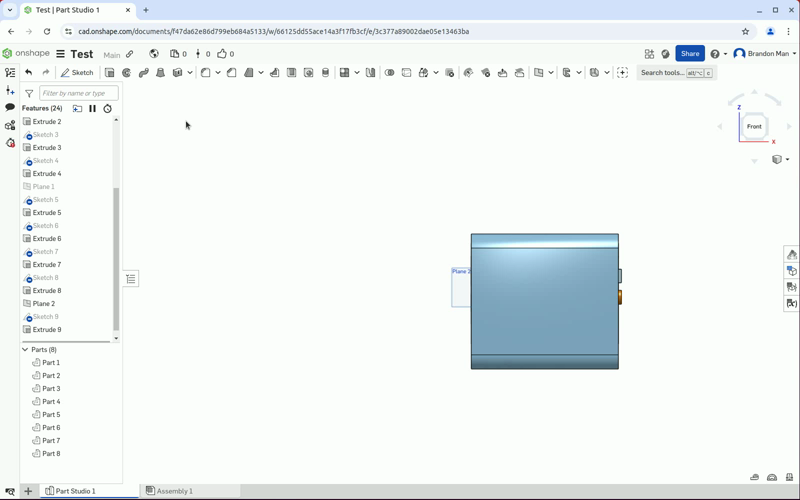
key(shift+7)
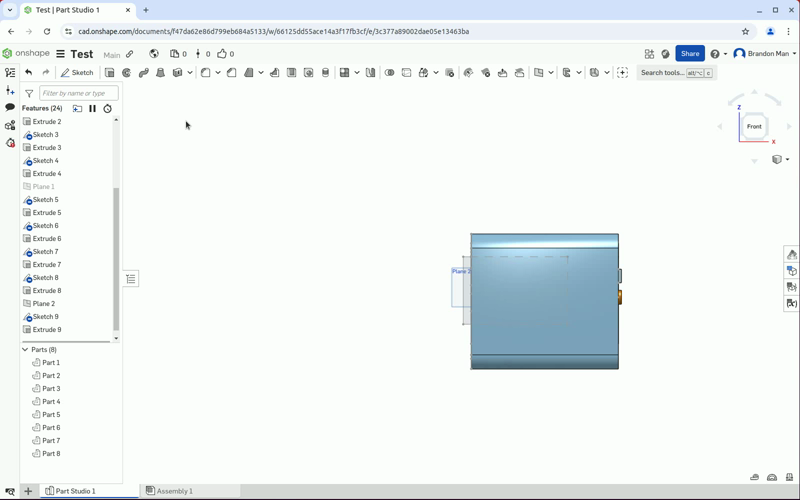
key(left, 2)
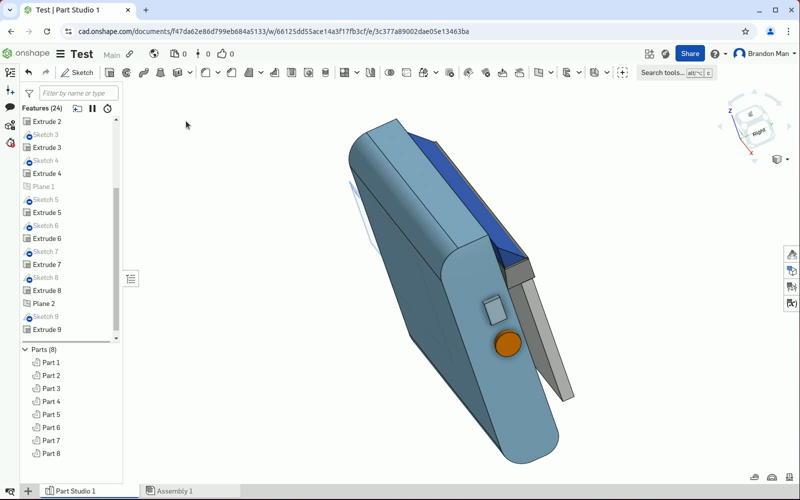
key(down, 2)
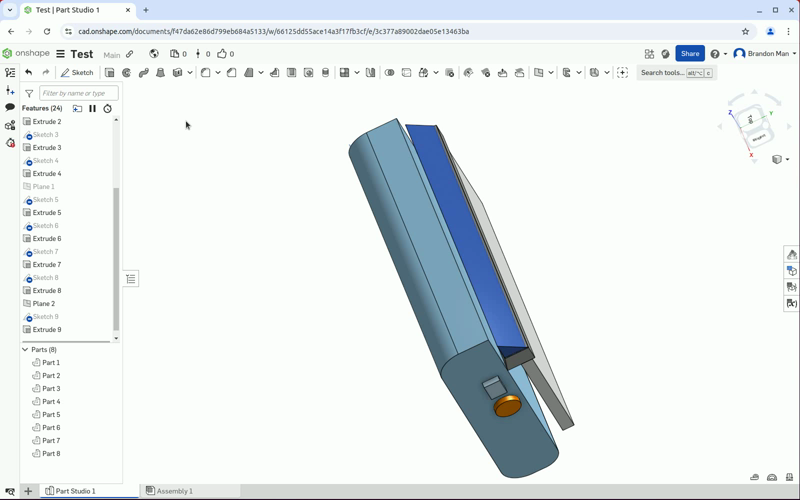
key(up, 2)
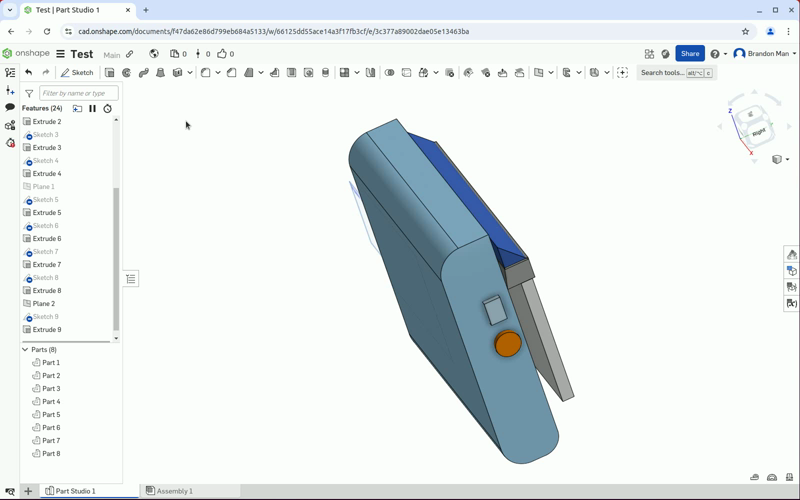
key(right, 2)
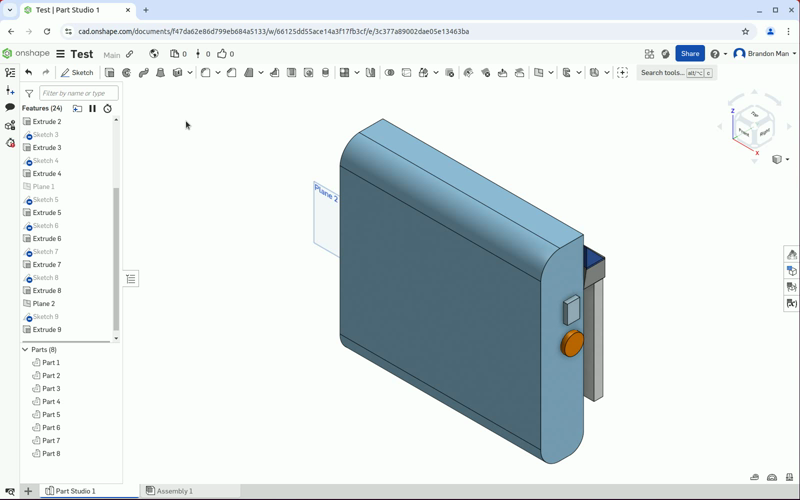
mouse_move(69, 85)
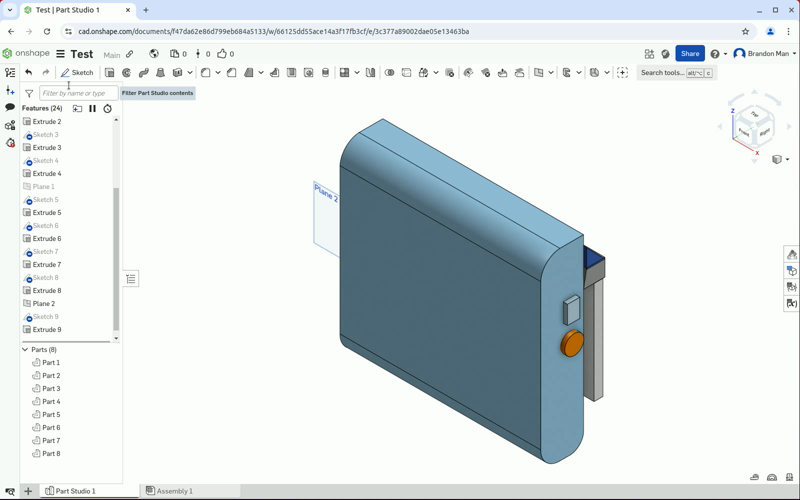
click(69, 85)